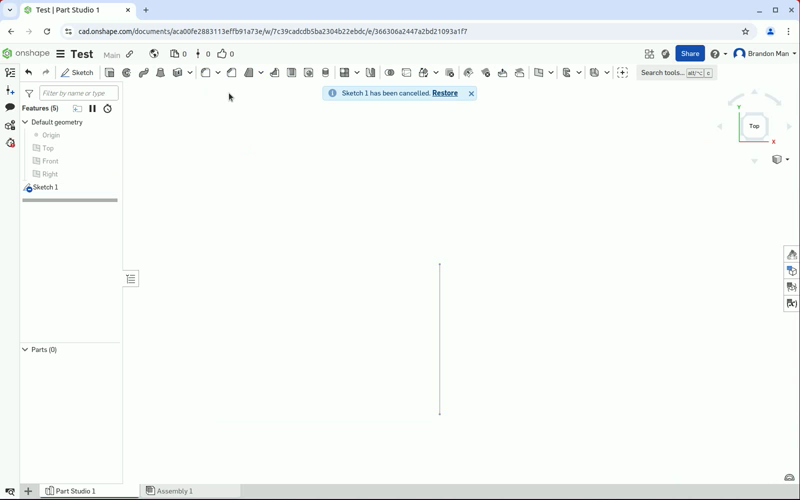
key(shift+h)
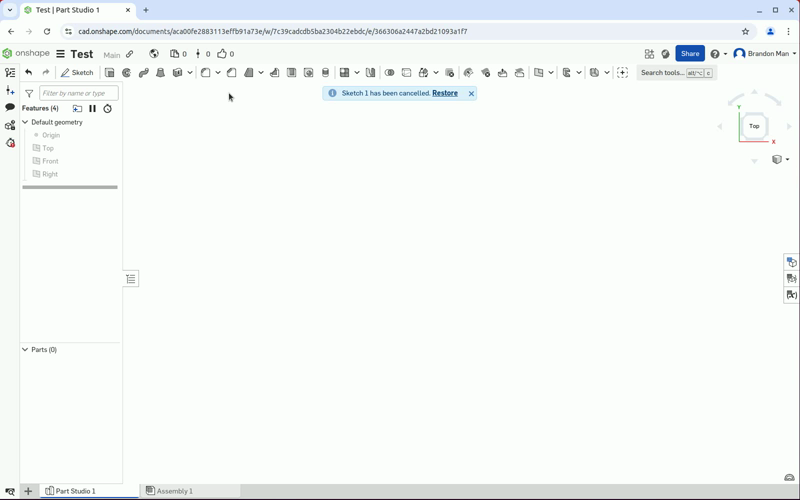
mouse_move(73, 352)
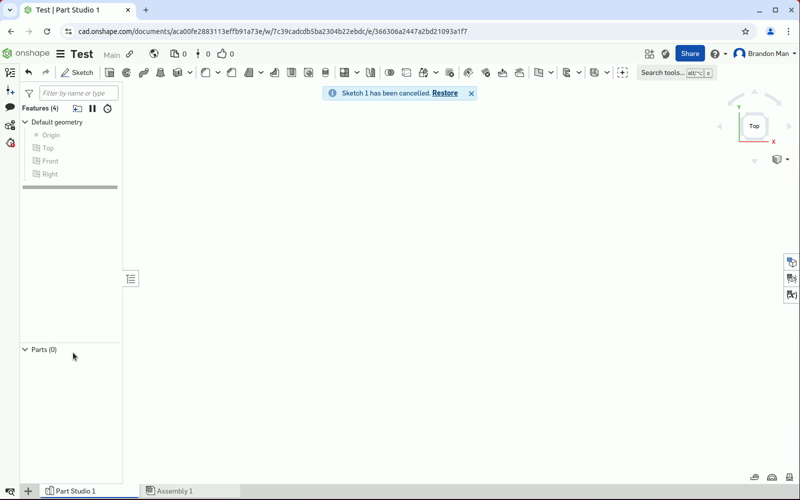
key(y)
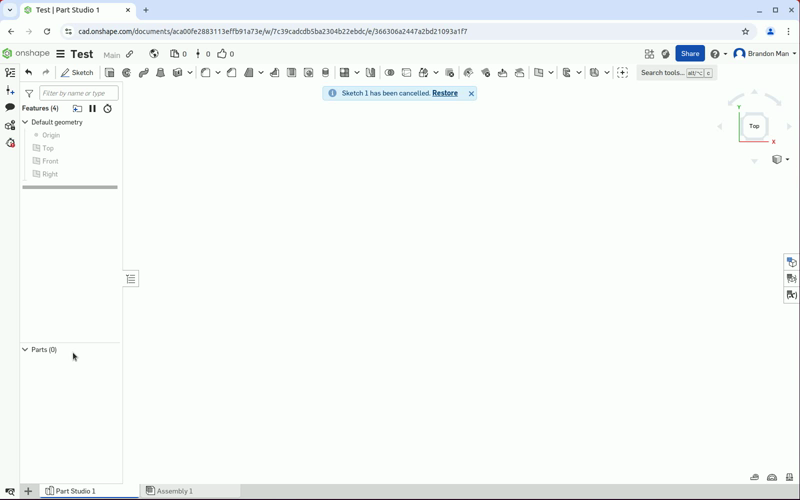
key(shift+p)
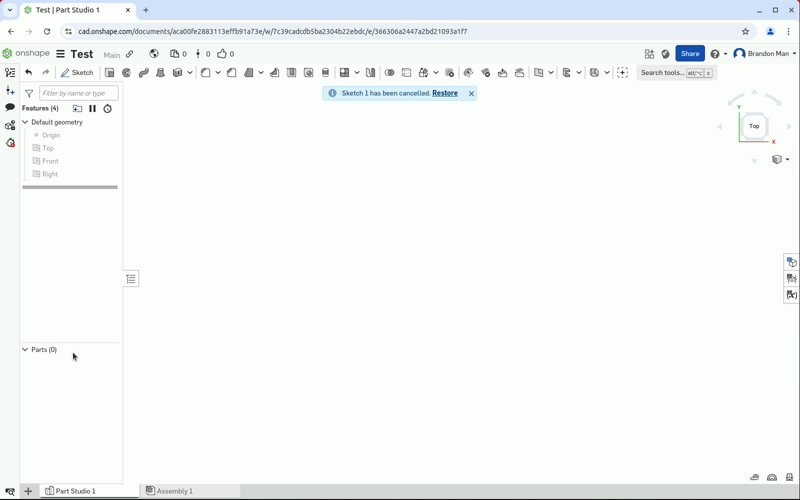
key(space)
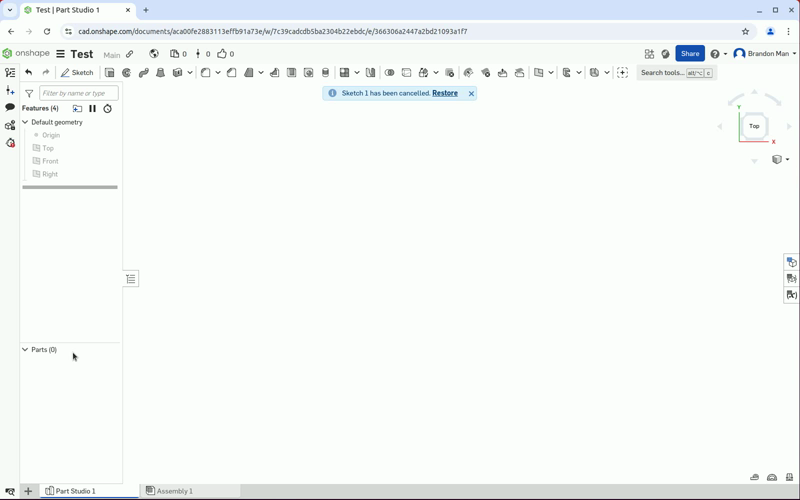
key_down(shift)
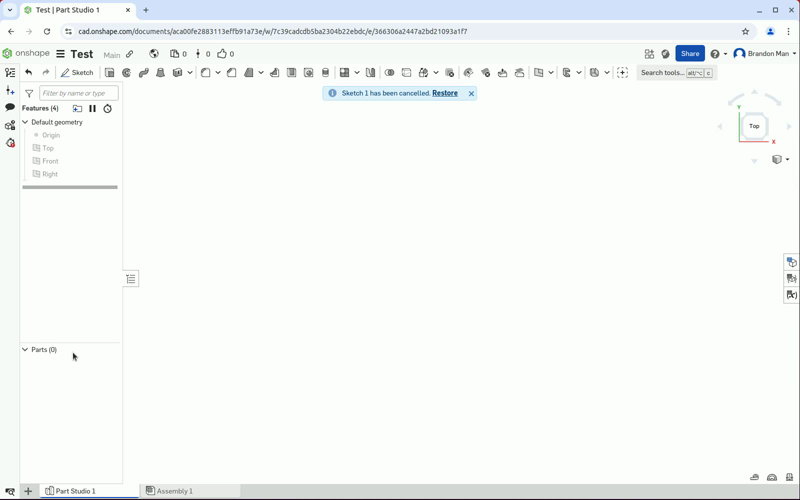
key(up)
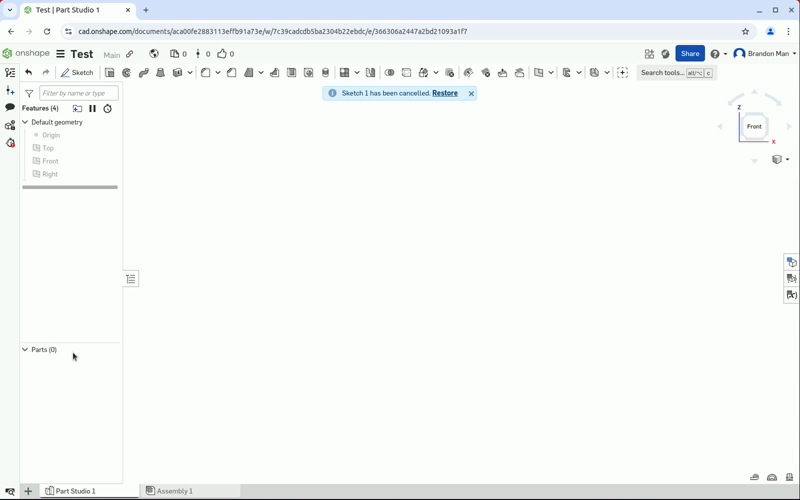
key_up(shift)
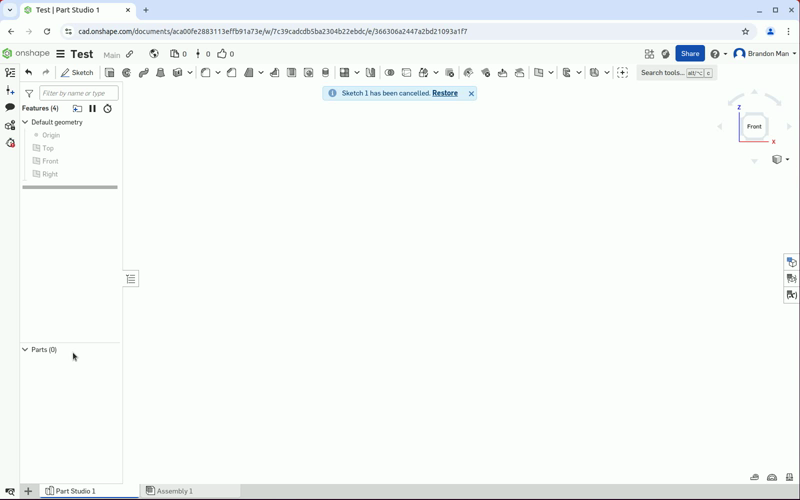
mouse_move(73, 352)
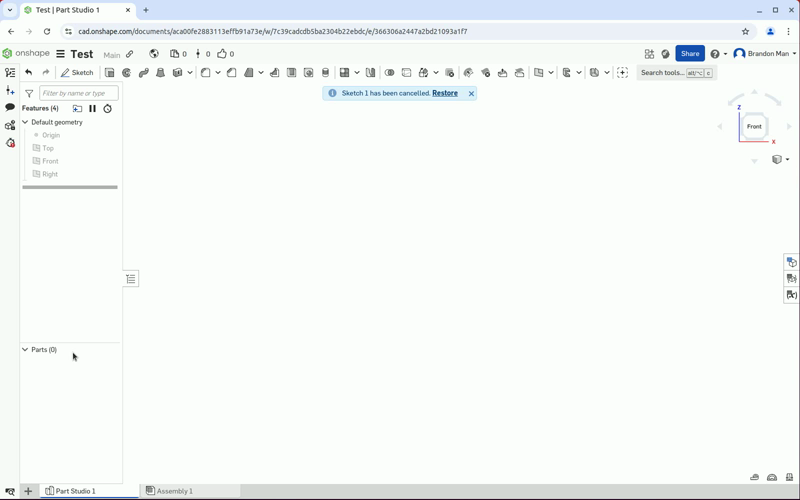
key(shift+y)
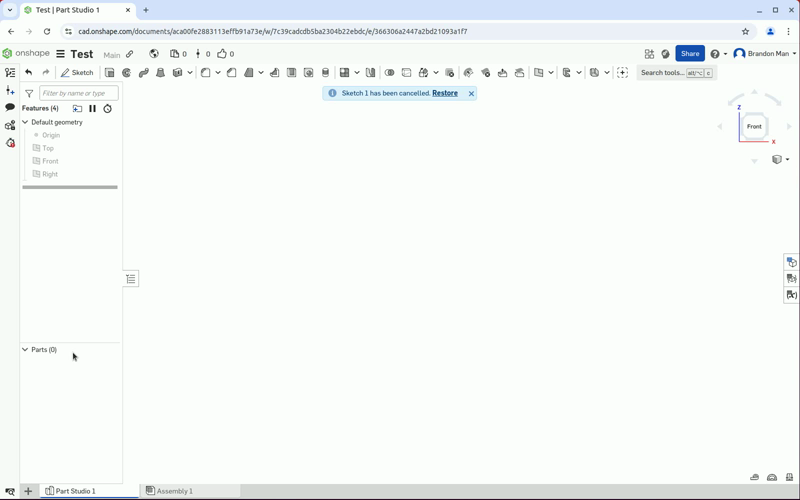
key(shift+s)
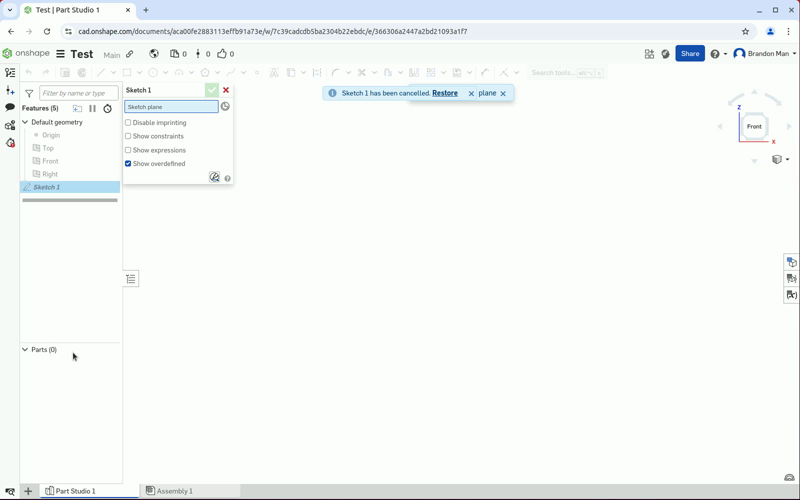
mouse_move(73, 163)
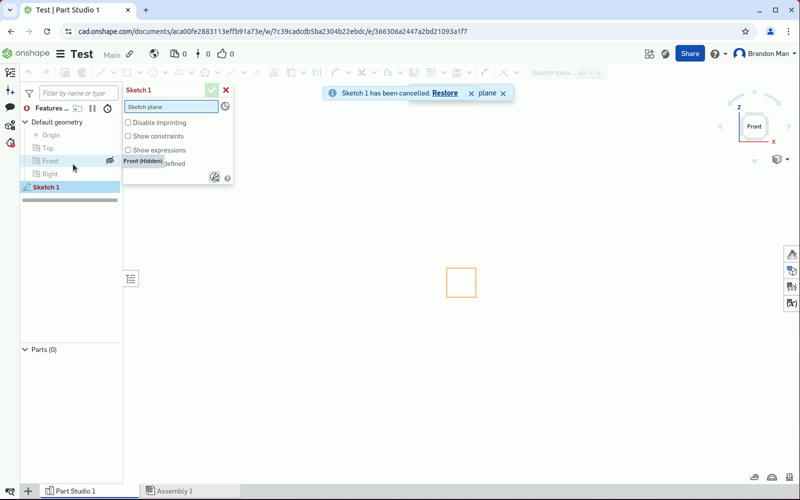
click(73, 163)
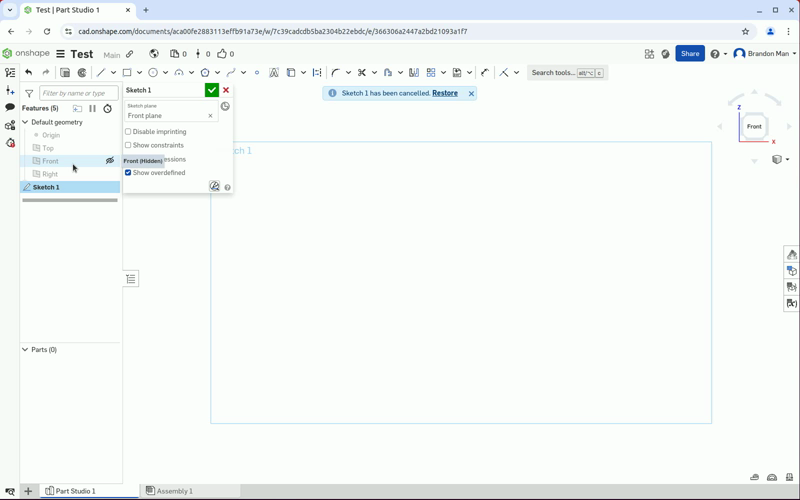
mouse_move(73, 352)
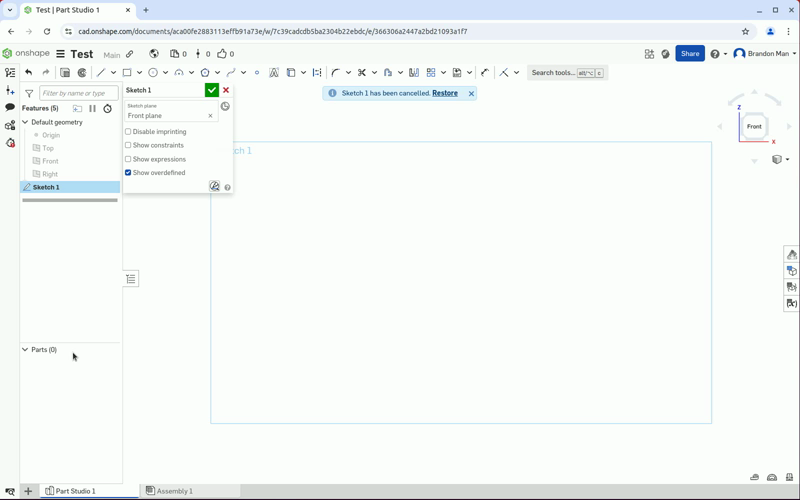
key(y)
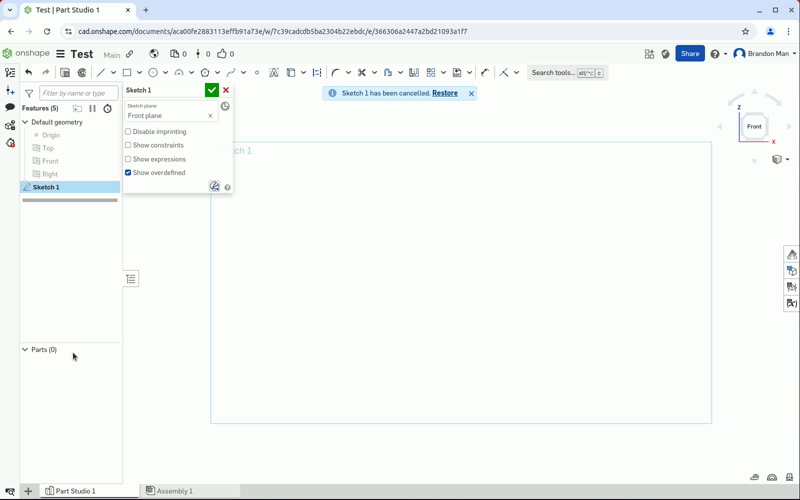
key(l)
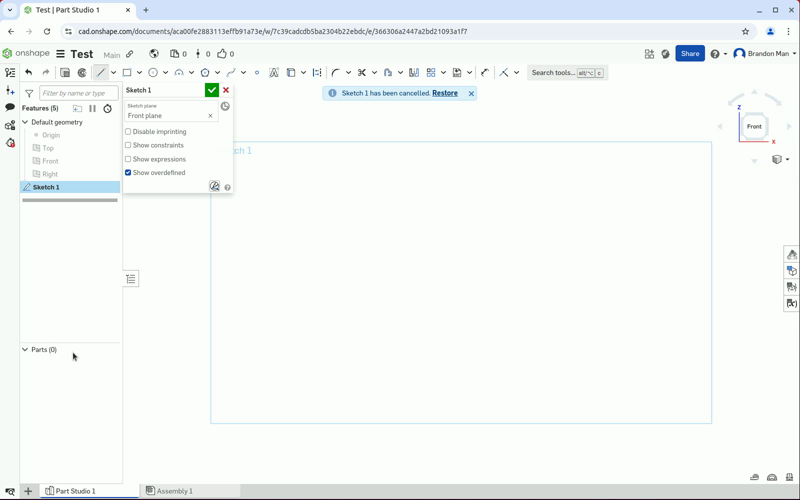
key_down(shift)
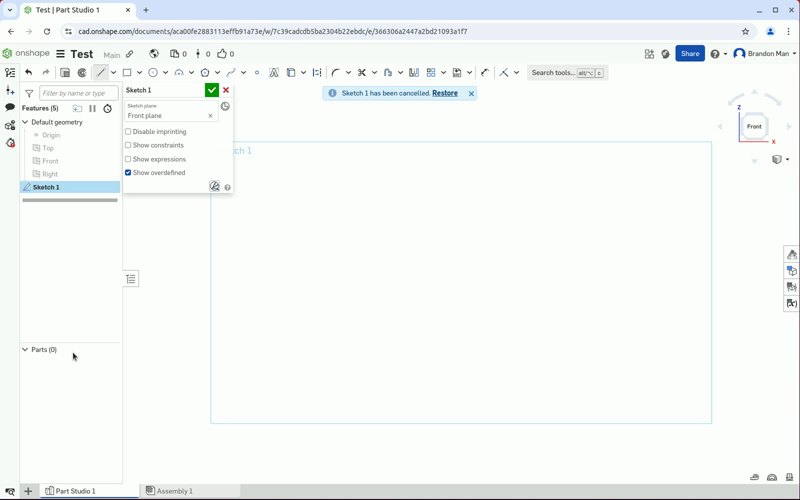
mouse_move(460, 282)
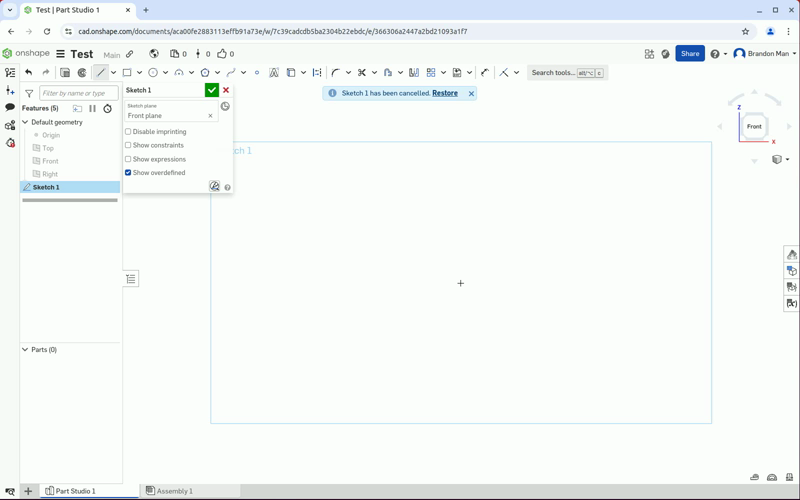
click(460, 282)
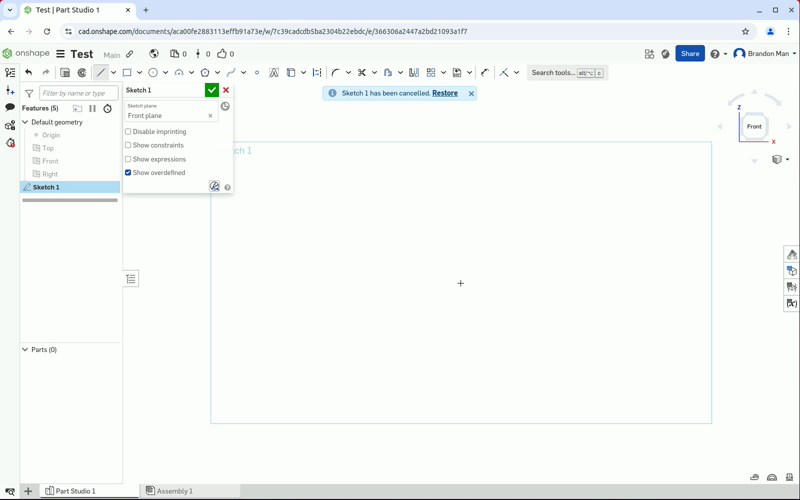
key_up(shift)
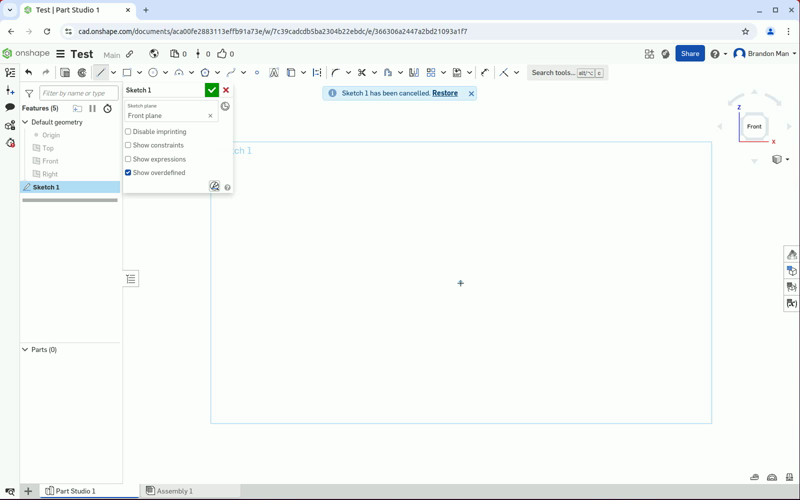
key_down(shift)
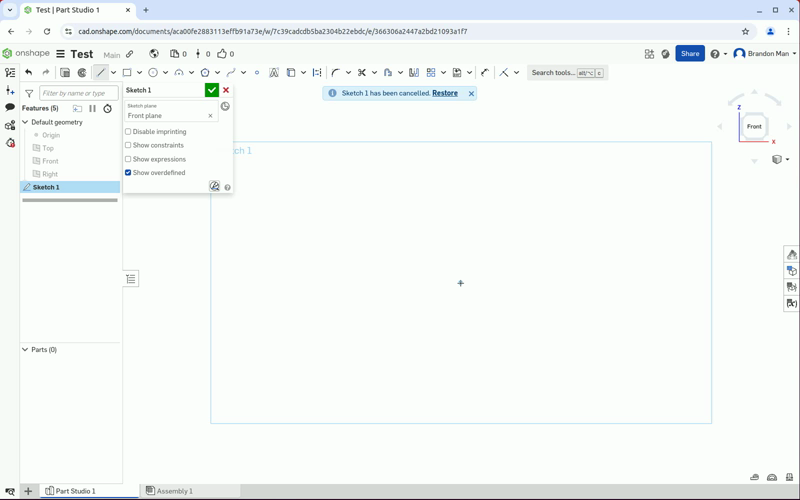
mouse_move(573, 282)
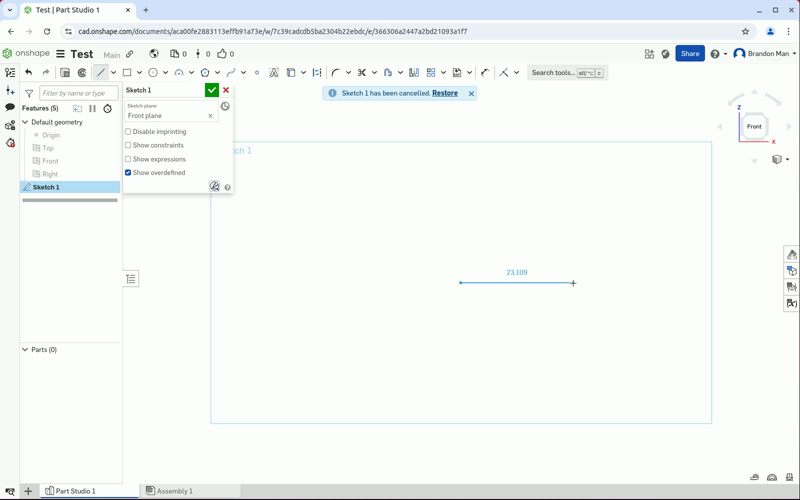
click(573, 282)
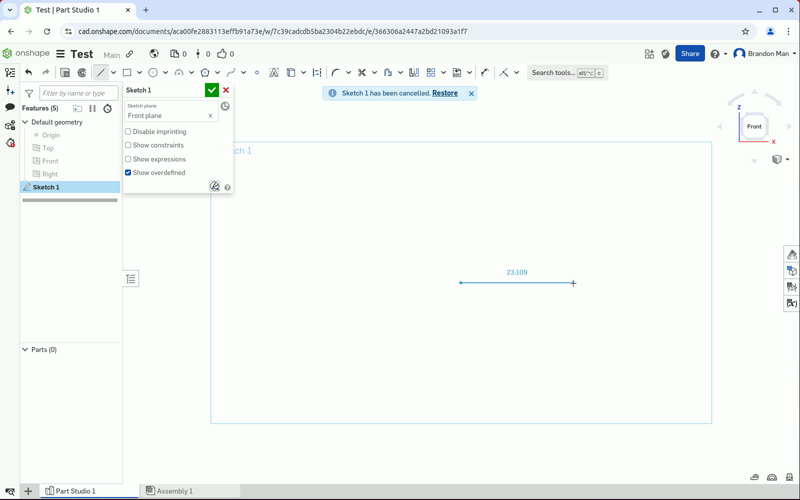
key_up(shift)
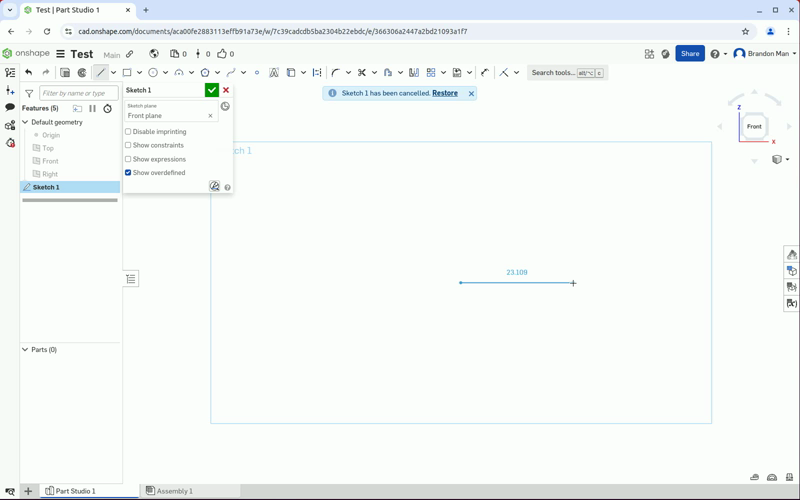
key_down(shift)
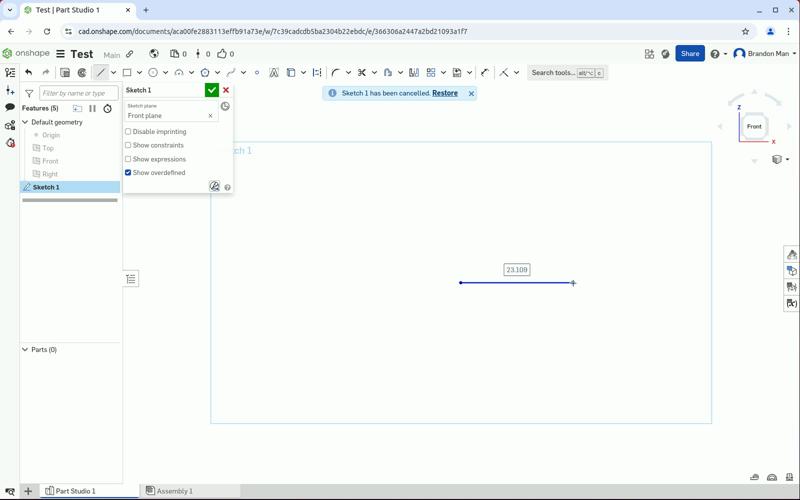
mouse_move(589, 282)
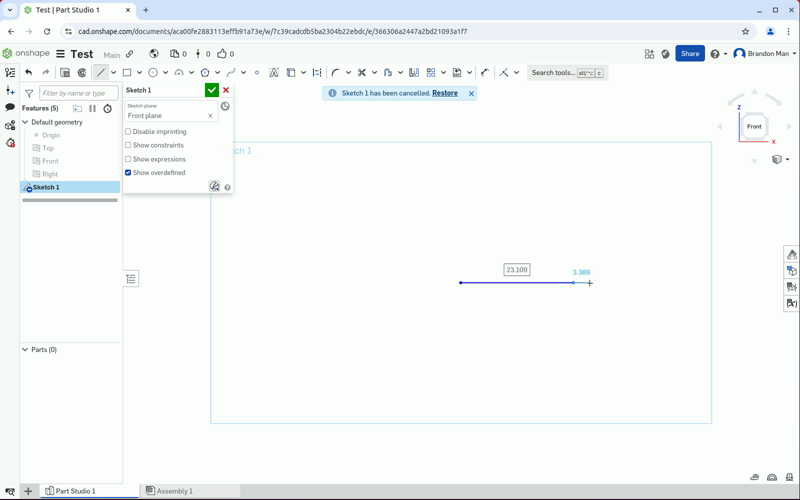
mouse_move(573, 226)
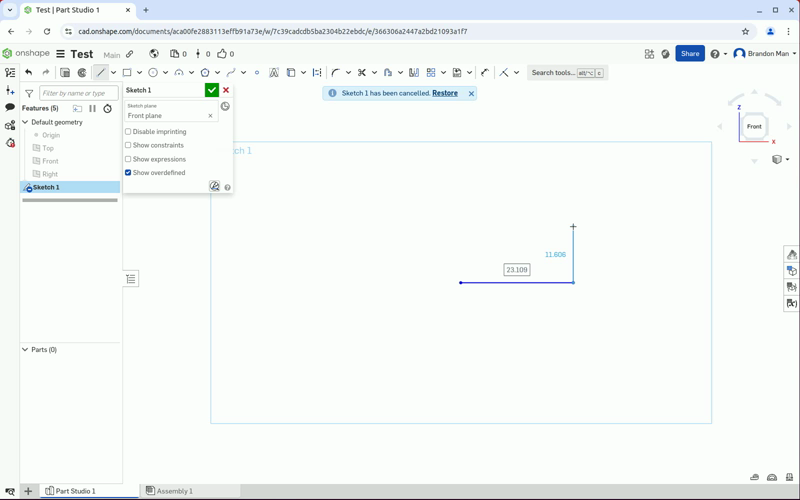
click(573, 226)
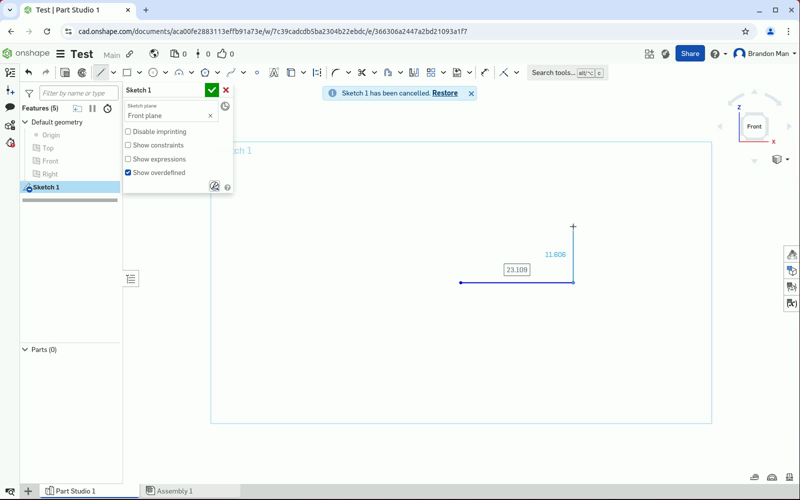
key_up(shift)
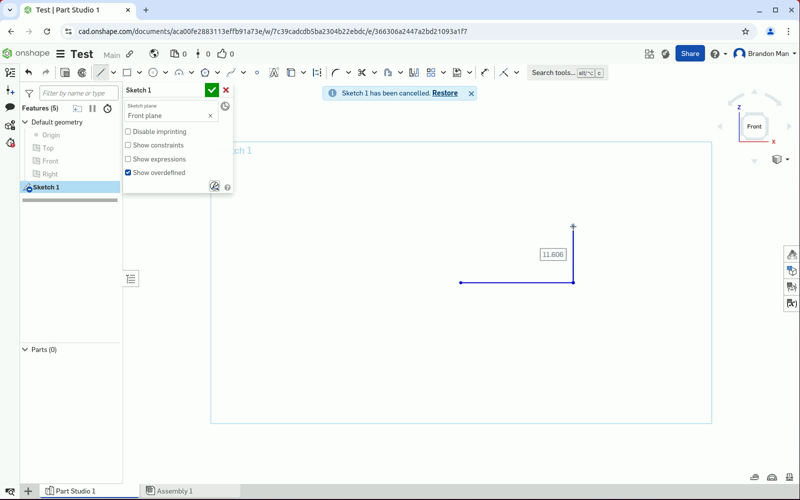
key_down(shift)
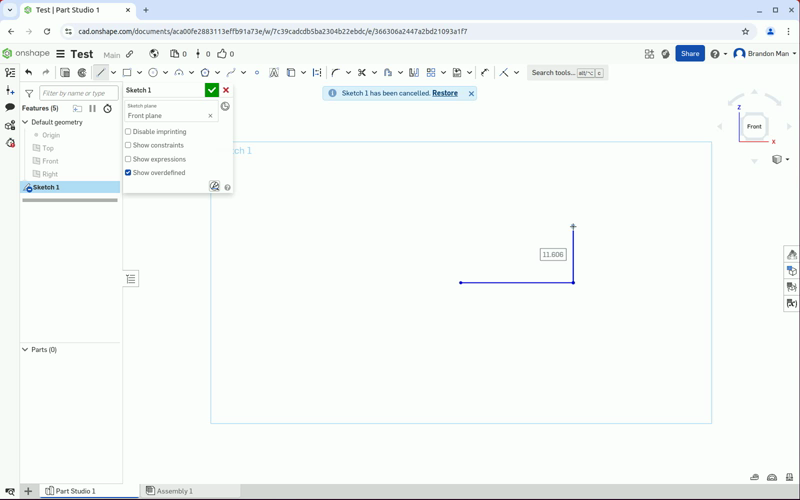
mouse_move(460, 226)
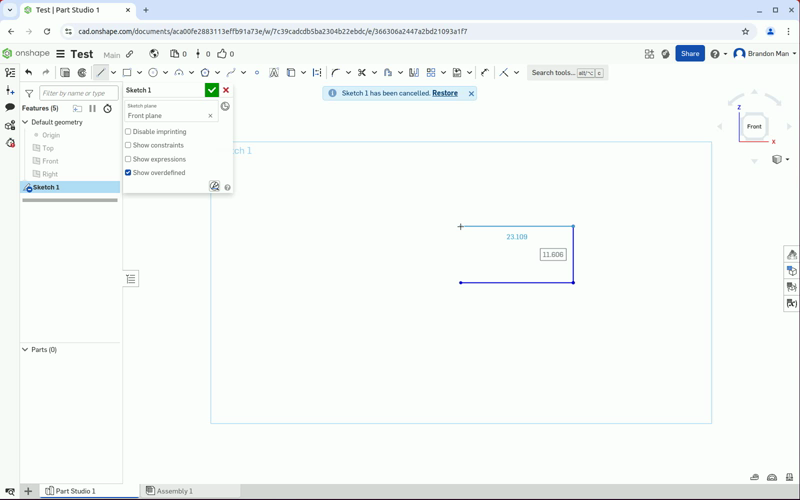
click(460, 226)
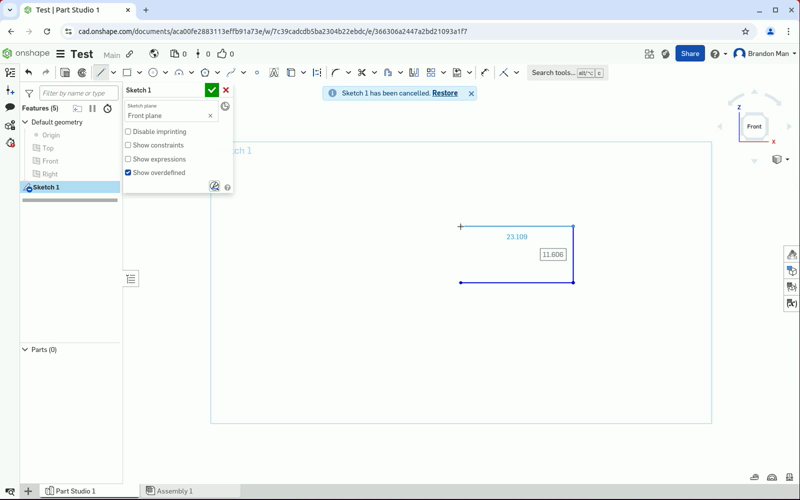
key_up(shift)
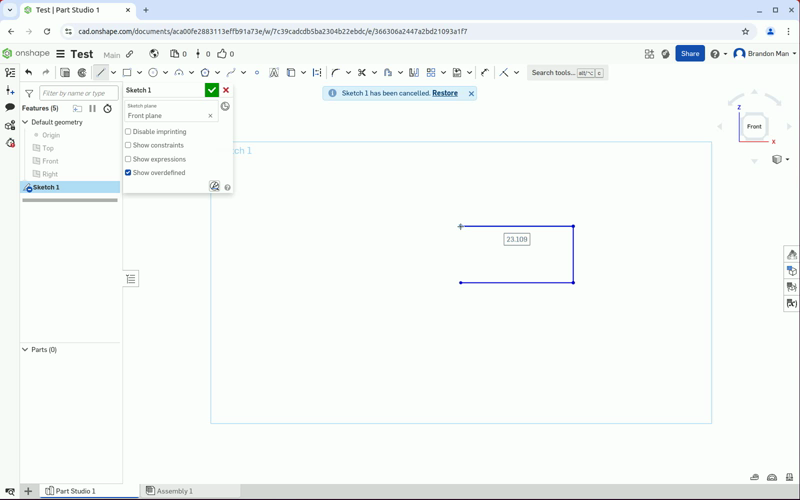
mouse_move(490, 226)
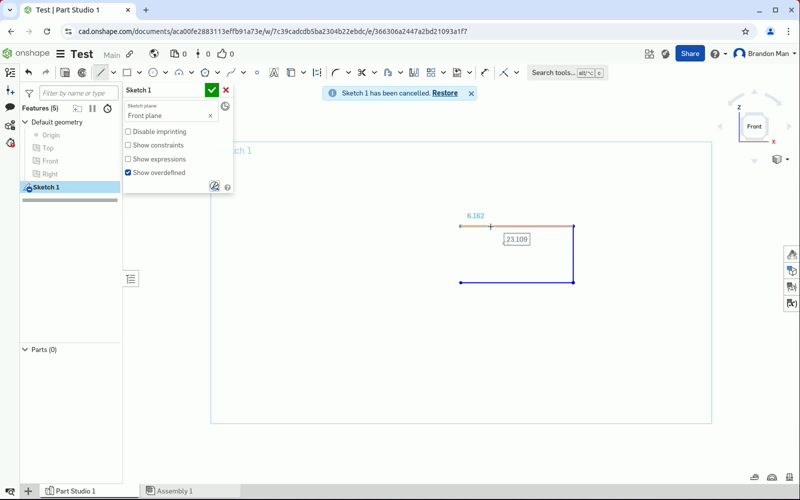
key_down(shift)
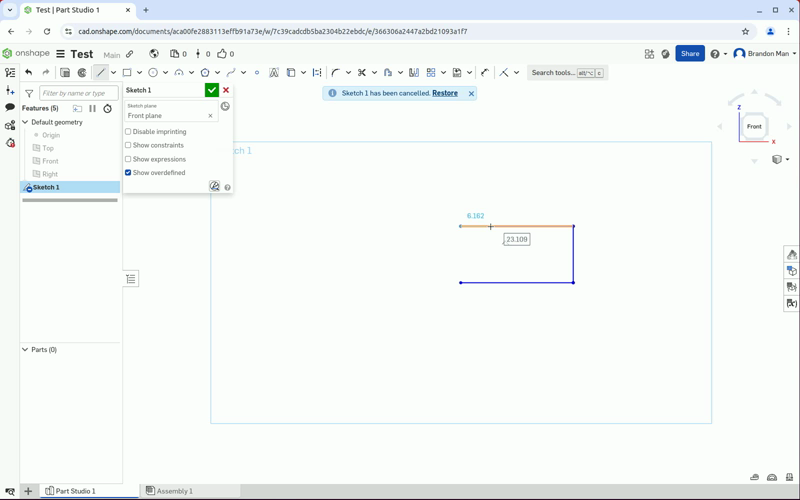
mouse_move(460, 282)
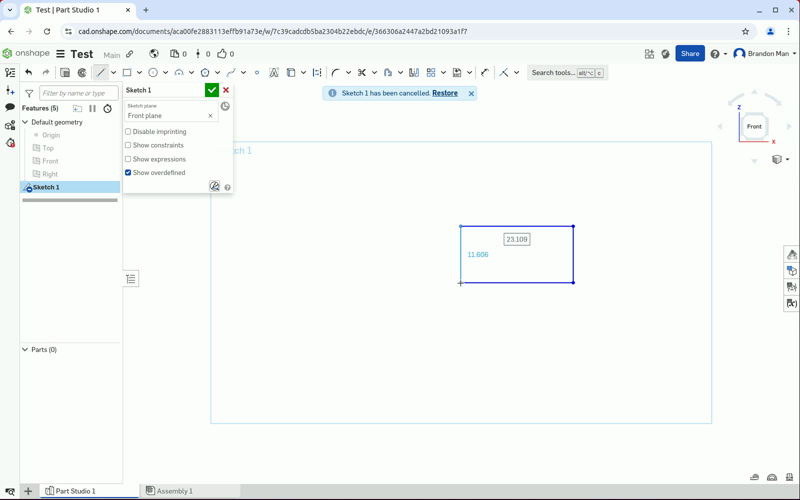
key_up(shift)
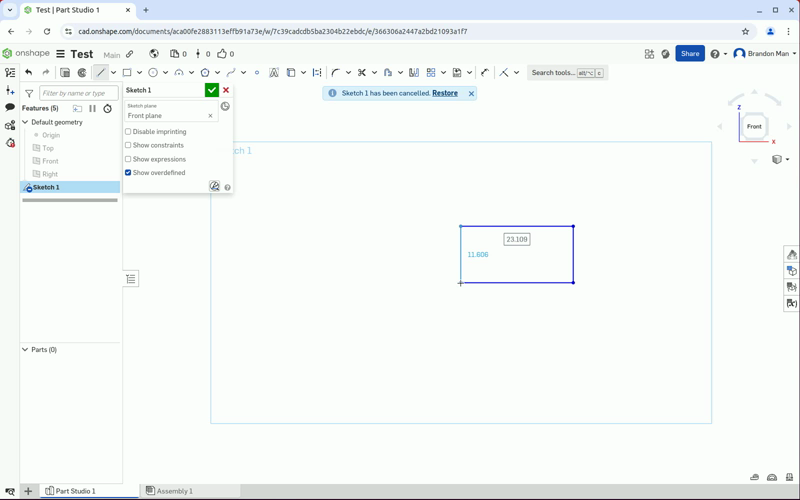
click(460, 282)
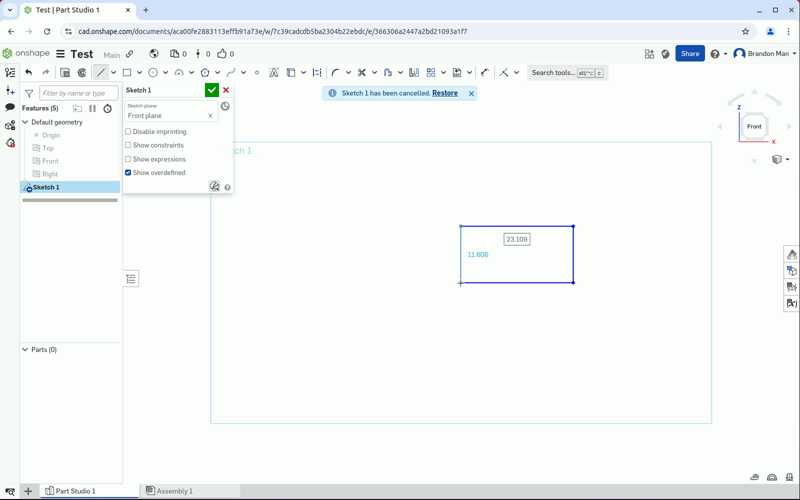
key(esc)
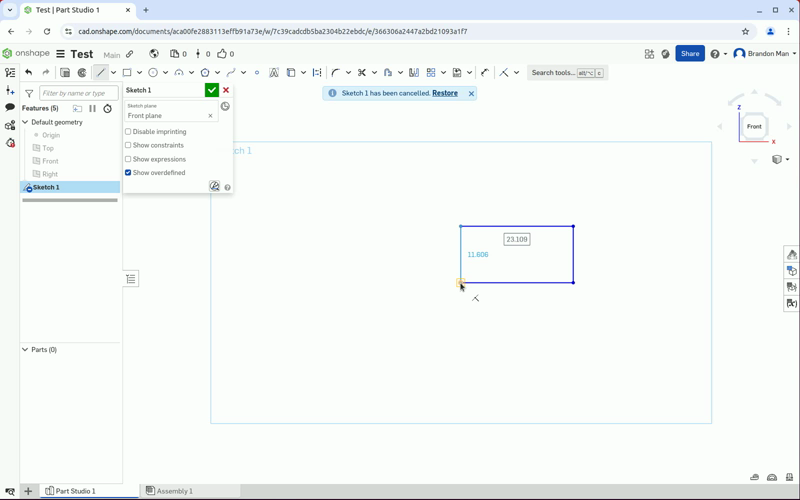
mouse_move(531, 263)
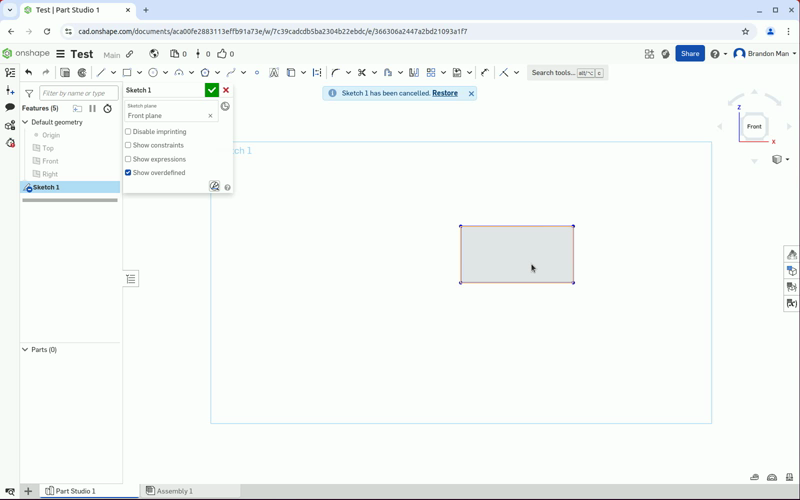
click(531, 263)
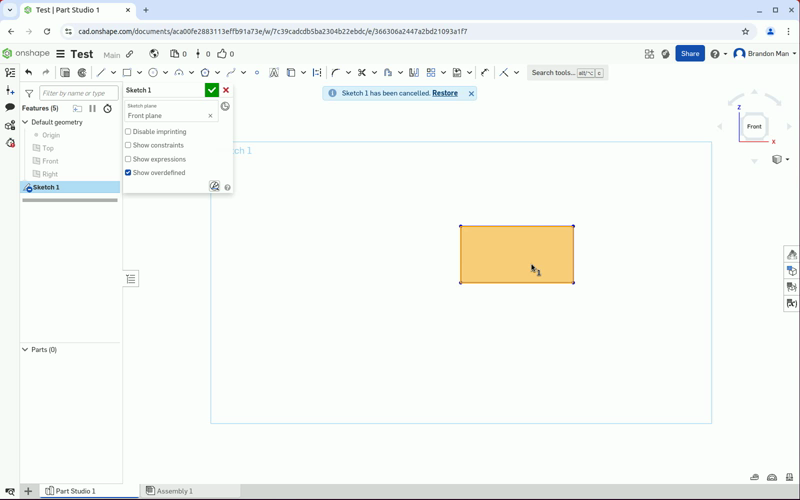
mouse_move(73, 352)
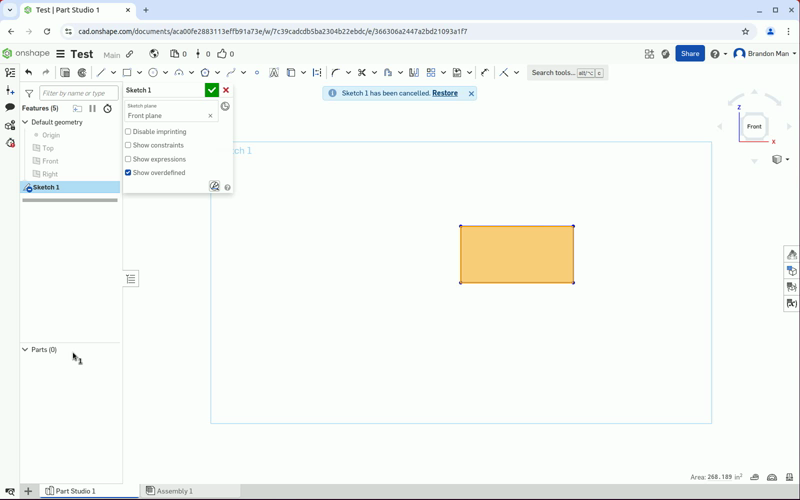
key(shift+y)
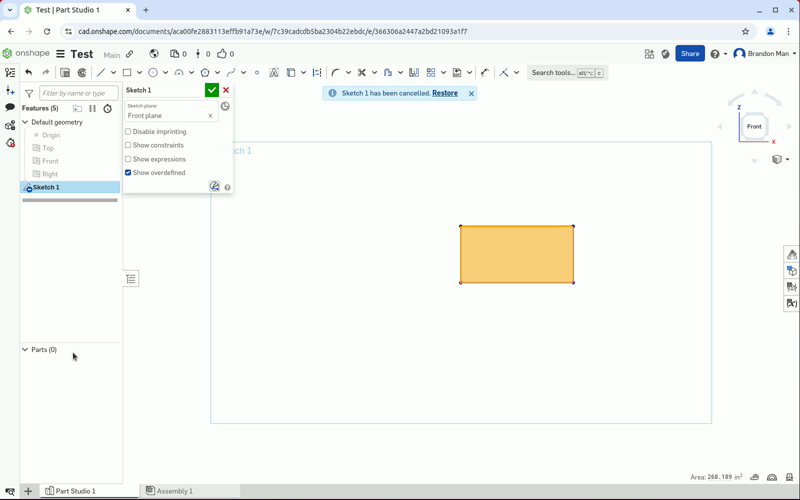
key(shift+e)
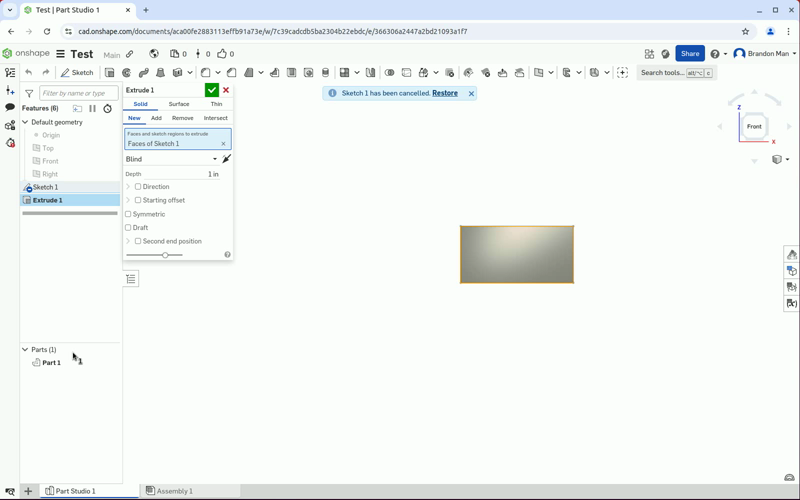
mouse_move(143, 106)
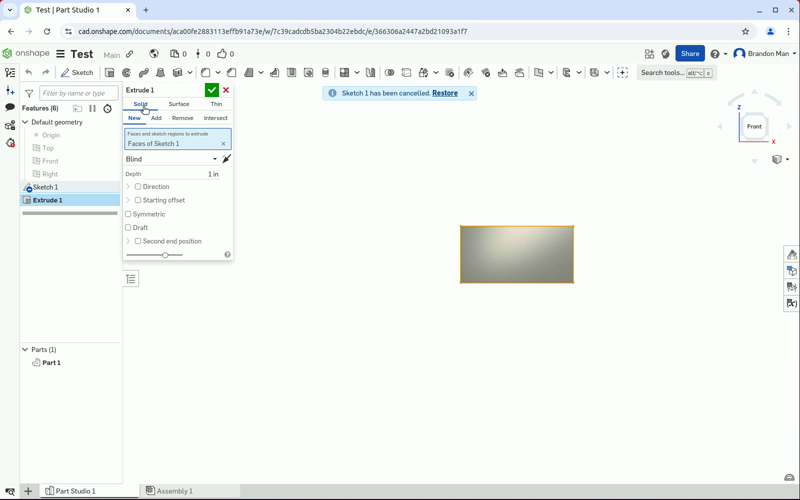
click(143, 106)
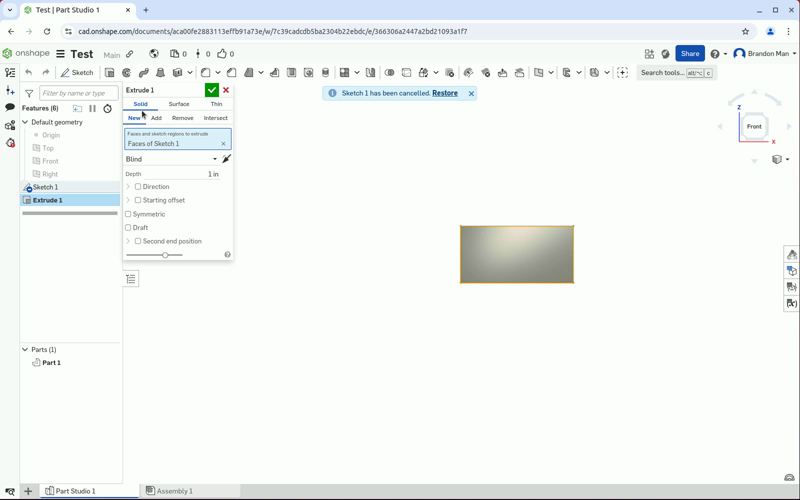
mouse_move(137, 120)
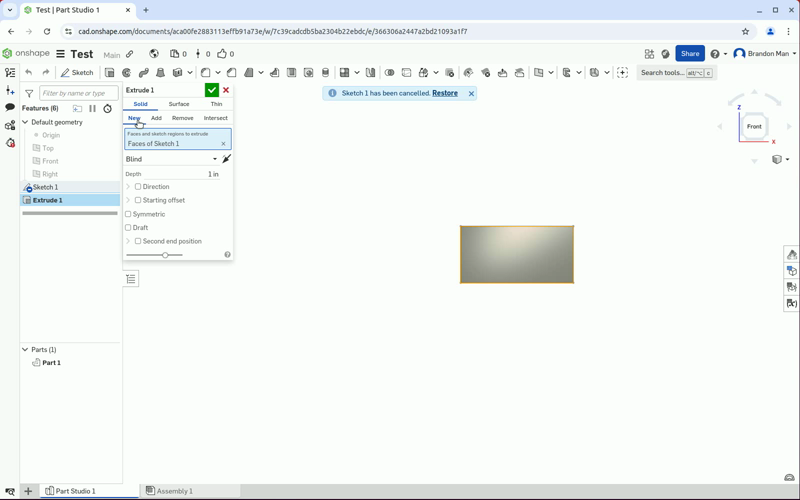
click(137, 120)
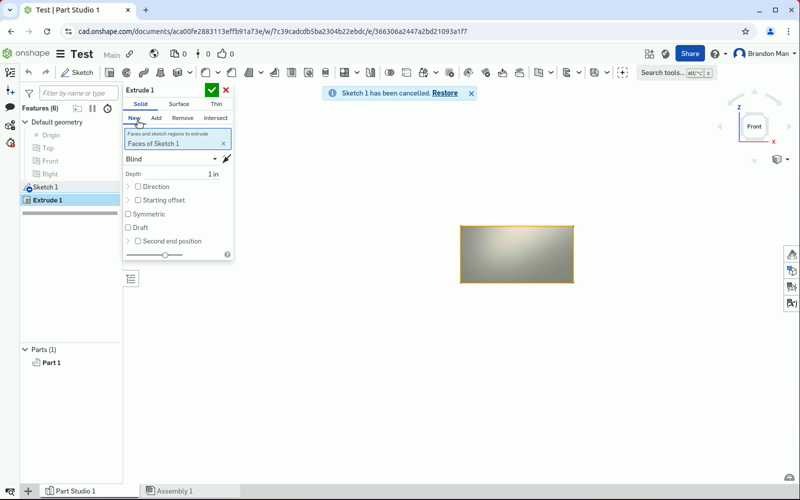
key(tab, 4)
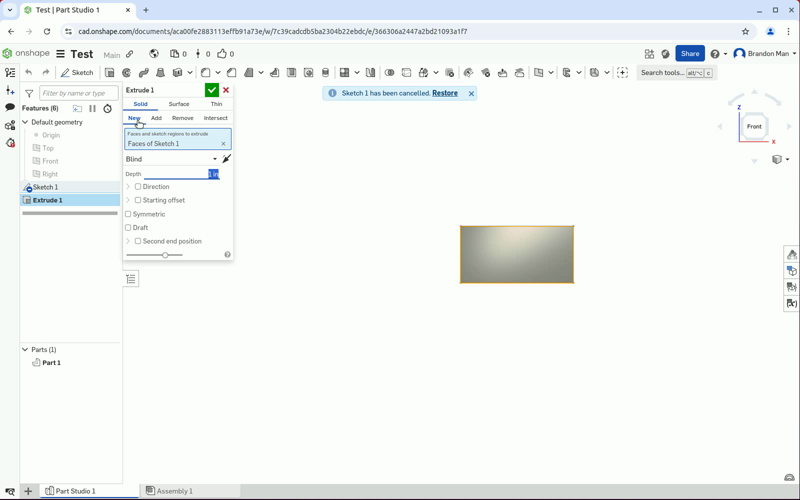
text(-11.554)
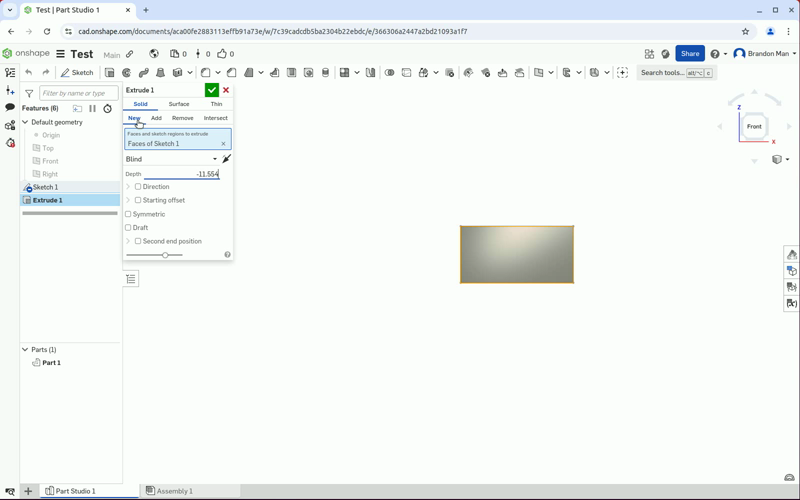
key(enter)
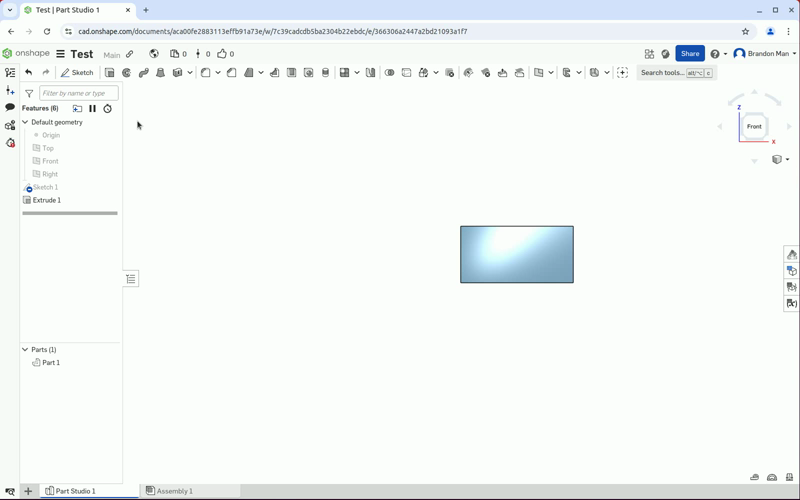
key(shift+h)
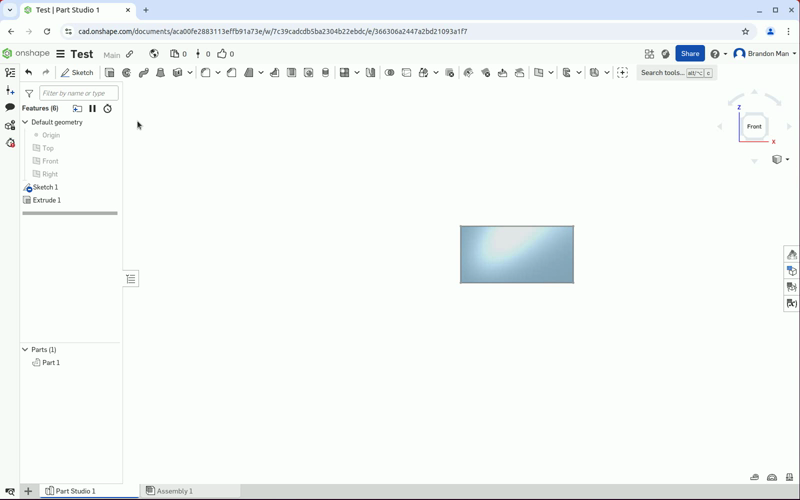
key(shift+h)
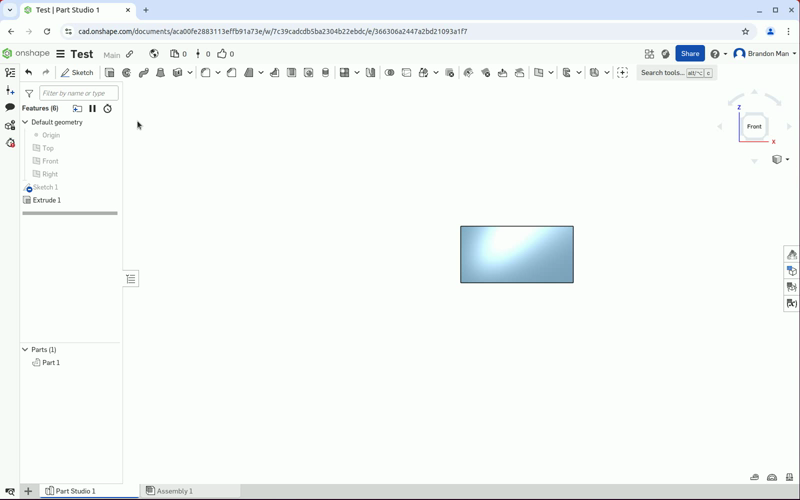
mouse_move(73, 189)
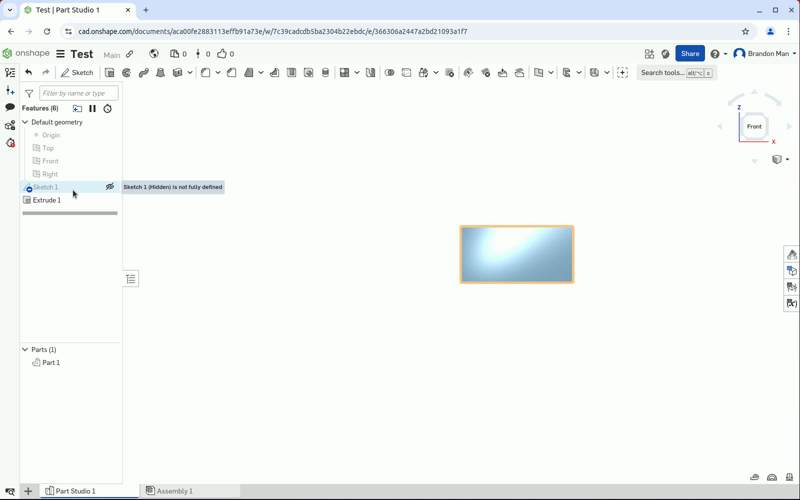
click(73, 189)
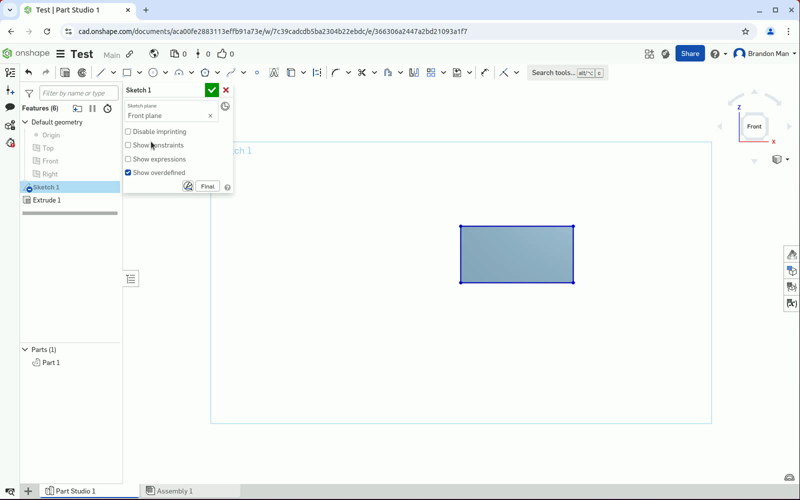
mouse_move(229, 92)
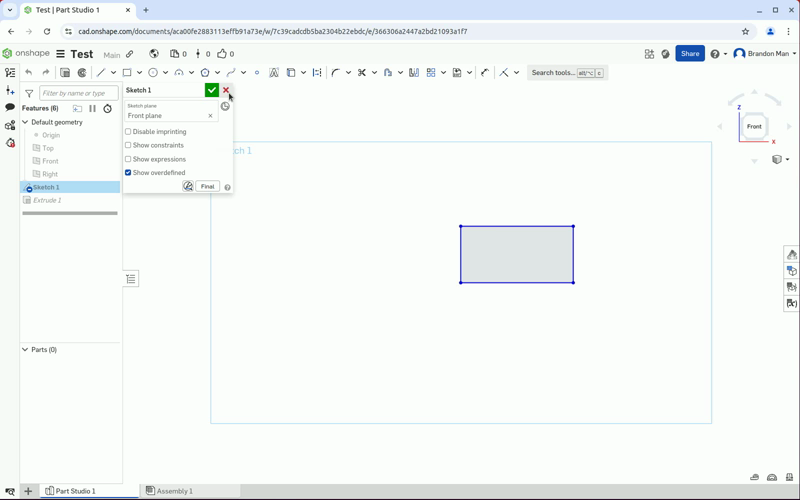
click(229, 92)
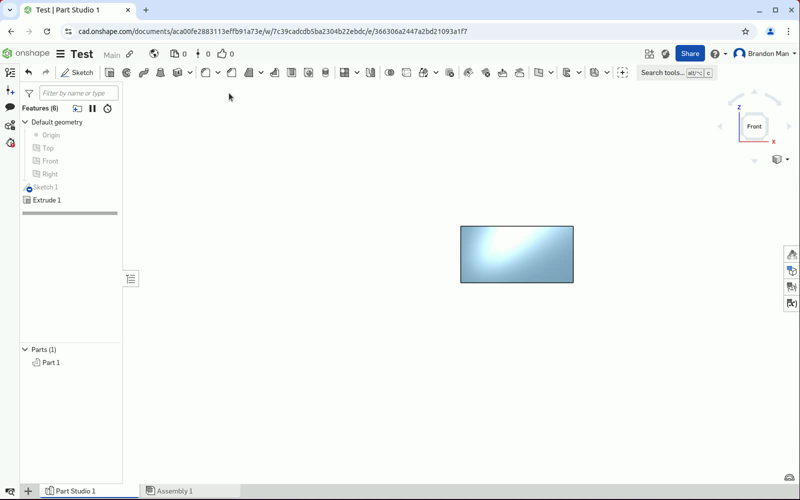
mouse_move(73, 352)
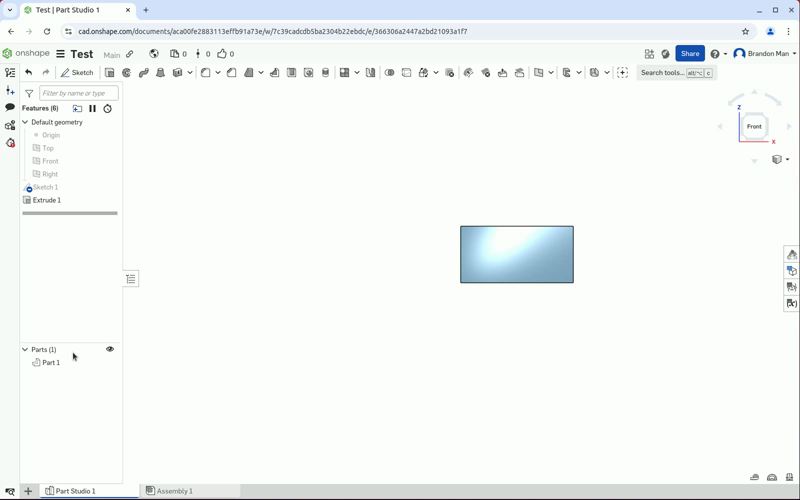
key(y)
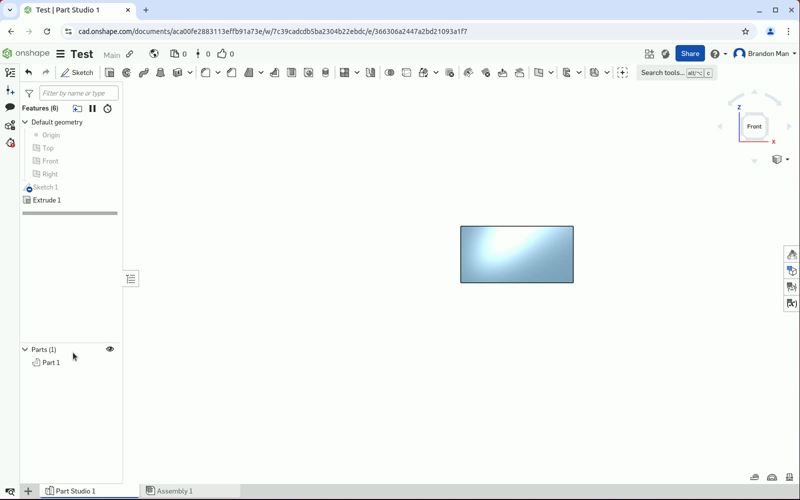
key(shift+p)
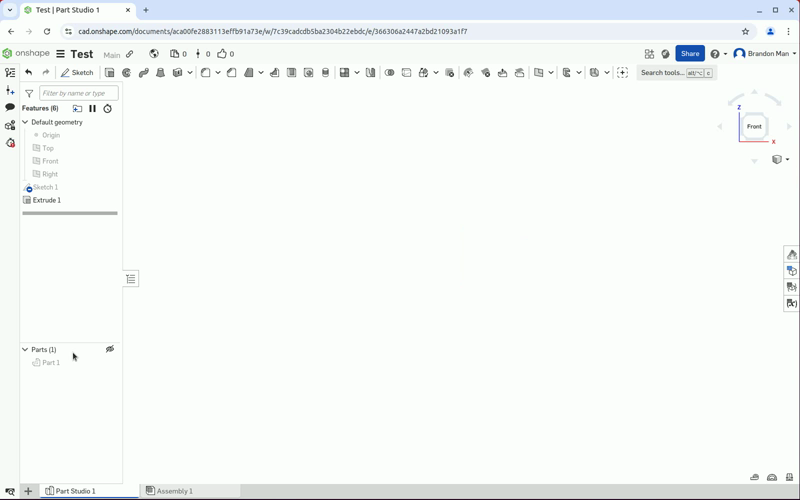
key(space)
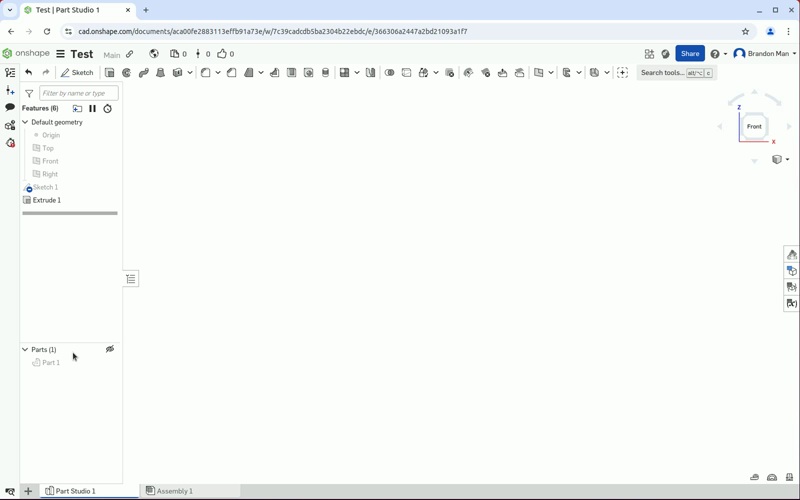
key_down(shift)
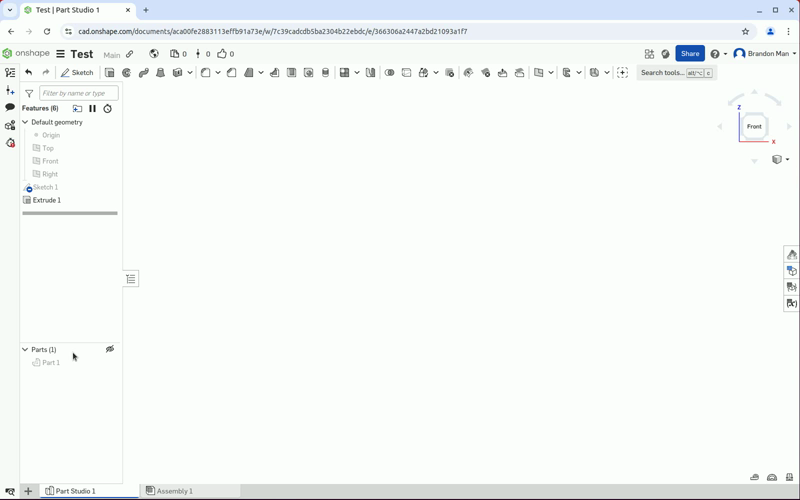
key(down)
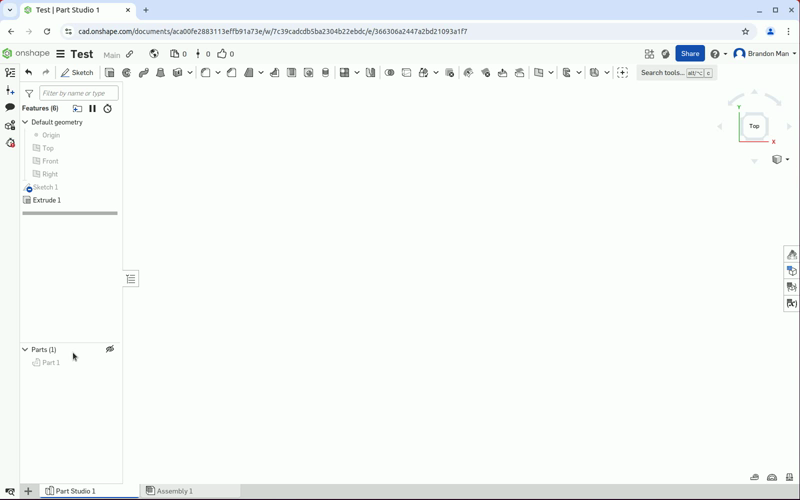
key_up(shift)
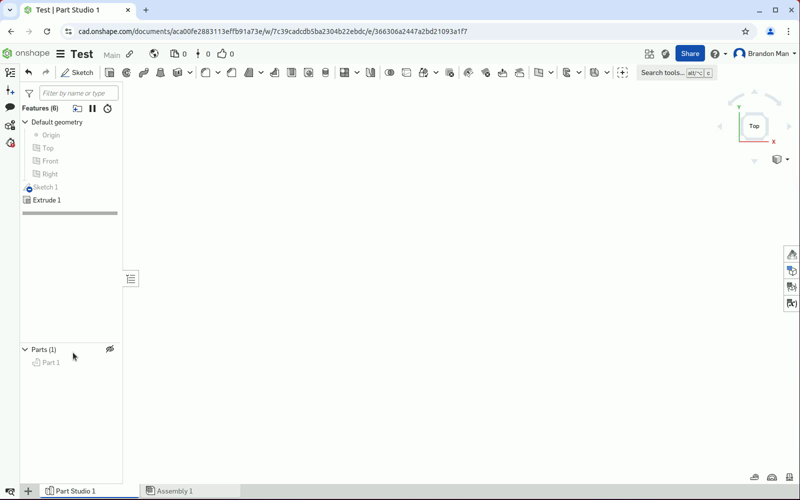
mouse_move(73, 352)
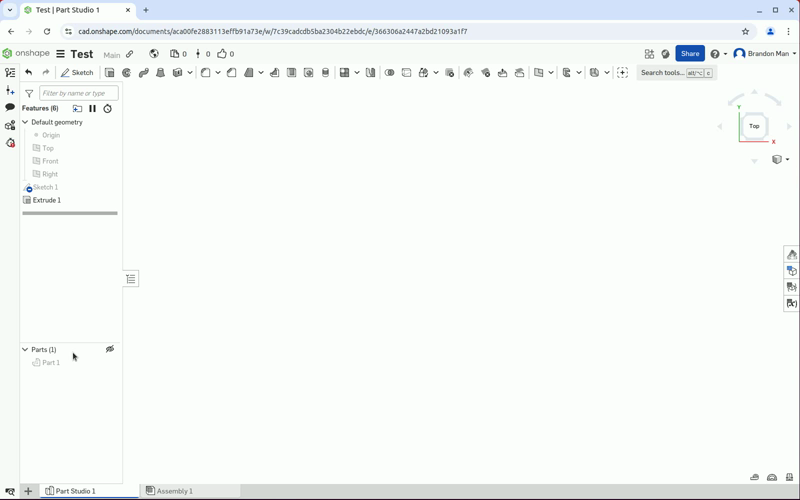
key(shift+y)
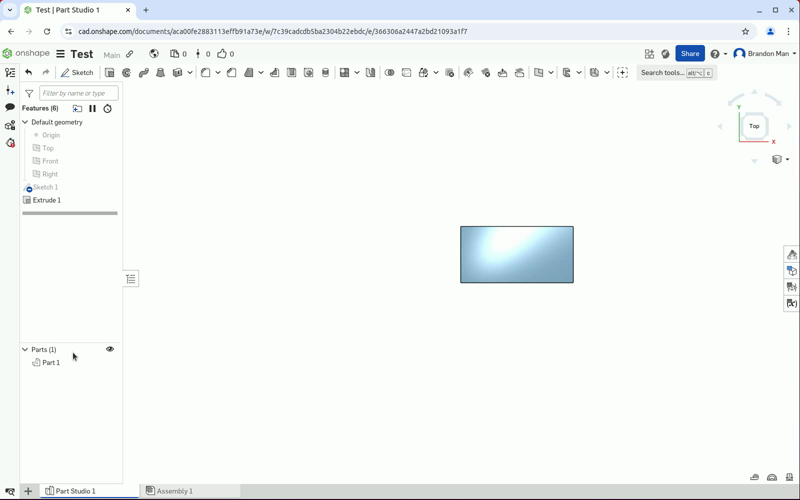
mouse_move(541, 75)
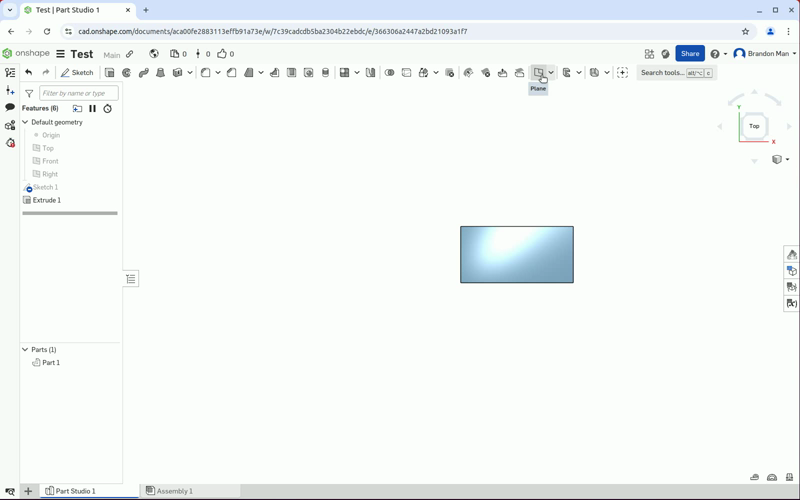
click(541, 75)
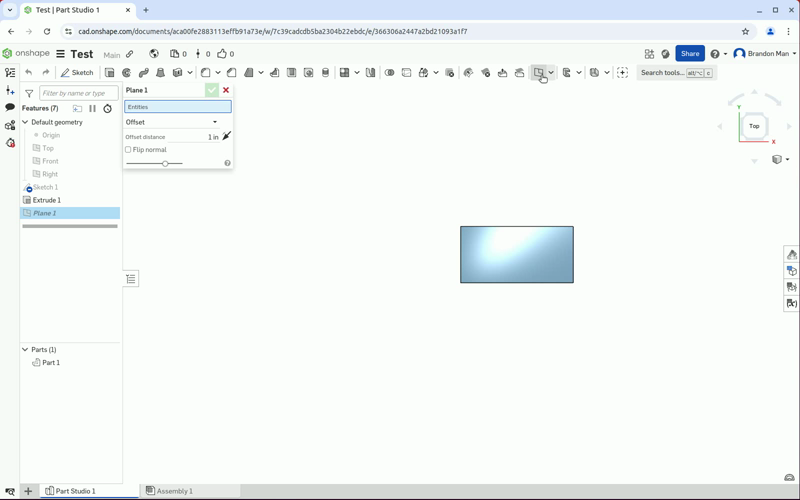
mouse_move(73, 150)
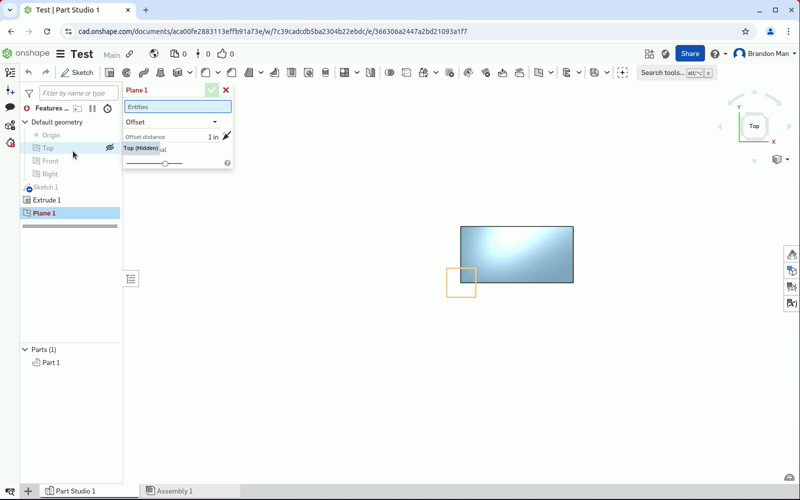
click(73, 150)
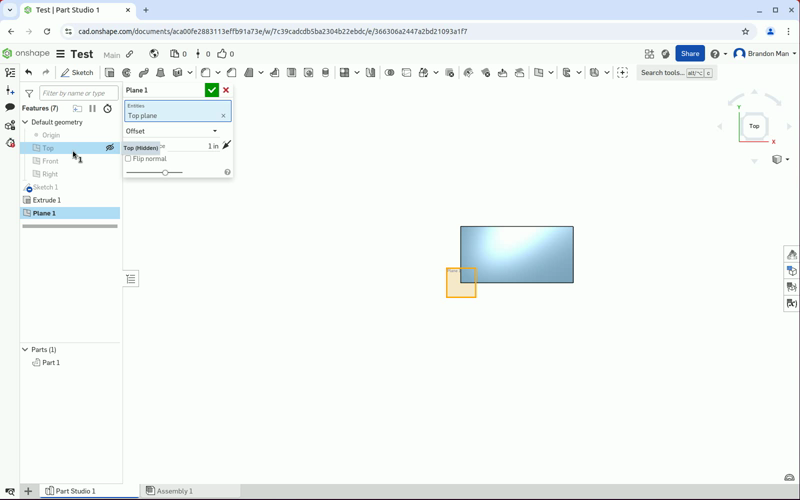
key(tab, 2)
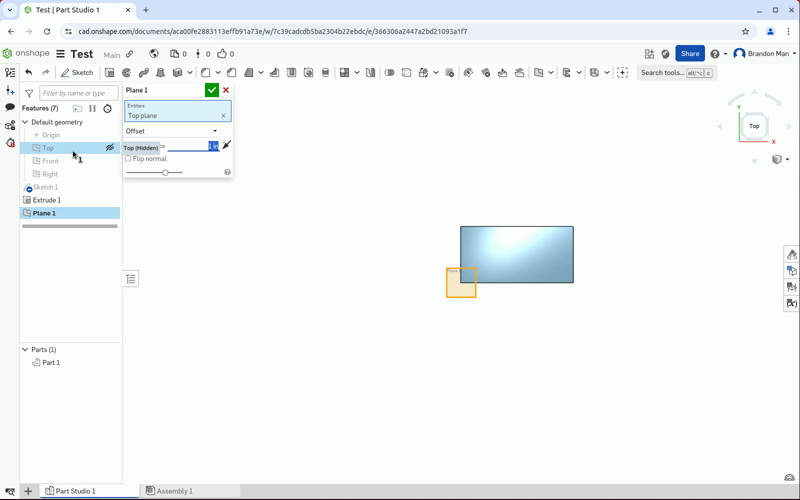
text(11.554)
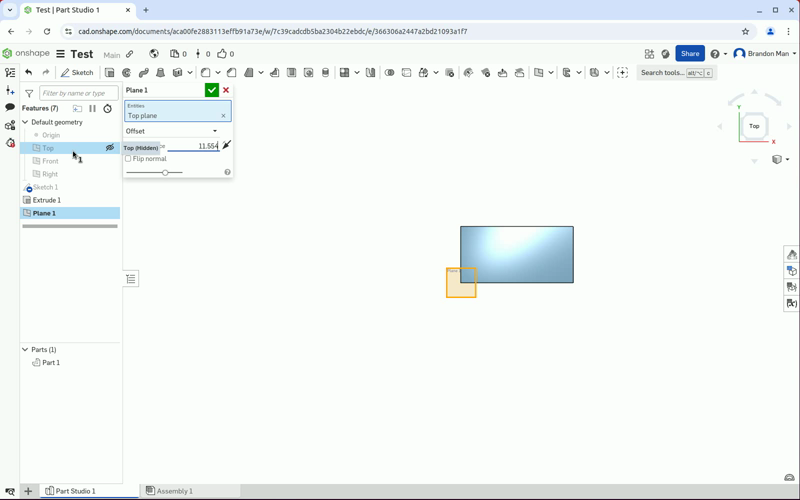
key(enter, 2)
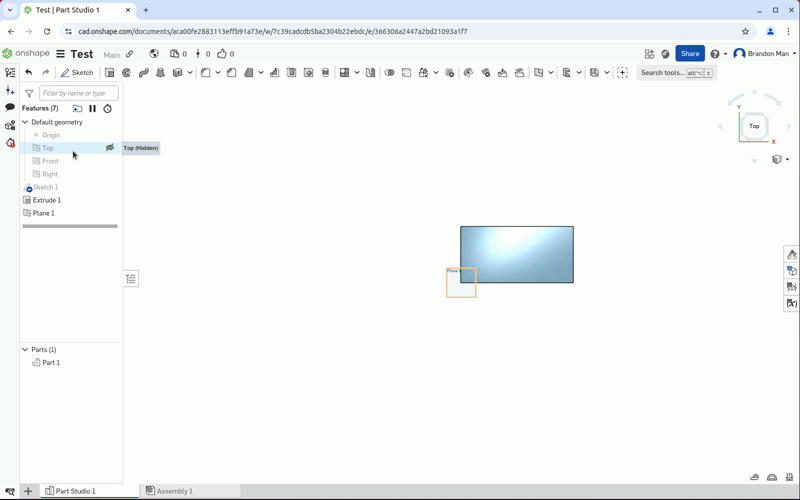
key(shift+s)
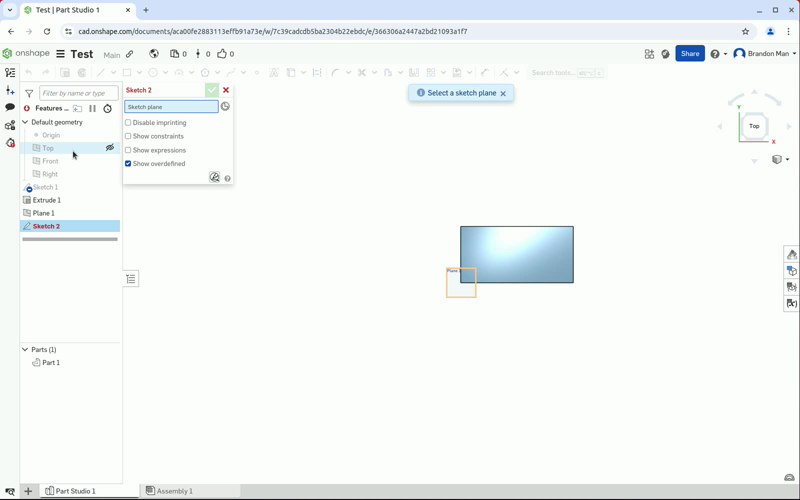
mouse_move(73, 215)
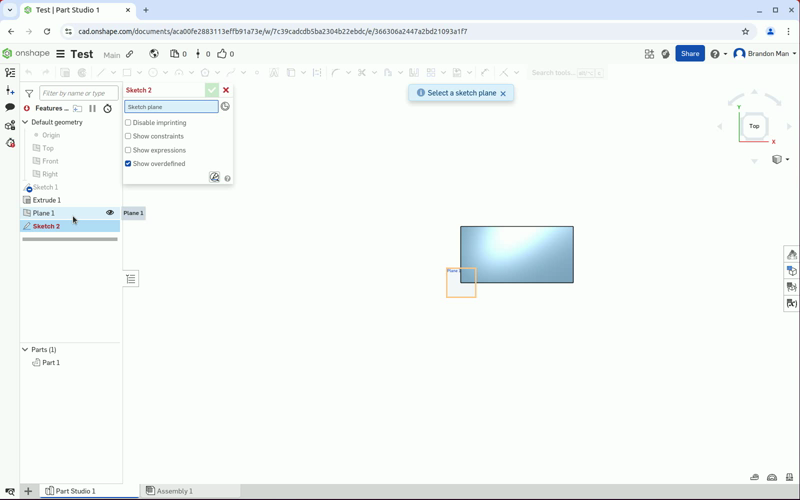
click(73, 215)
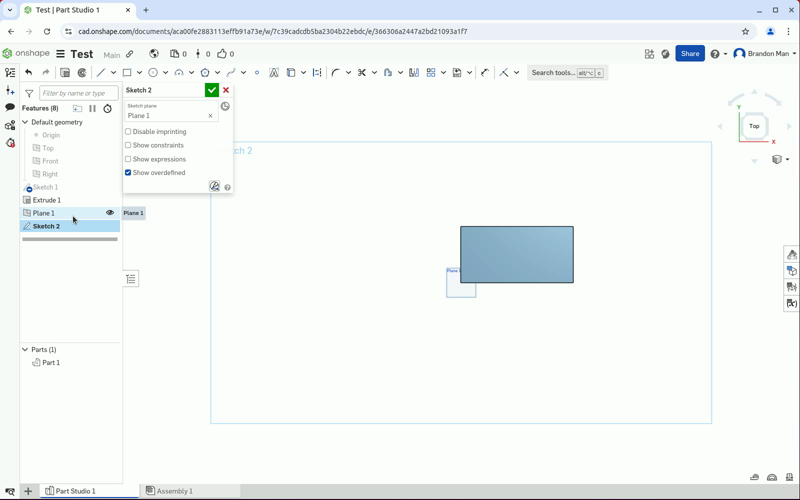
mouse_move(73, 352)
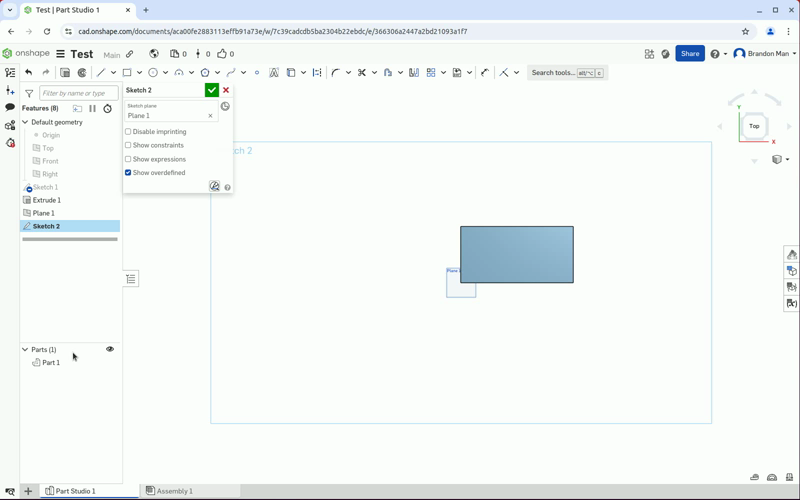
key(y)
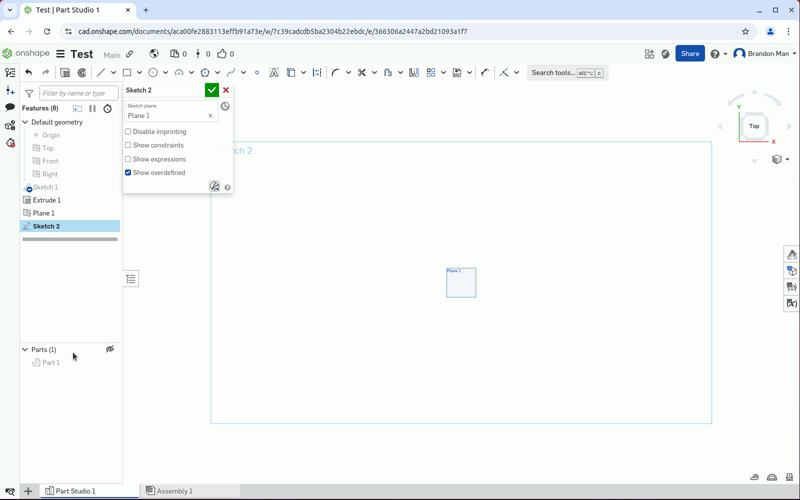
key(c)
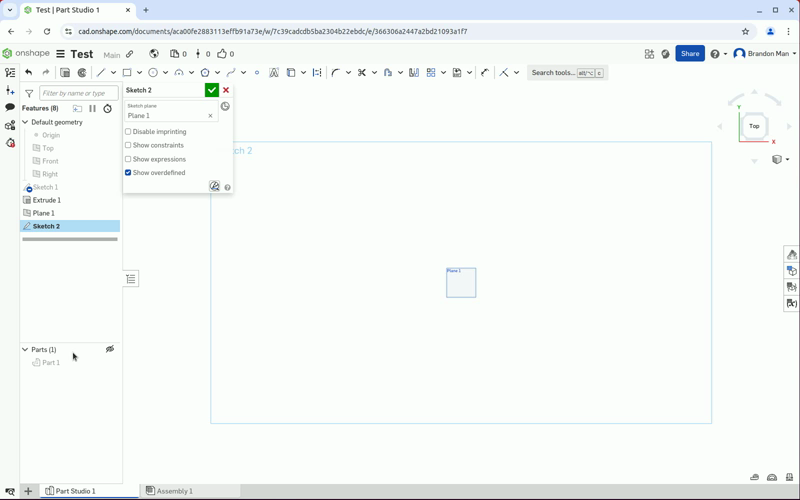
key_down(shift)
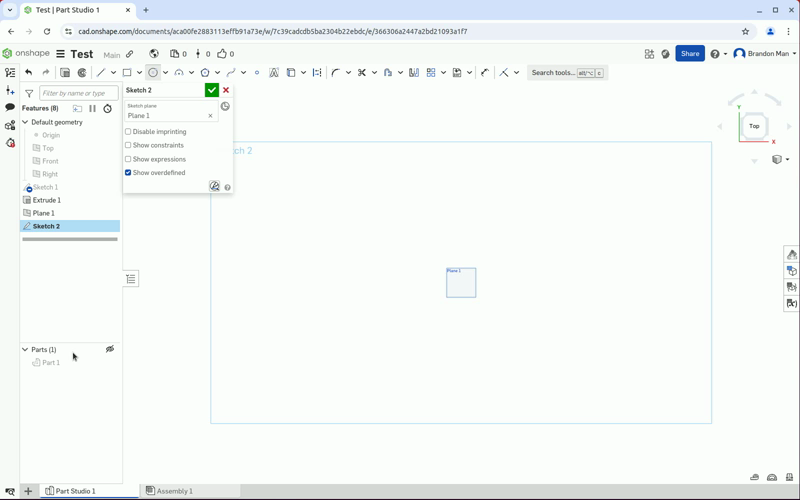
mouse_move(516, 254)
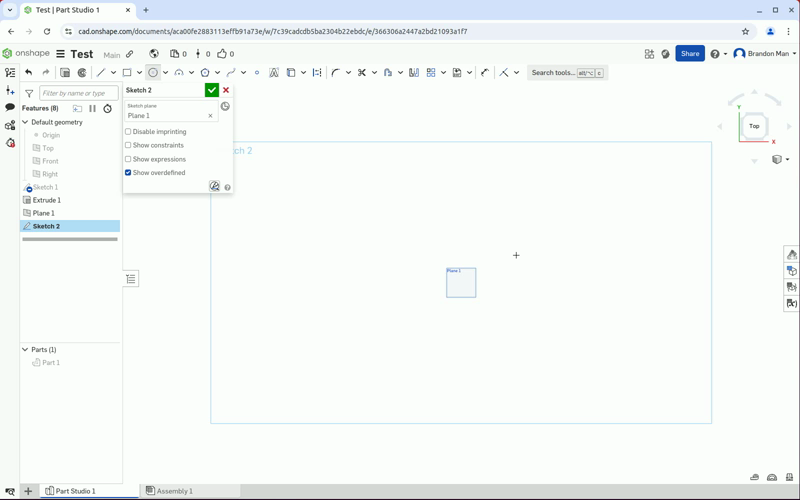
click(516, 254)
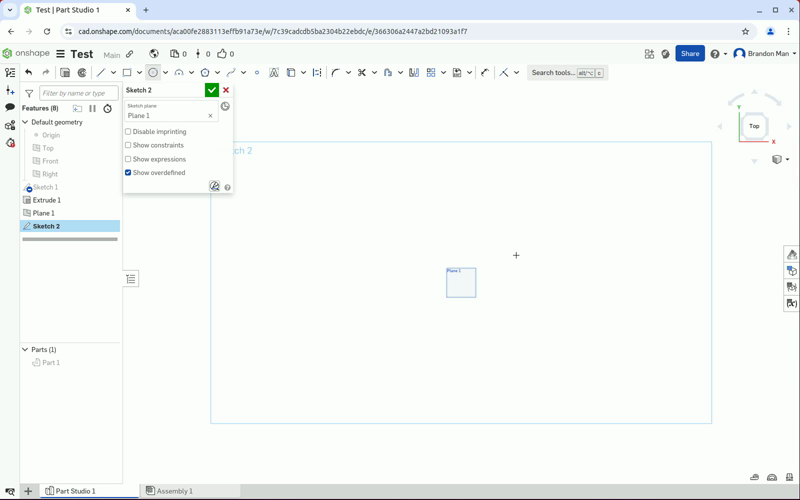
key_up(shift)
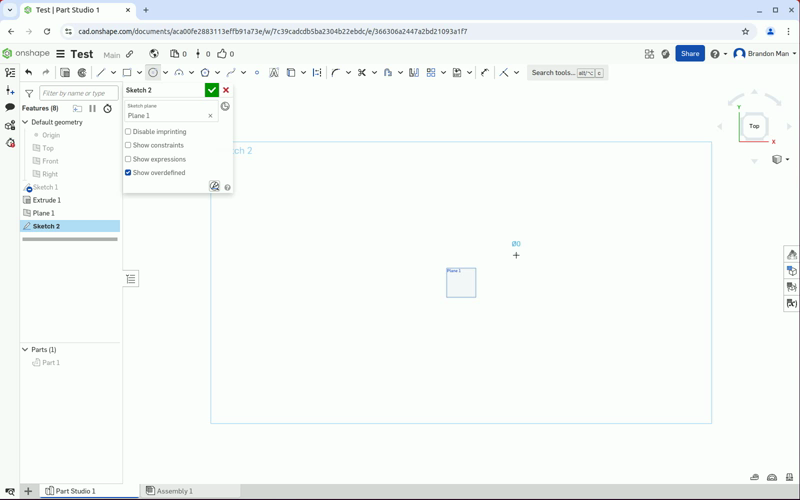
mouse_move(529, 254)
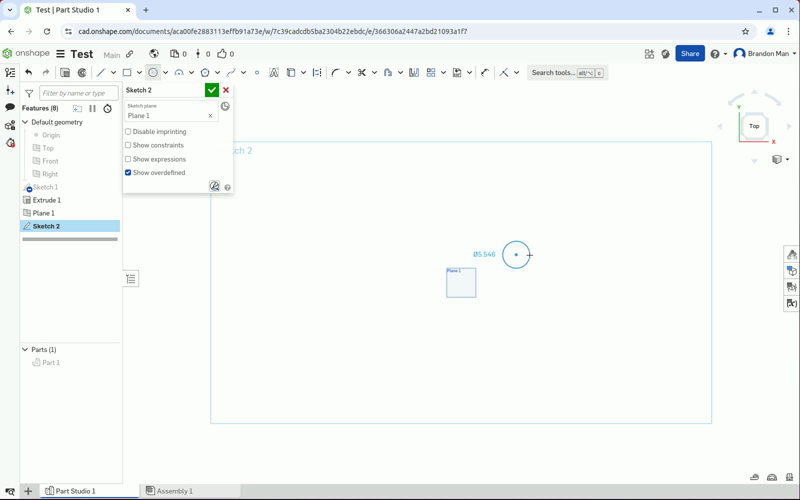
click(529, 254)
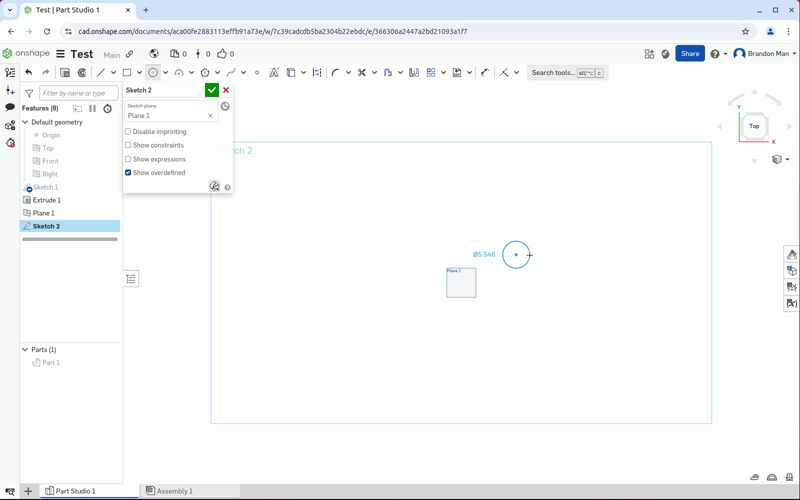
key(esc)
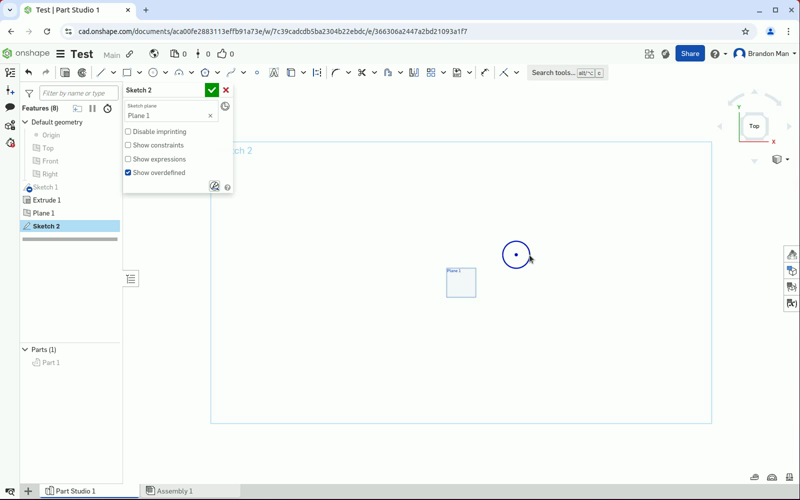
mouse_move(521, 263)
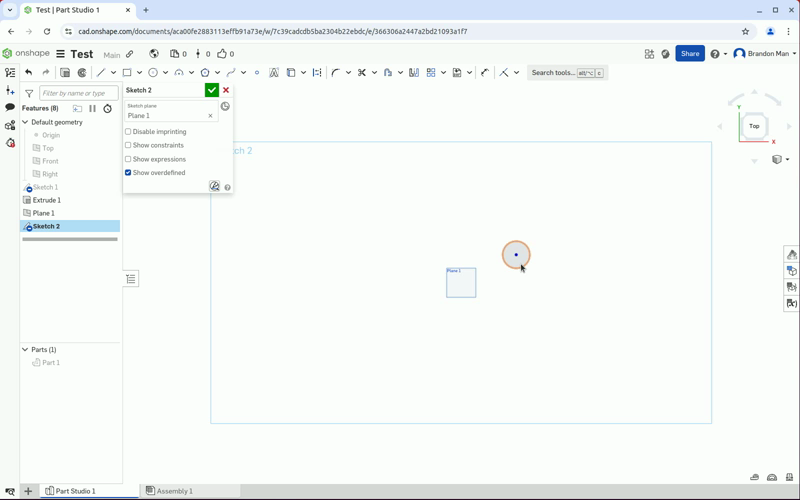
scroll(6)
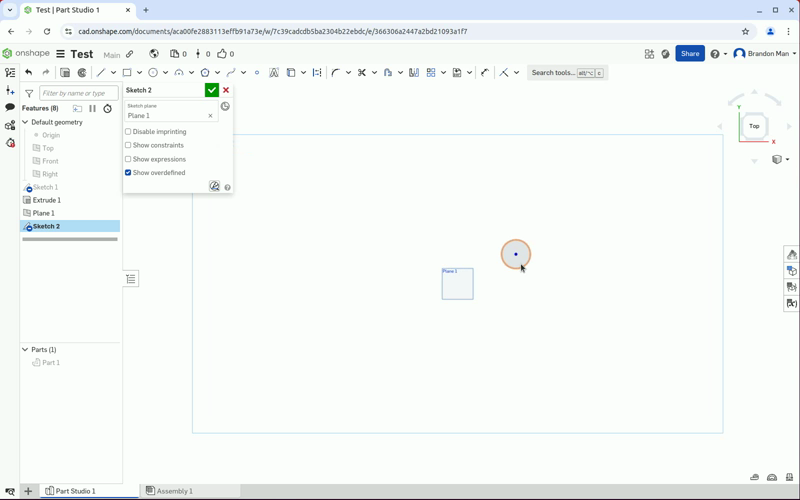
scroll(6)
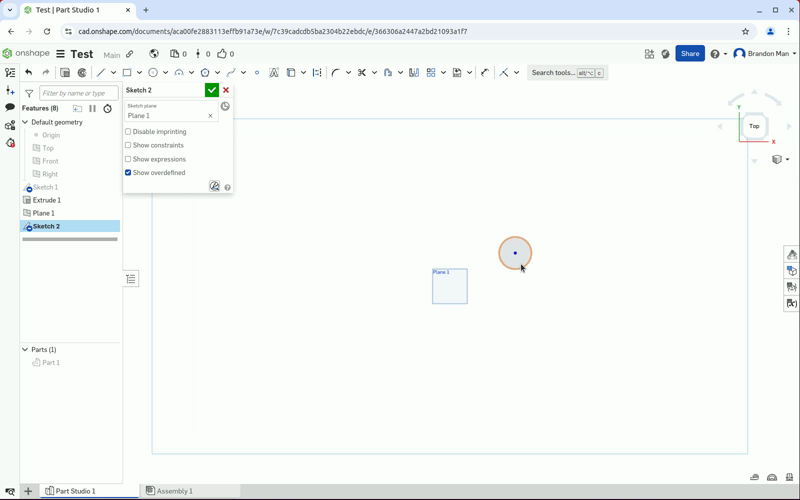
scroll(6)
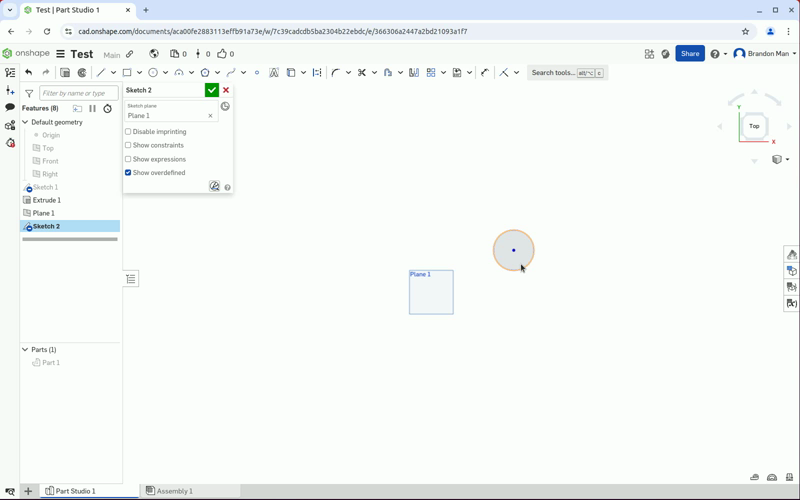
scroll(6)
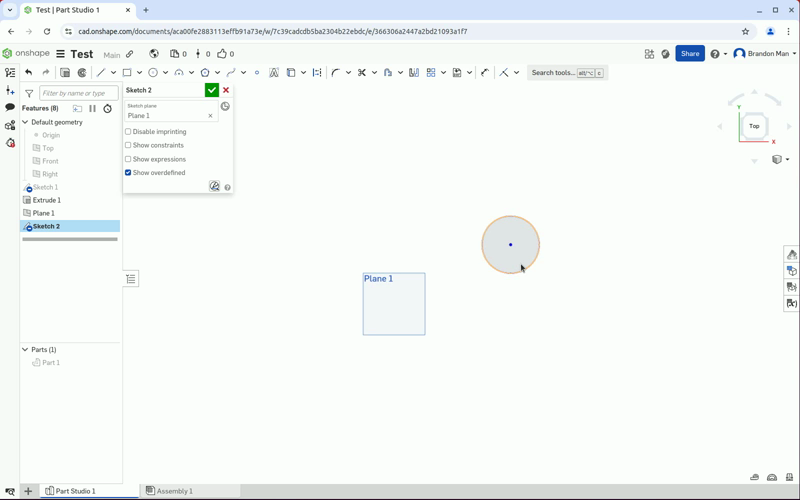
scroll(6)
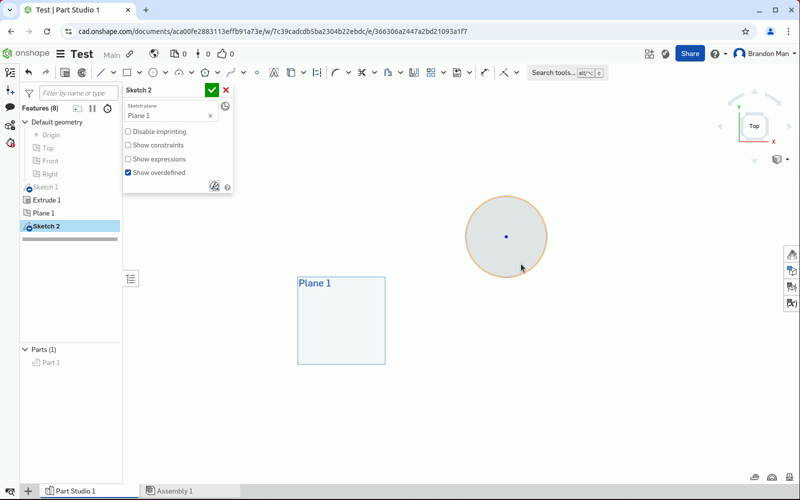
scroll(6)
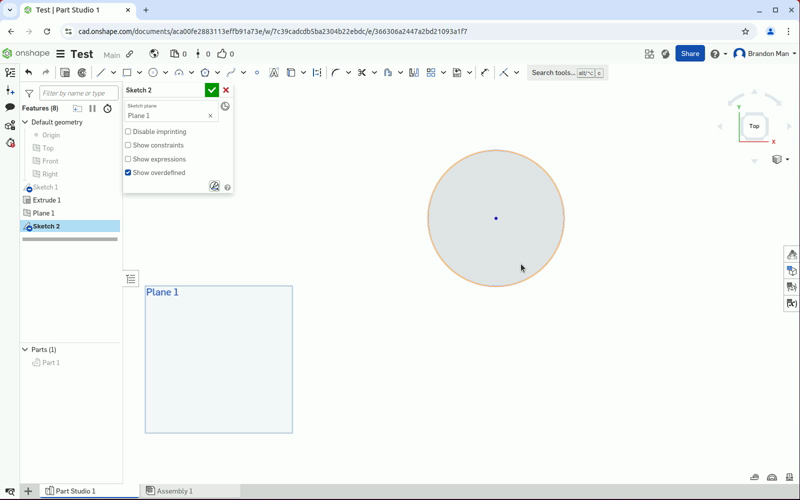
scroll(6)
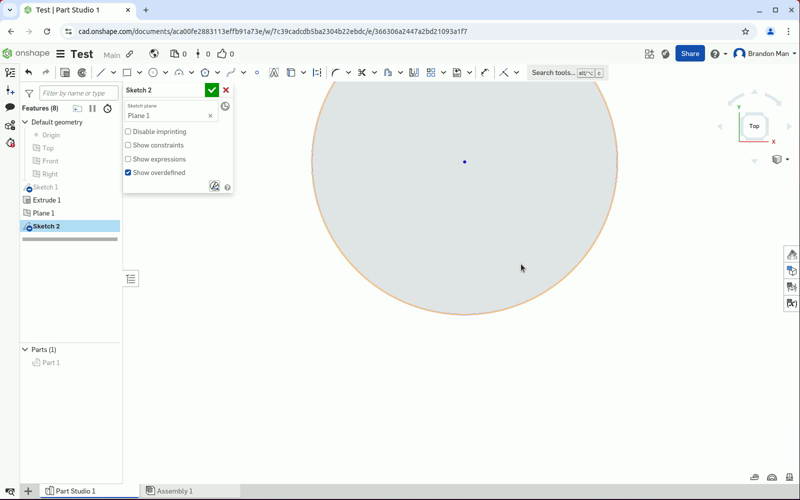
click(521, 263)
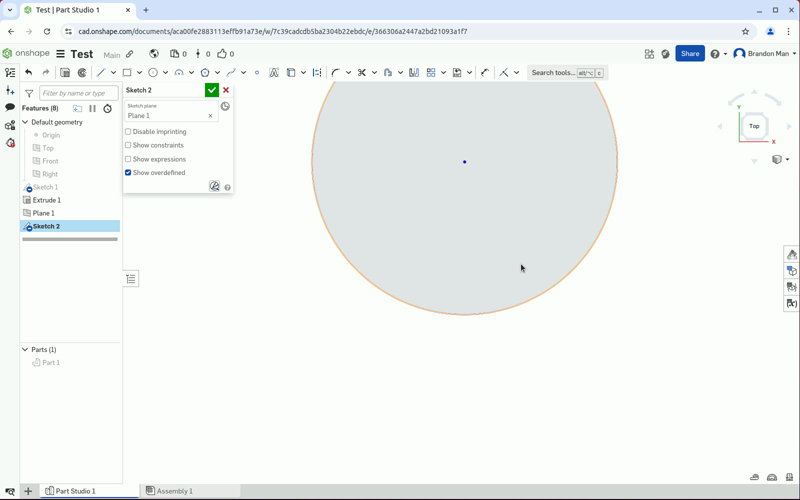
scroll(-6)
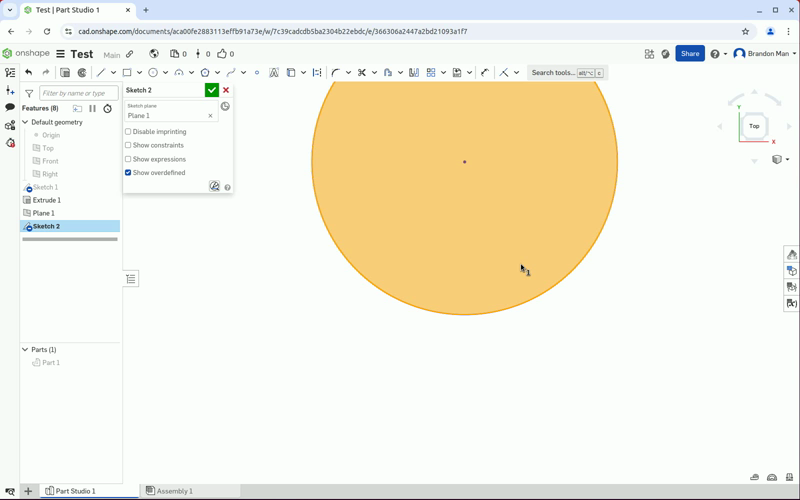
scroll(-6)
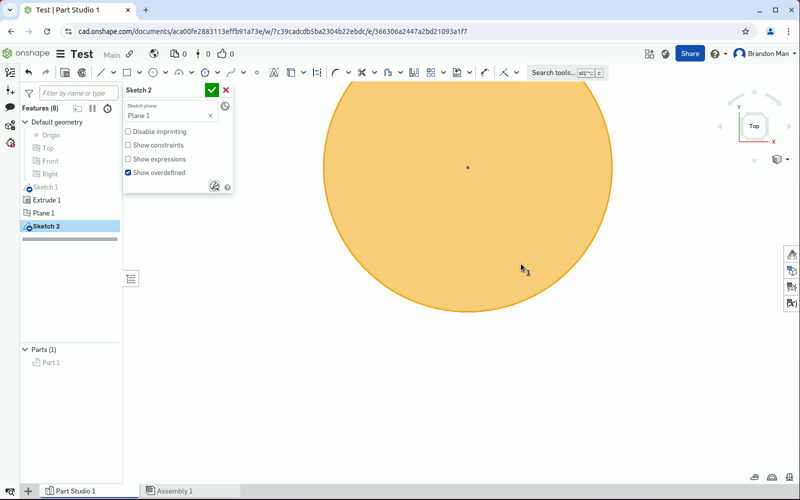
scroll(-6)
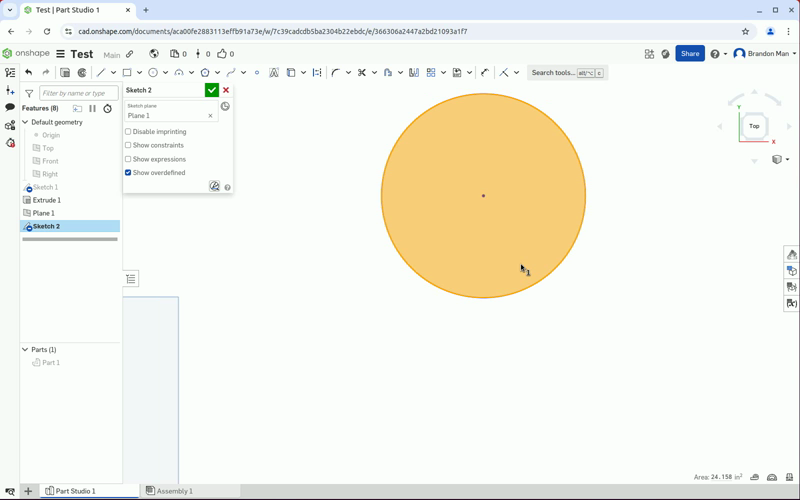
scroll(-6)
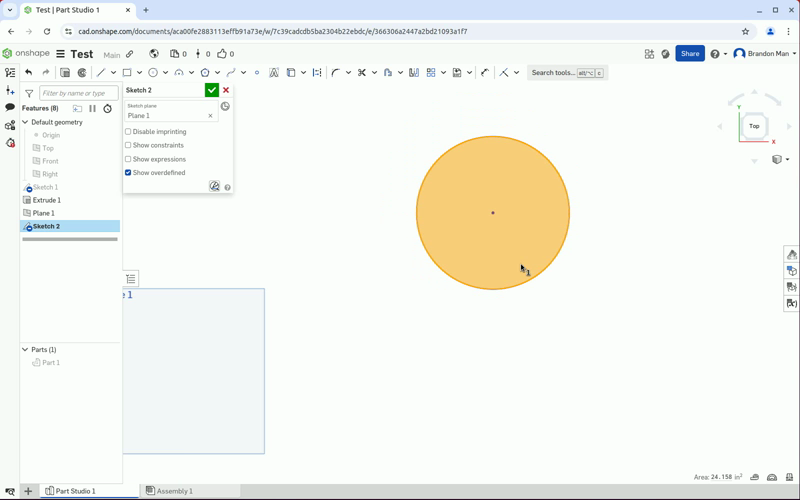
scroll(-6)
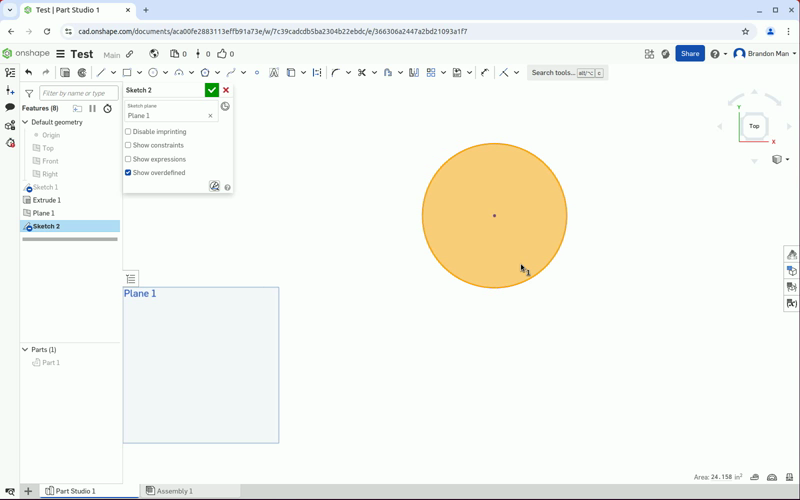
scroll(-6)
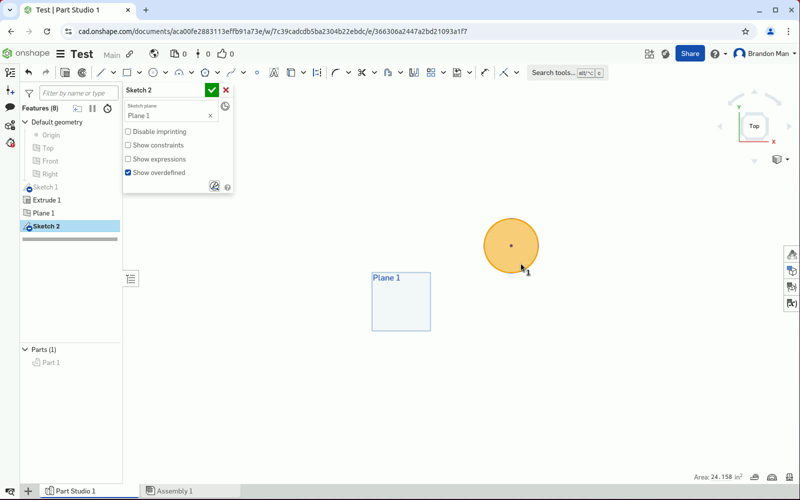
scroll(-6)
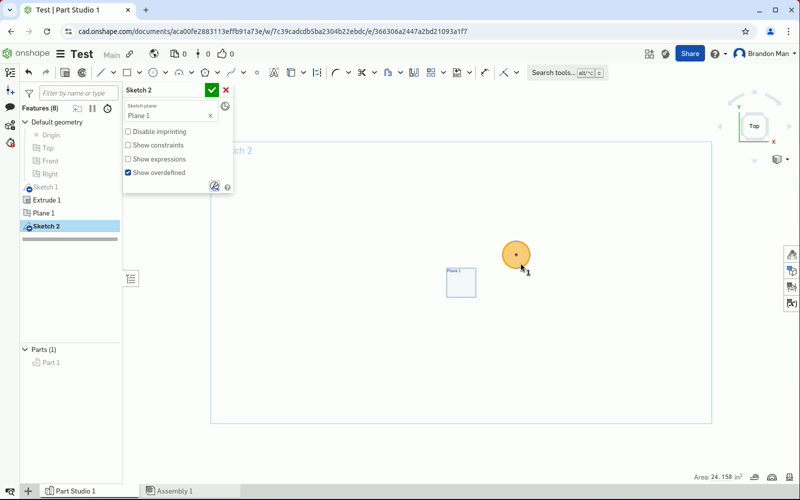
mouse_move(73, 352)
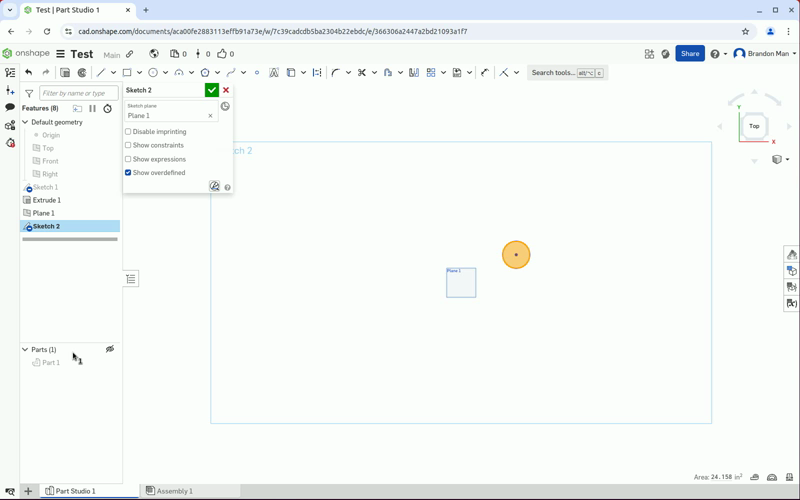
key(shift+y)
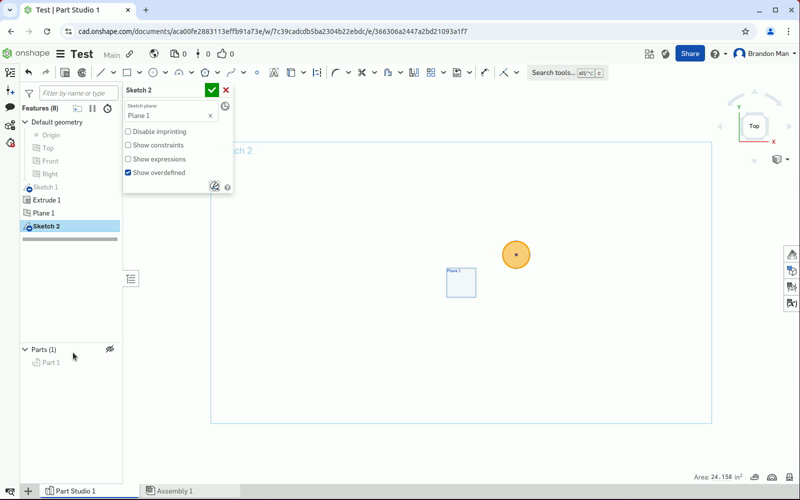
key(shift+e)
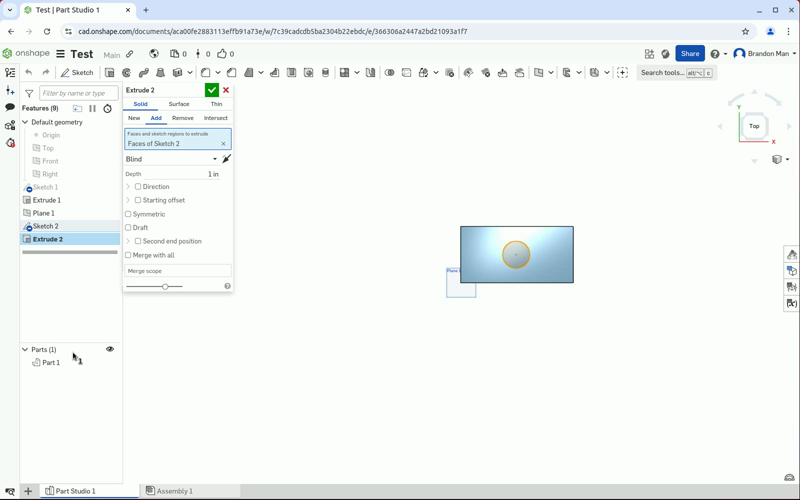
mouse_move(143, 106)
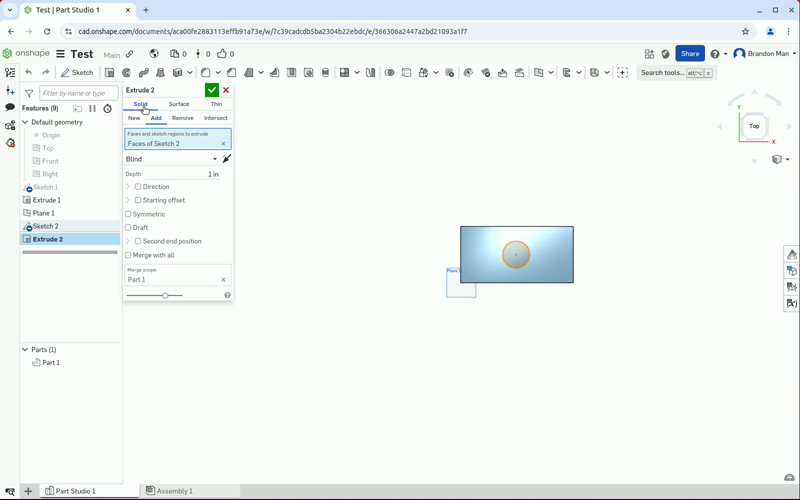
click(143, 106)
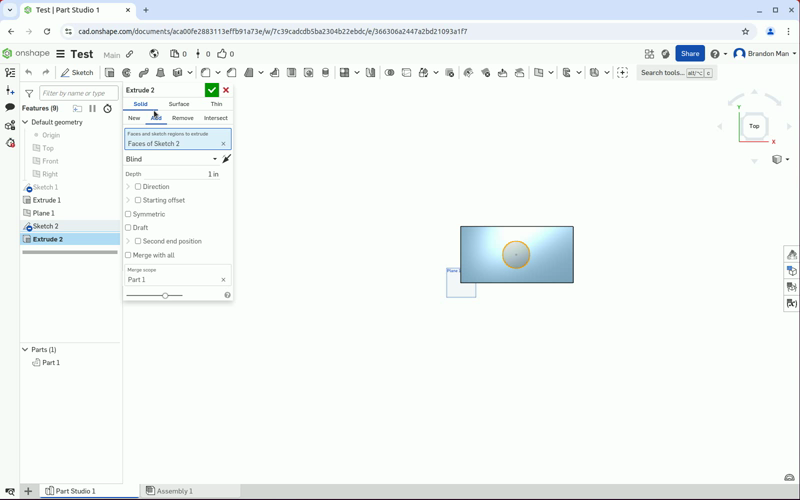
mouse_move(186, 120)
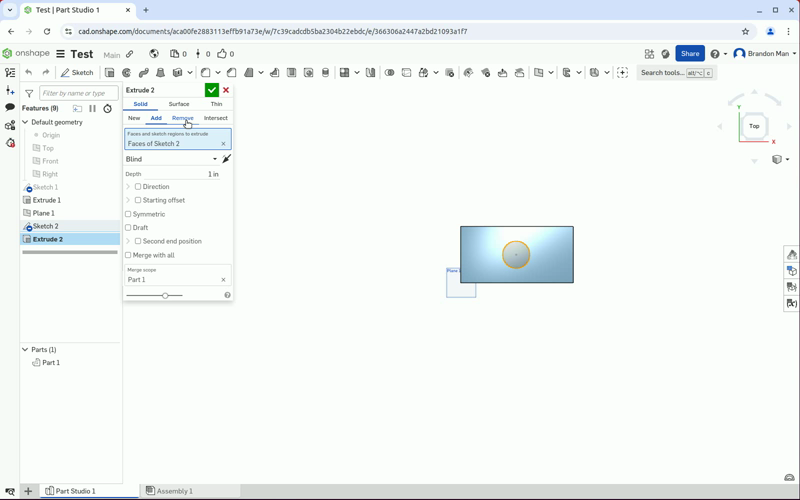
click(186, 120)
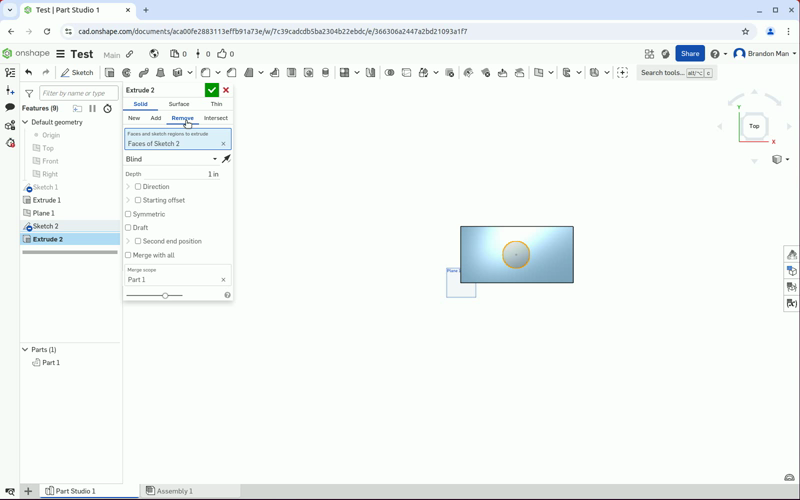
key(tab, 4)
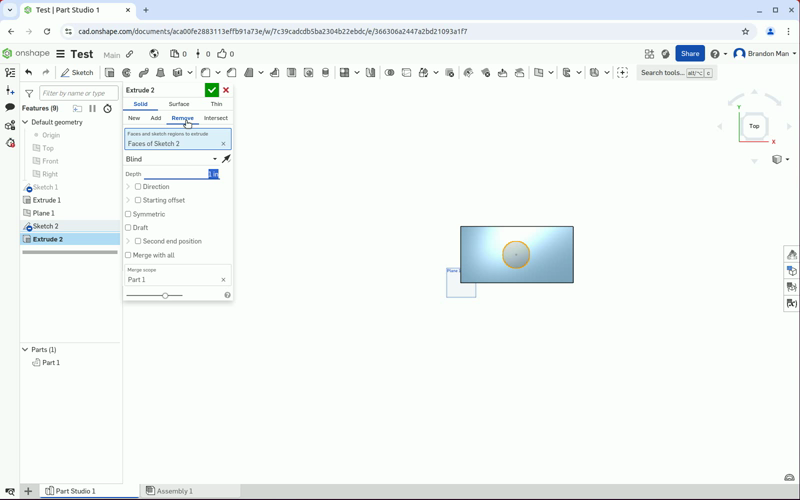
text(11.554)
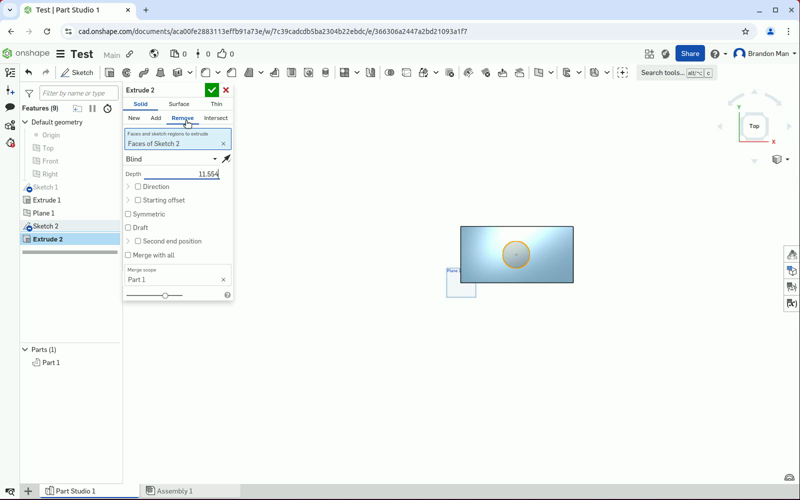
key(tab, 6)
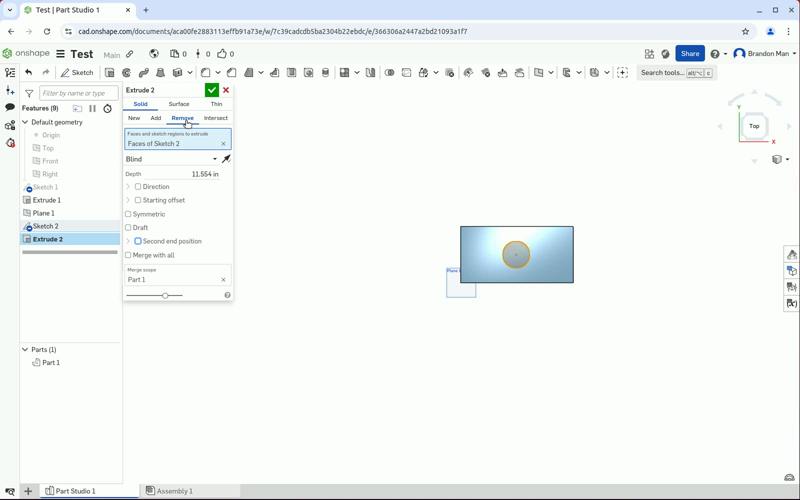
key(space)
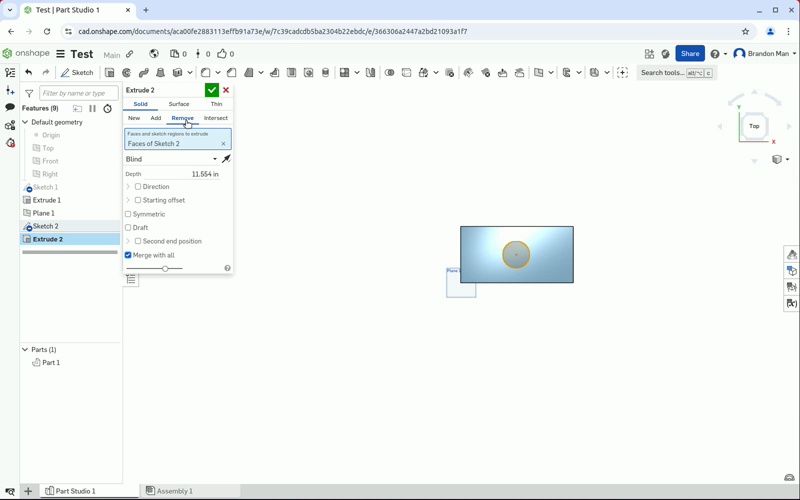
key(enter)
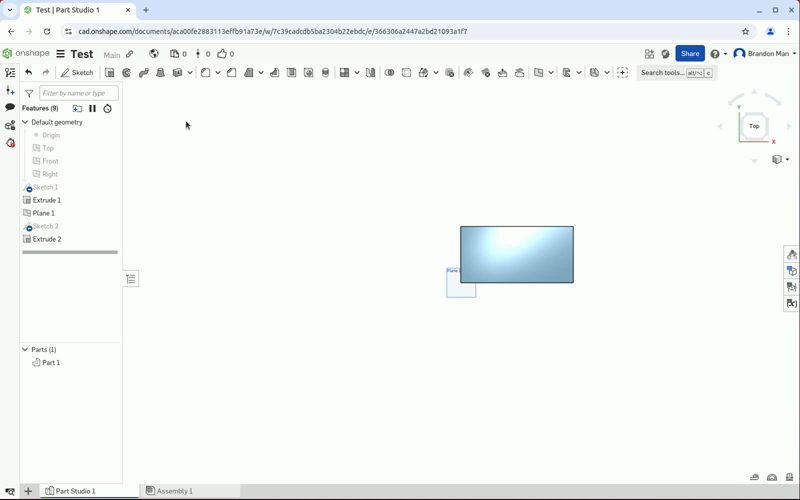
key(shift+h)
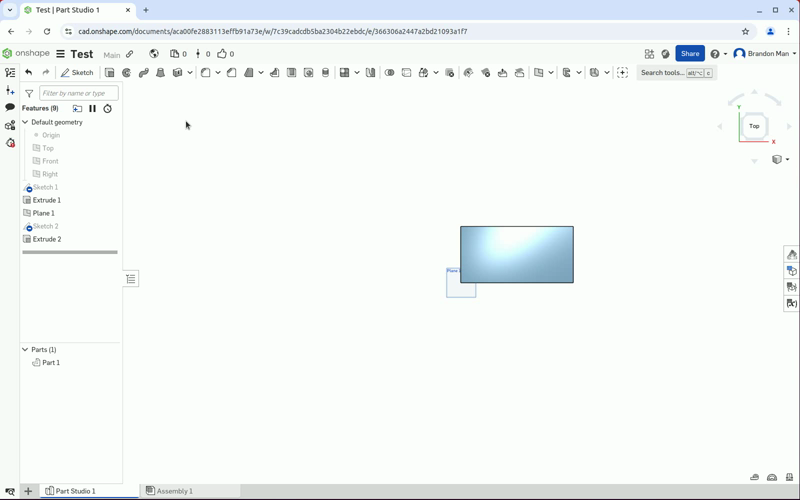
key(shift+h)
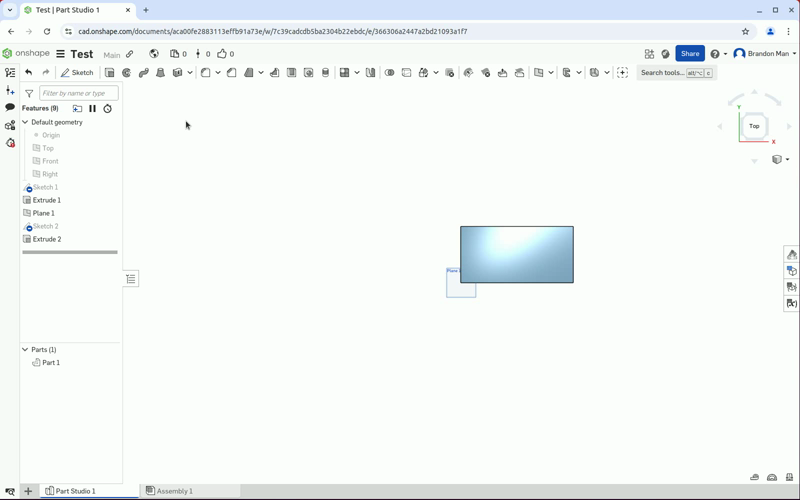
mouse_move(73, 189)
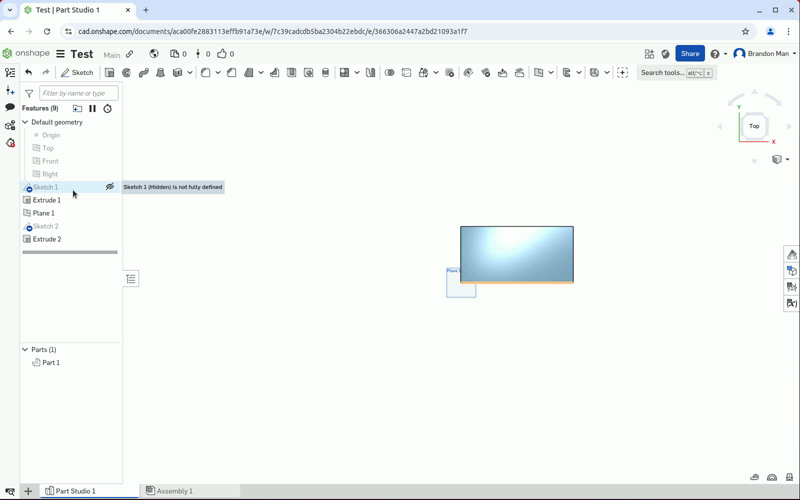
click(73, 189)
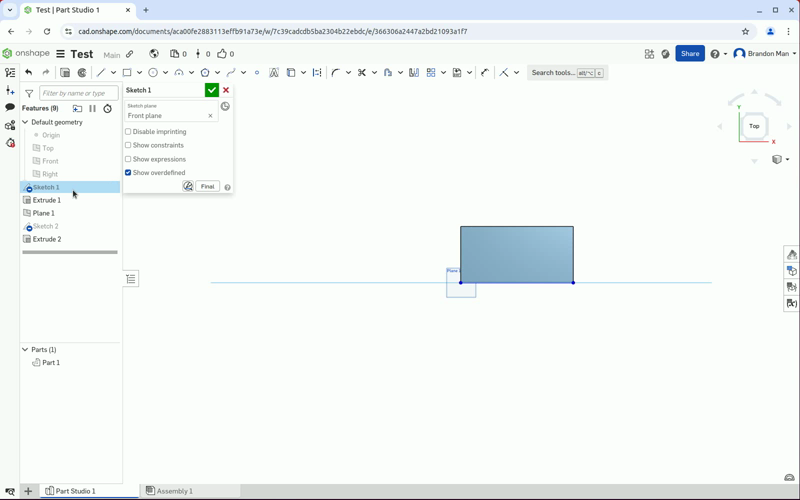
mouse_move(229, 92)
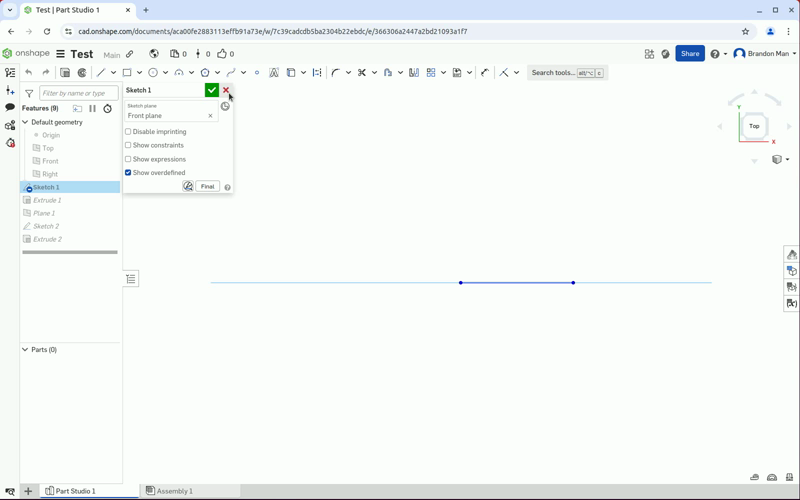
click(229, 92)
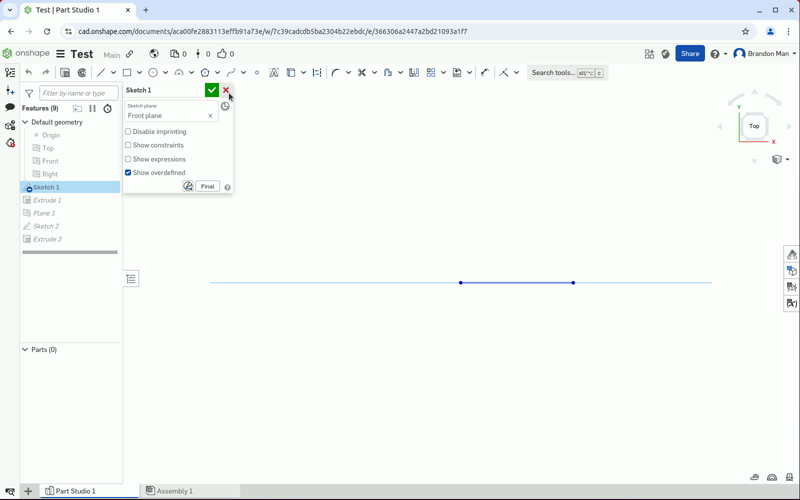
key(shift+s)
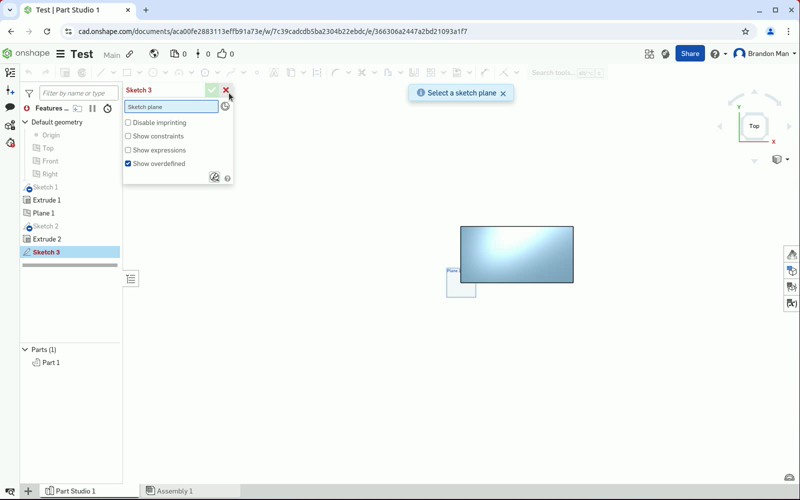
mouse_move(73, 215)
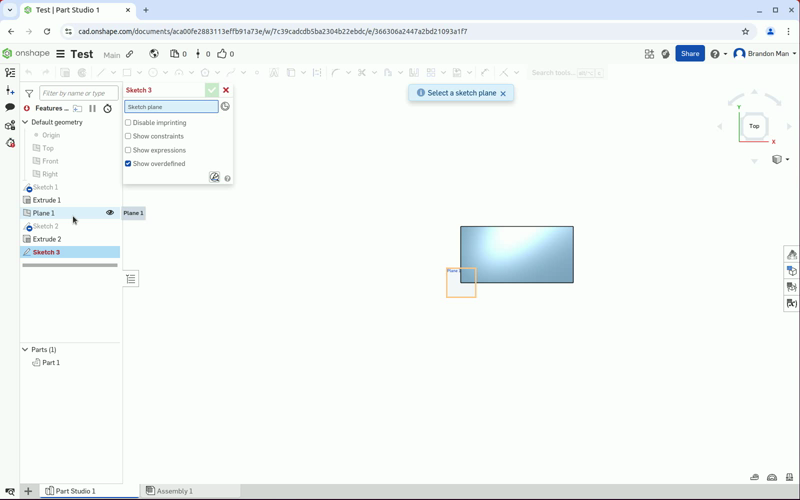
click(73, 215)
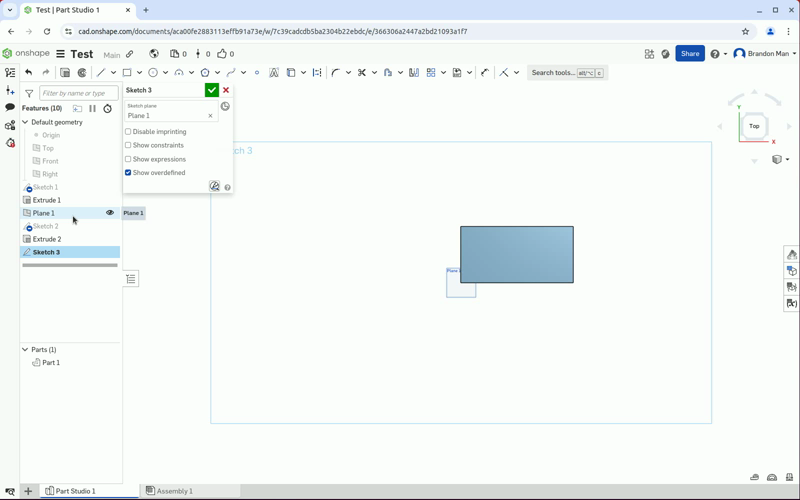
mouse_move(73, 352)
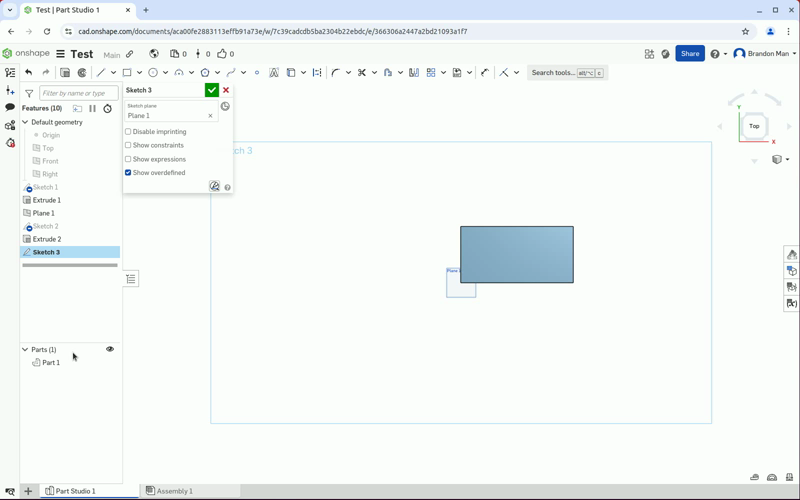
key(y)
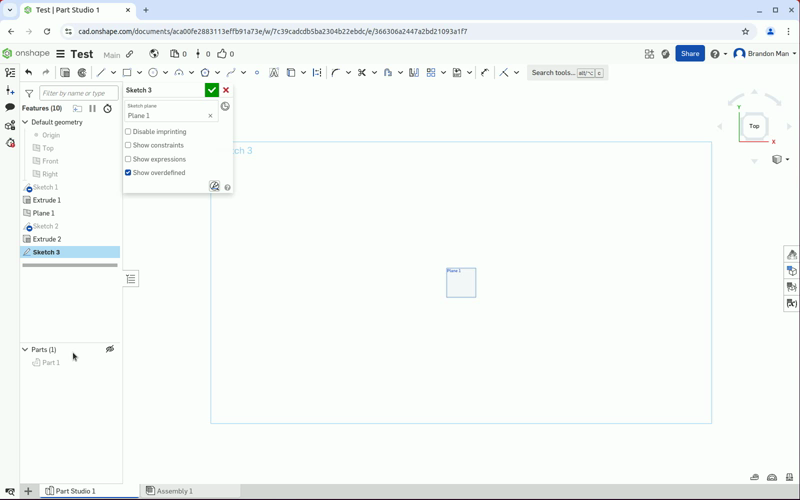
key(l)
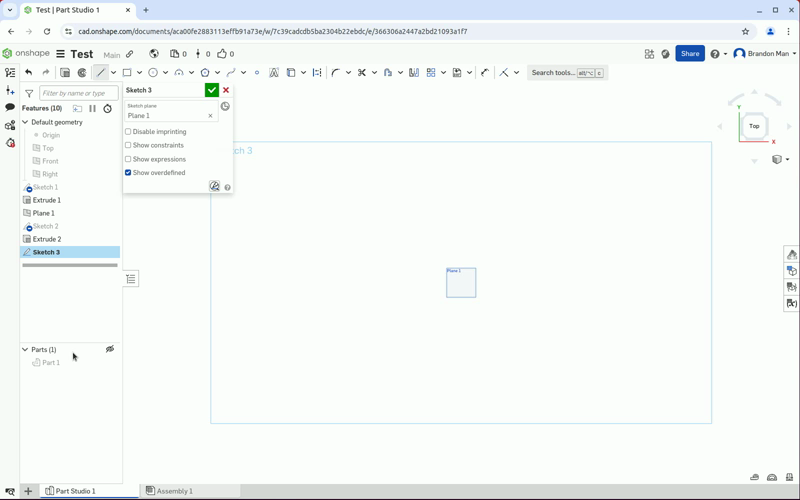
key_down(shift)
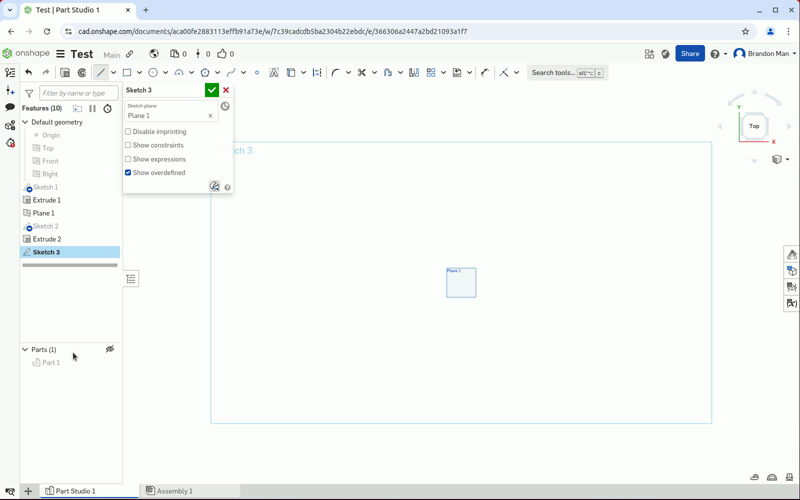
mouse_move(460, 240)
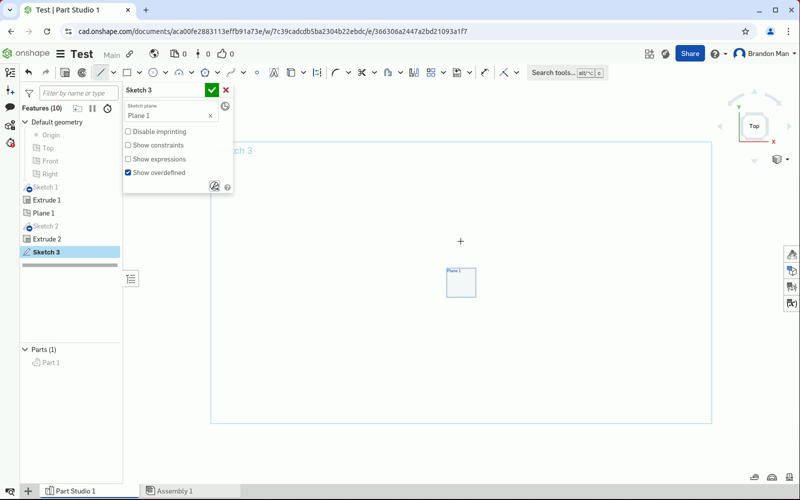
click(460, 240)
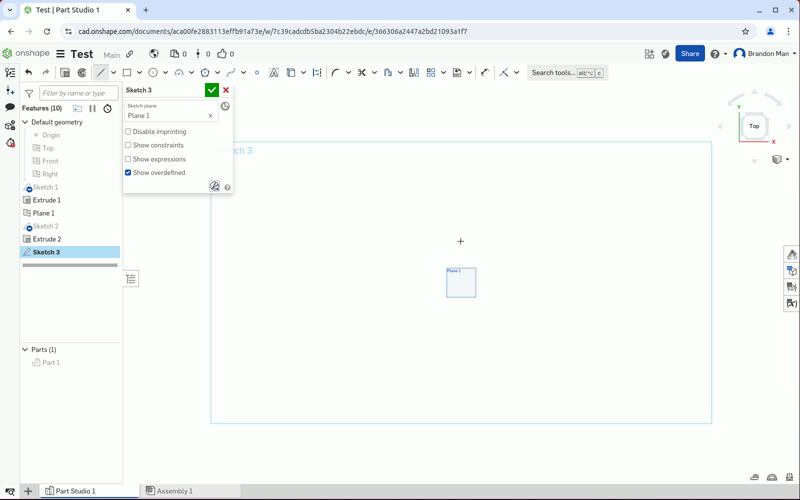
key_up(shift)
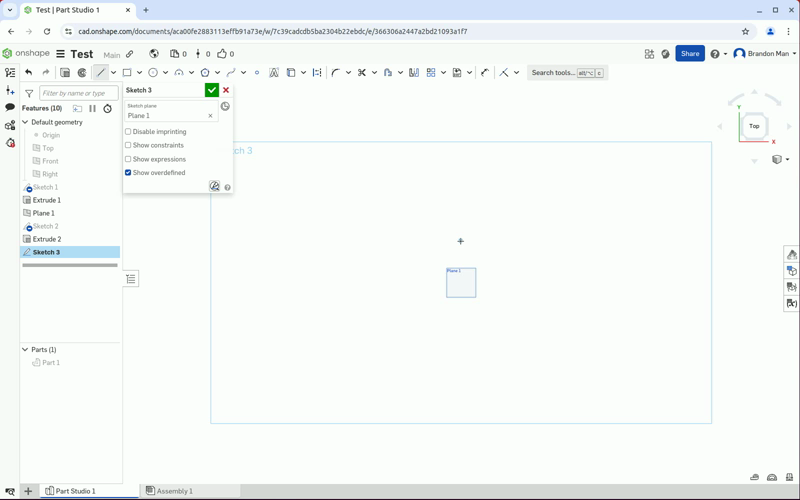
key_down(shift)
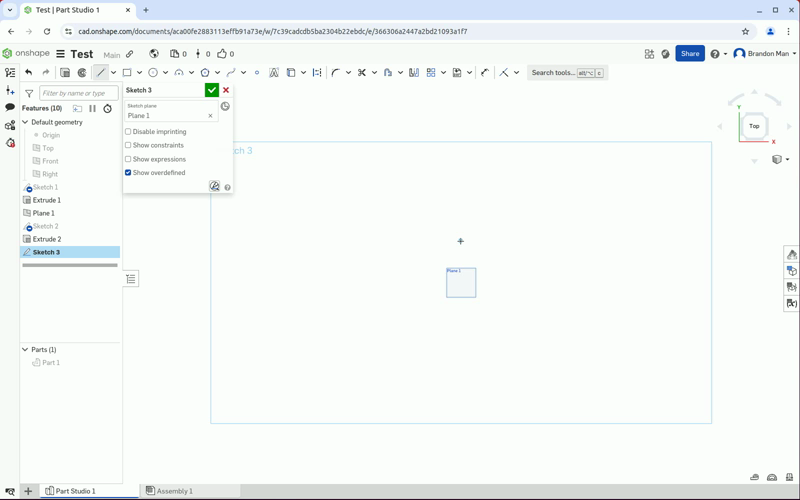
mouse_move(490, 240)
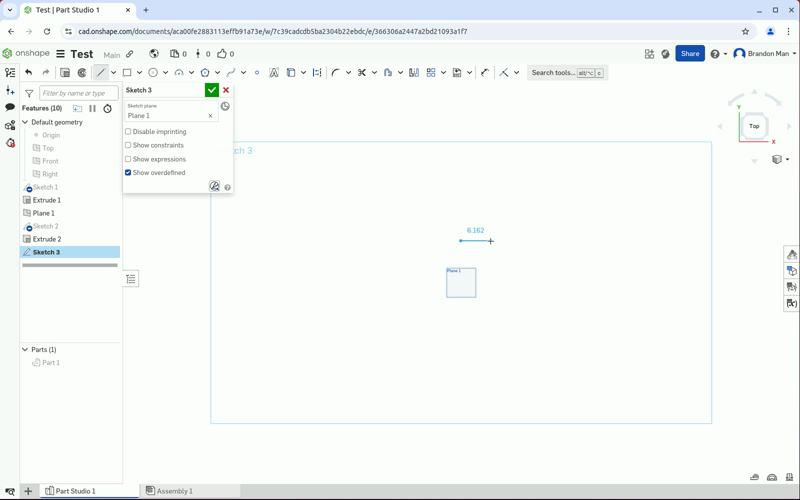
mouse_move(489, 240)
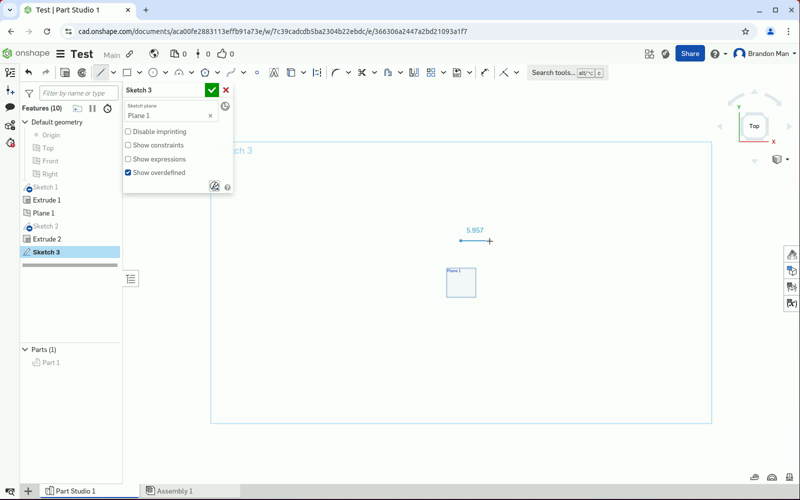
click(489, 240)
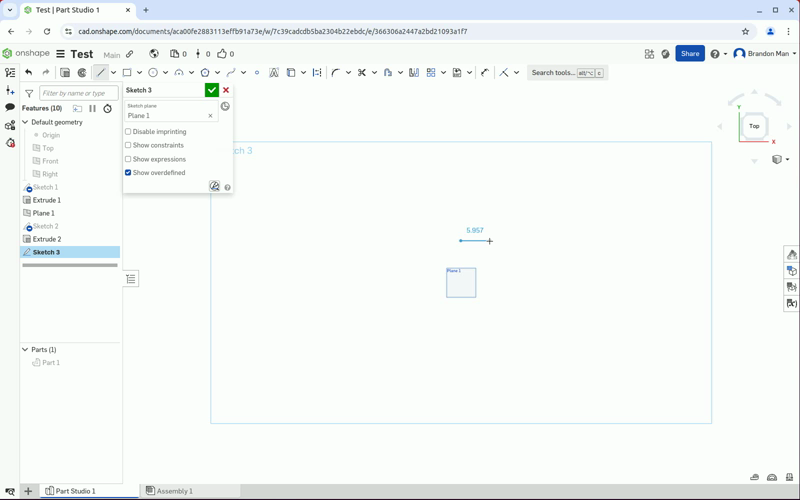
key_up(shift)
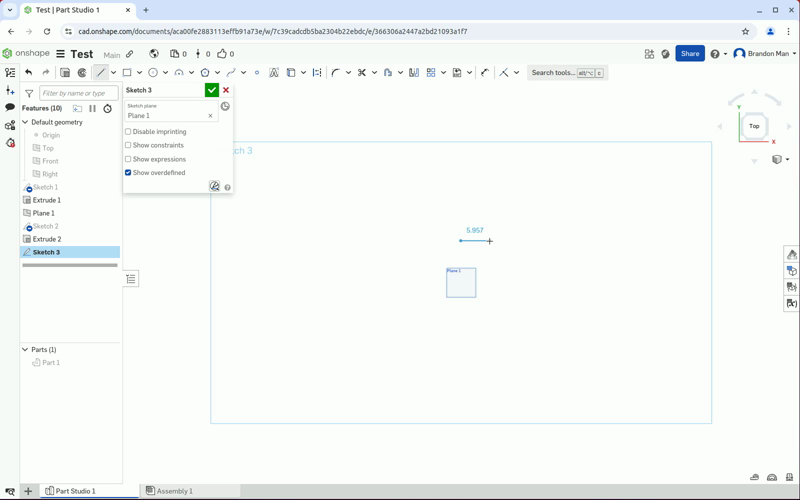
key_down(shift)
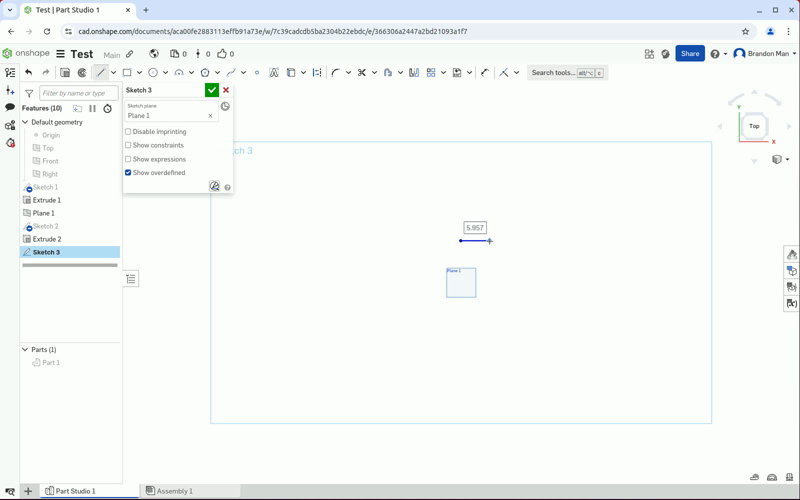
mouse_move(519, 240)
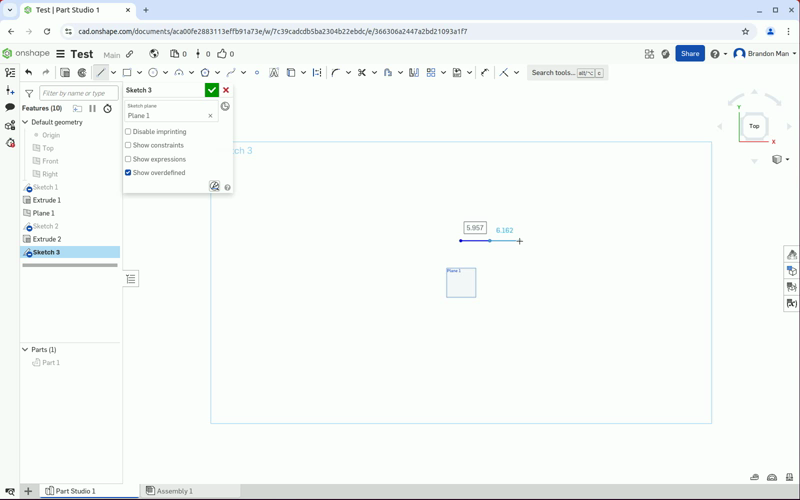
mouse_move(489, 226)
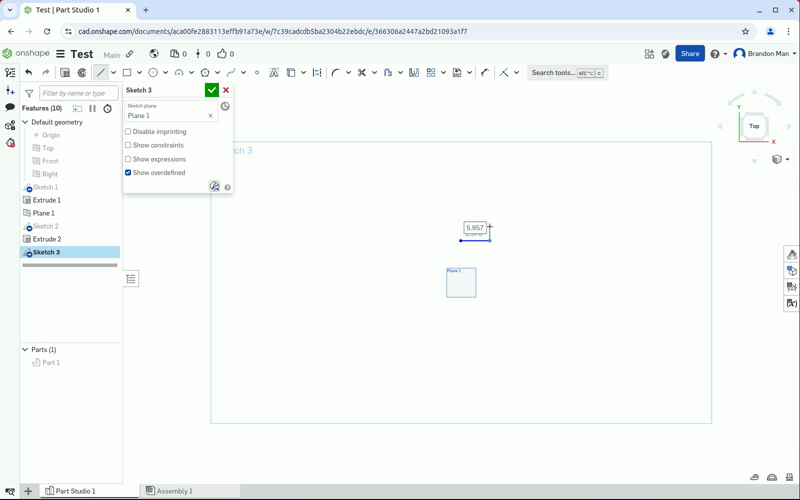
click(489, 226)
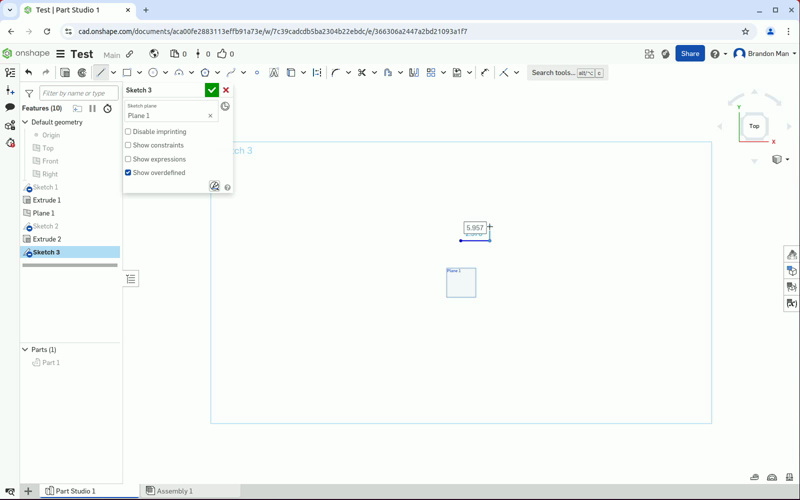
key_up(shift)
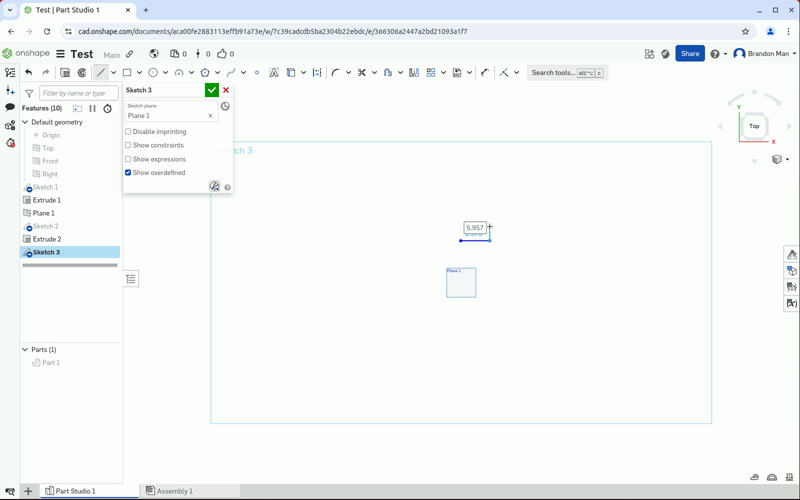
key_down(shift)
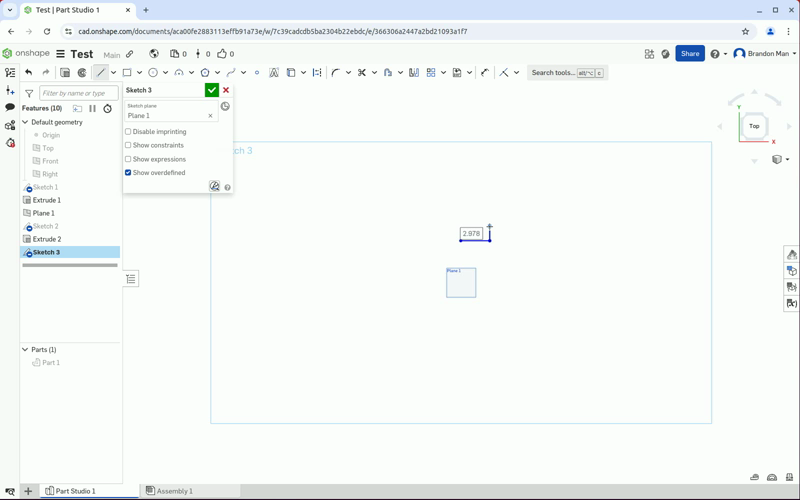
mouse_move(519, 226)
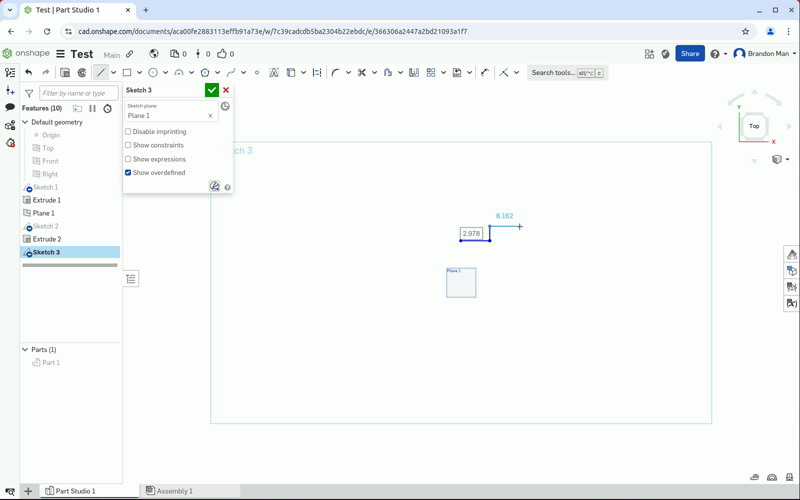
mouse_move(460, 226)
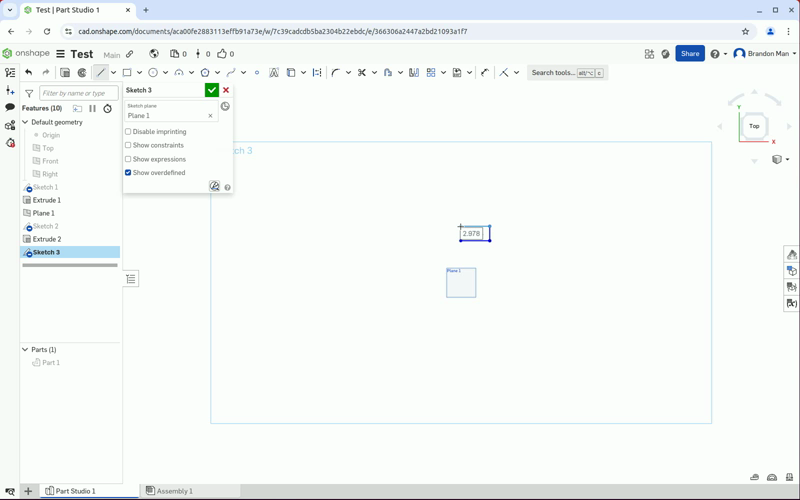
click(460, 226)
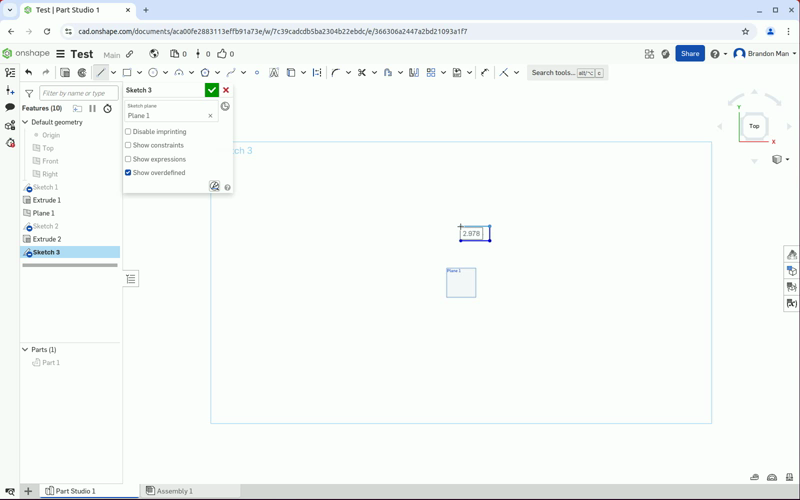
key_up(shift)
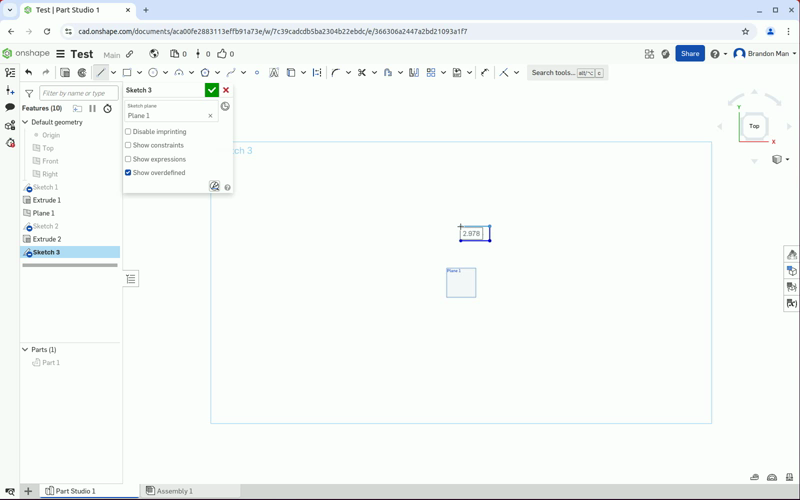
mouse_move(490, 226)
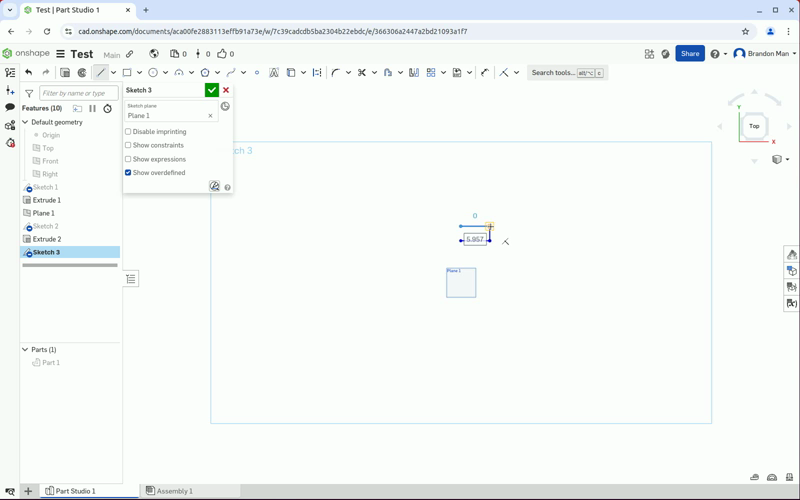
key_down(shift)
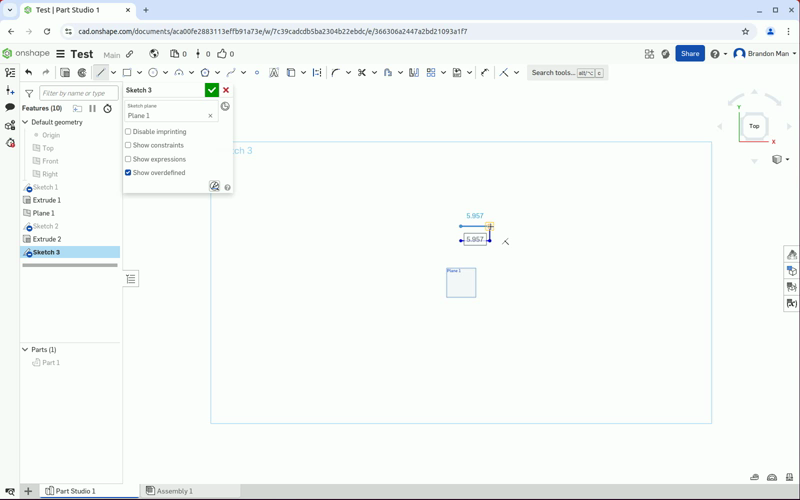
mouse_move(460, 240)
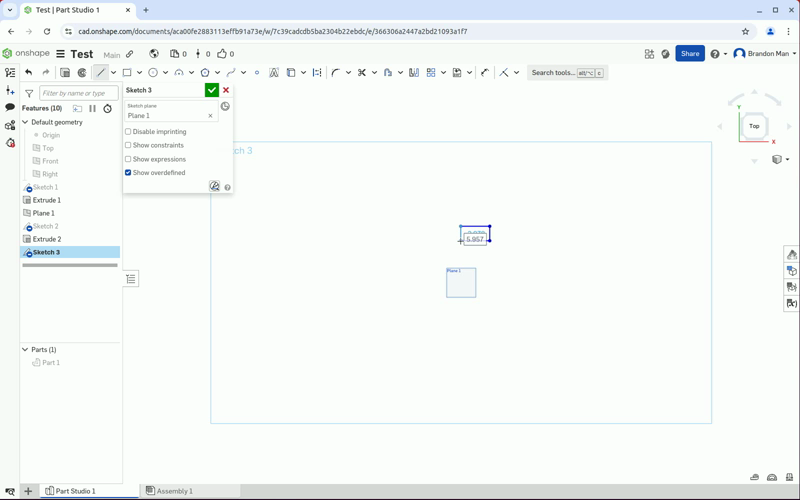
key_up(shift)
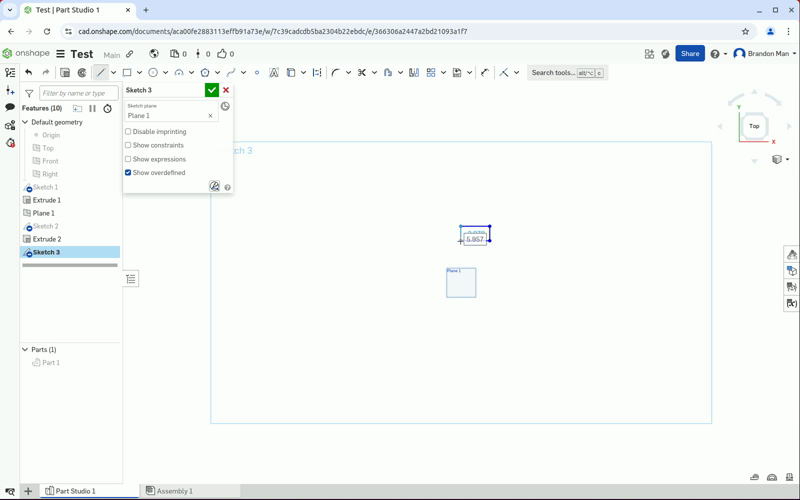
click(460, 240)
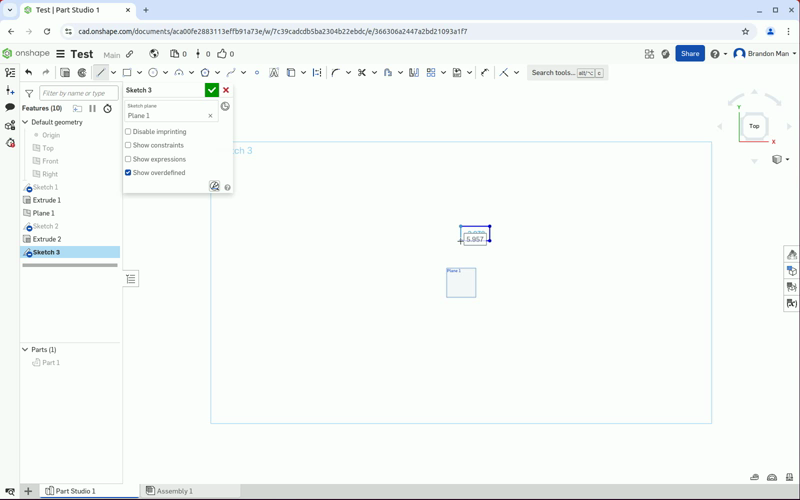
key(esc)
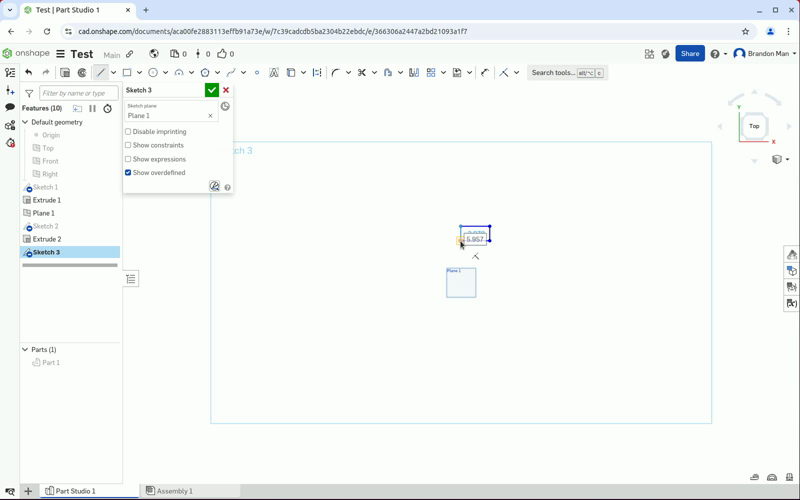
mouse_move(475, 228)
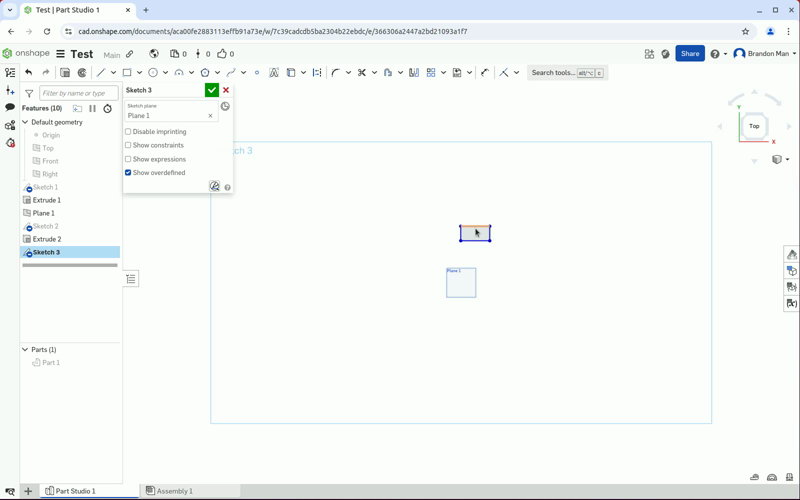
scroll(6)
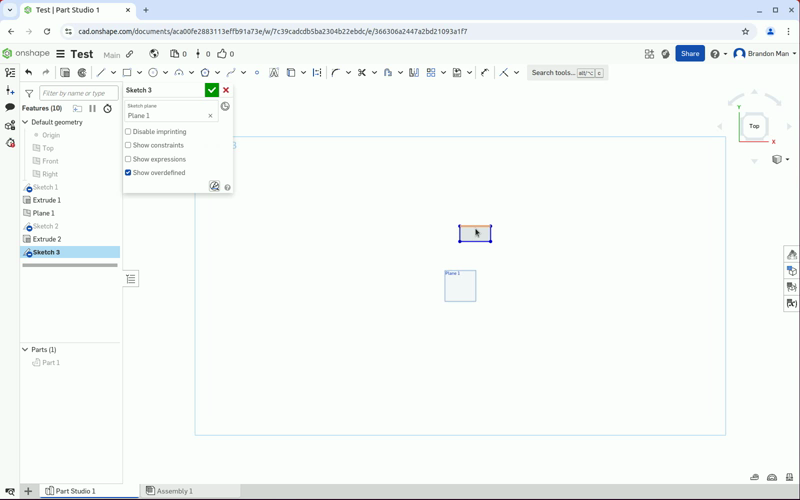
scroll(6)
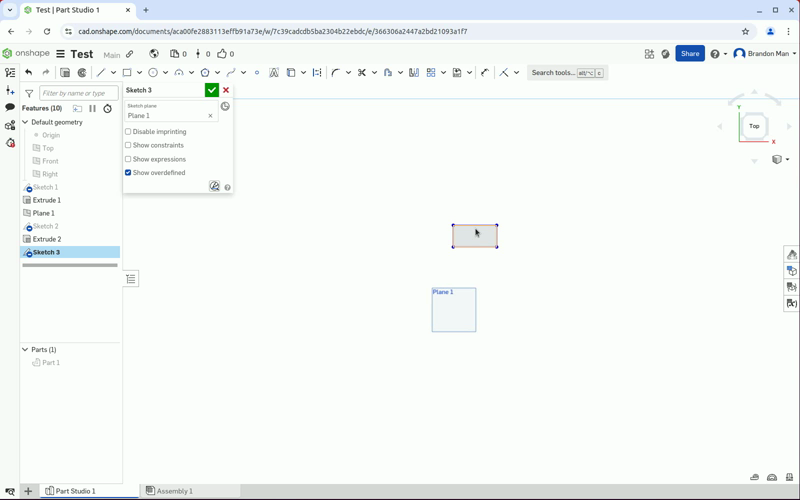
scroll(6)
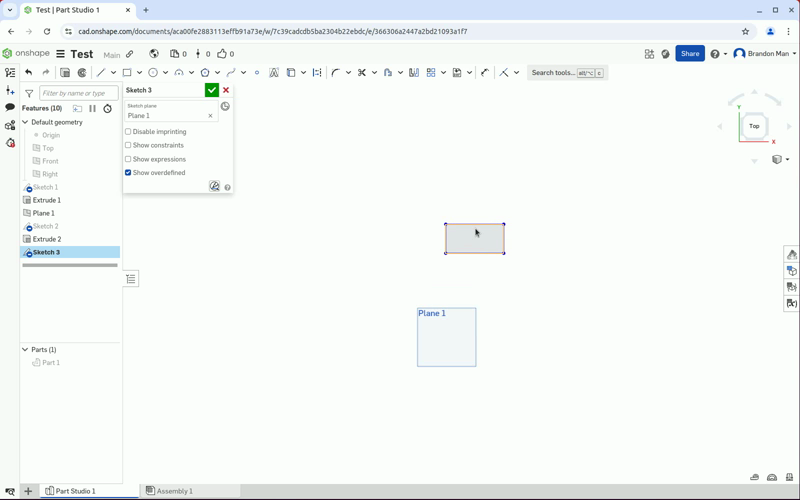
scroll(6)
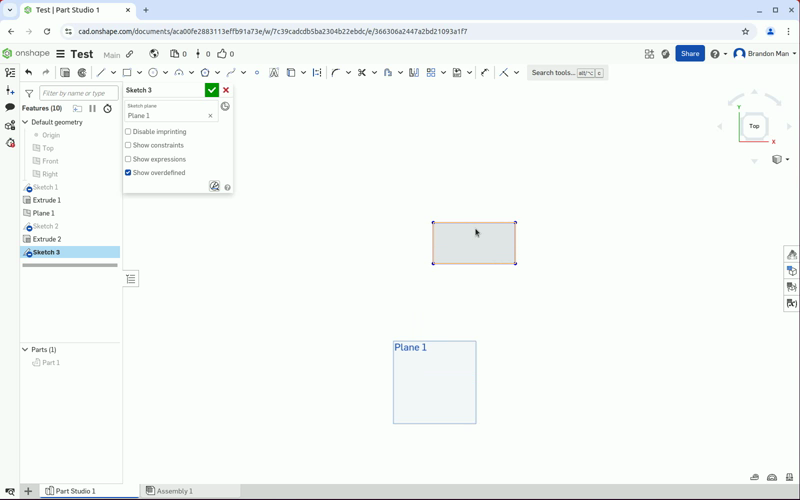
scroll(6)
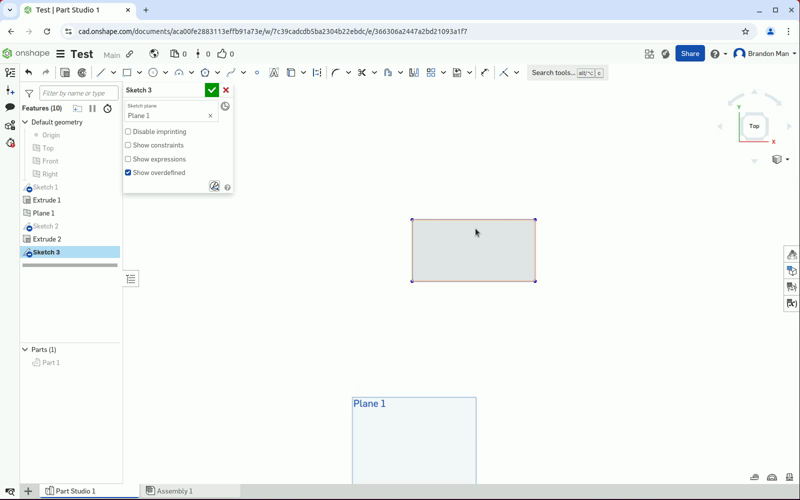
scroll(6)
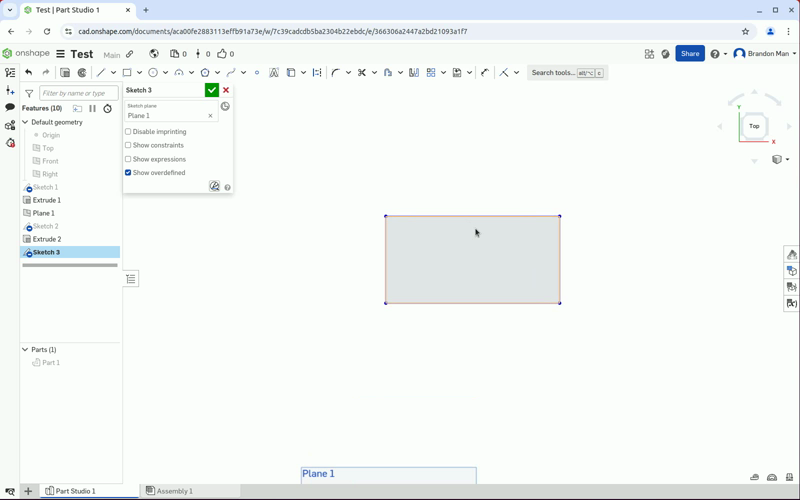
scroll(6)
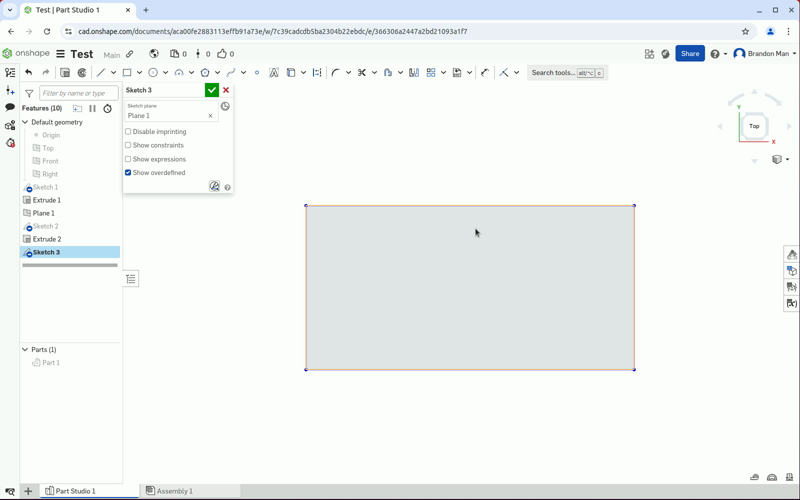
click(475, 228)
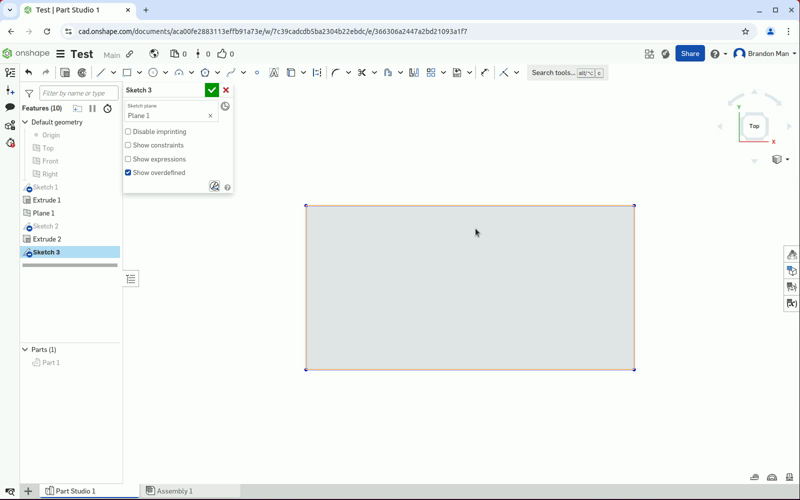
scroll(-6)
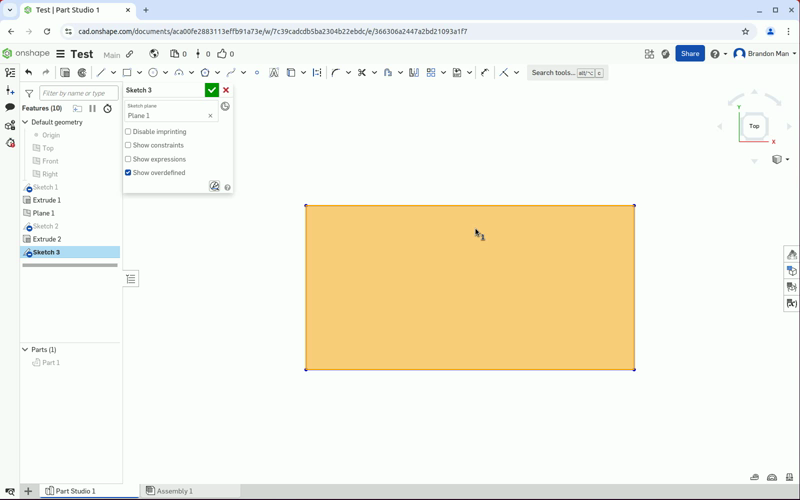
scroll(-6)
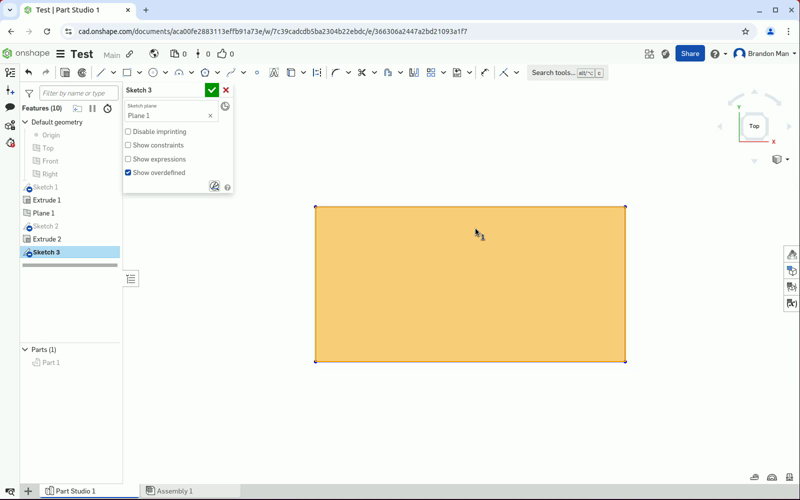
scroll(-6)
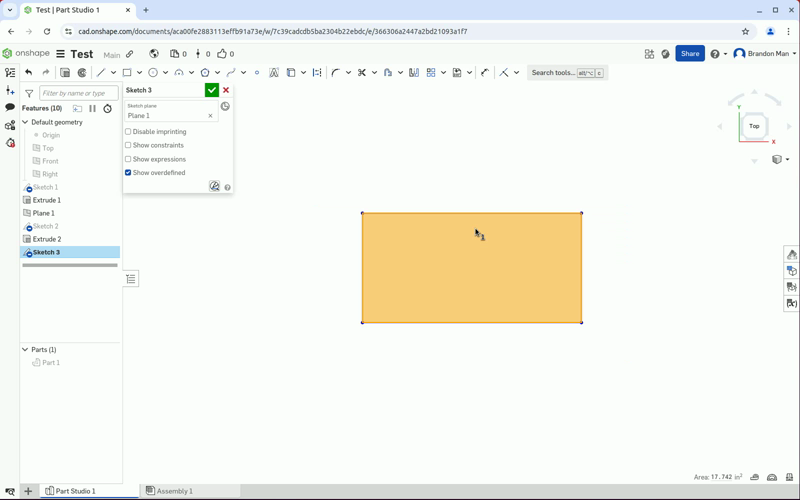
scroll(-6)
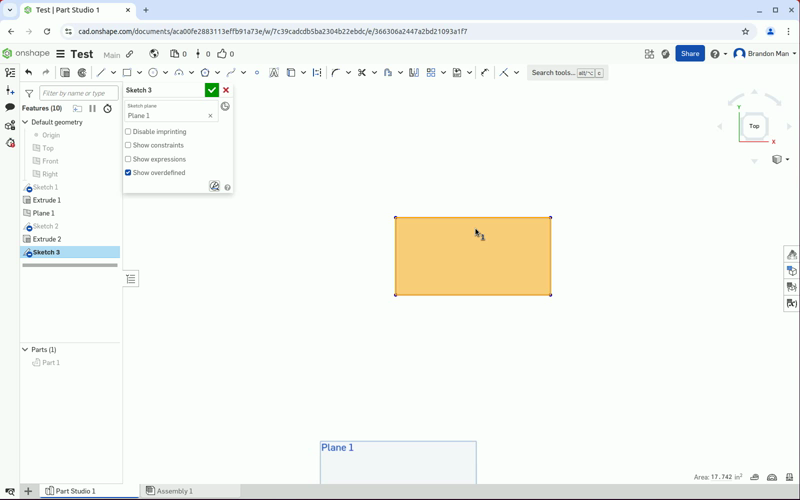
scroll(-6)
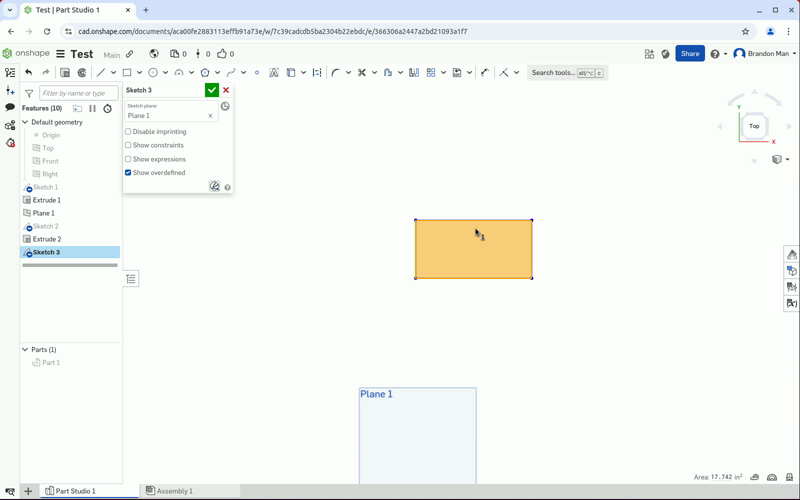
scroll(-6)
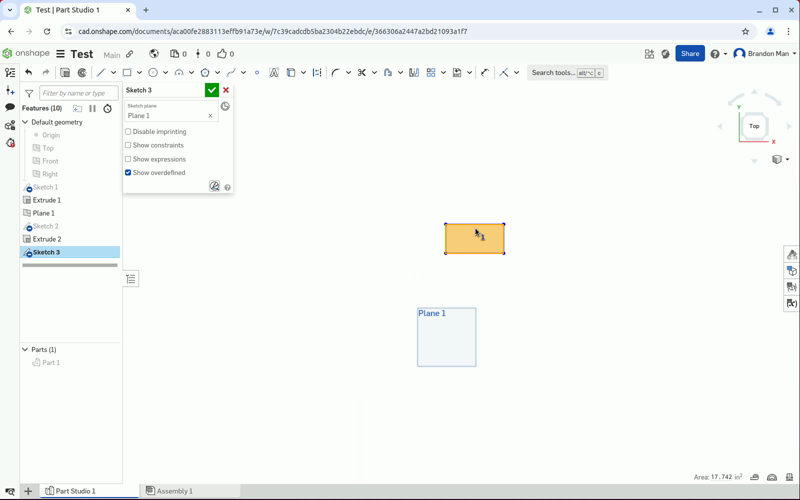
scroll(-6)
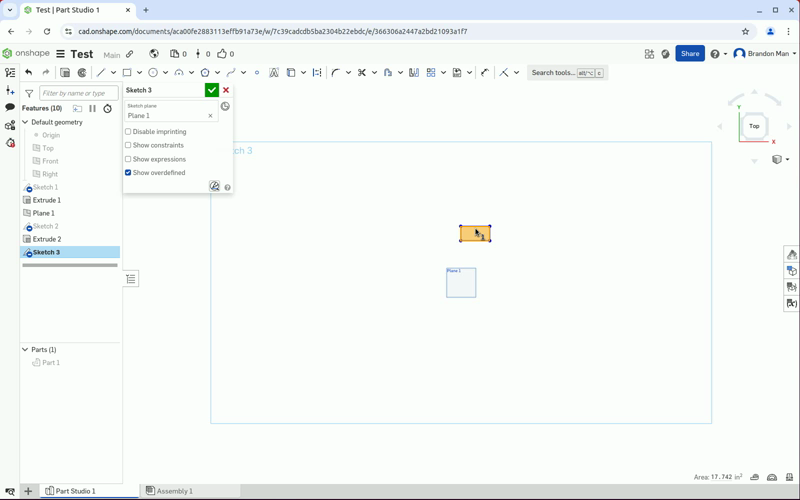
mouse_move(73, 352)
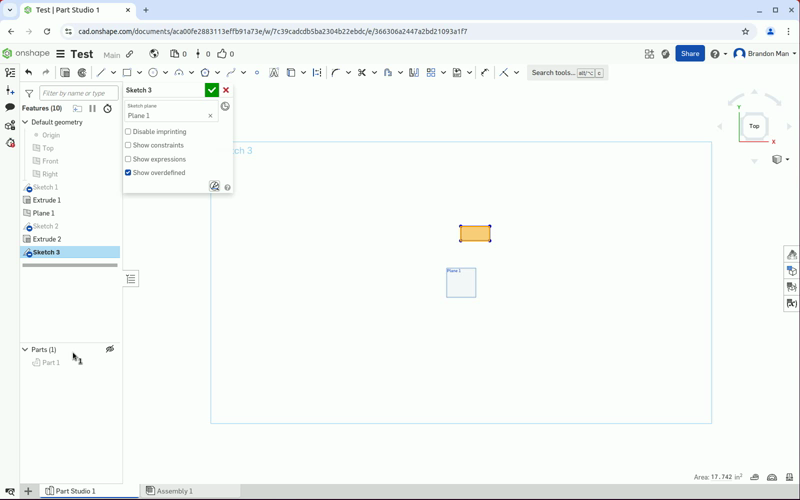
key(shift+y)
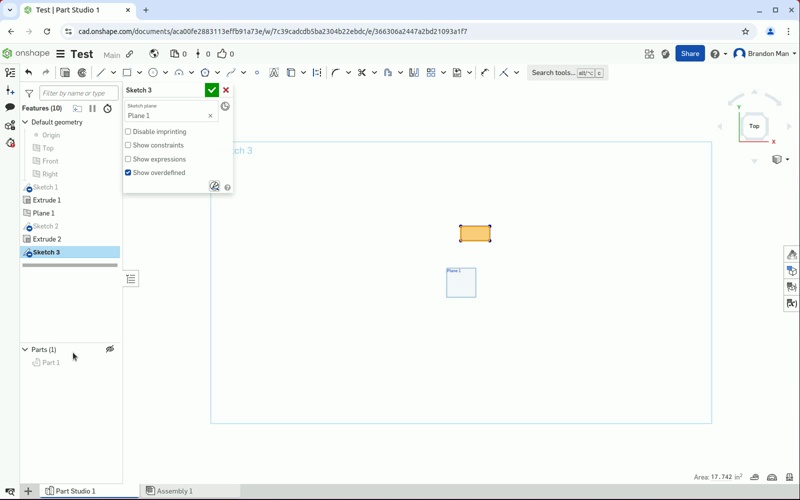
key(shift+e)
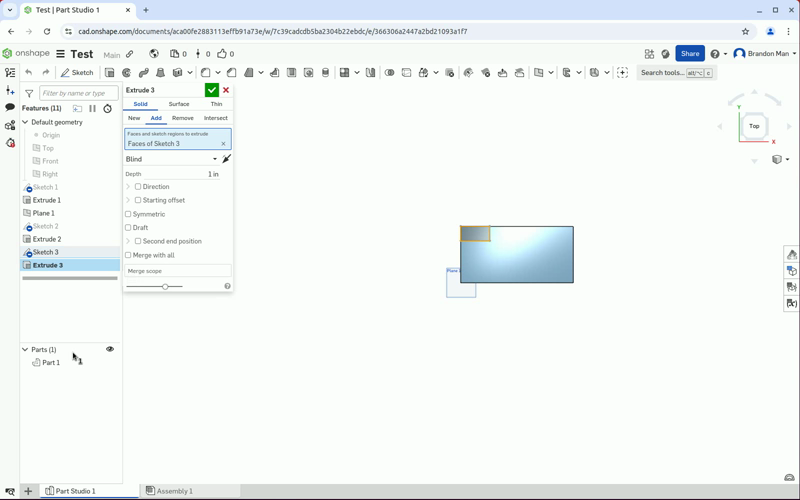
mouse_move(143, 106)
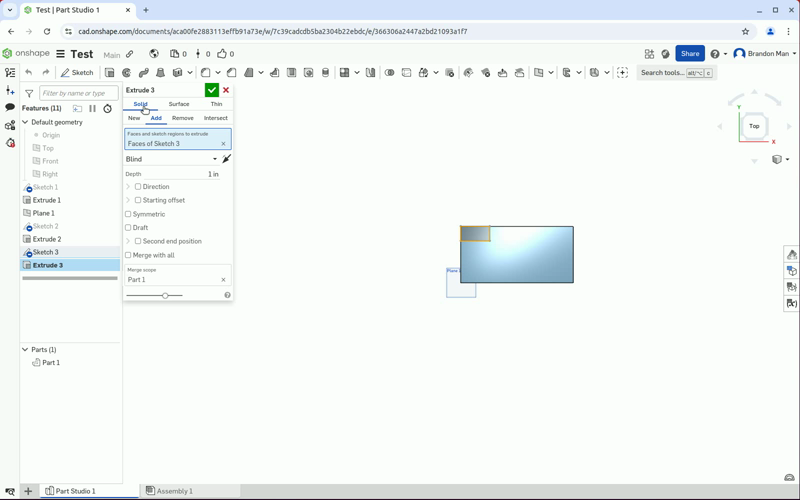
click(143, 106)
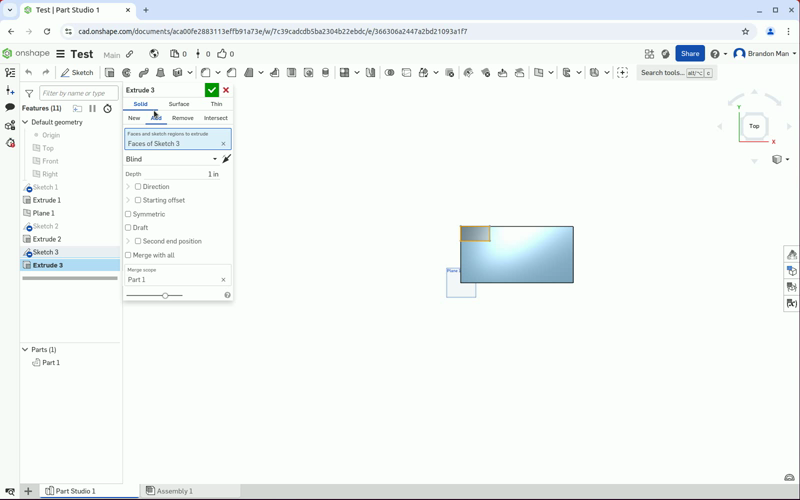
mouse_move(186, 120)
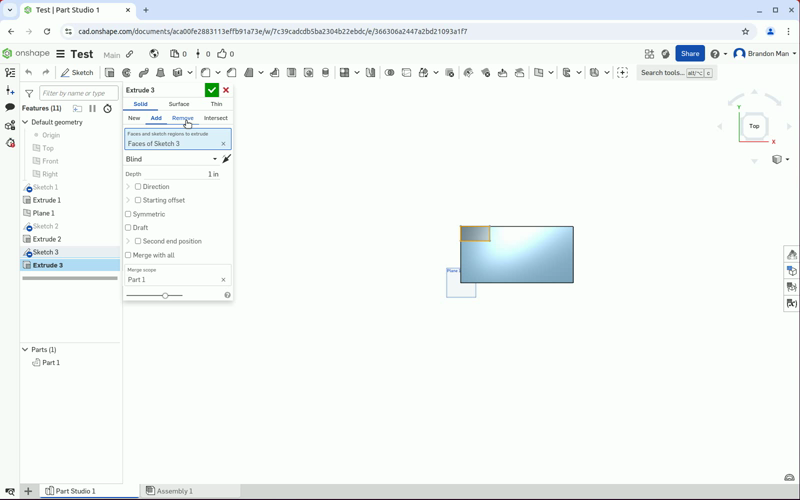
click(186, 120)
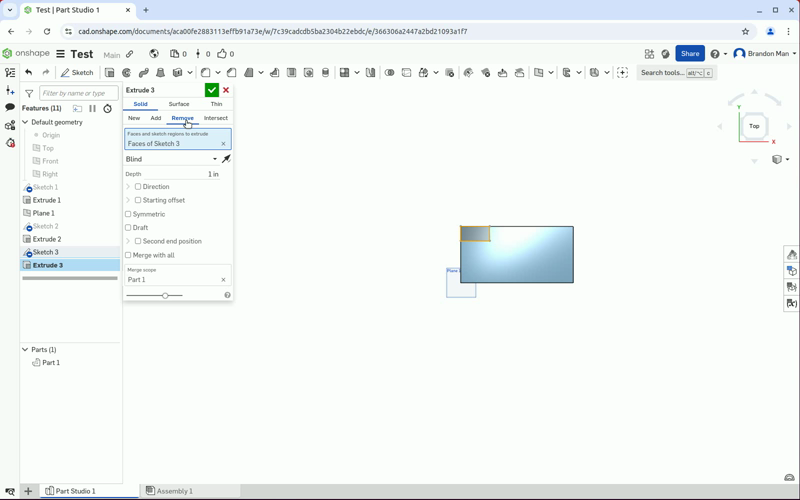
key(tab, 4)
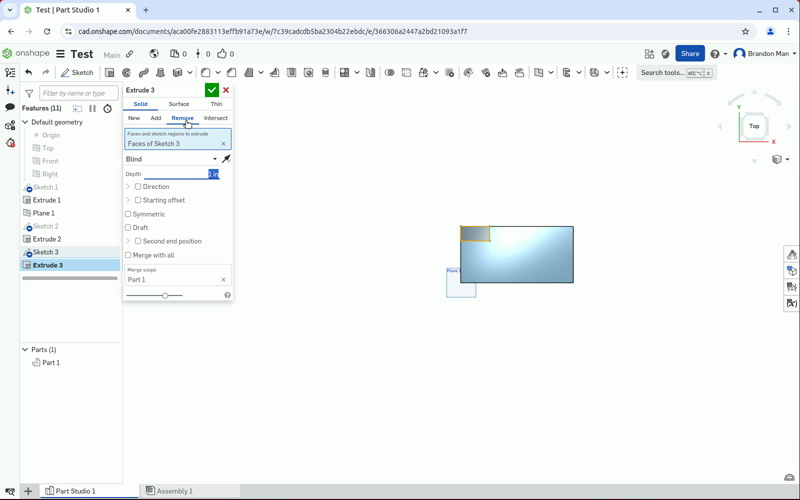
text(11.554)
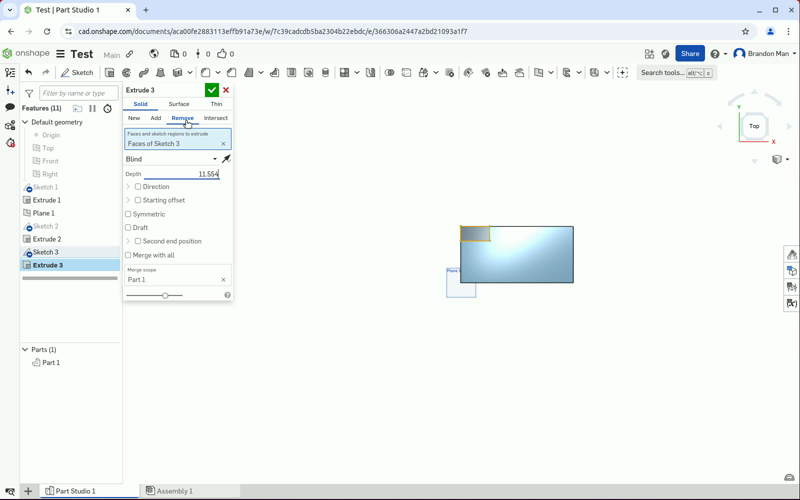
key(tab, 6)
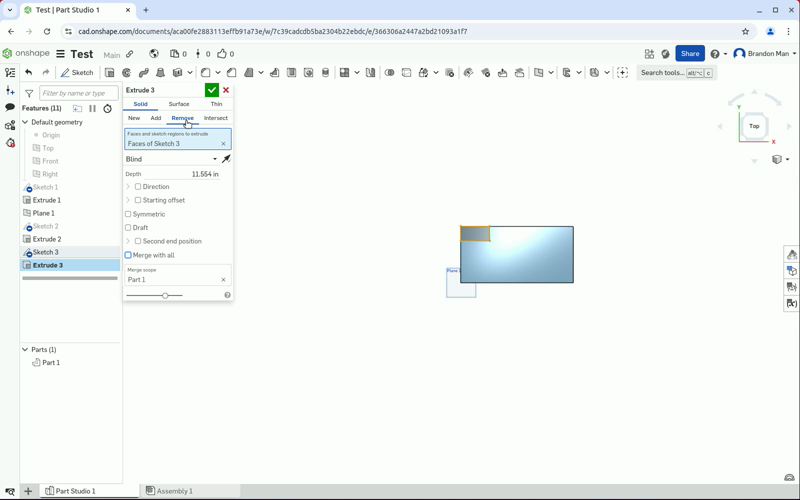
key(space)
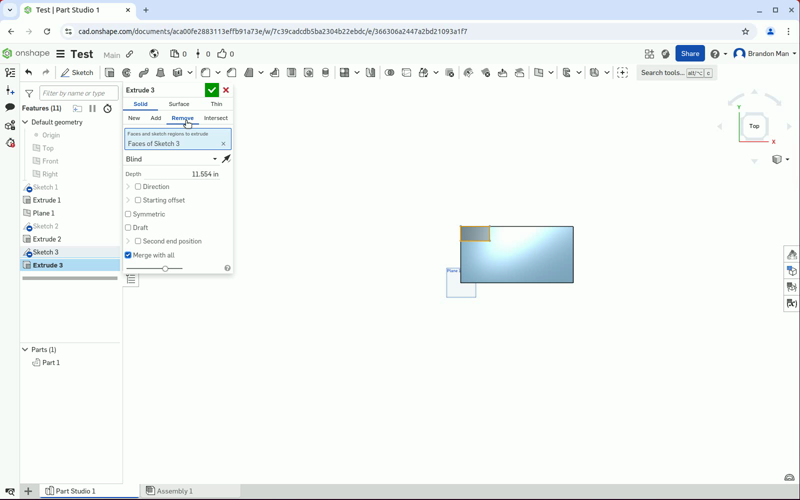
key(enter)
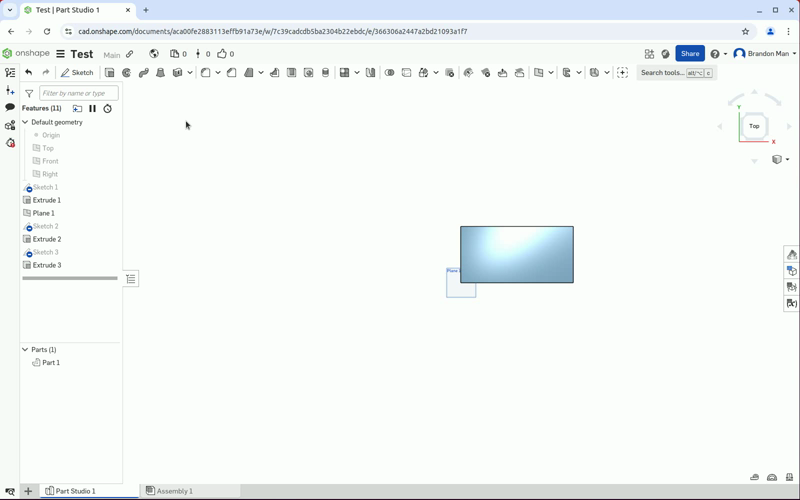
key(shift+h)
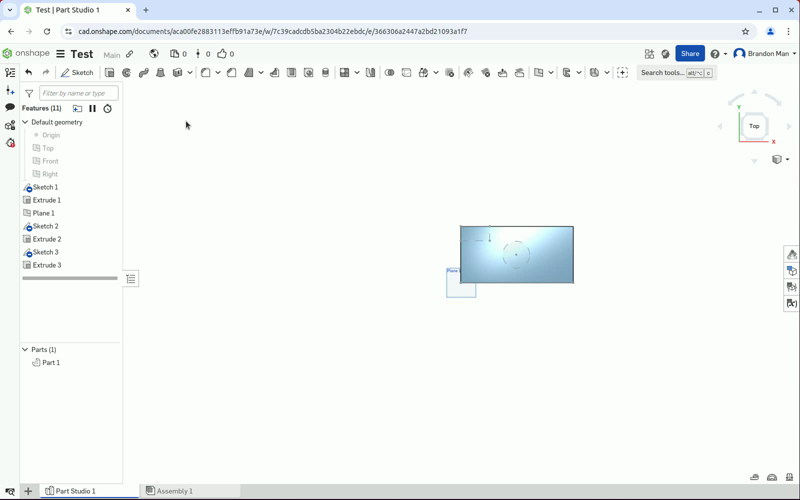
key(shift+h)
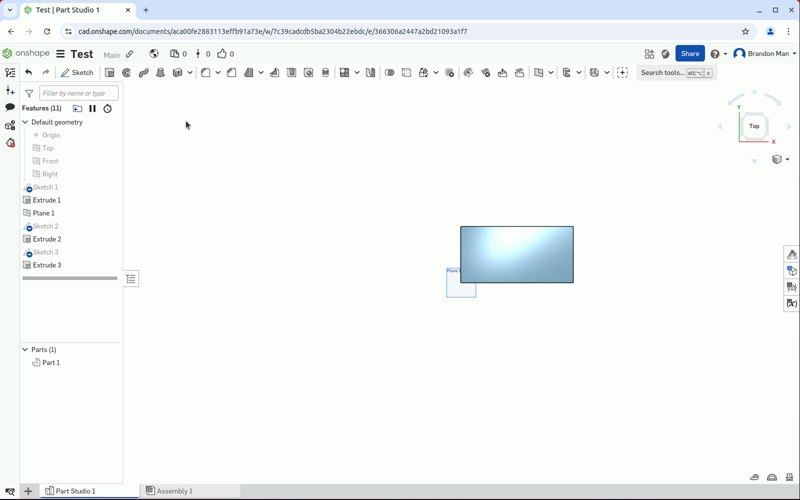
mouse_move(73, 189)
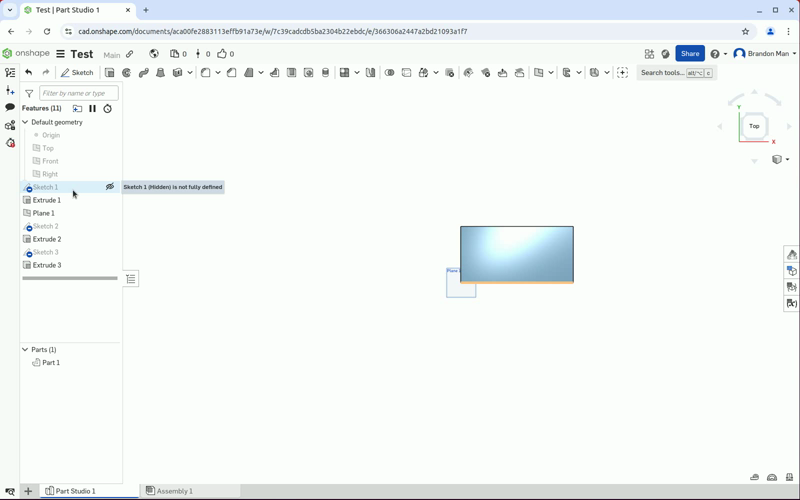
click(73, 189)
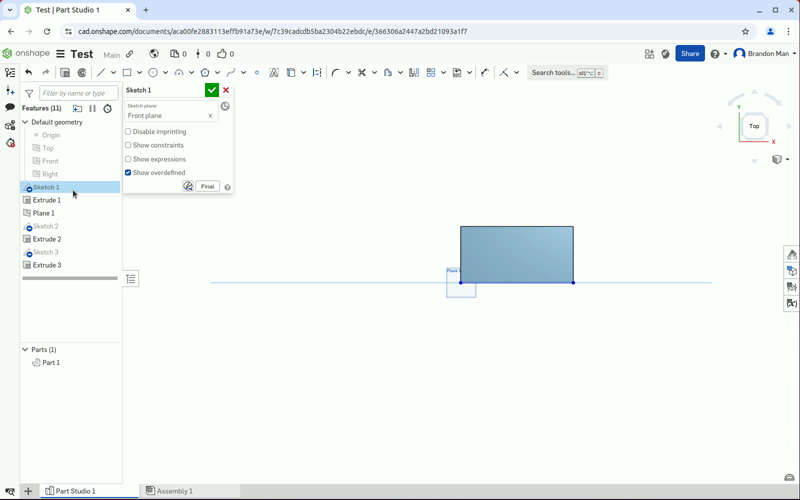
mouse_move(229, 92)
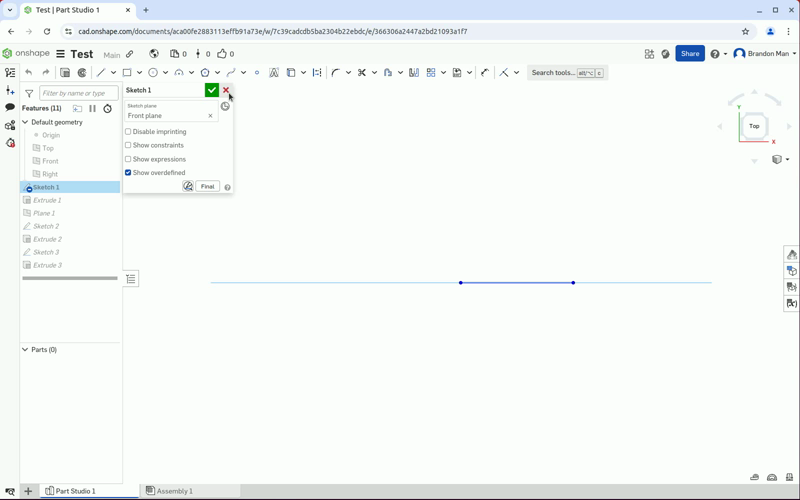
click(229, 92)
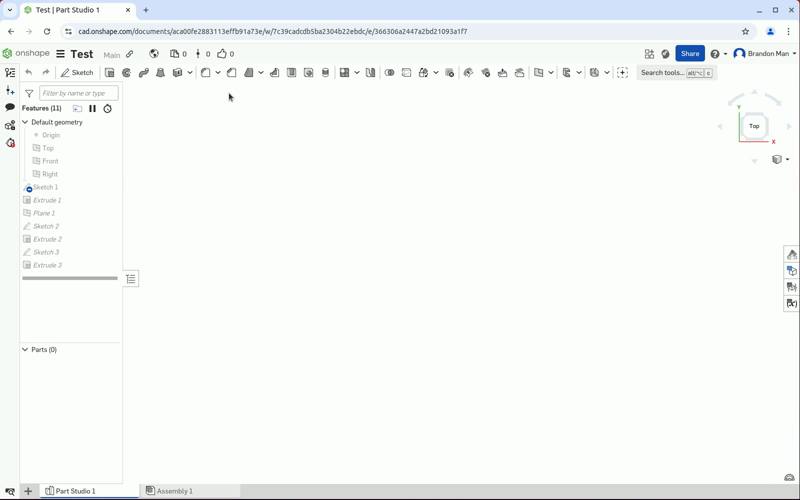
key(shift+s)
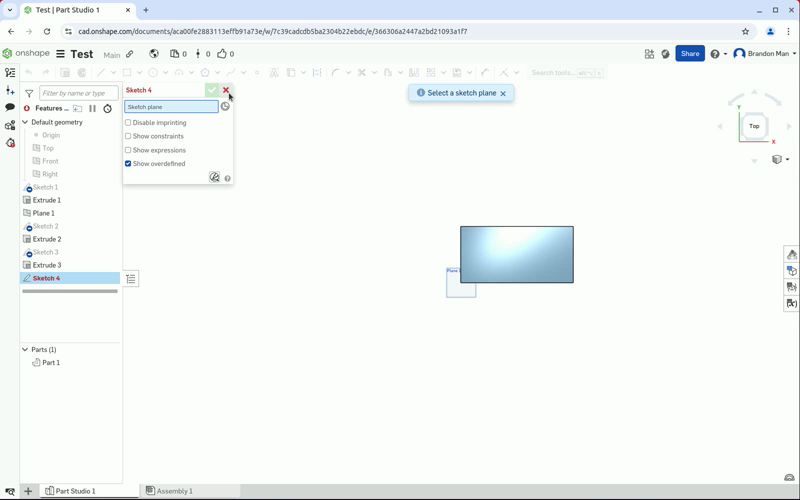
mouse_move(73, 215)
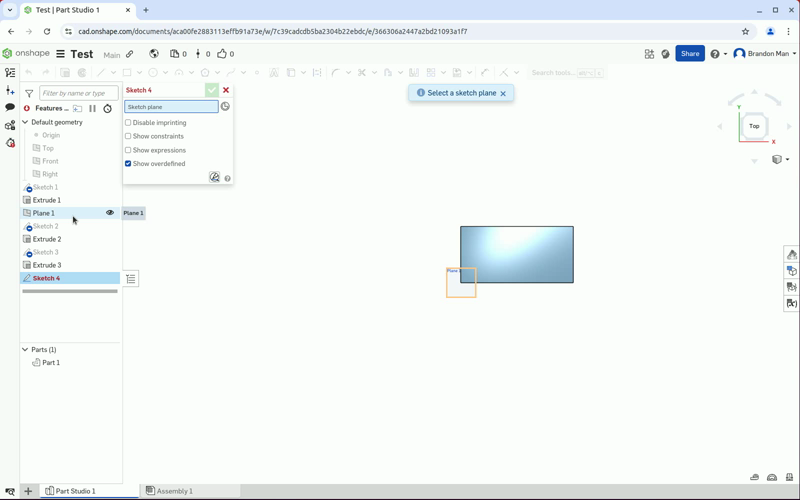
click(73, 215)
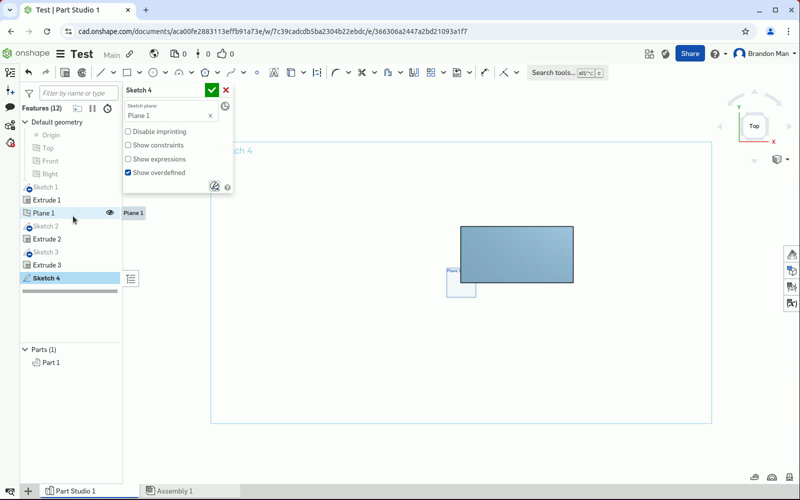
mouse_move(73, 352)
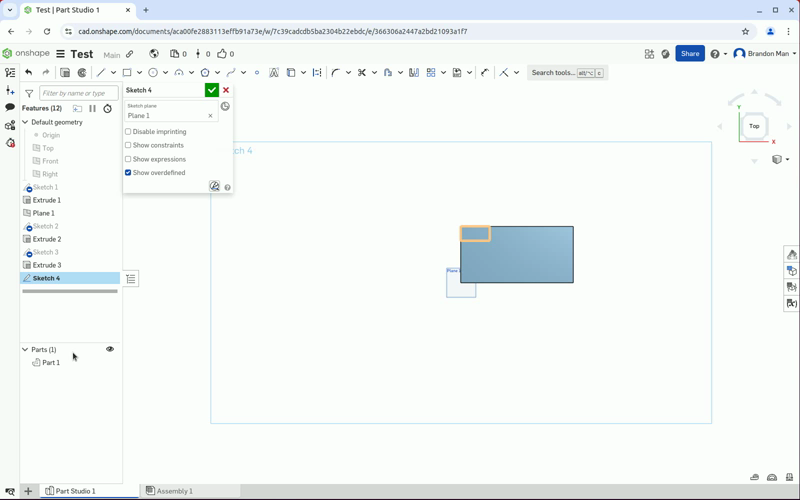
key(y)
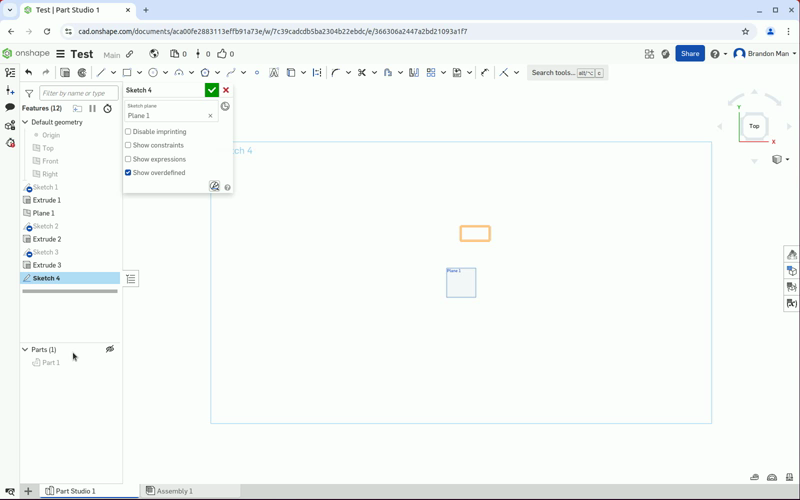
key(l)
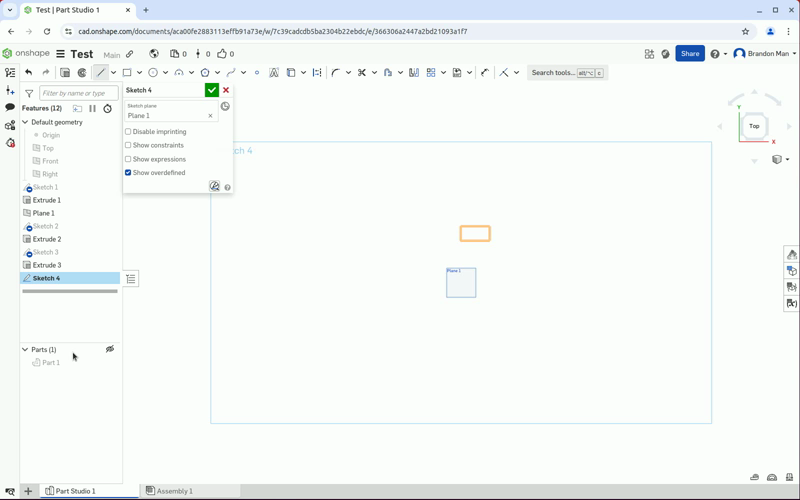
key_down(shift)
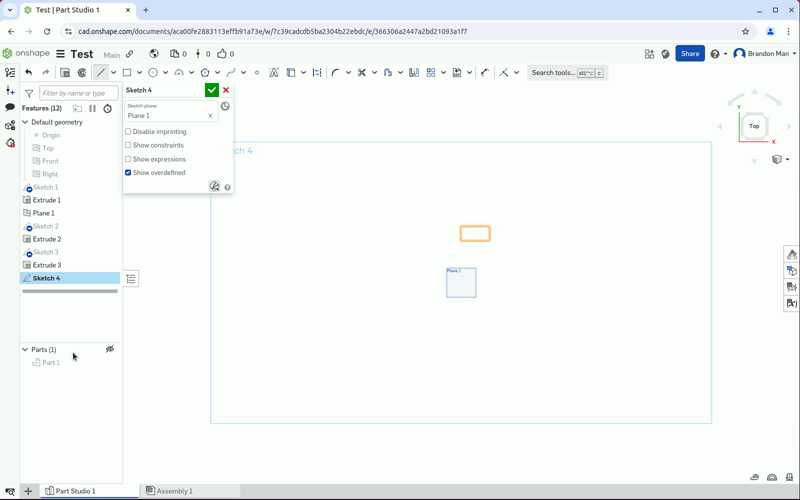
mouse_move(545, 240)
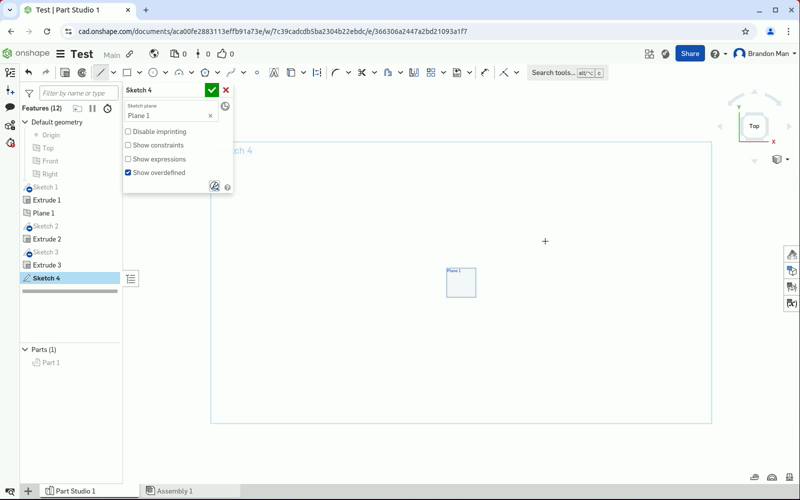
click(545, 240)
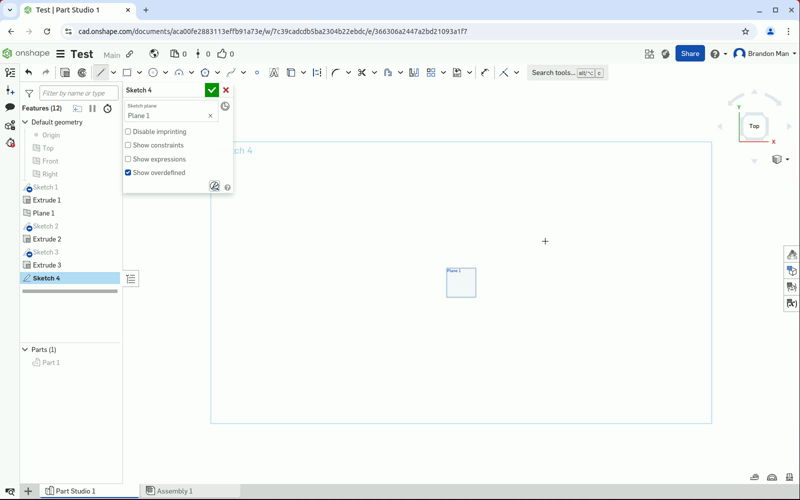
key_up(shift)
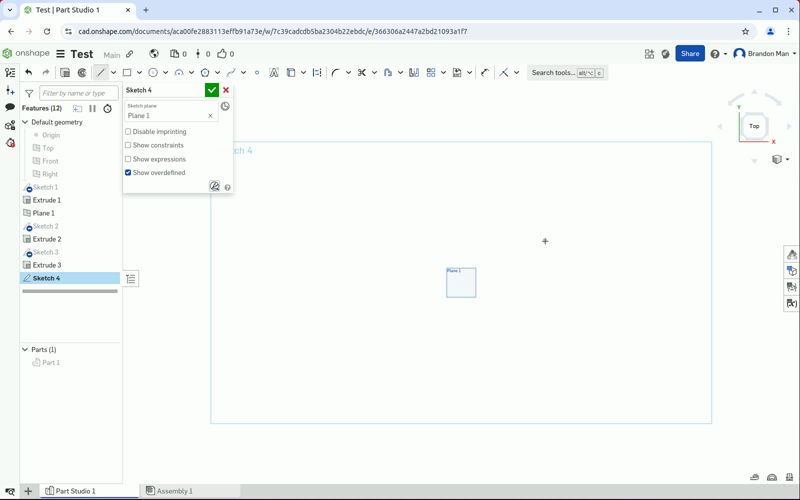
key_down(shift)
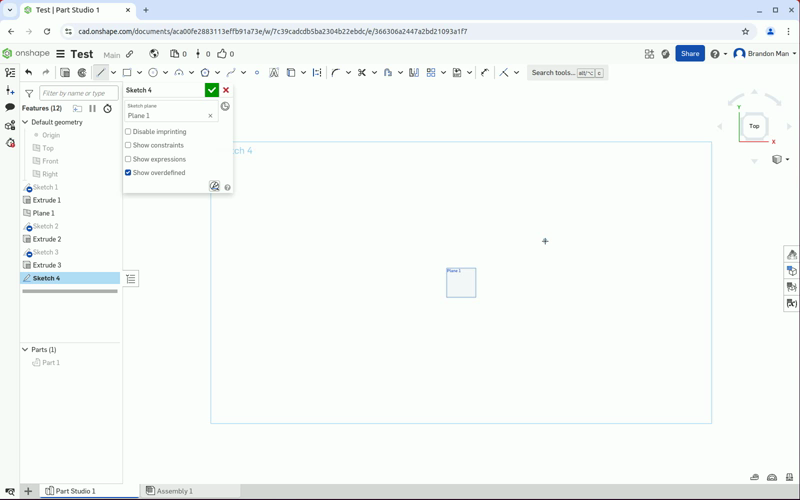
mouse_move(575, 240)
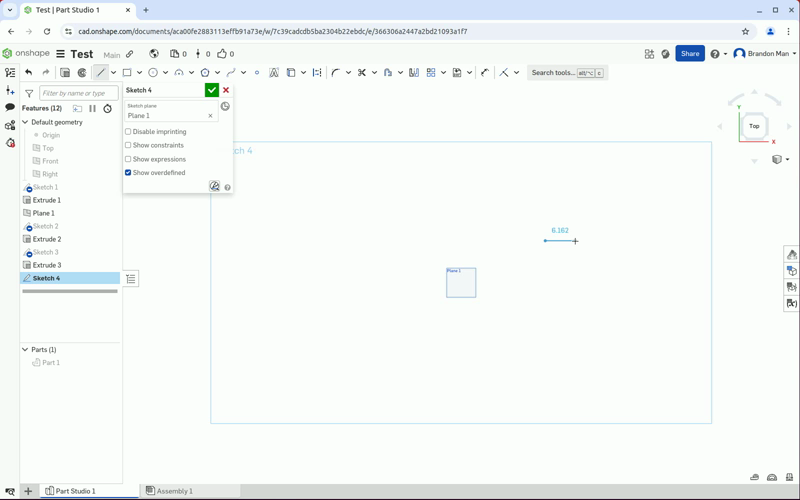
mouse_move(574, 240)
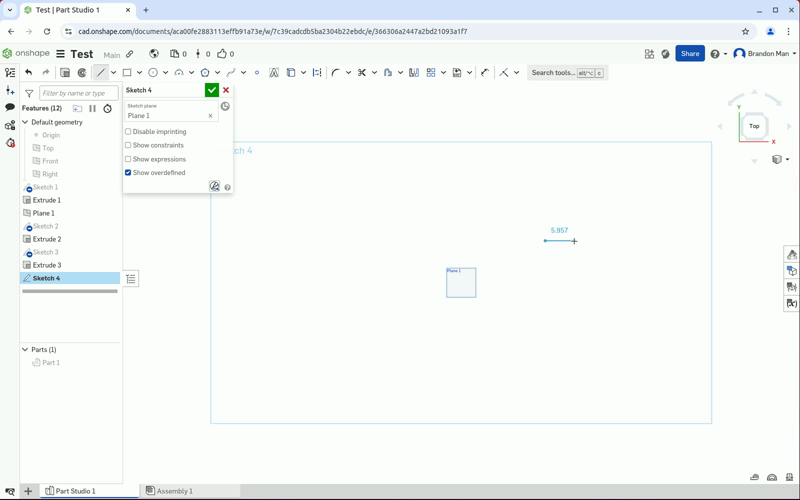
click(574, 240)
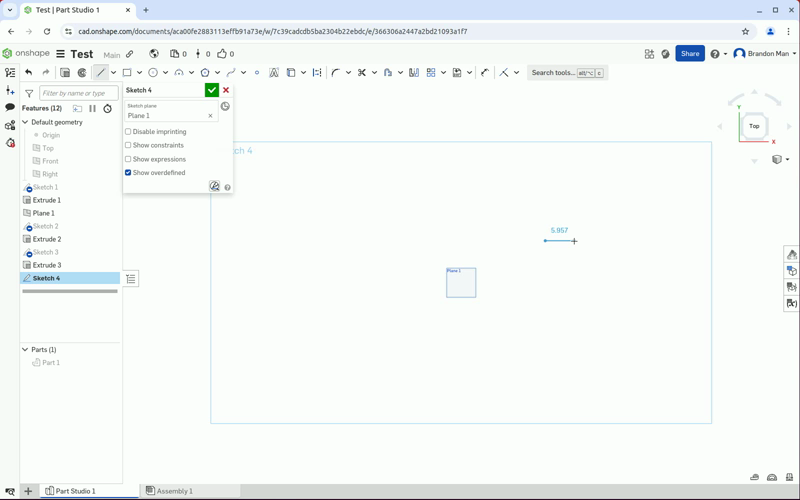
key_up(shift)
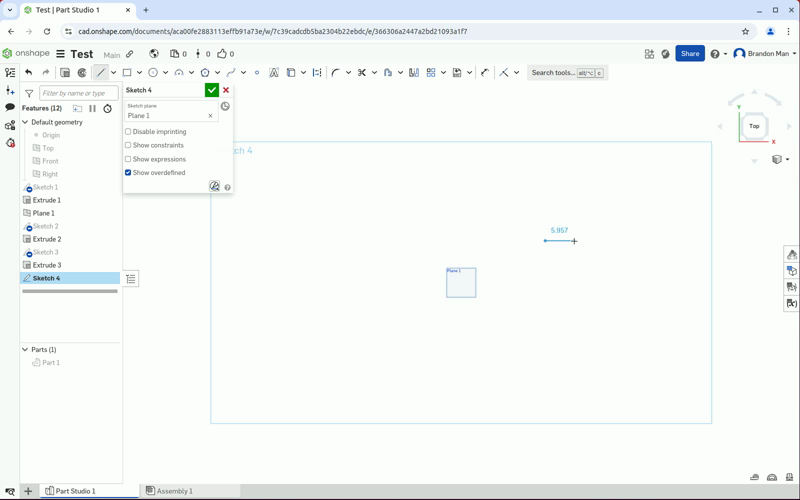
key_down(shift)
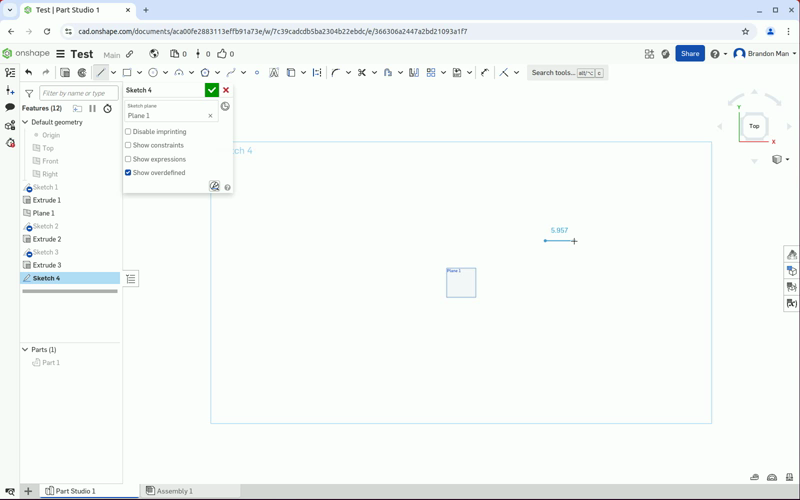
mouse_move(589, 240)
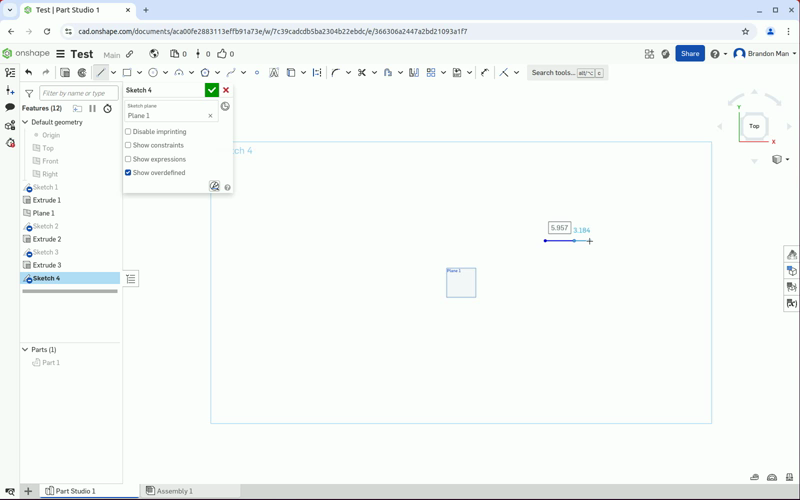
mouse_move(574, 226)
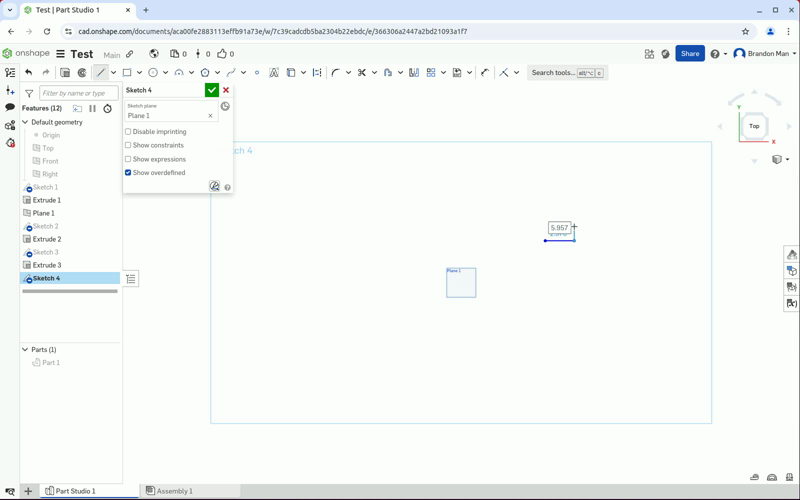
click(574, 226)
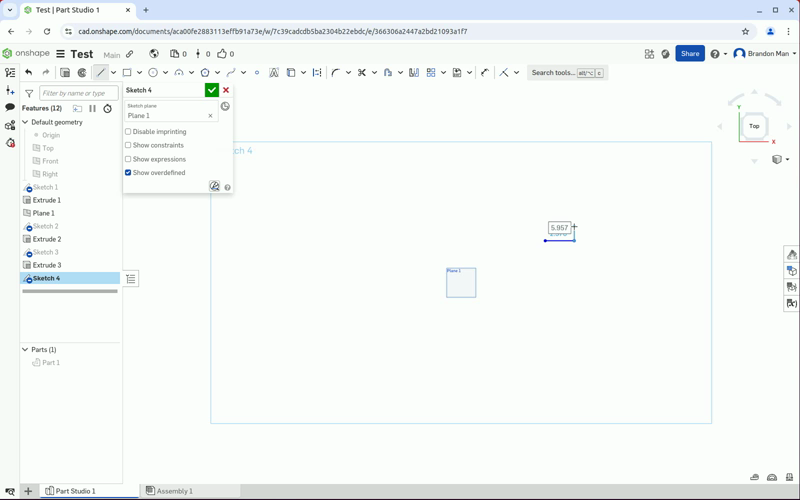
key_up(shift)
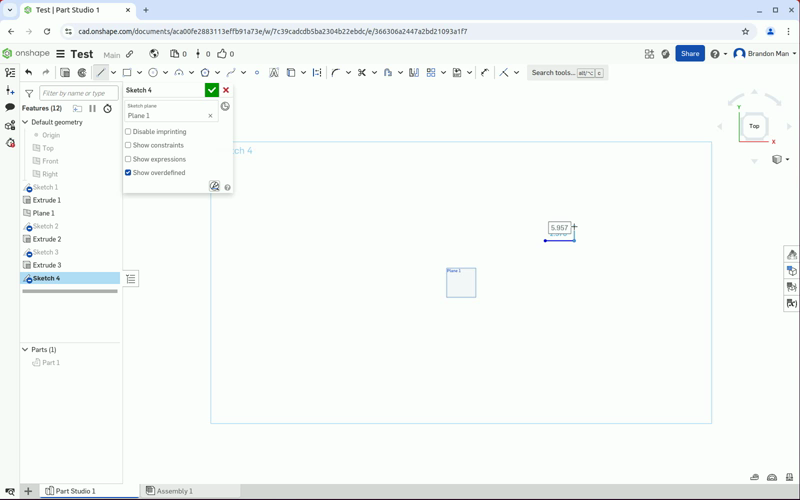
key_down(shift)
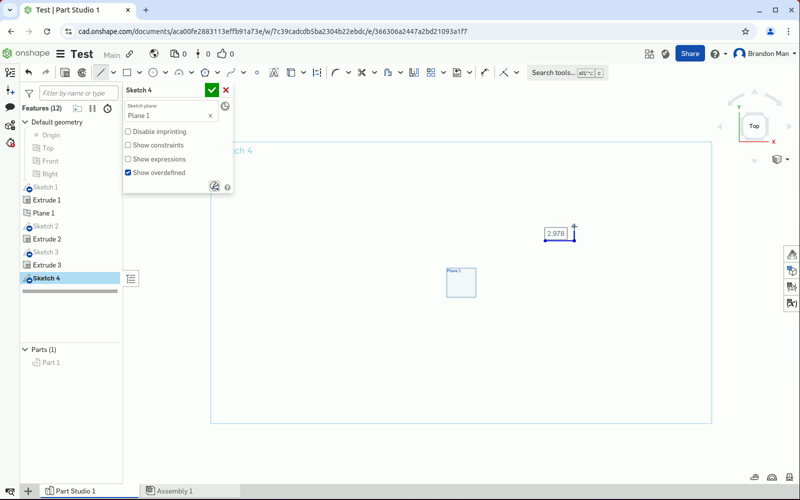
mouse_move(589, 226)
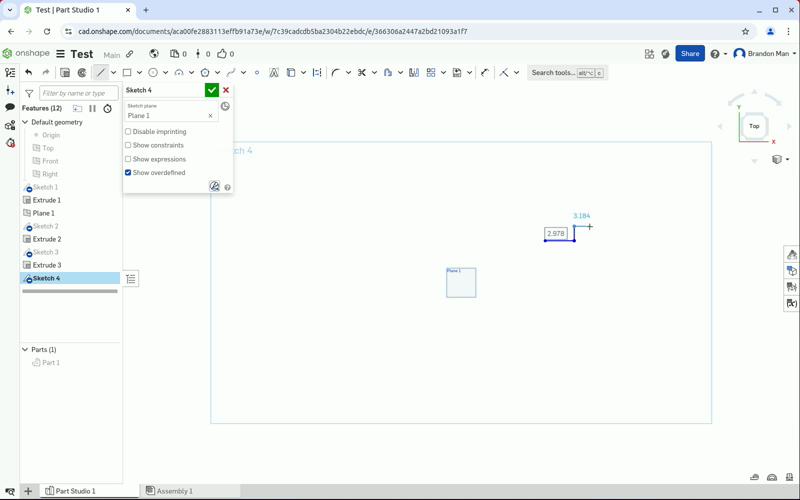
mouse_move(545, 226)
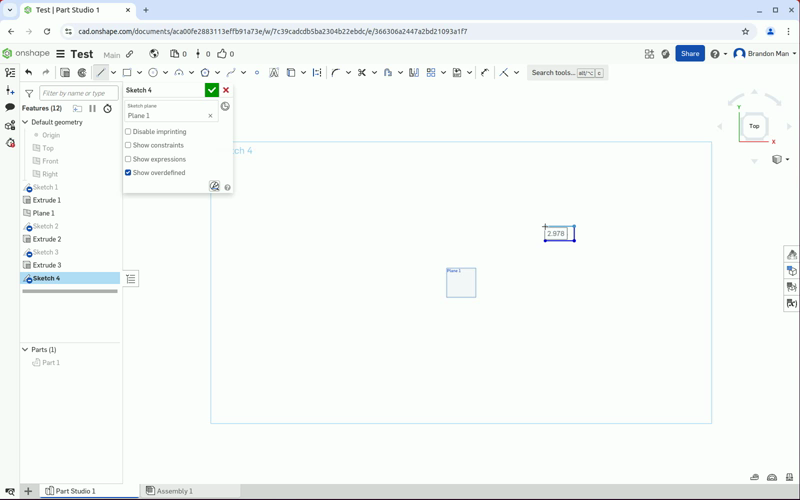
click(545, 226)
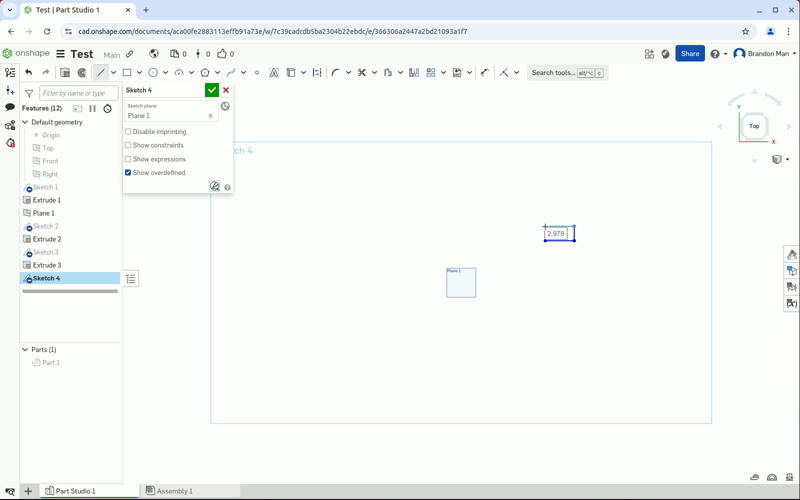
key_up(shift)
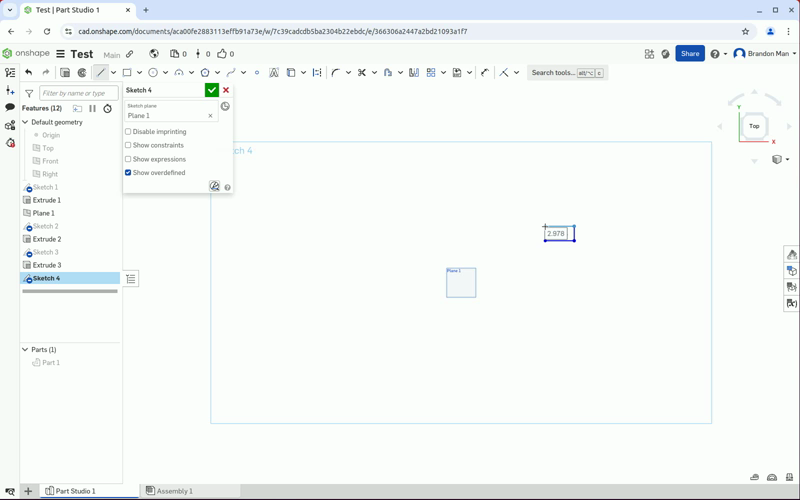
mouse_move(575, 226)
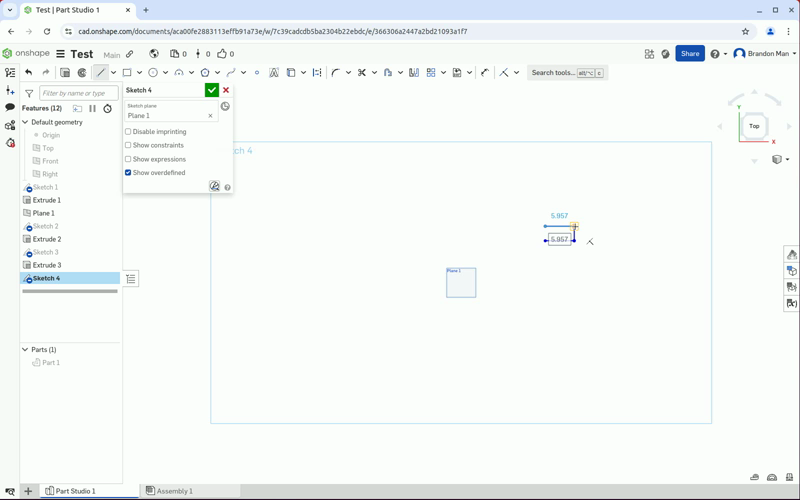
key_down(shift)
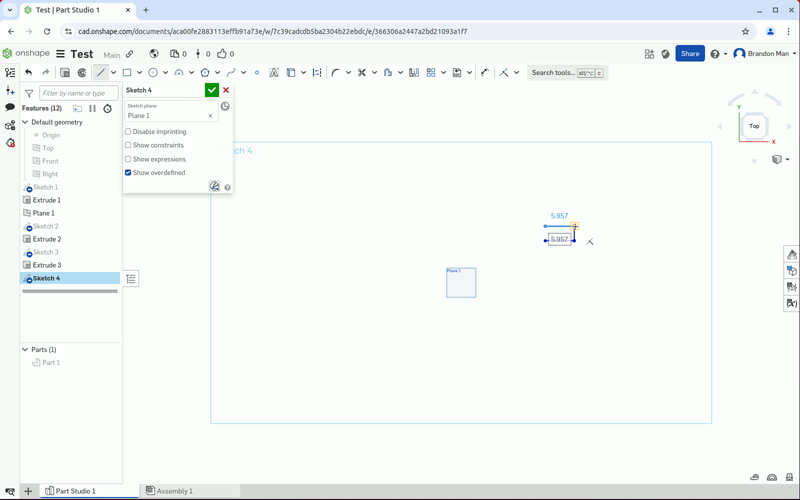
mouse_move(545, 240)
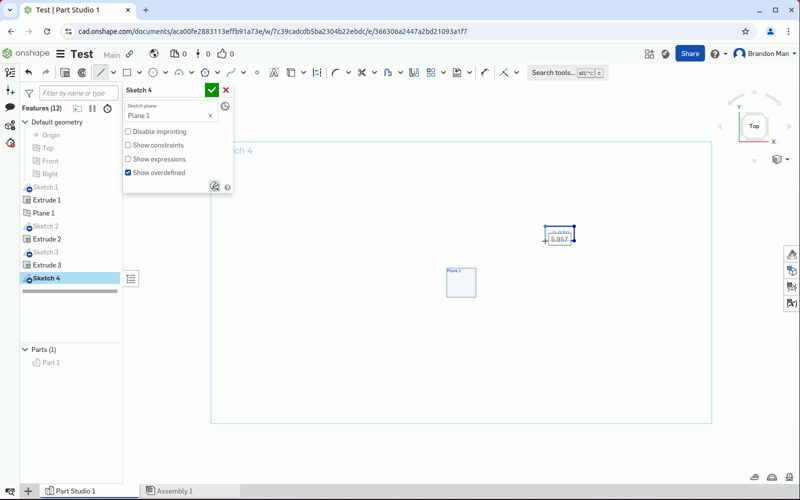
key_up(shift)
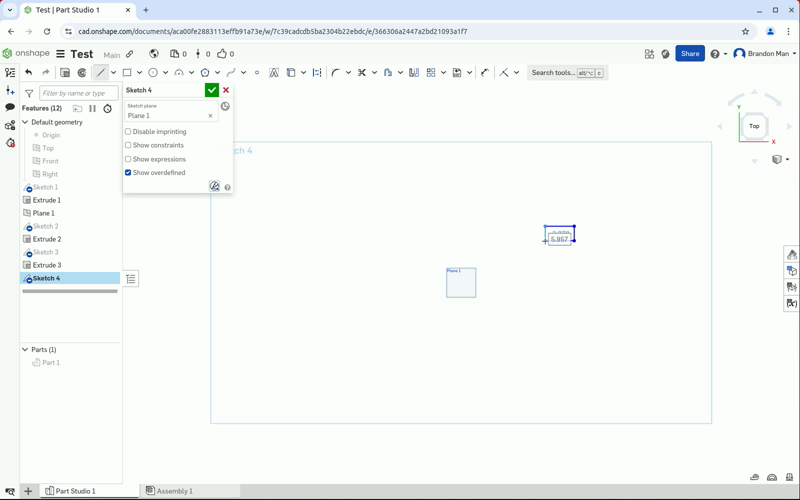
click(545, 240)
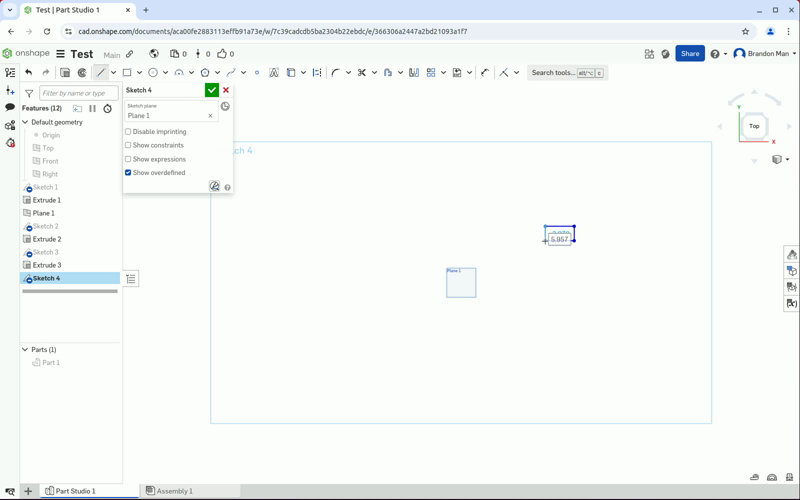
key(esc)
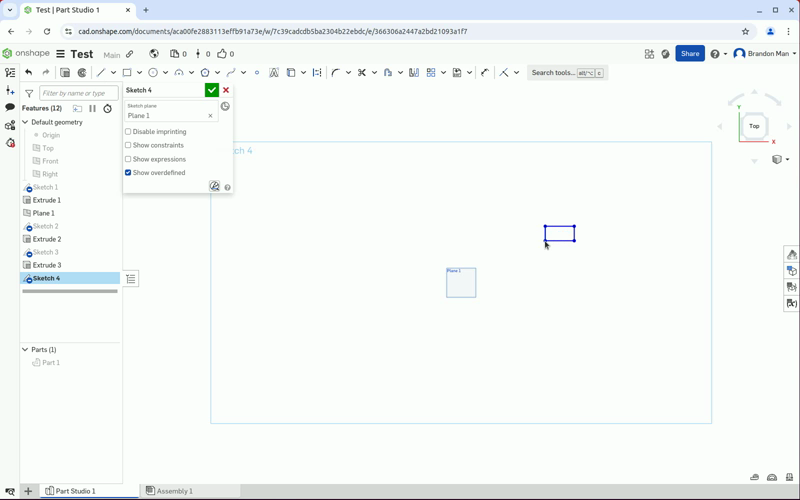
mouse_move(570, 234)
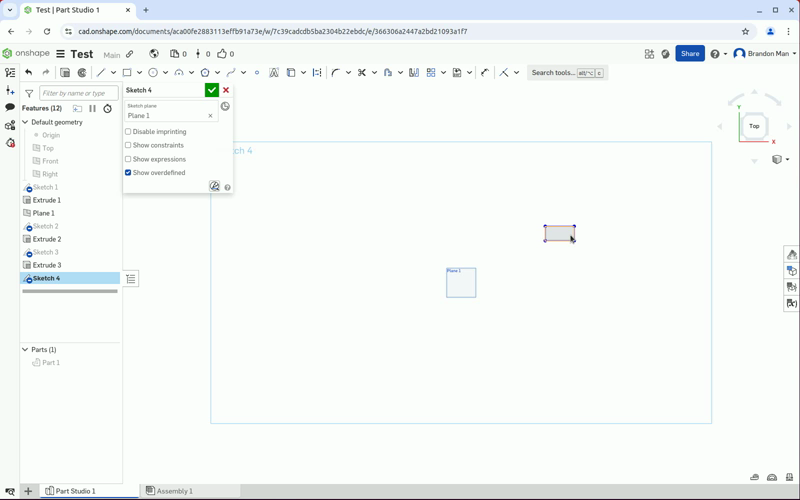
scroll(6)
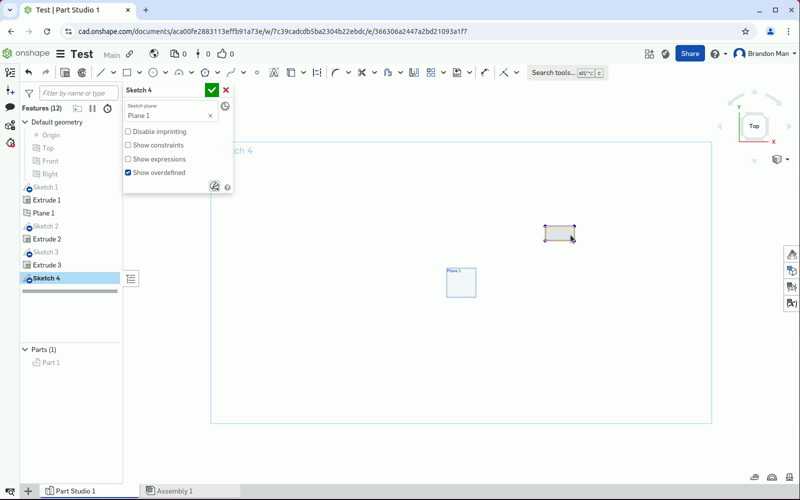
scroll(6)
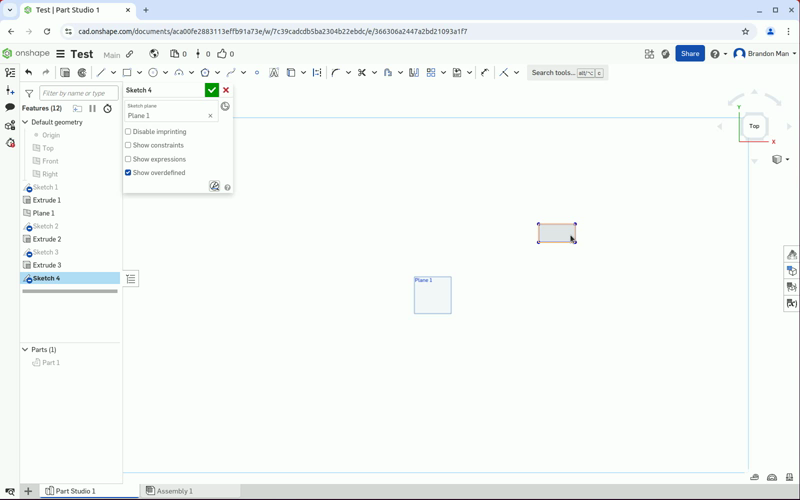
scroll(6)
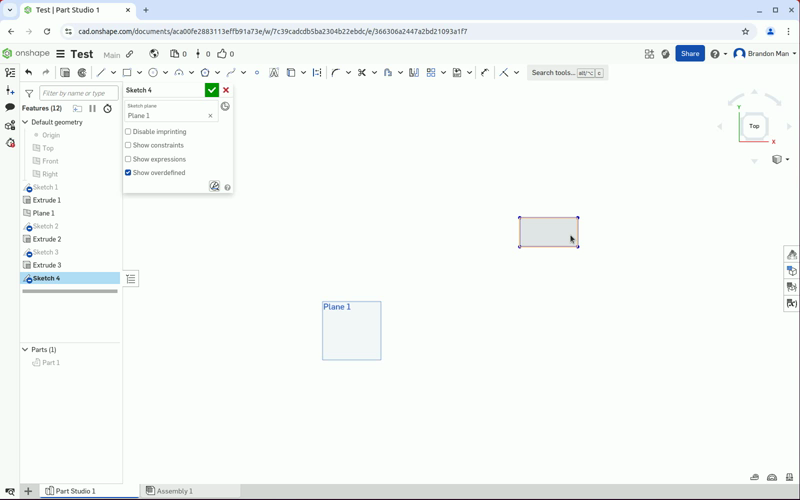
scroll(6)
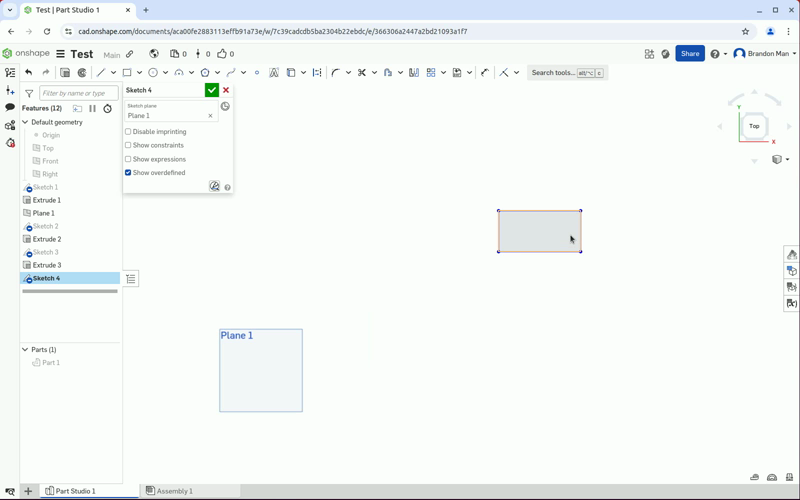
scroll(6)
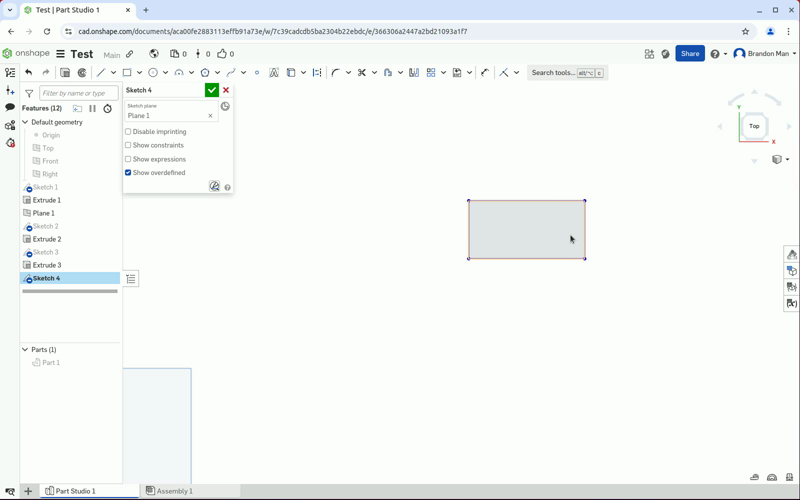
scroll(6)
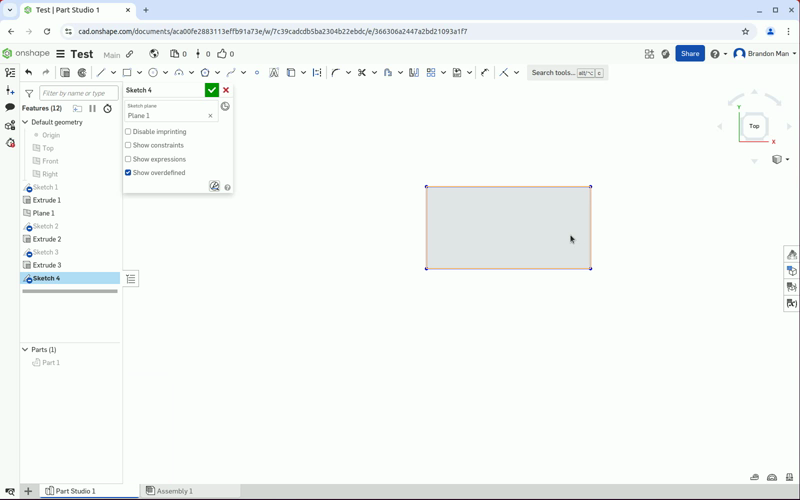
scroll(6)
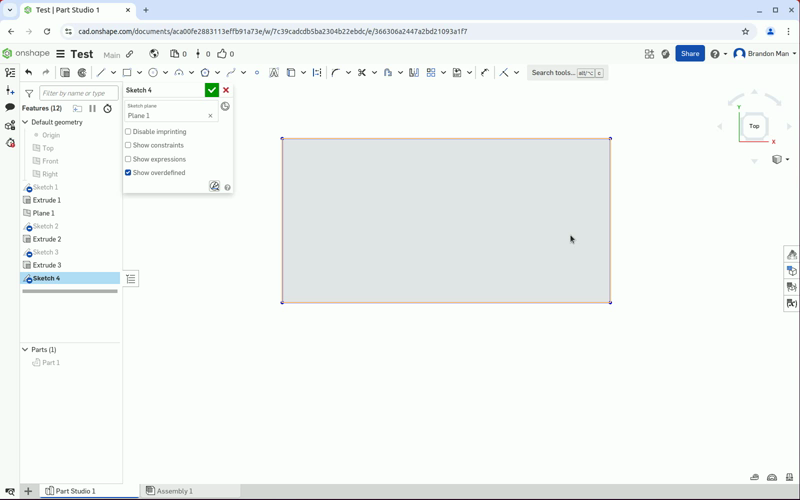
click(570, 234)
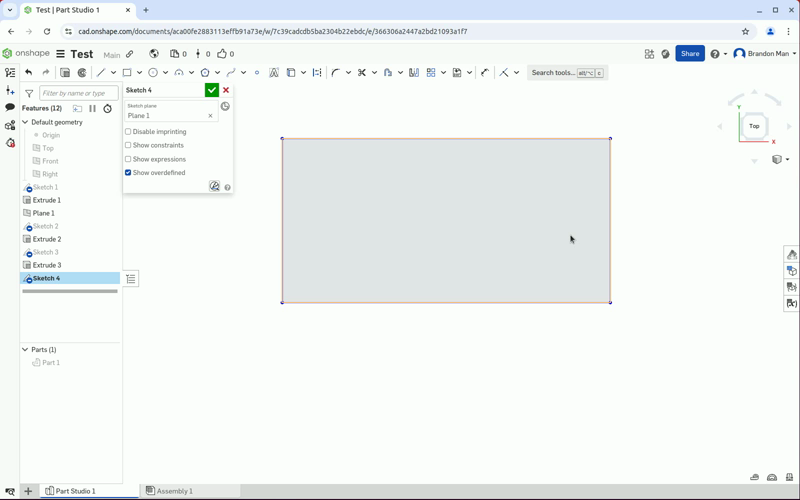
scroll(-6)
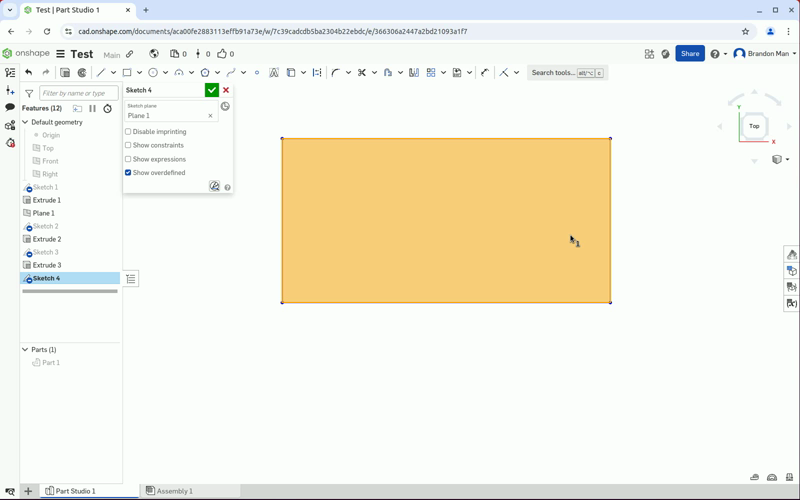
scroll(-6)
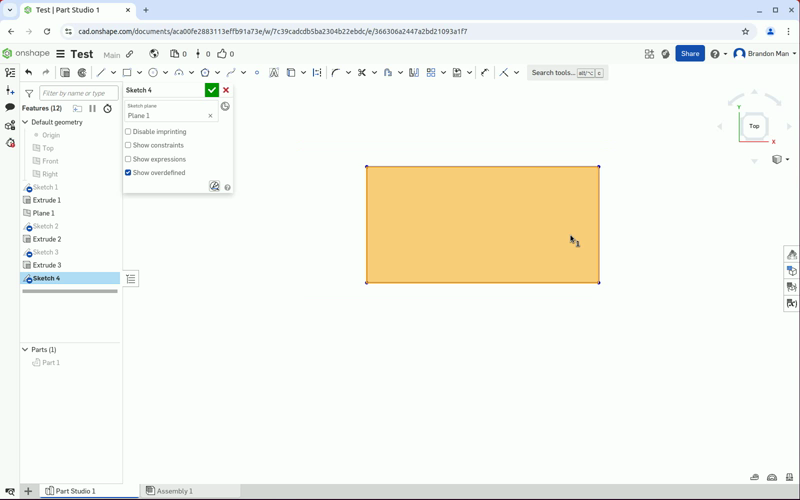
scroll(-6)
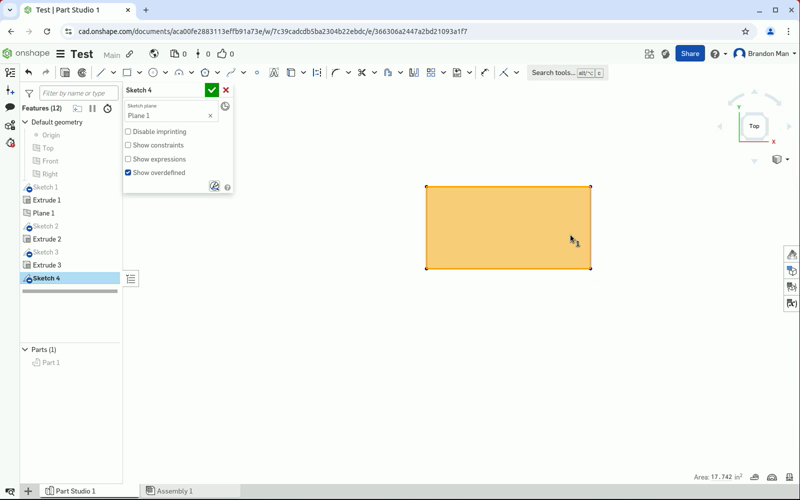
scroll(-6)
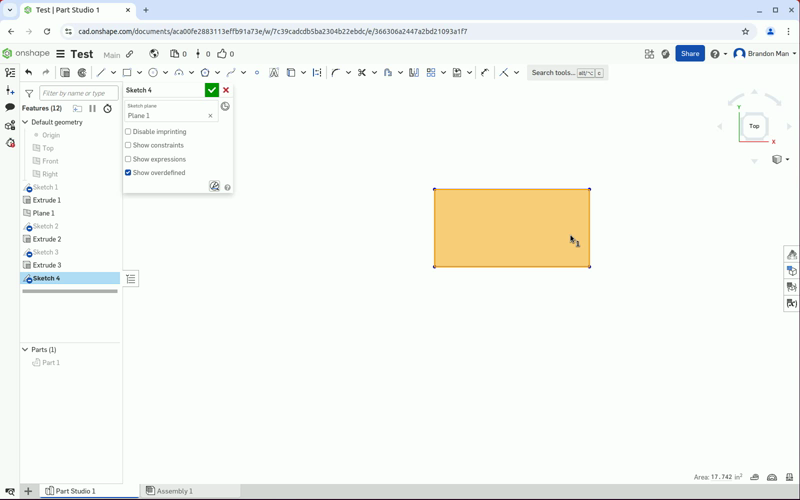
scroll(-6)
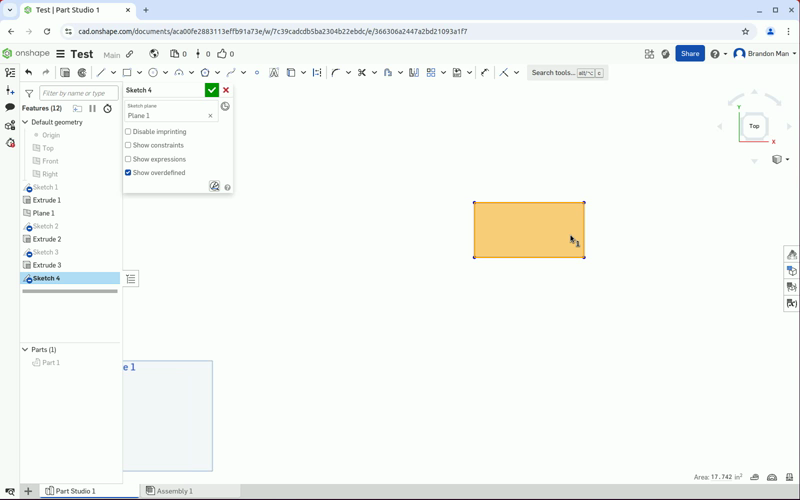
scroll(-6)
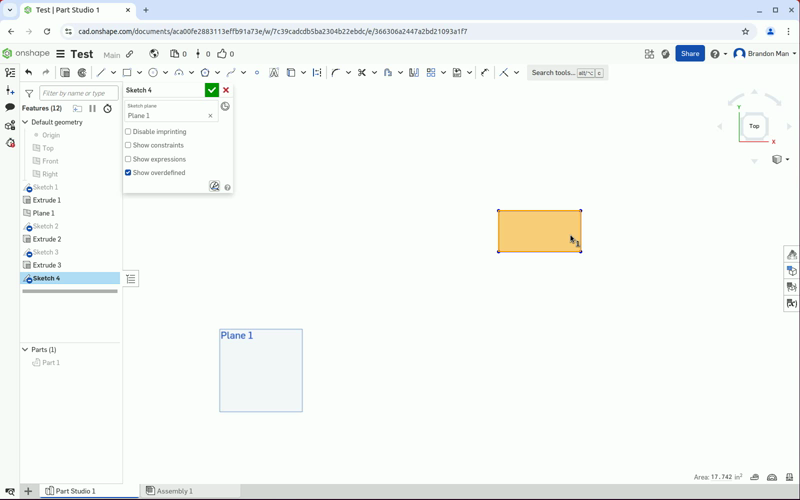
scroll(-6)
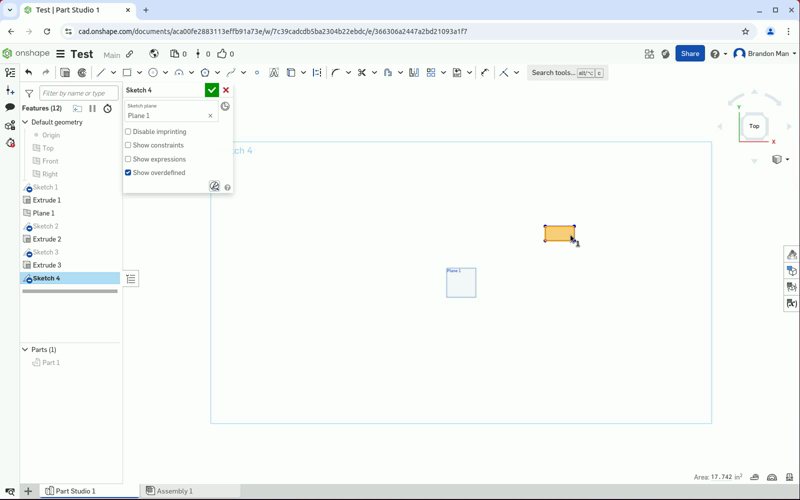
mouse_move(73, 352)
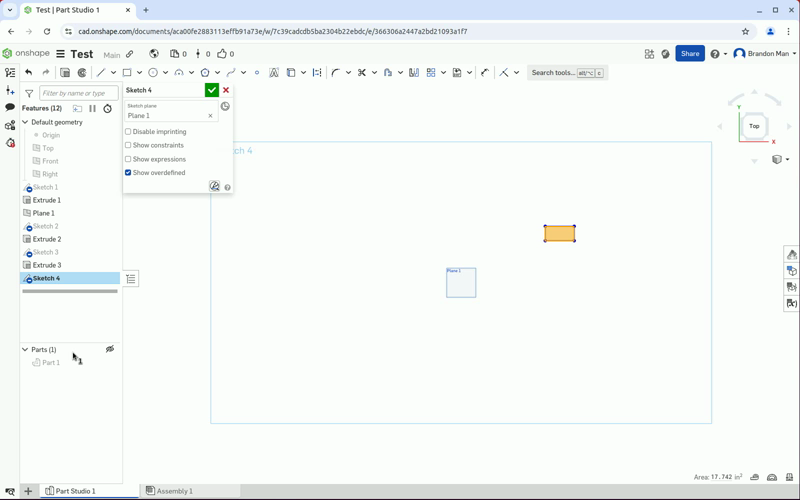
key(shift+y)
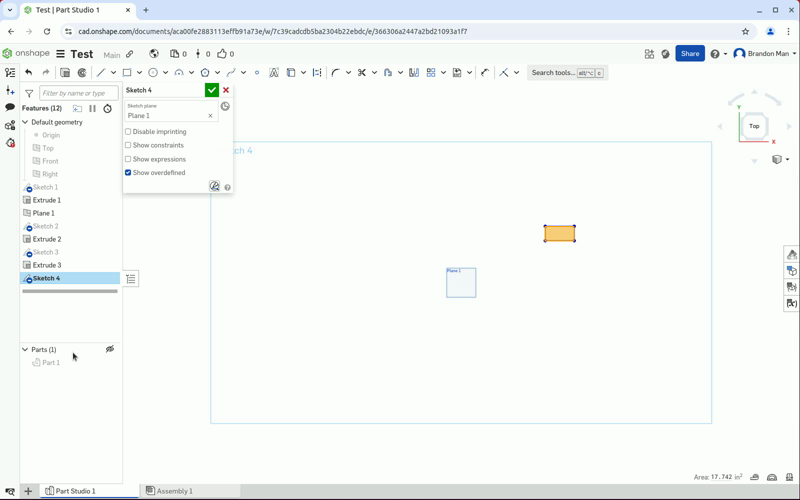
key(shift+e)
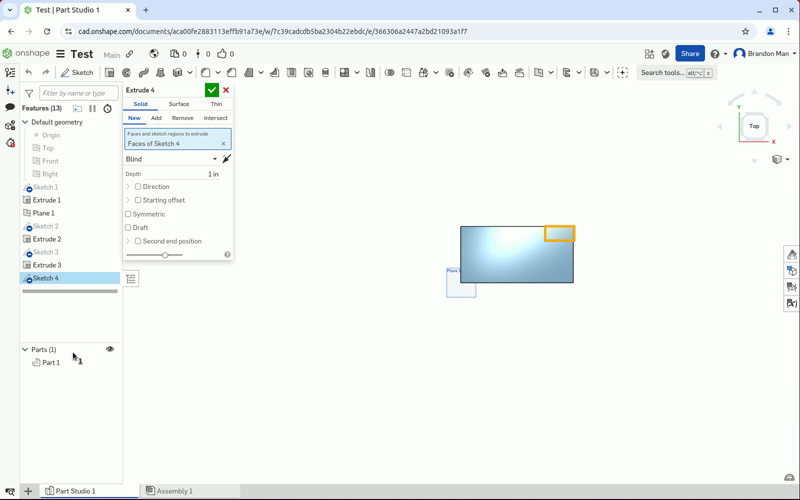
mouse_move(143, 106)
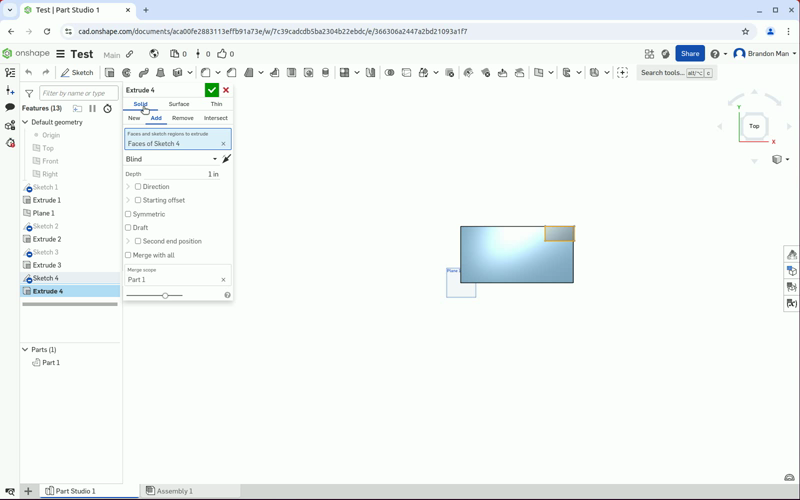
click(143, 106)
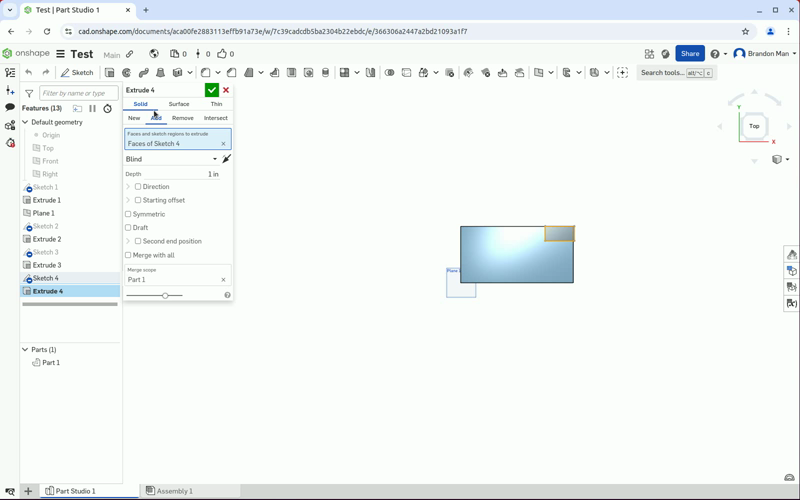
mouse_move(186, 120)
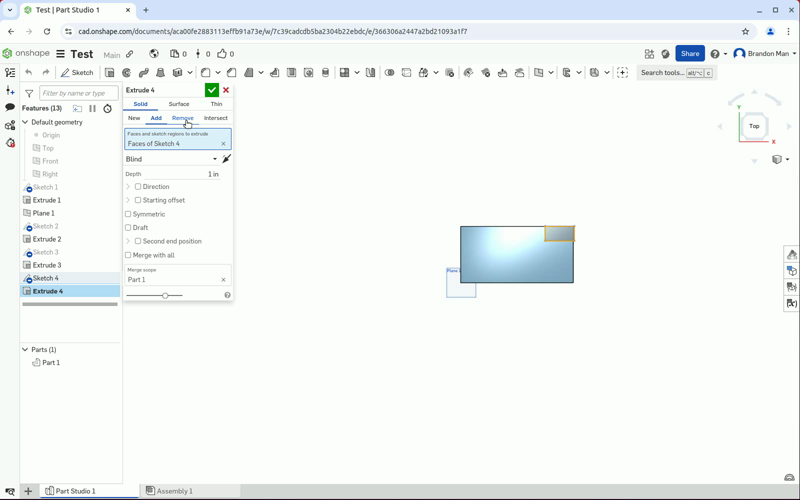
click(186, 120)
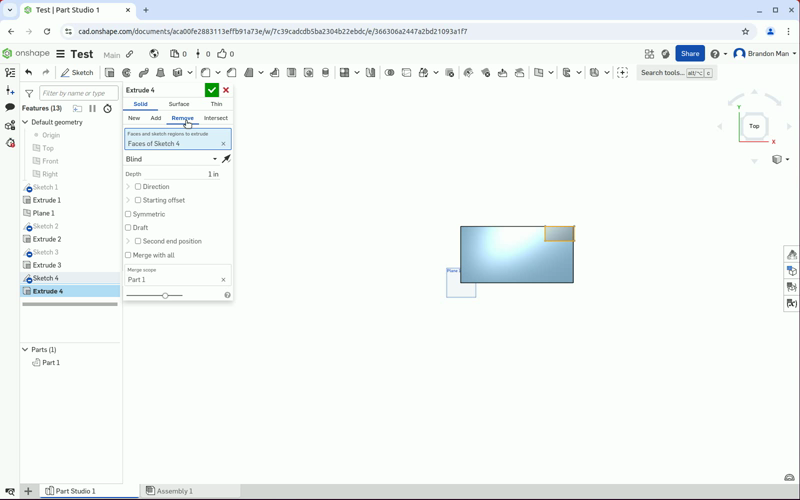
key(tab, 4)
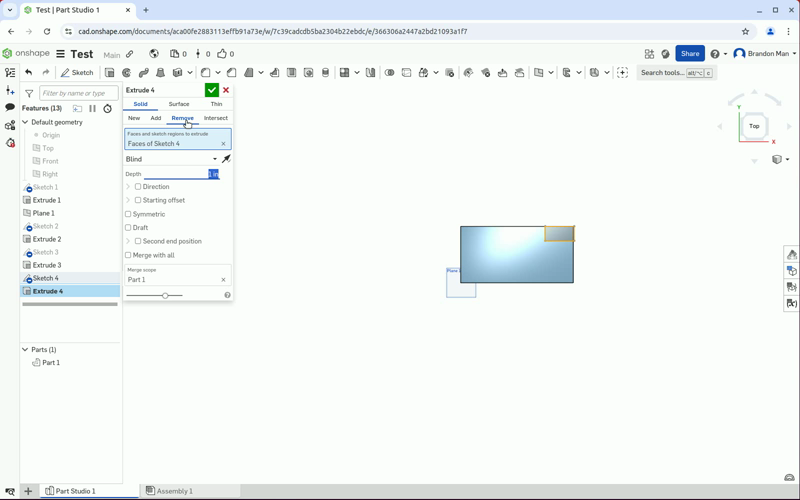
text(11.554)
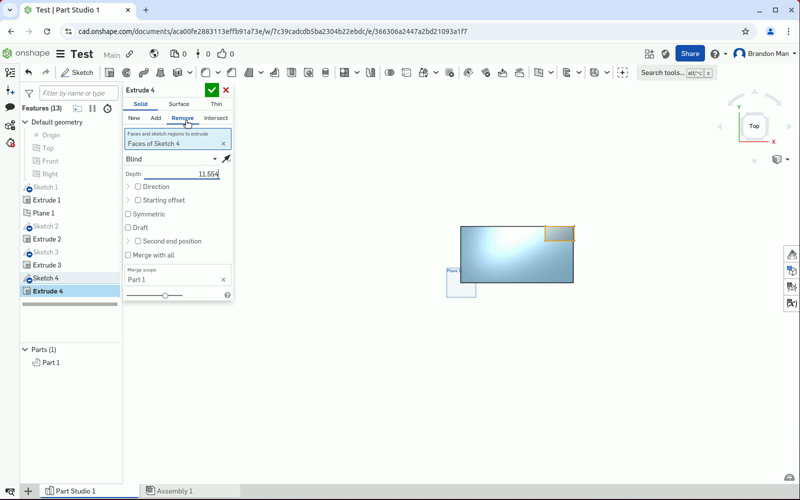
key(tab, 6)
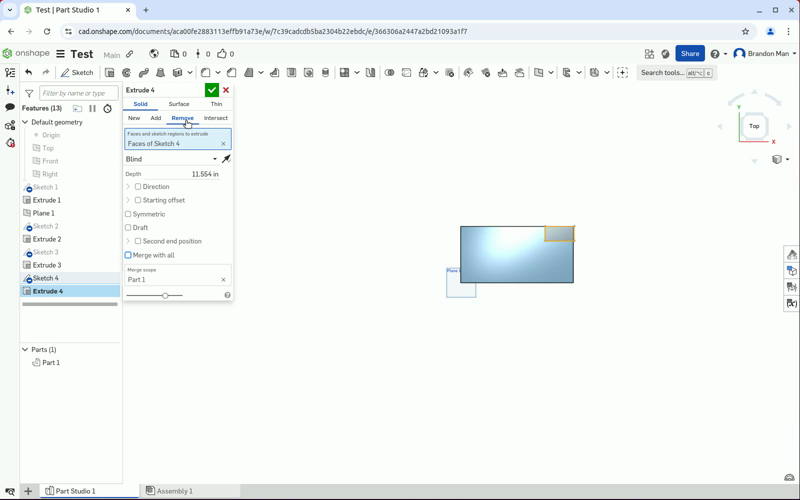
key(space)
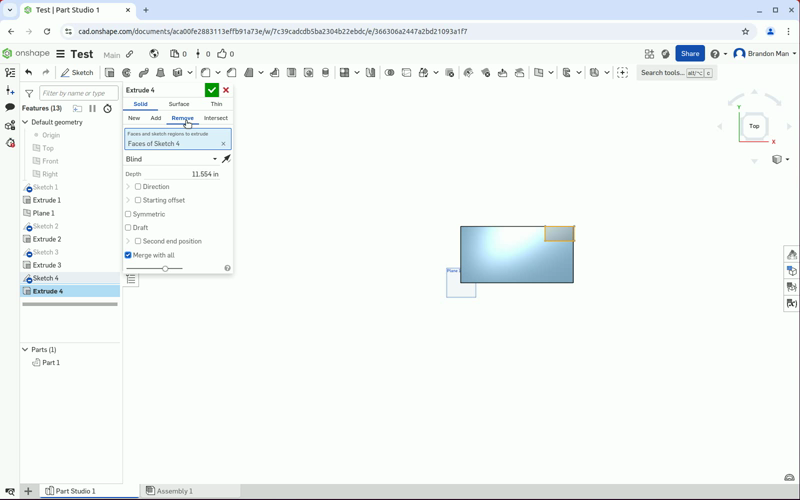
key(enter)
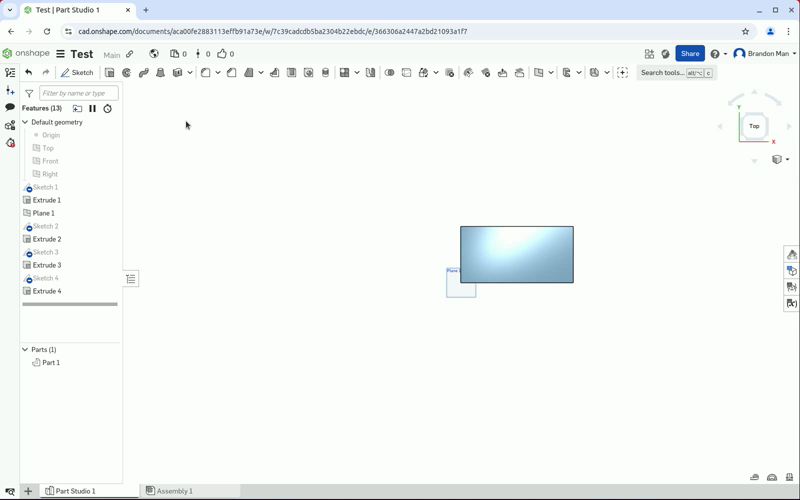
key(shift+h)
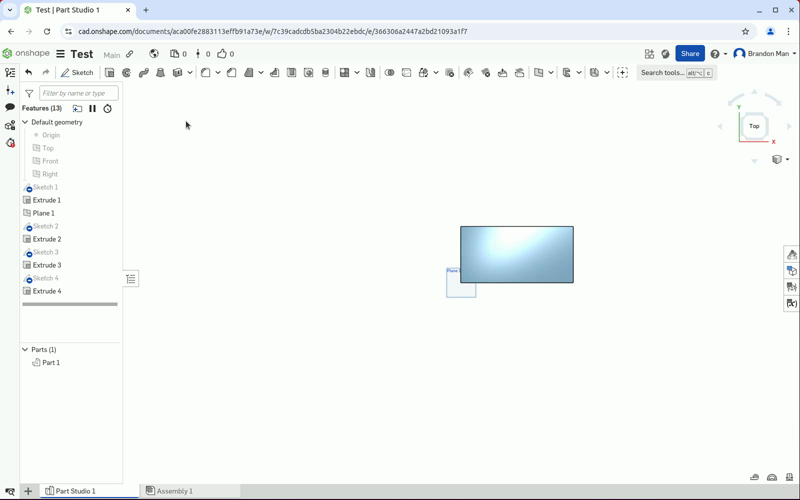
key(shift+h)
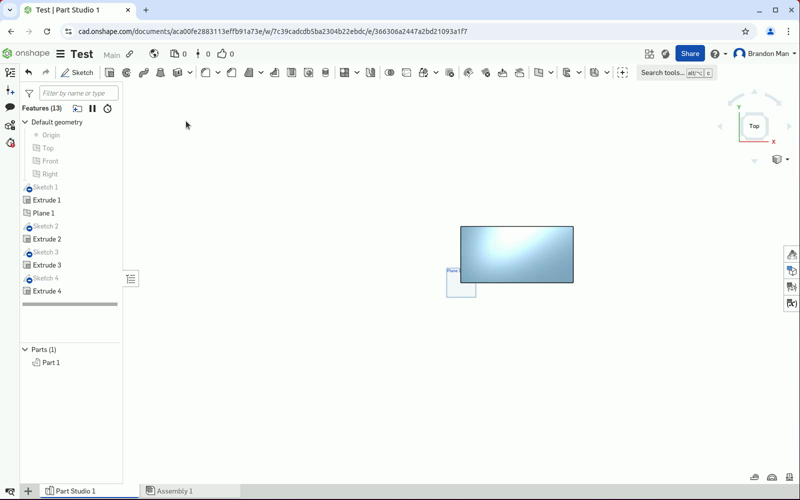
mouse_move(73, 189)
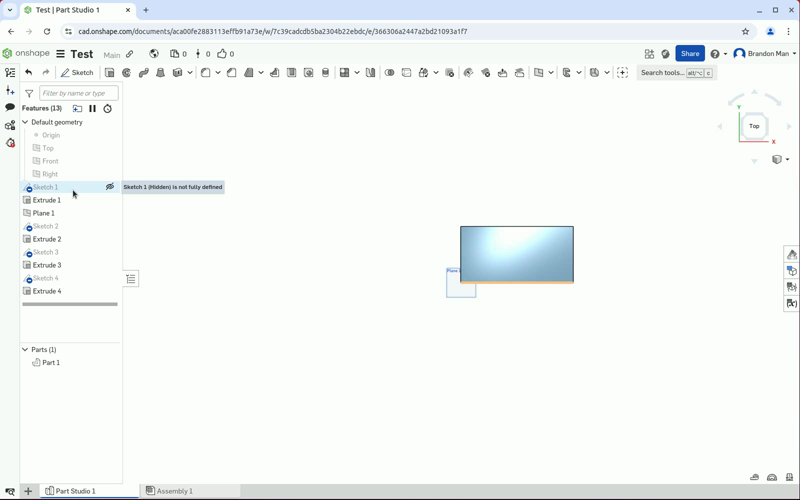
click(73, 189)
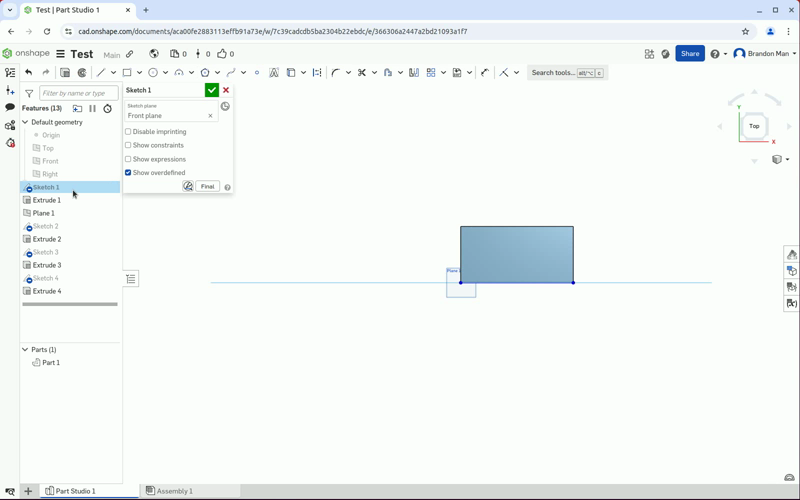
mouse_move(229, 92)
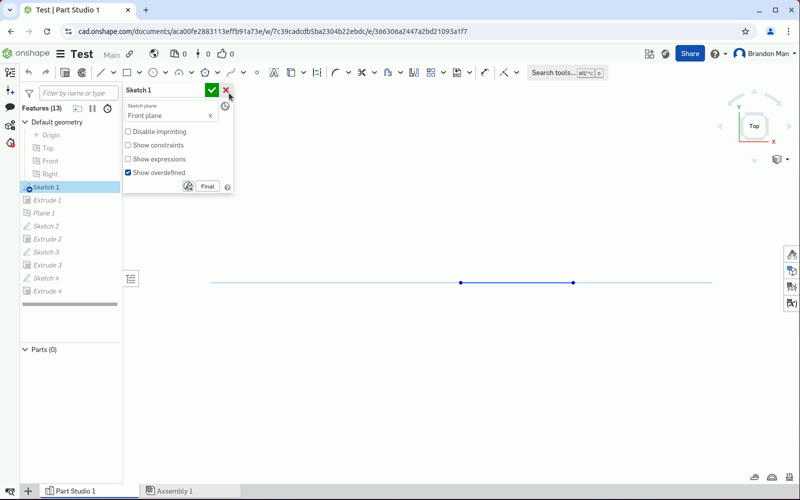
click(229, 92)
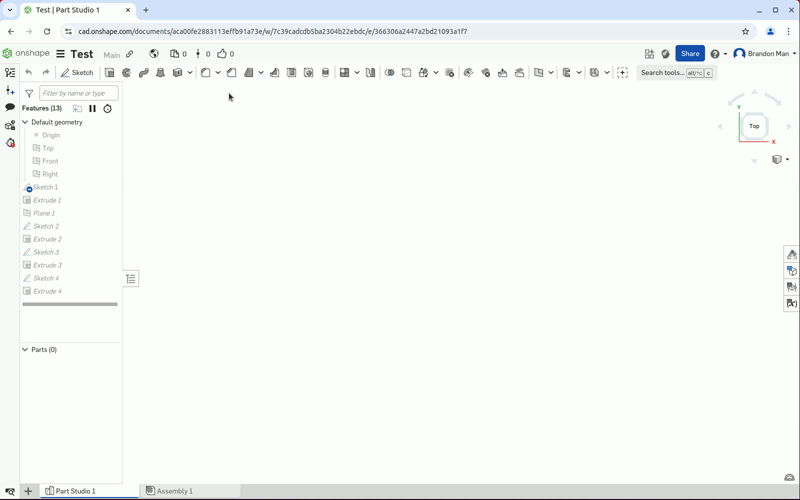
key(shift+s)
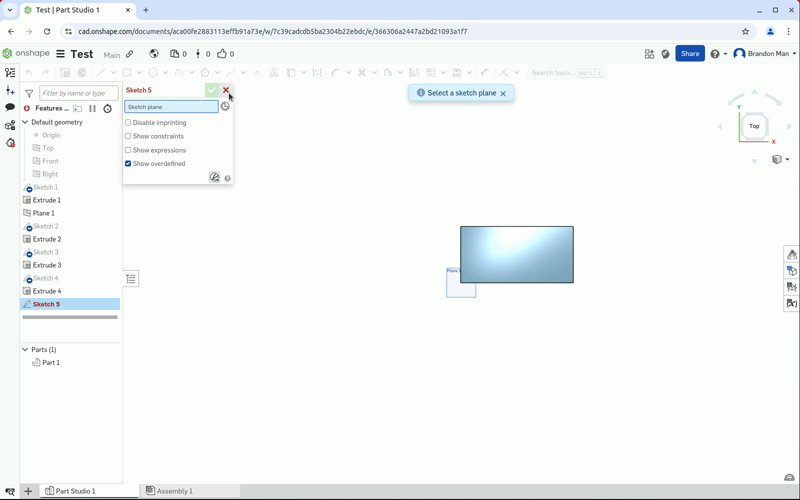
mouse_move(73, 215)
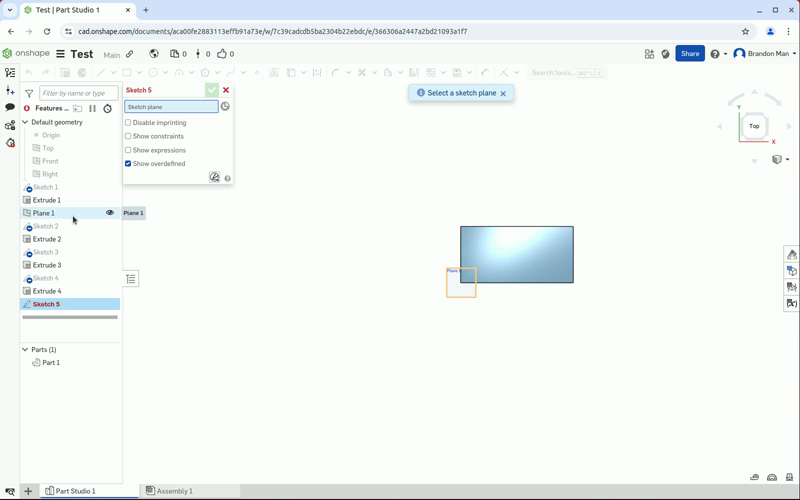
click(73, 215)
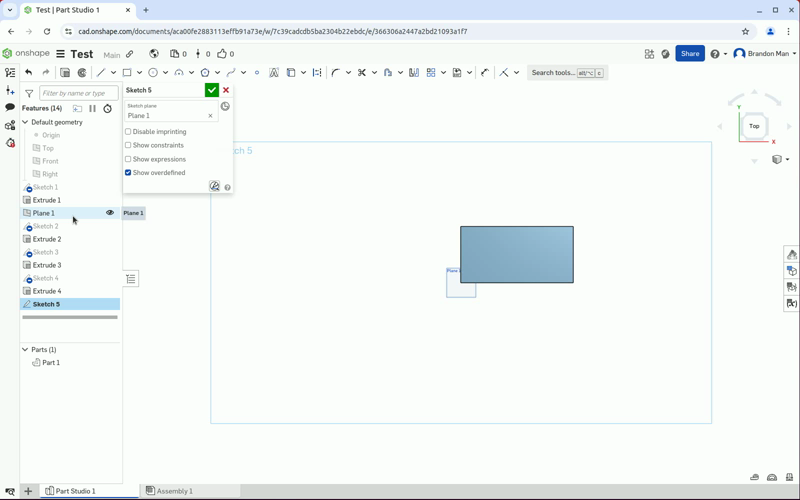
mouse_move(73, 352)
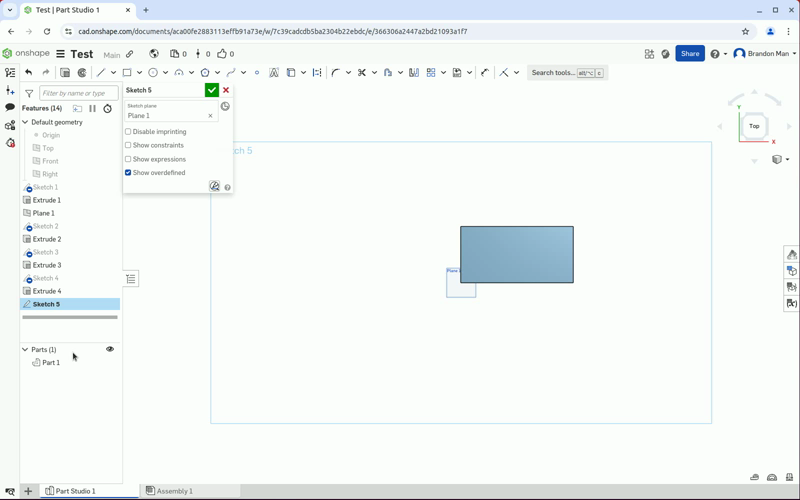
key(y)
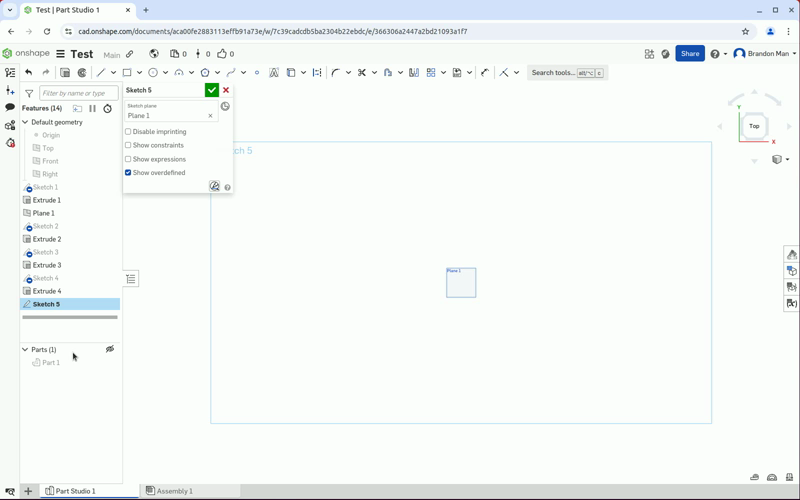
key(l)
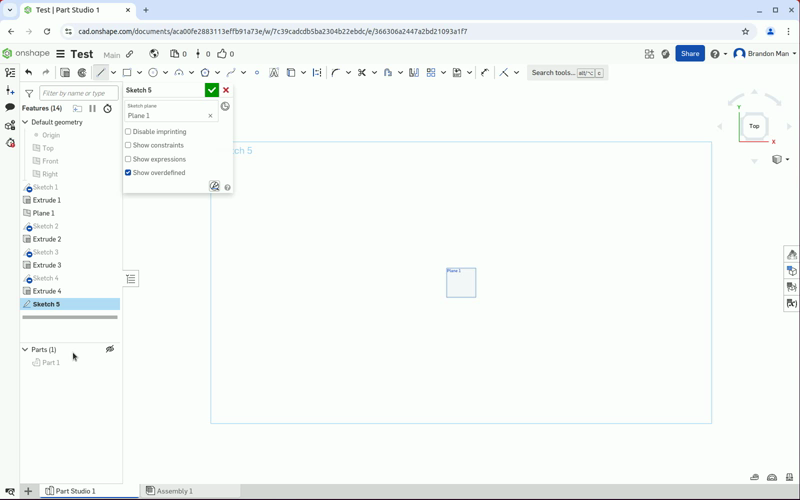
key_down(shift)
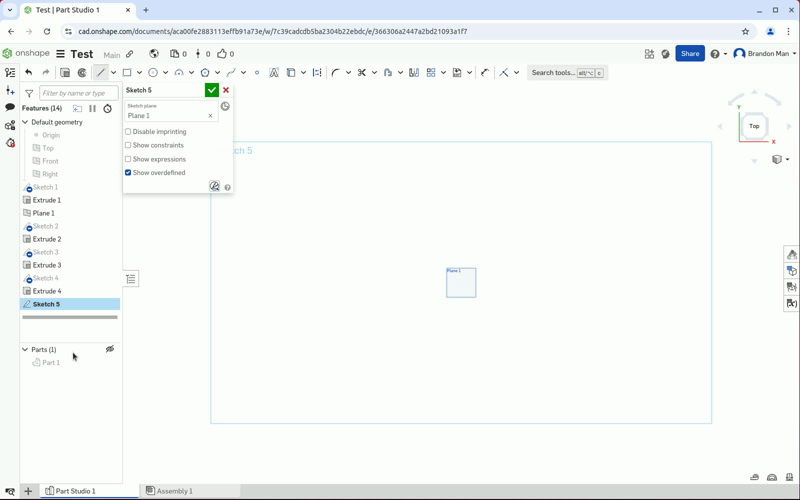
mouse_move(460, 282)
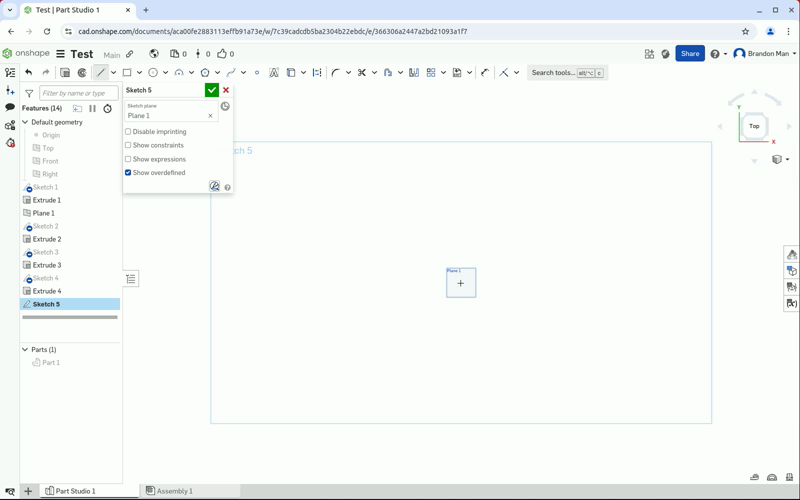
click(460, 282)
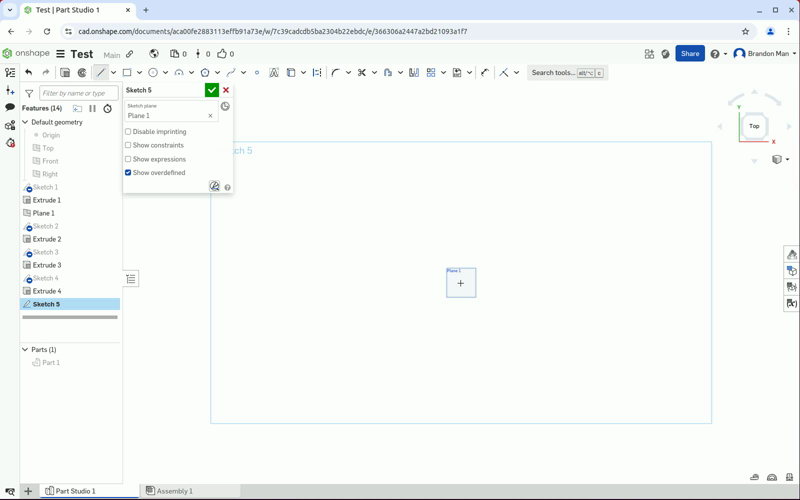
key_up(shift)
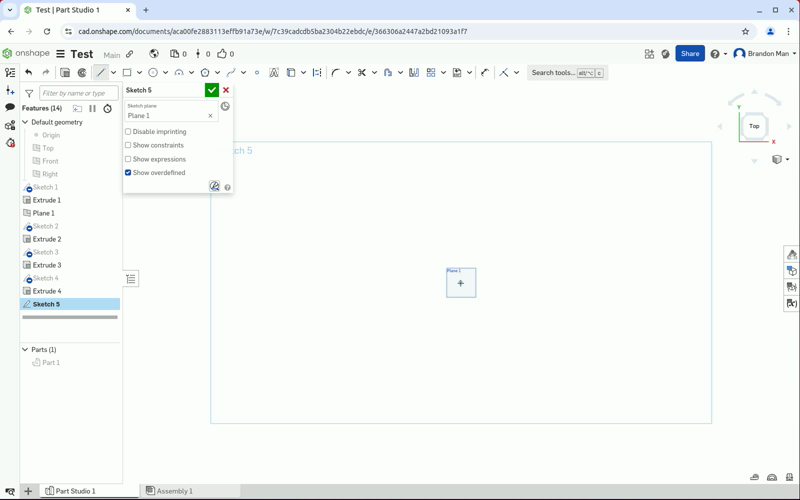
key_down(shift)
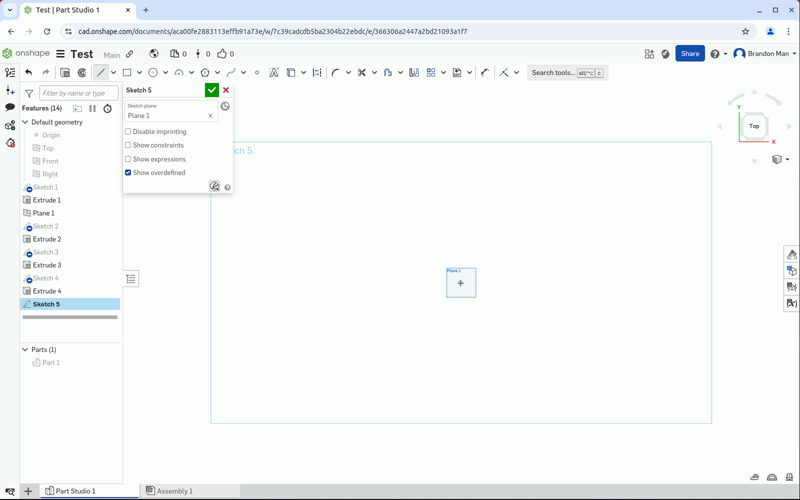
mouse_move(490, 282)
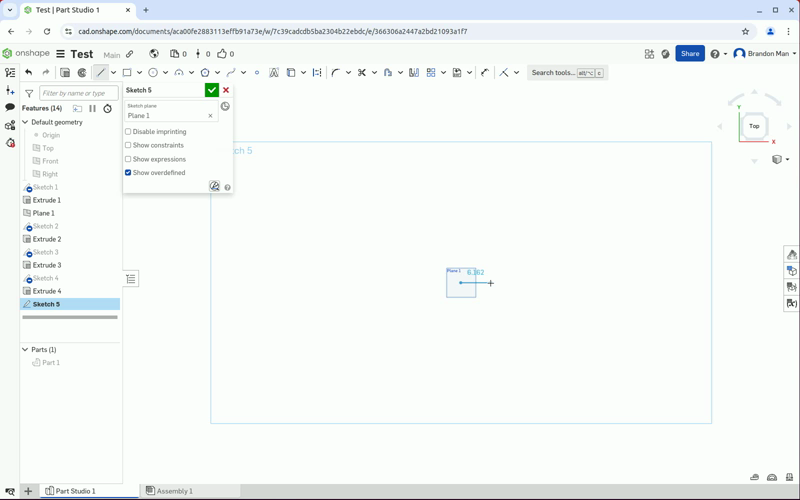
mouse_move(489, 282)
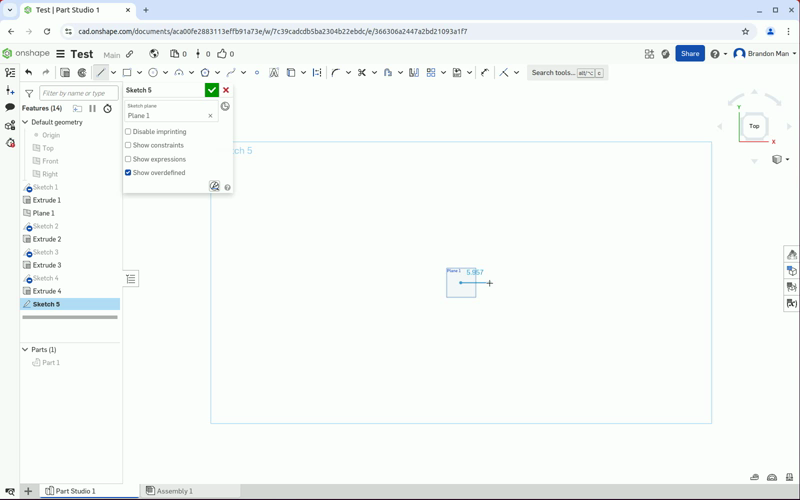
click(489, 282)
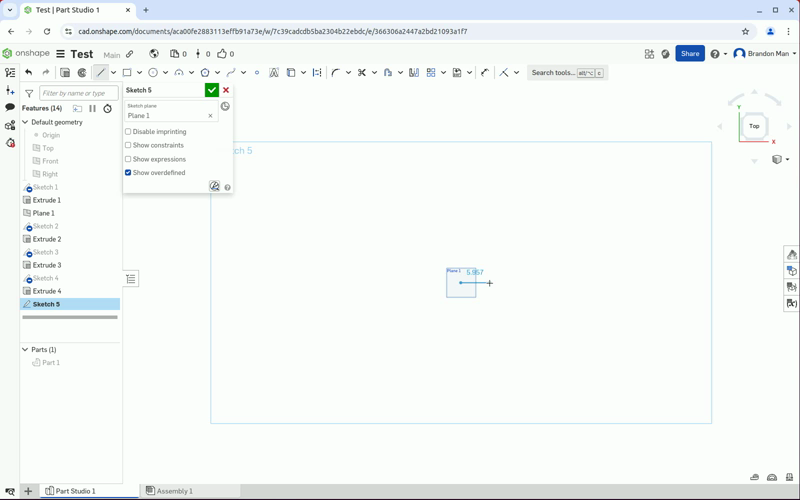
key_up(shift)
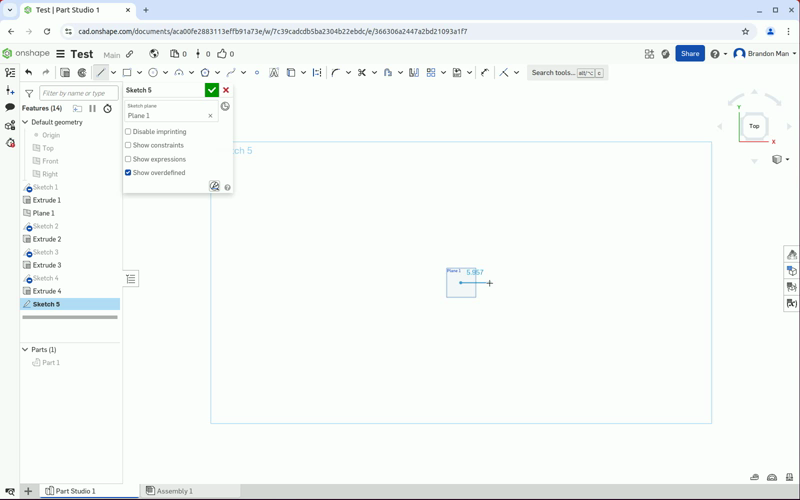
key_down(shift)
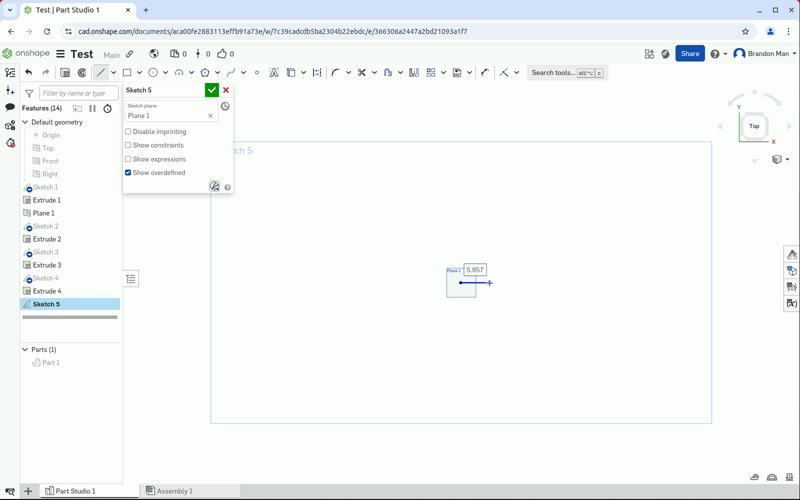
mouse_move(519, 282)
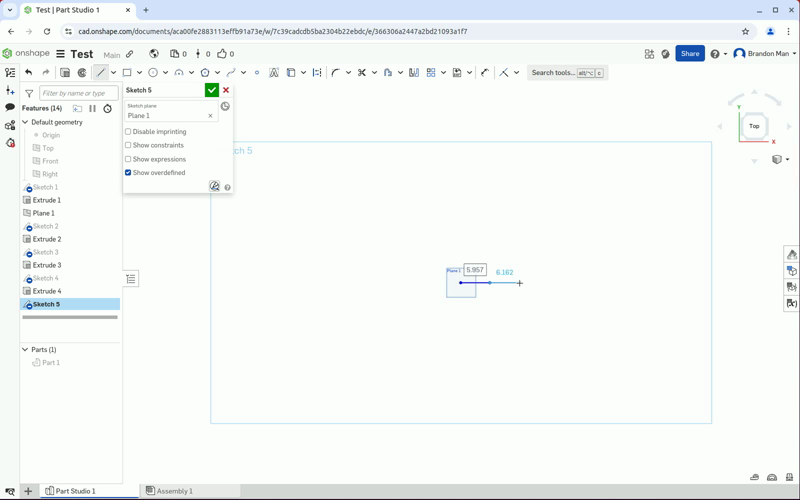
mouse_move(489, 268)
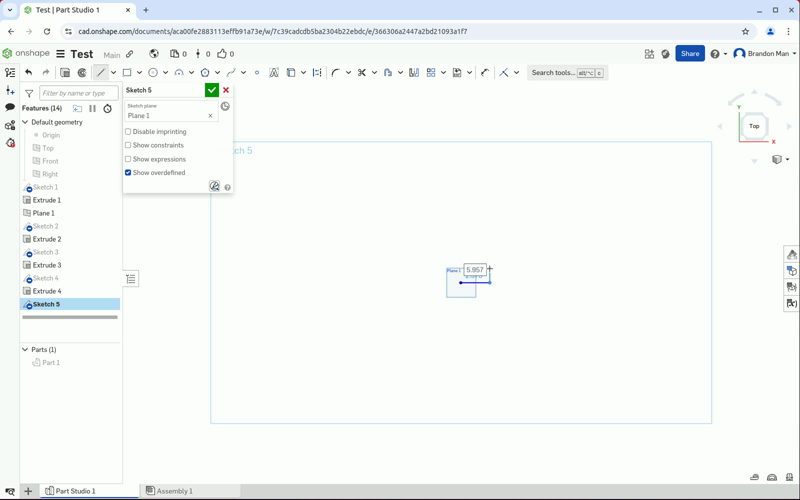
click(489, 268)
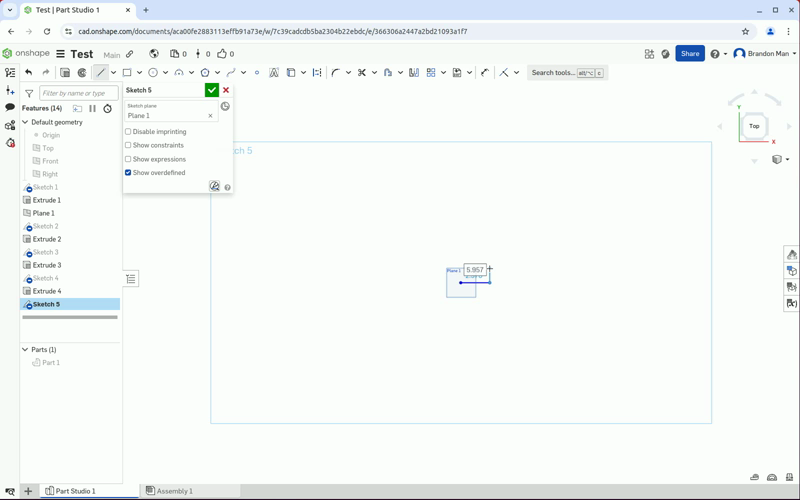
key_up(shift)
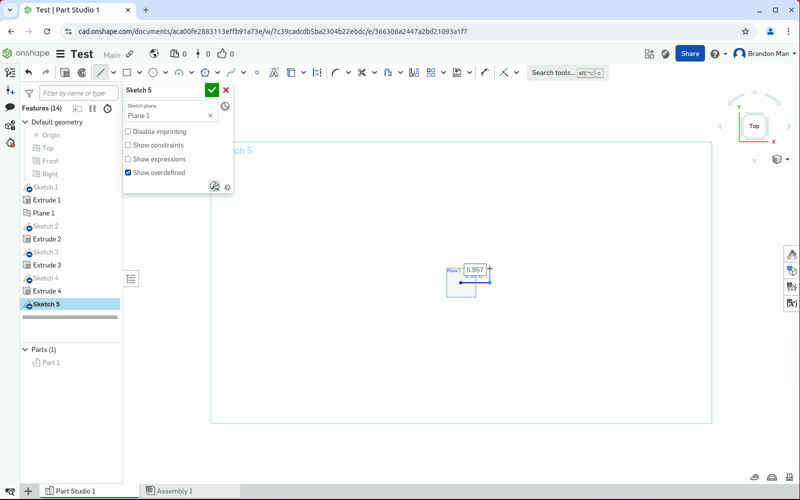
key_down(shift)
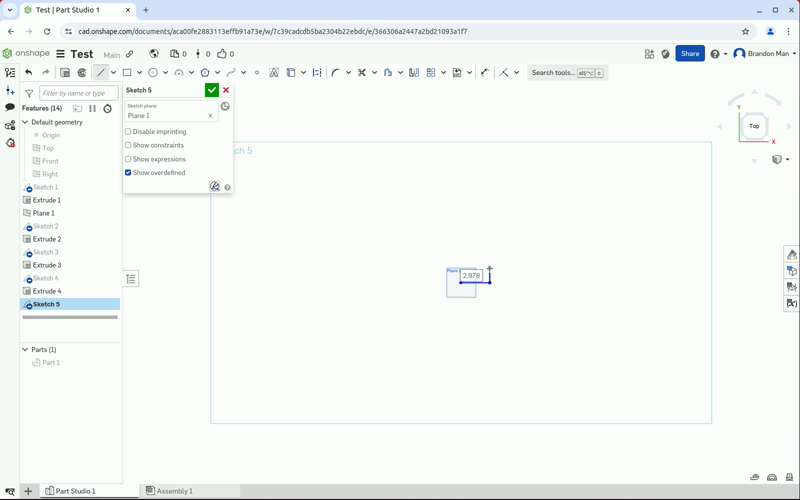
mouse_move(519, 268)
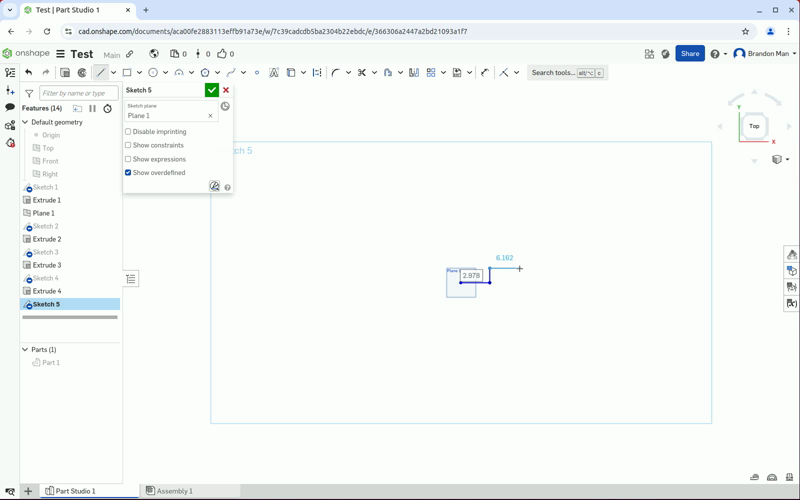
mouse_move(460, 268)
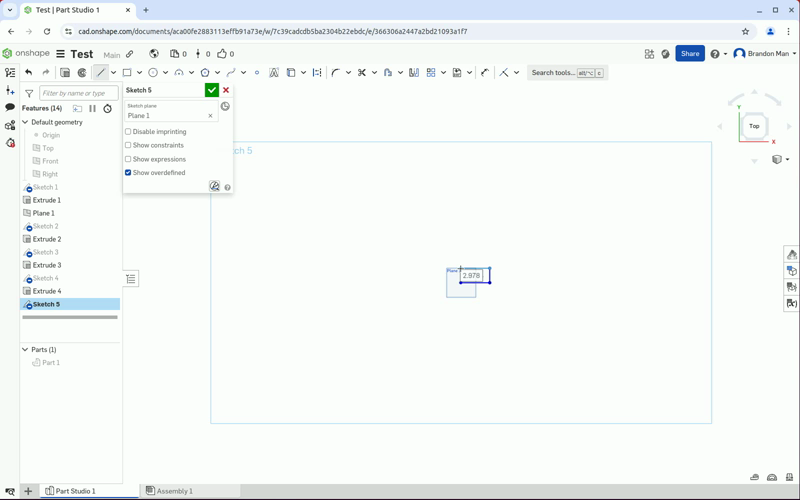
click(460, 268)
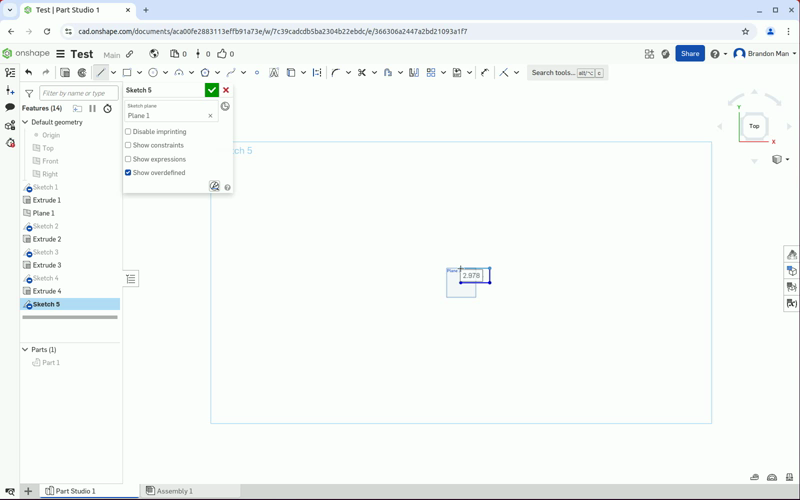
key_up(shift)
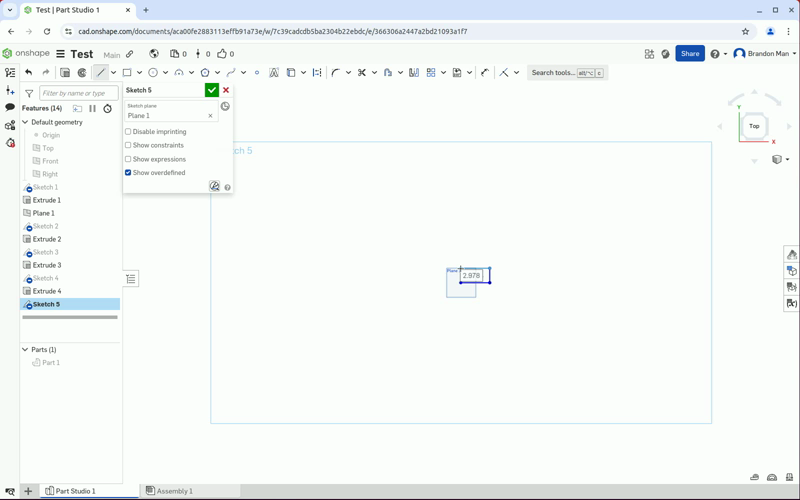
mouse_move(490, 268)
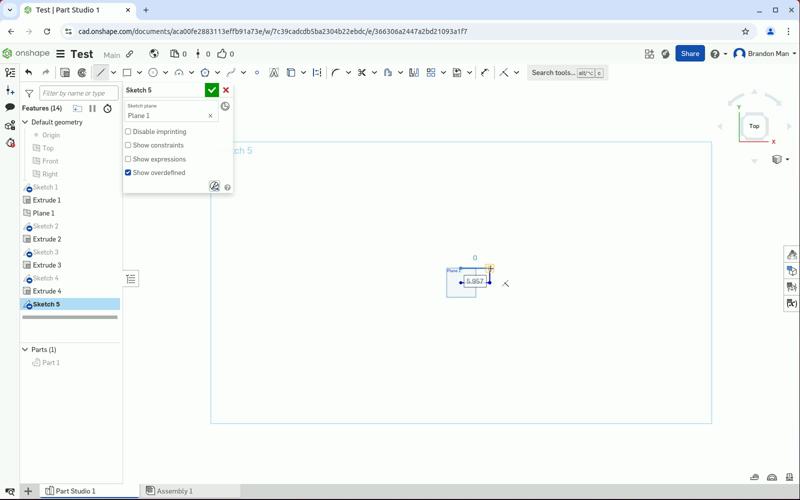
key_down(shift)
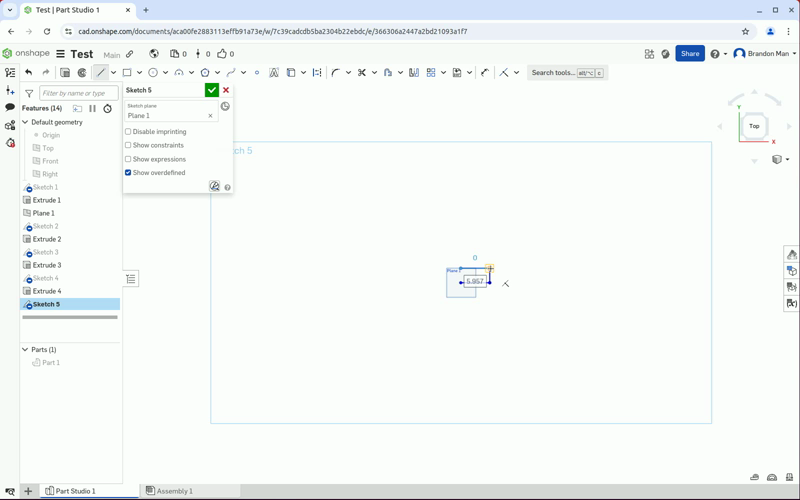
mouse_move(460, 282)
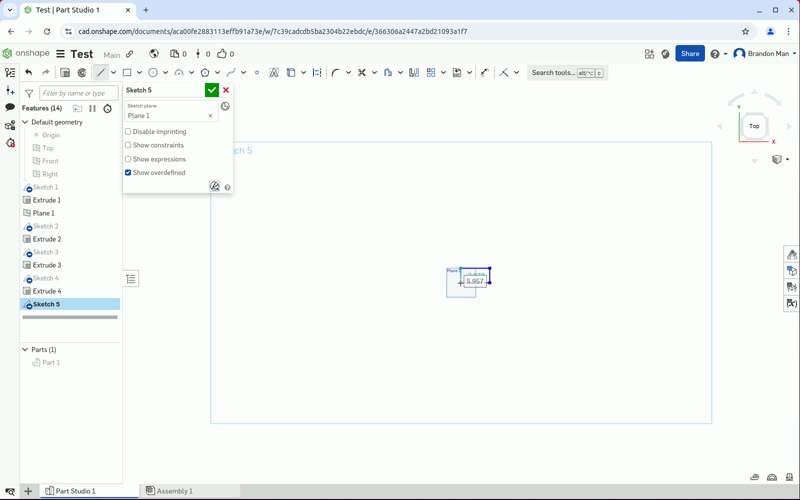
key_up(shift)
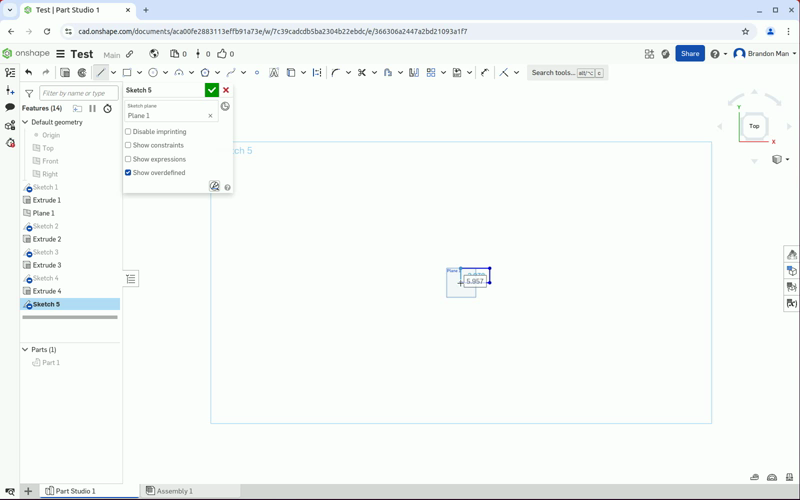
click(460, 282)
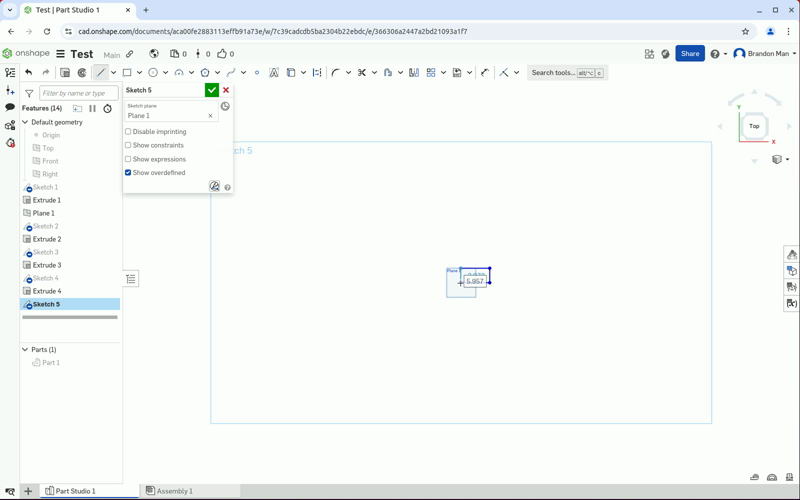
key(esc)
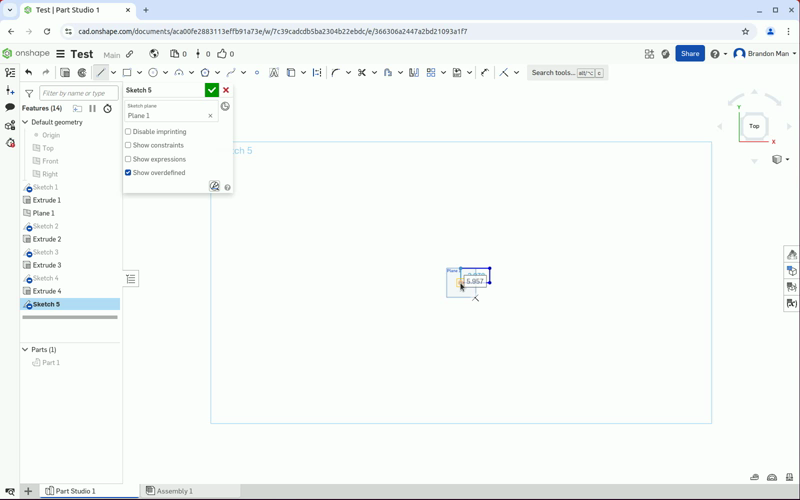
mouse_move(488, 280)
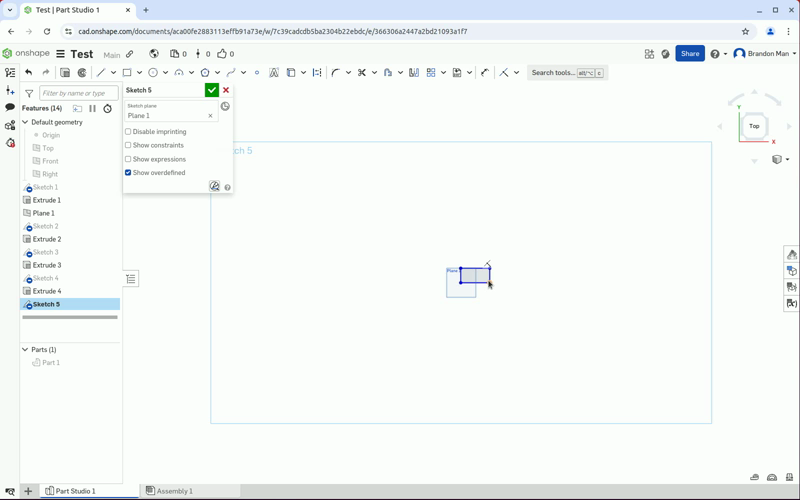
scroll(6)
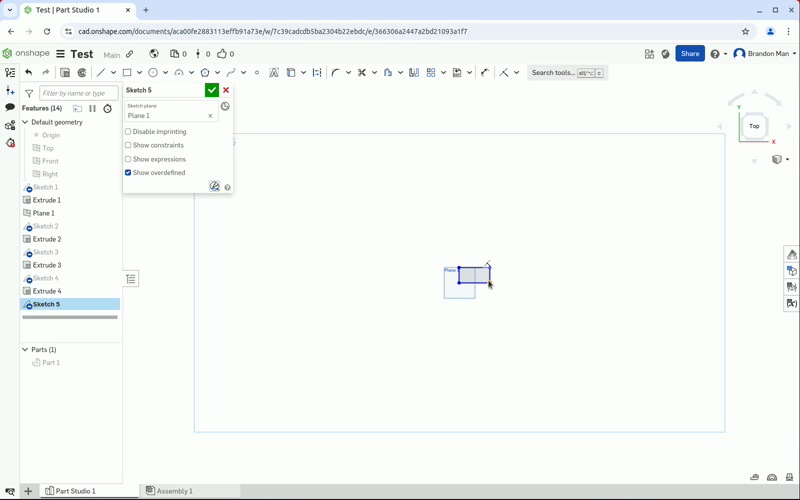
scroll(6)
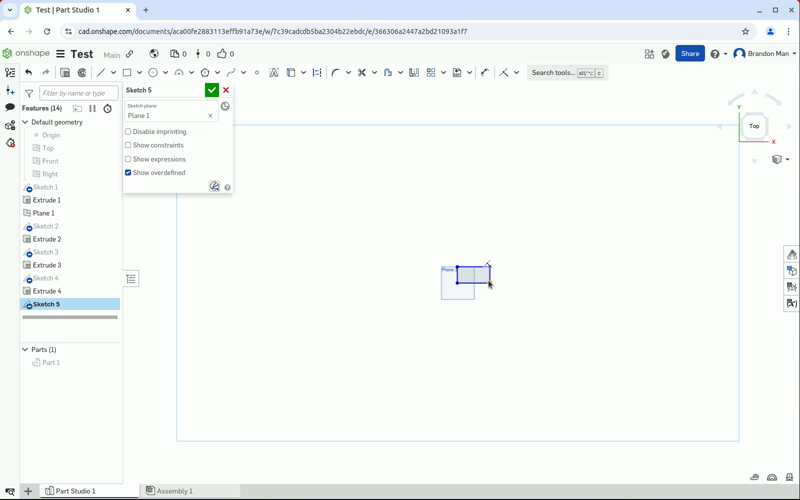
scroll(6)
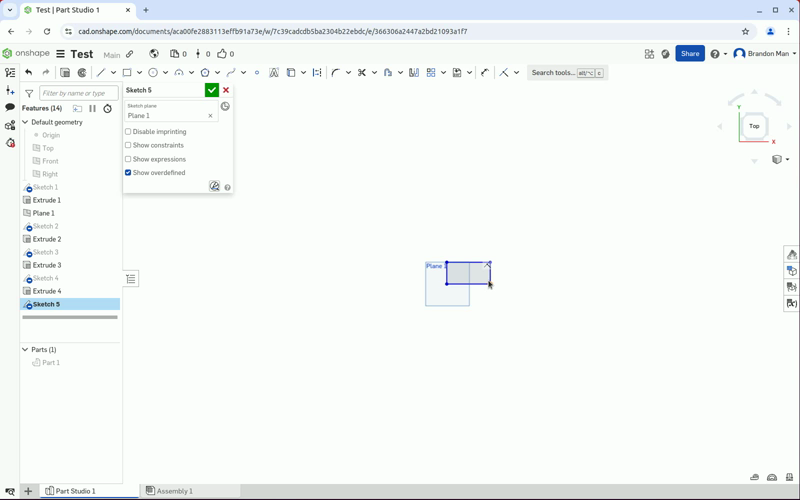
scroll(6)
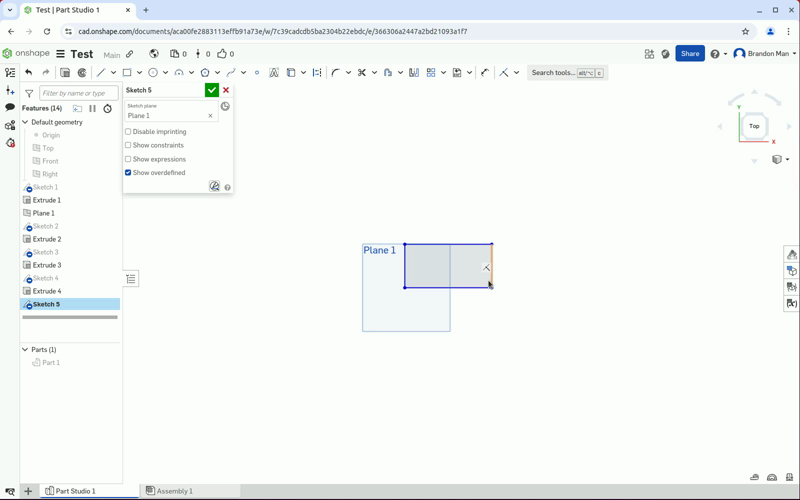
scroll(6)
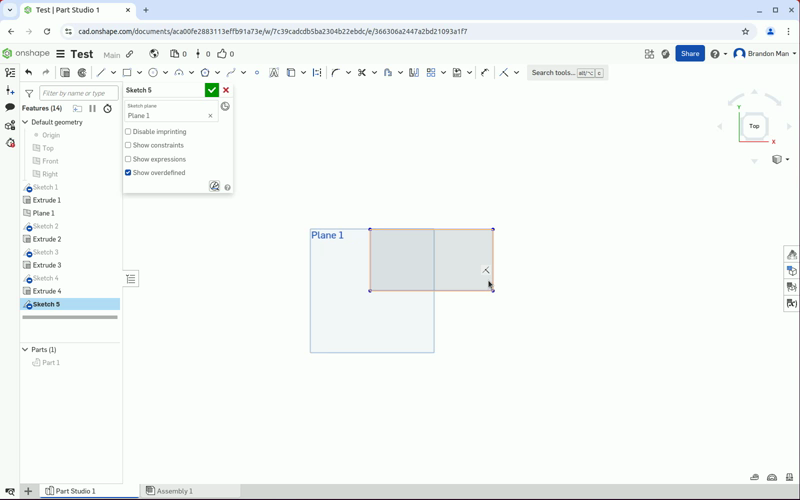
scroll(6)
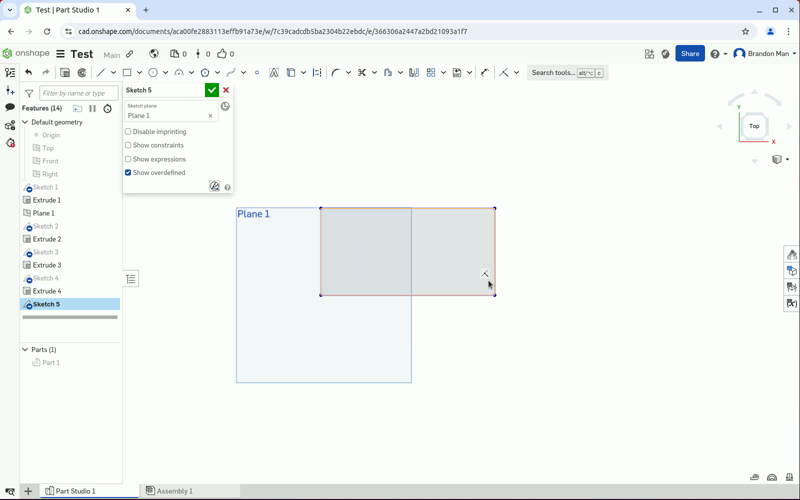
scroll(6)
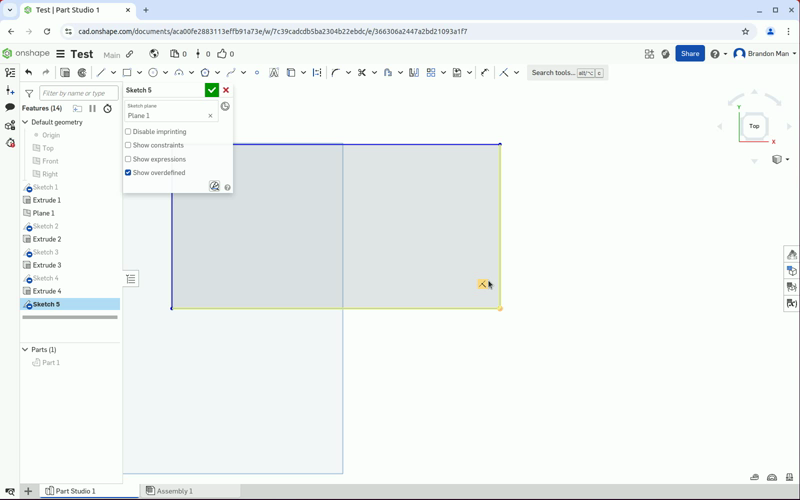
click(488, 280)
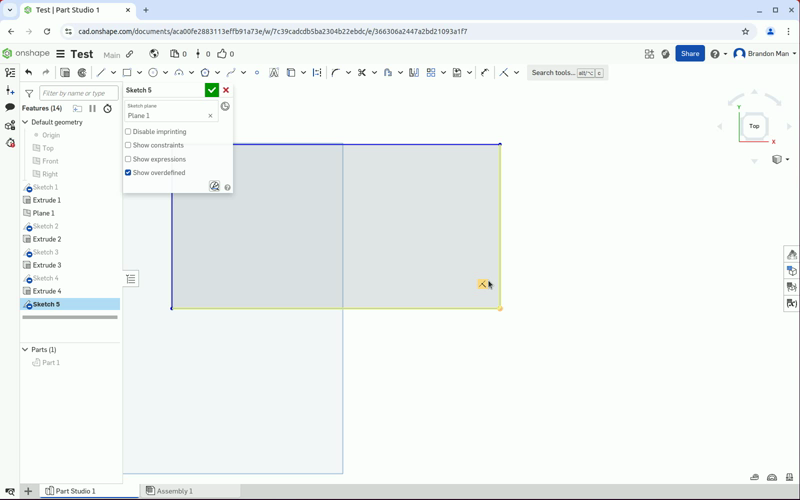
scroll(-6)
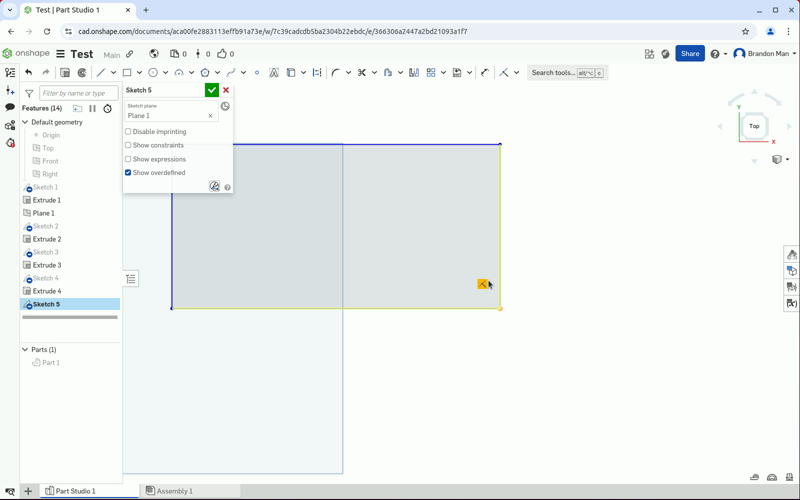
scroll(-6)
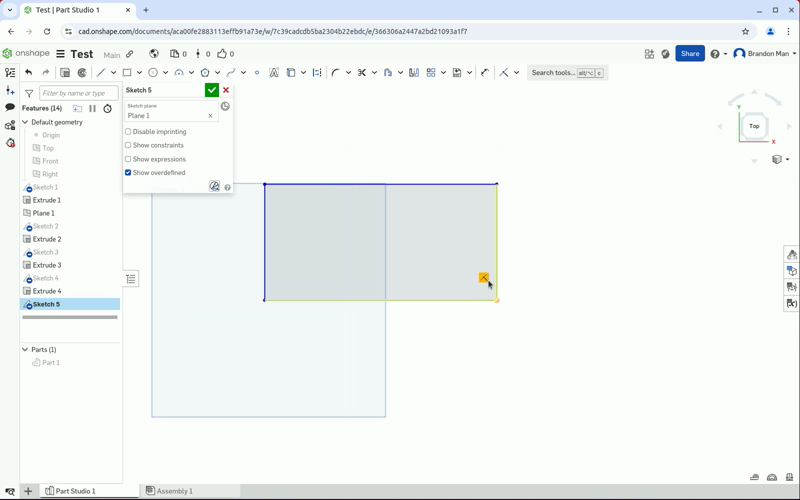
scroll(-6)
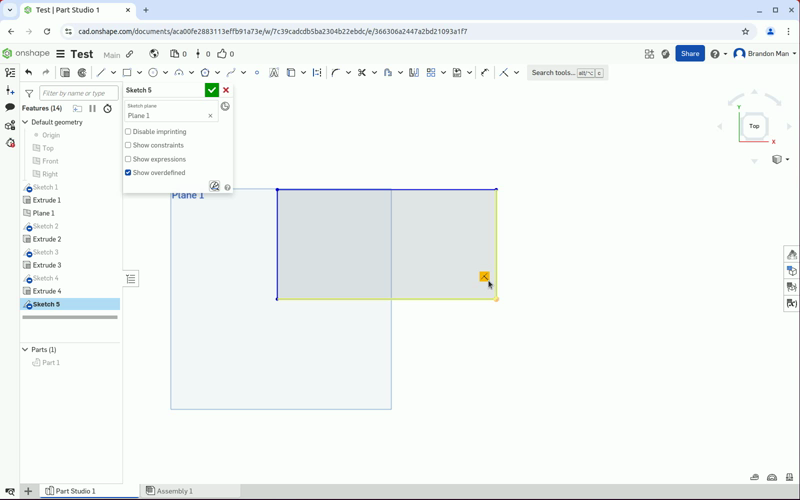
scroll(-6)
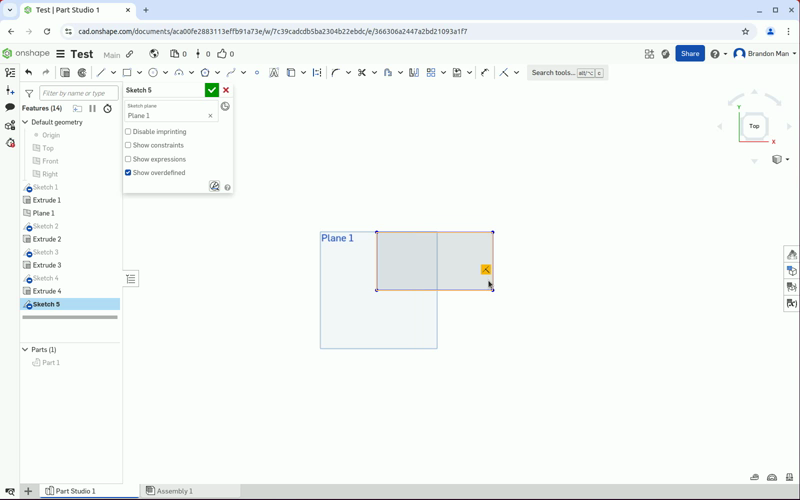
scroll(-6)
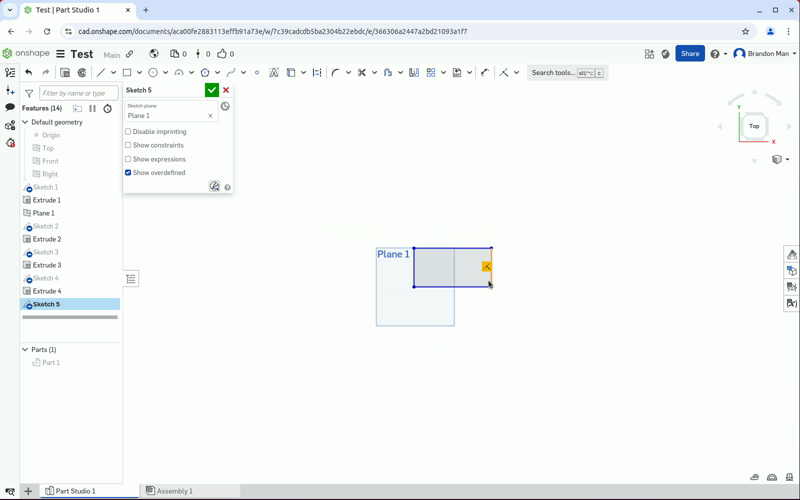
scroll(-6)
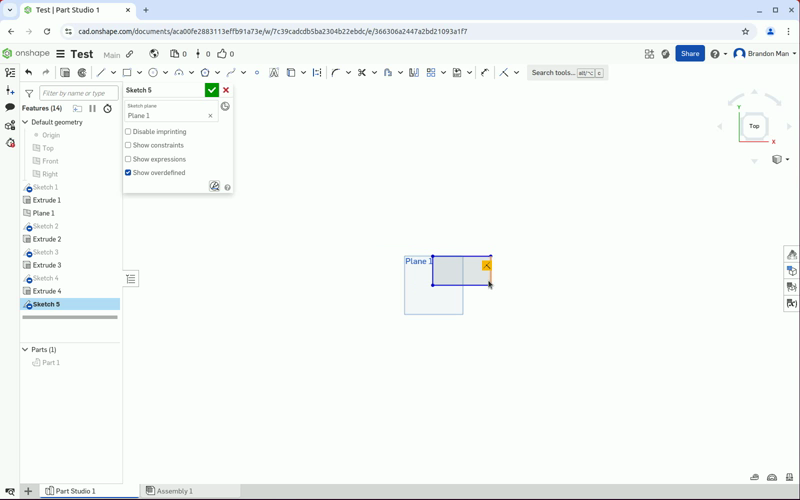
scroll(-6)
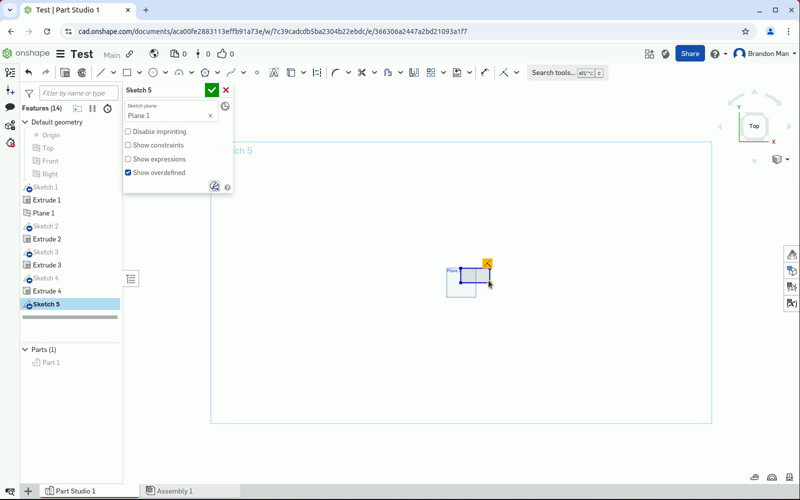
mouse_move(73, 352)
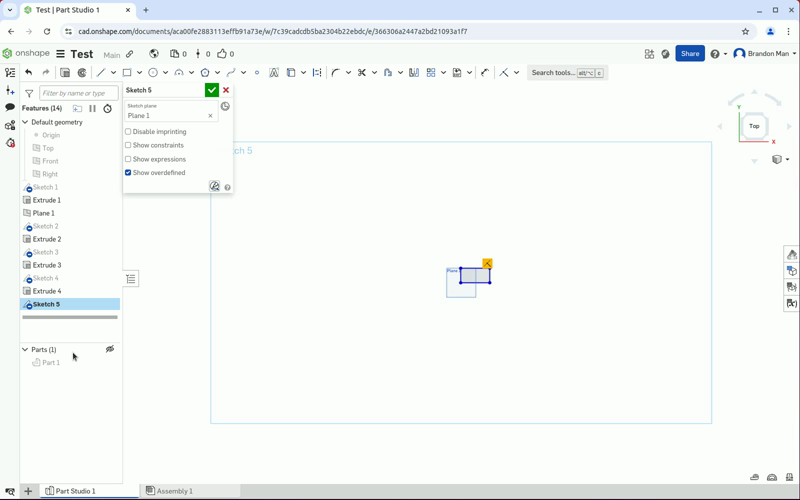
key(shift+y)
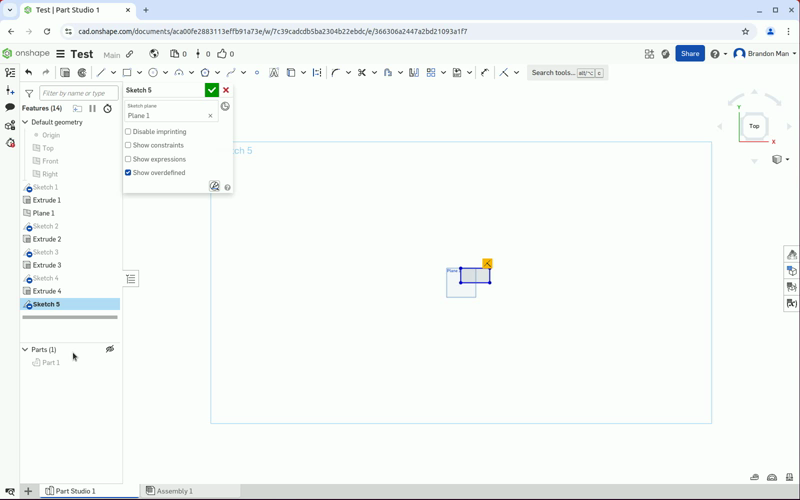
key(shift+e)
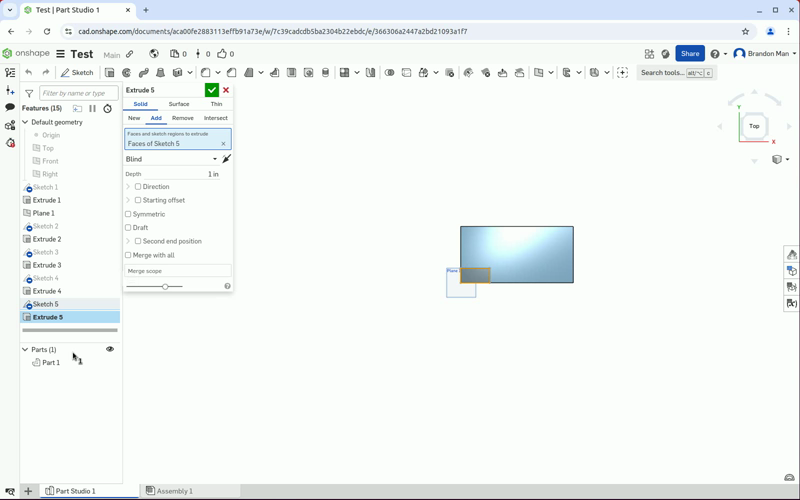
mouse_move(143, 106)
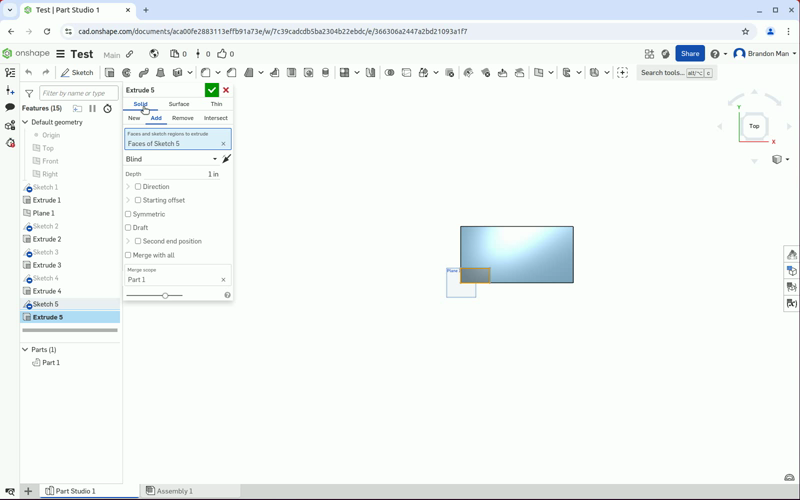
click(143, 106)
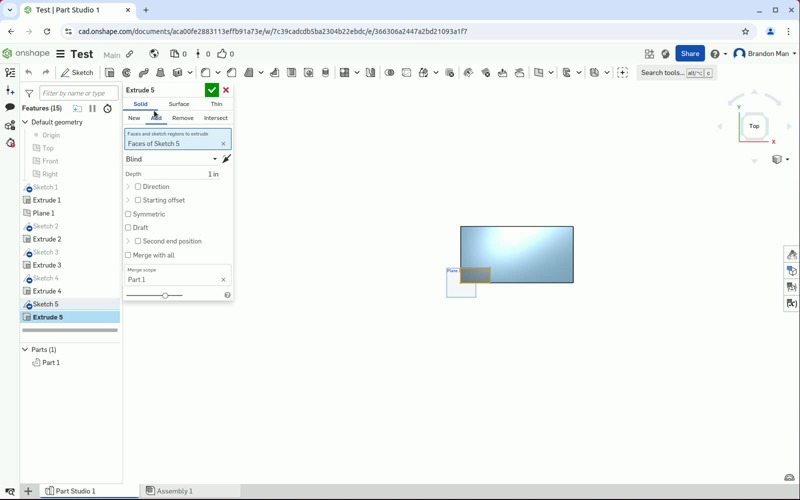
mouse_move(186, 120)
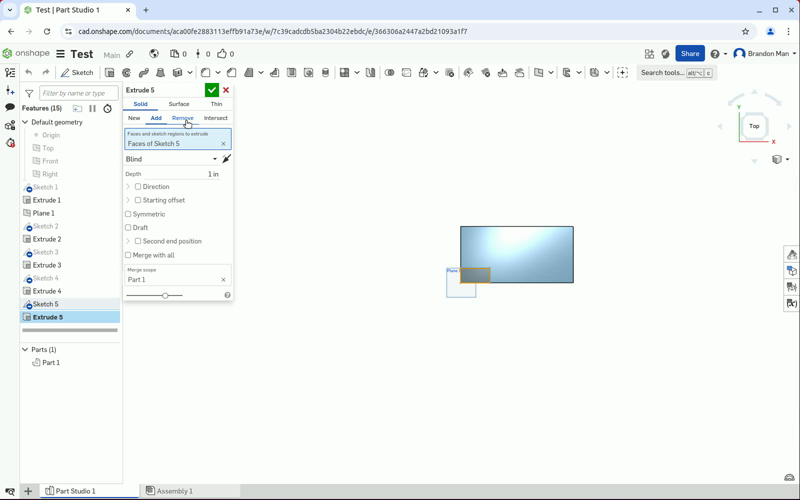
click(186, 120)
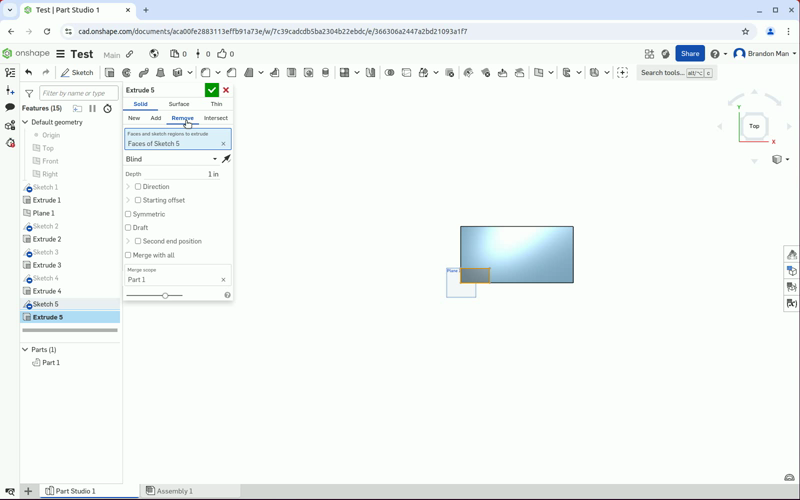
key(tab, 4)
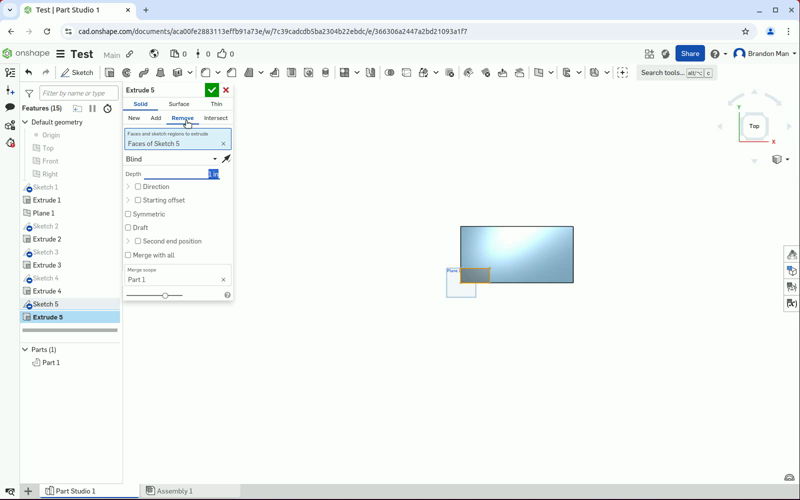
text(11.554)
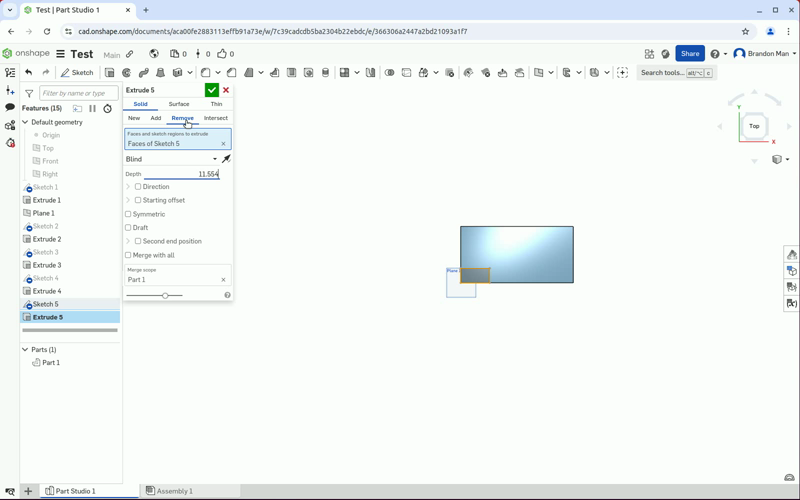
key(tab, 6)
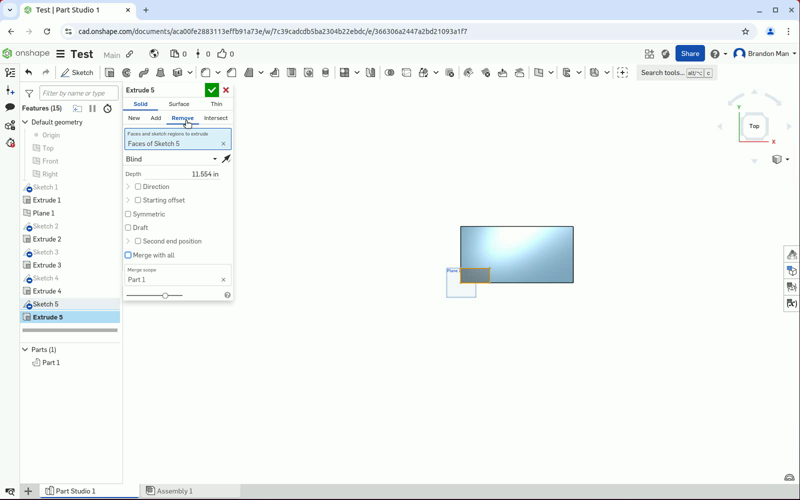
key(space)
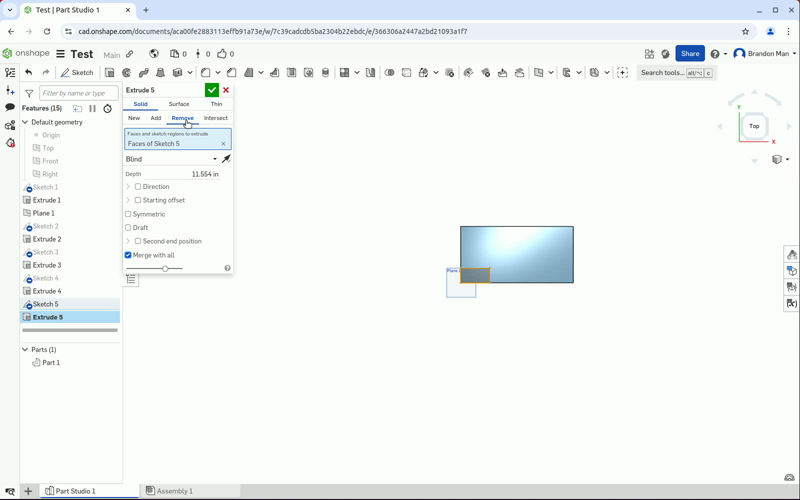
key(enter)
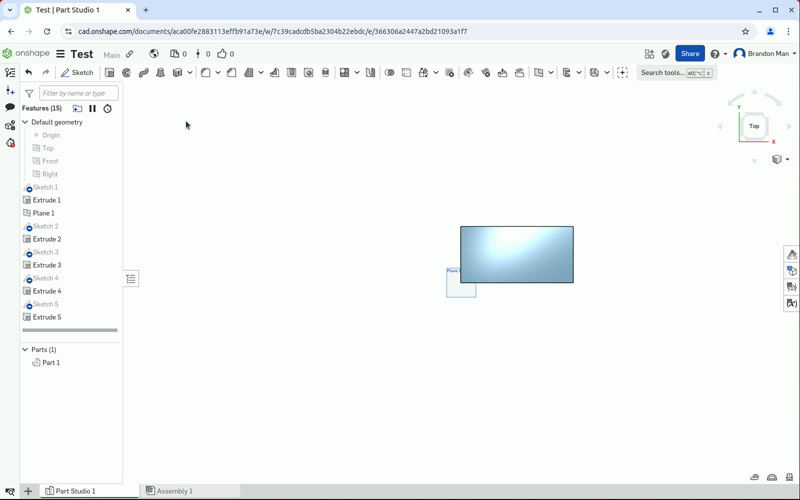
key(shift+h)
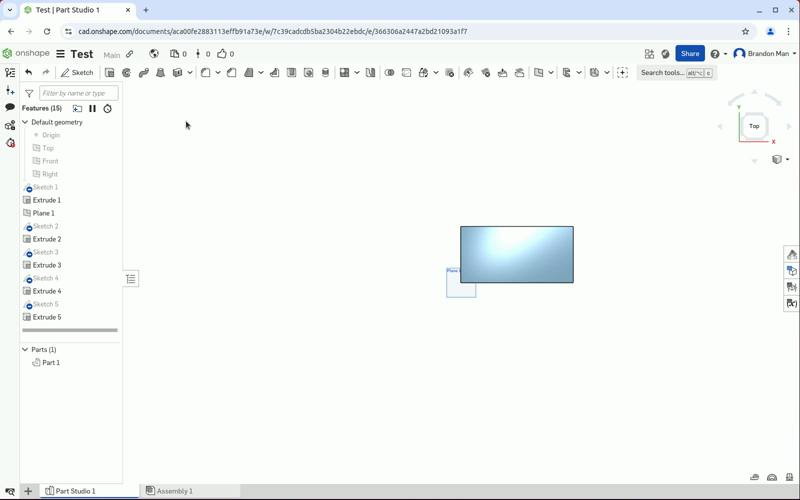
key(shift+h)
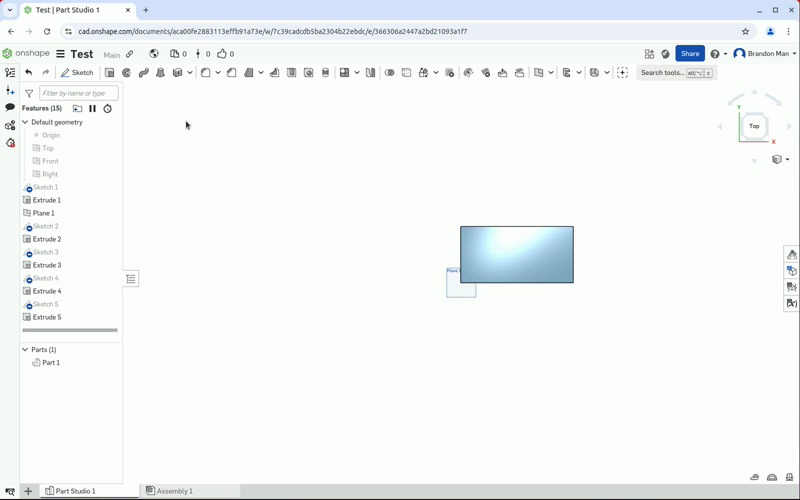
mouse_move(73, 189)
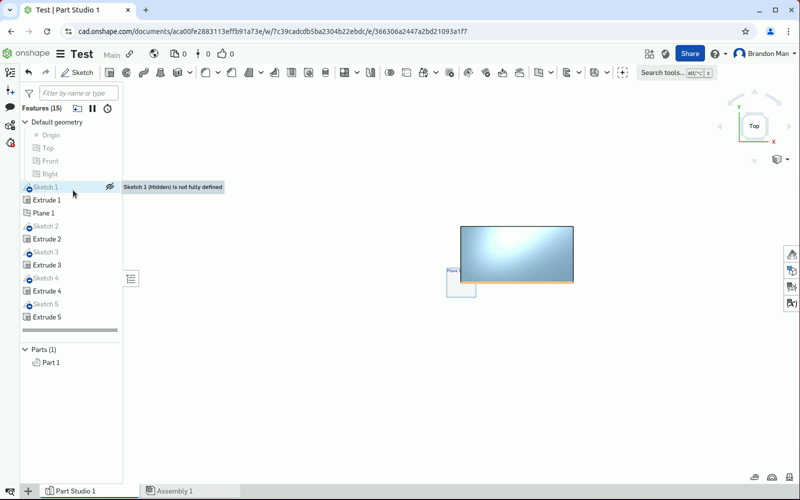
click(73, 189)
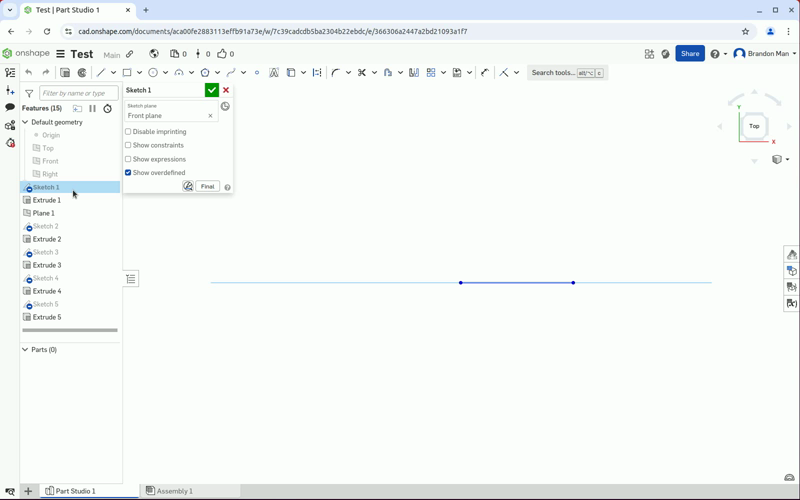
mouse_move(229, 92)
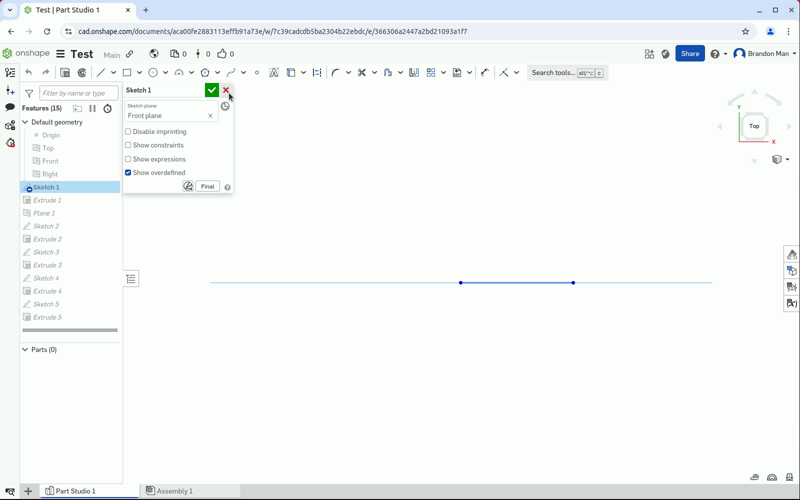
click(229, 92)
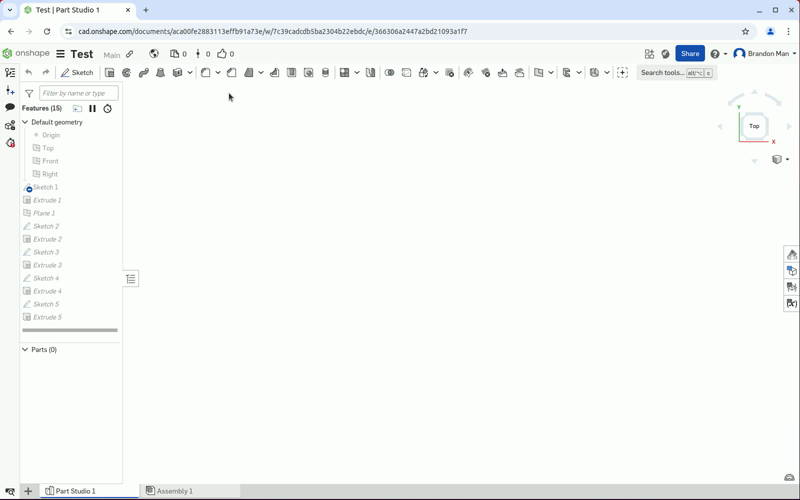
key(shift+s)
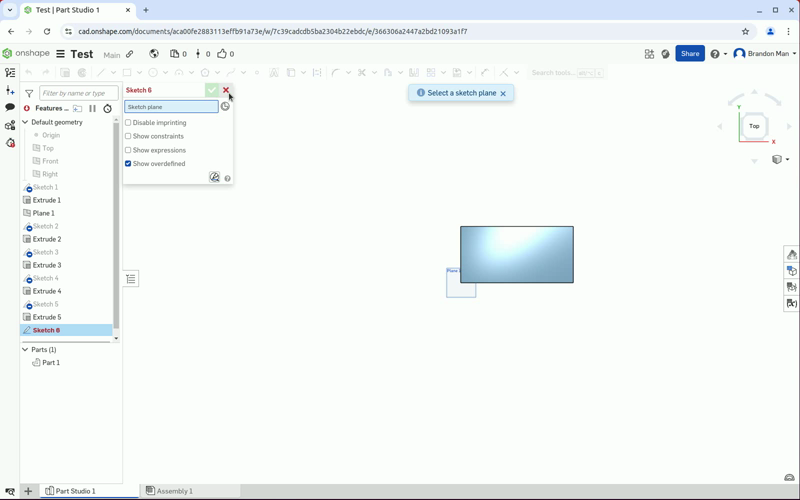
mouse_move(69, 215)
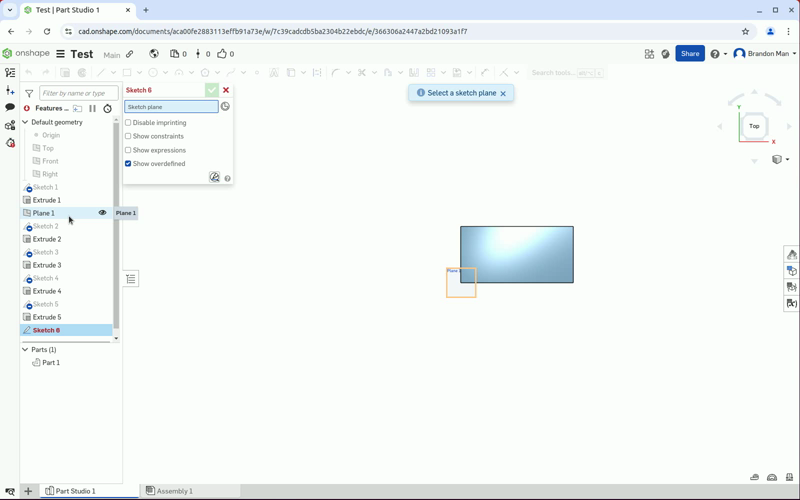
click(69, 215)
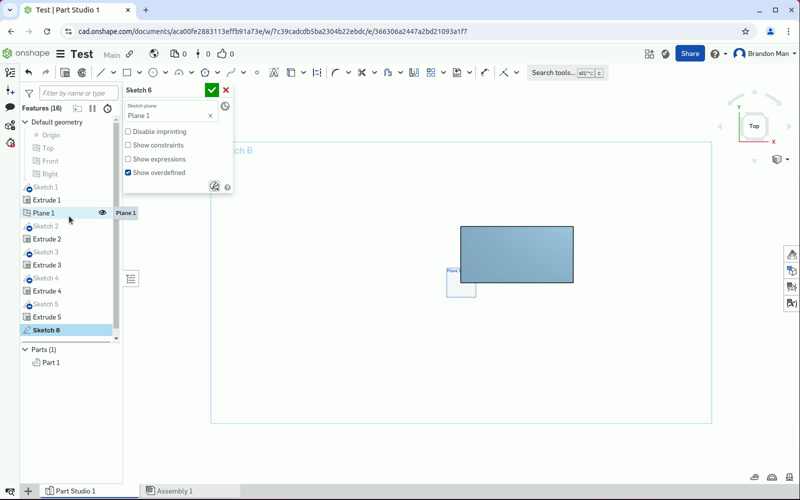
mouse_move(73, 352)
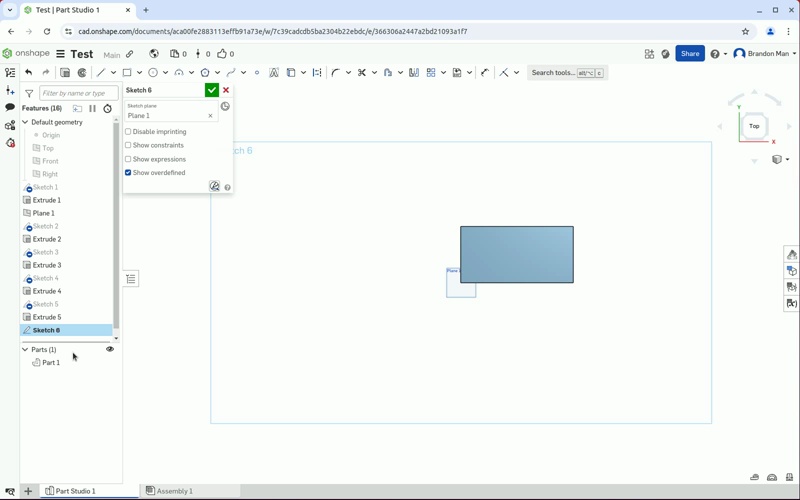
key(y)
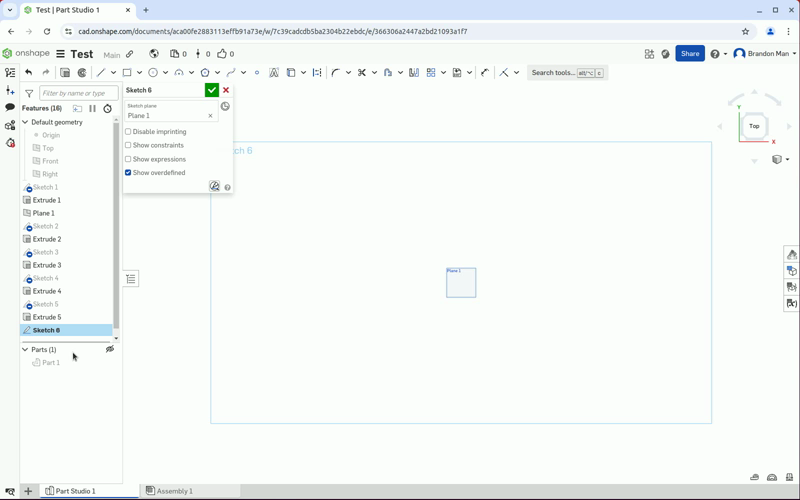
key(l)
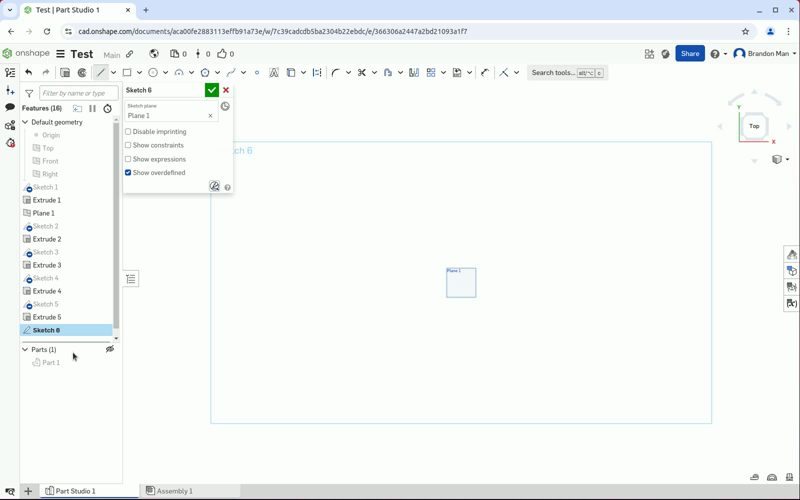
key_down(shift)
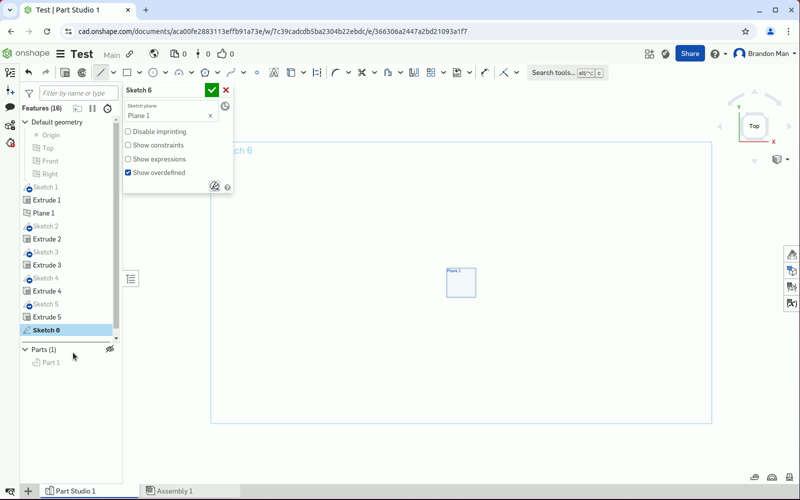
mouse_move(545, 282)
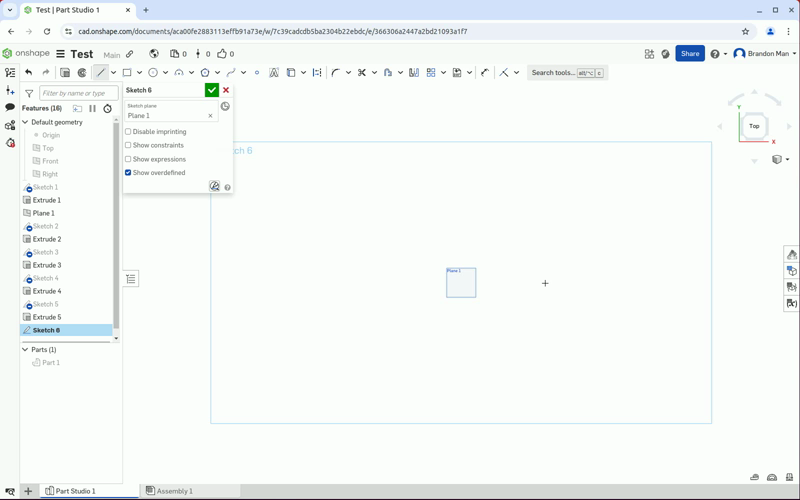
click(545, 282)
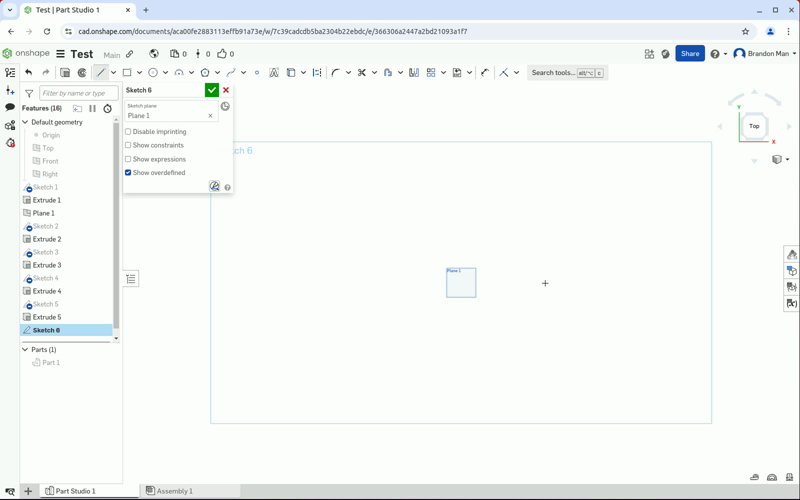
key_up(shift)
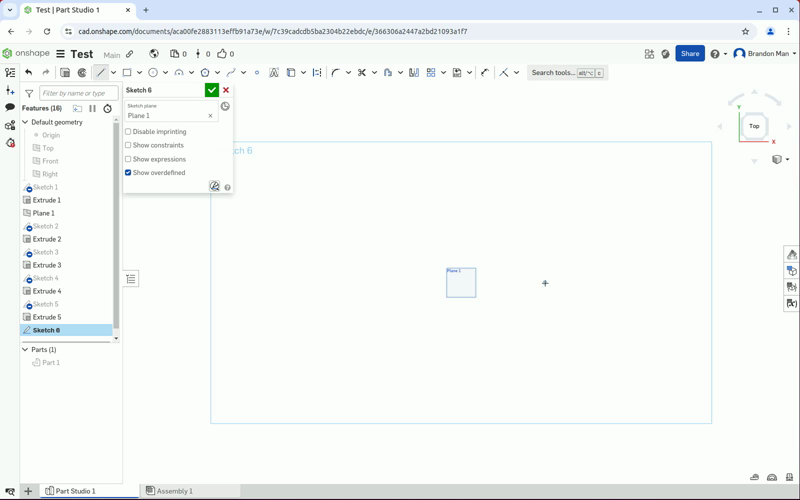
key_down(shift)
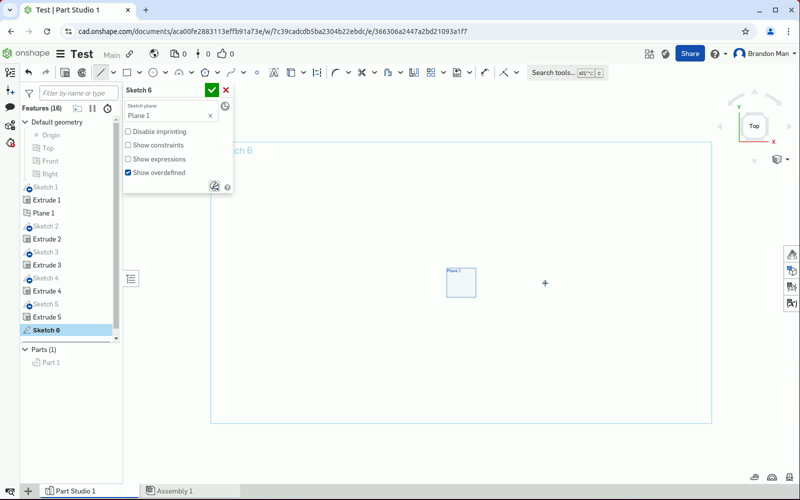
mouse_move(575, 282)
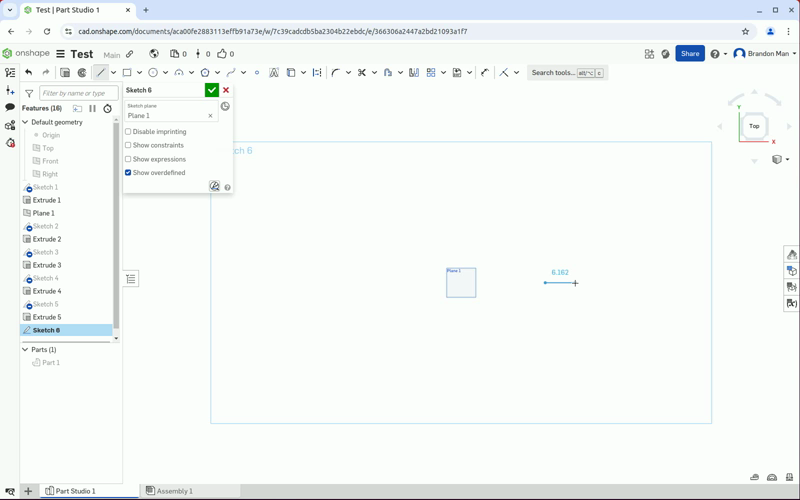
mouse_move(574, 282)
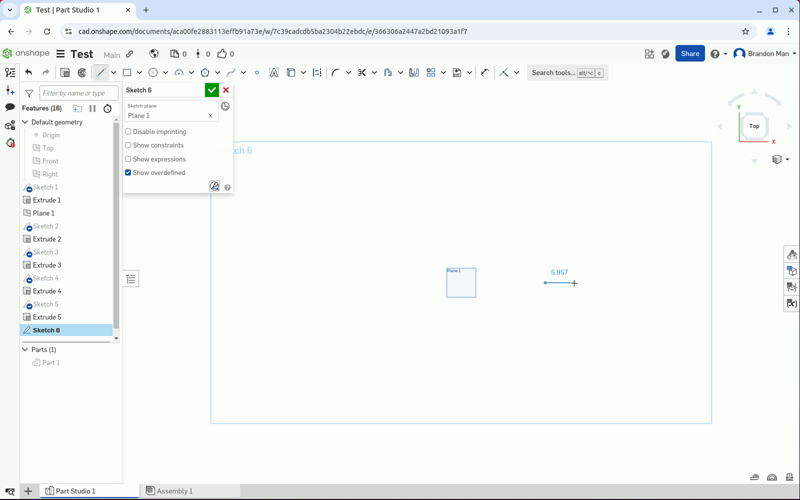
click(574, 282)
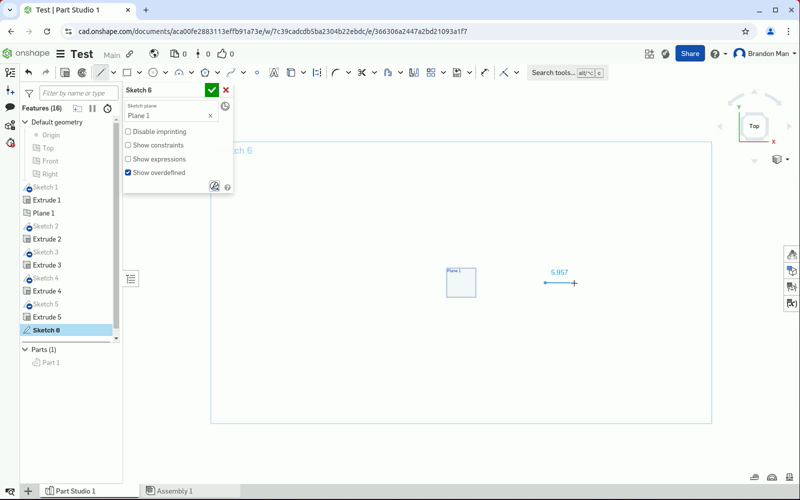
key_up(shift)
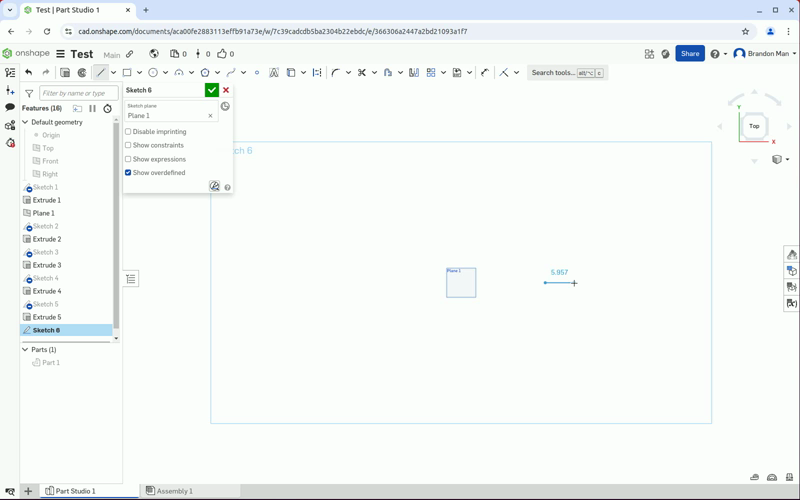
key_down(shift)
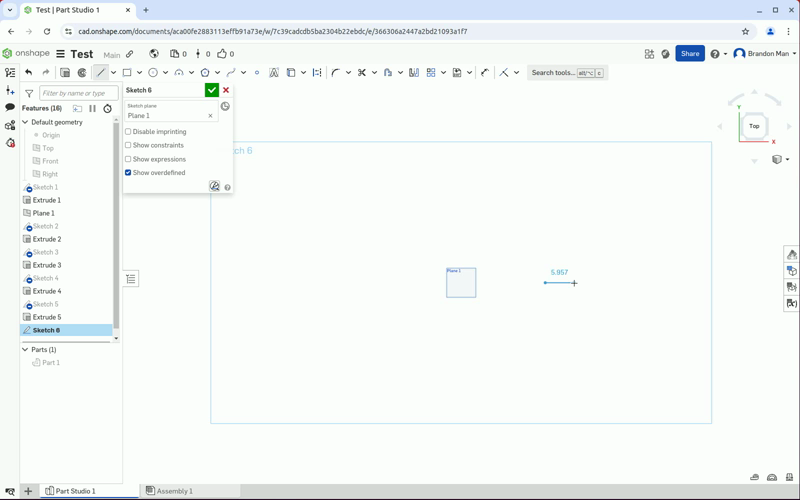
mouse_move(589, 282)
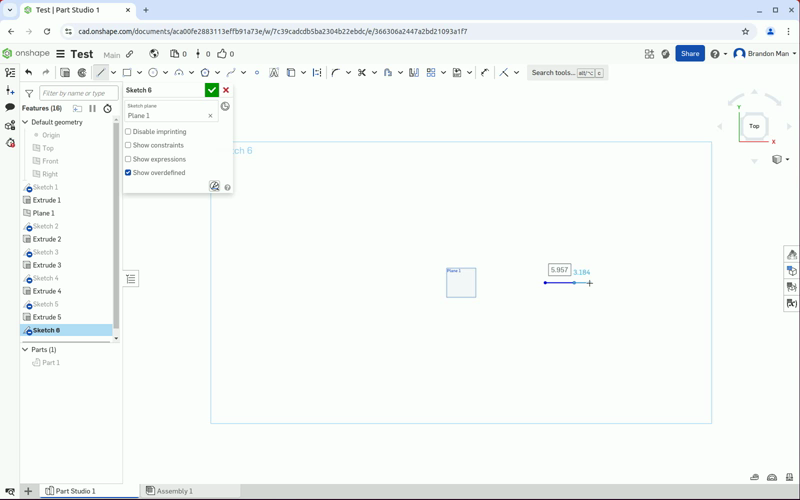
mouse_move(574, 268)
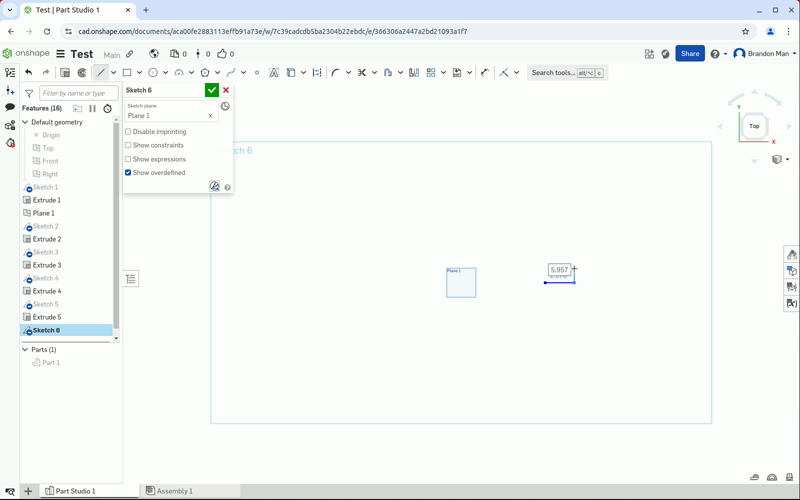
click(574, 268)
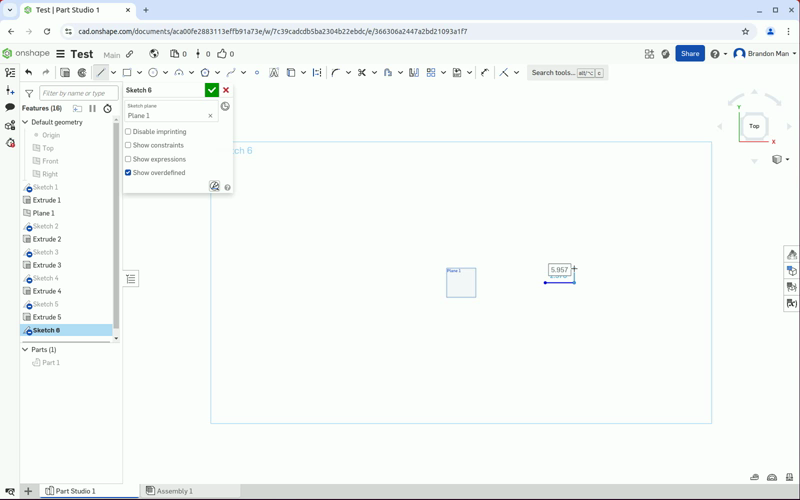
key_up(shift)
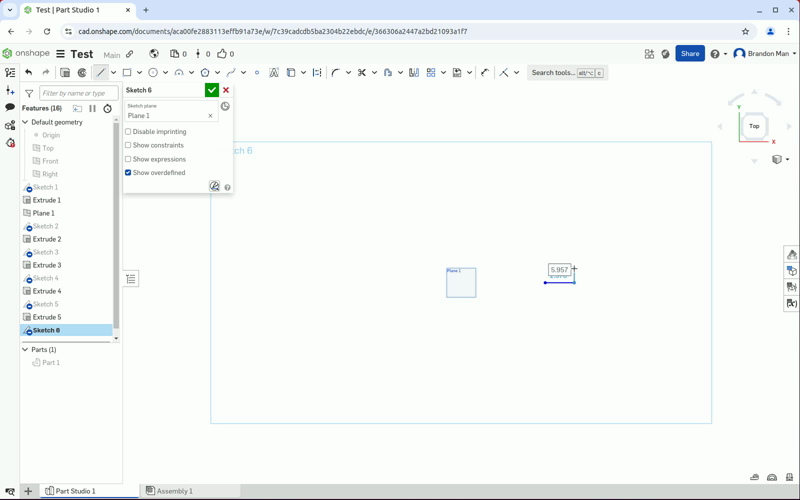
key_down(shift)
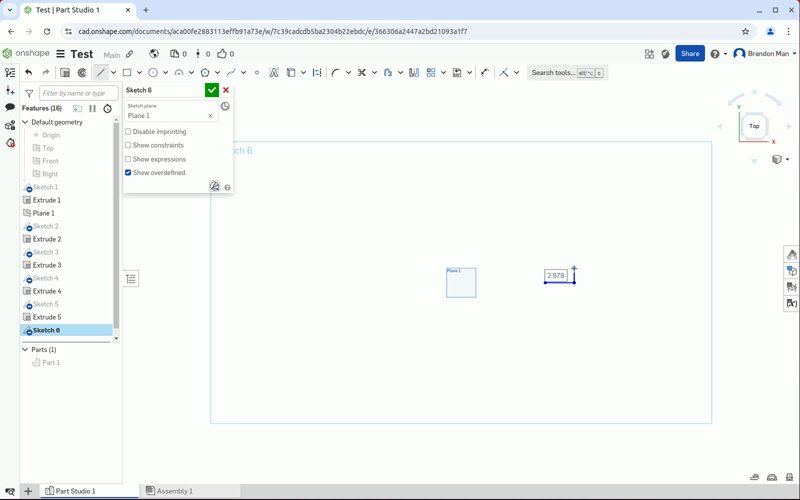
mouse_move(589, 268)
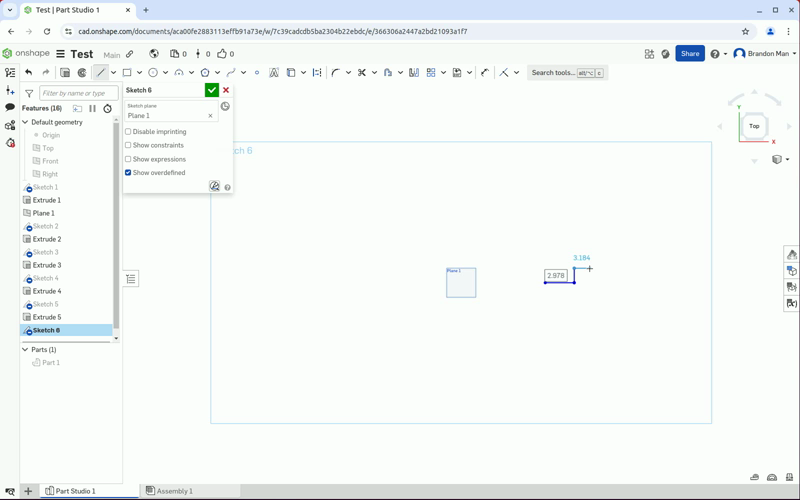
mouse_move(545, 268)
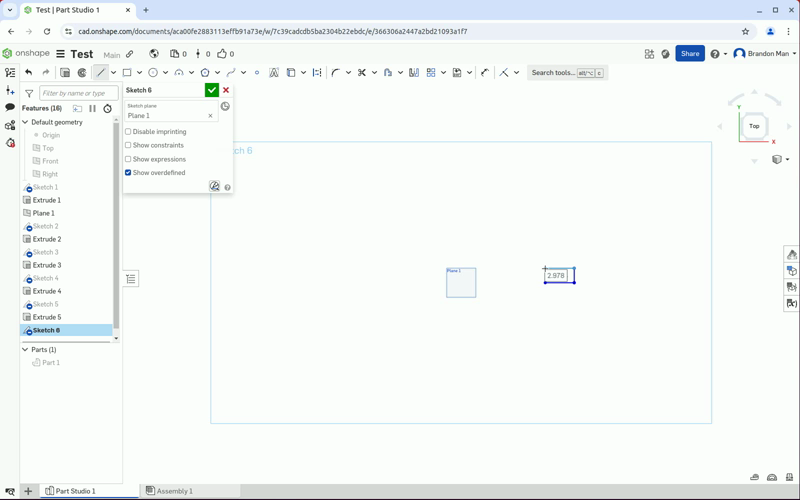
click(545, 268)
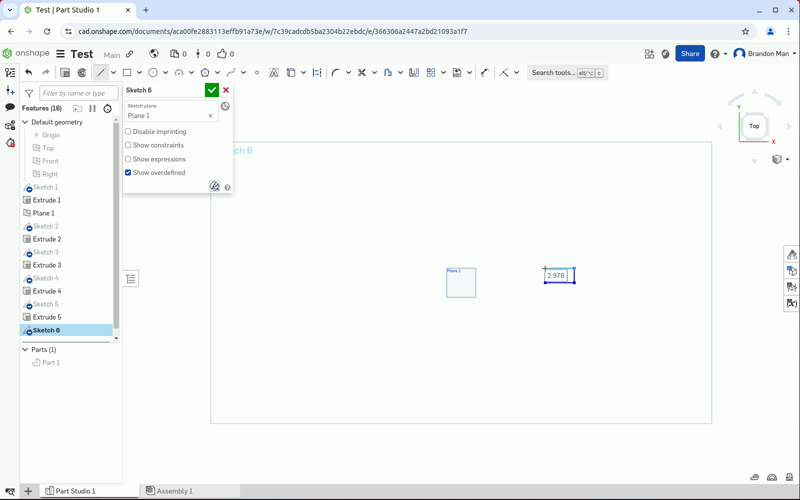
key_up(shift)
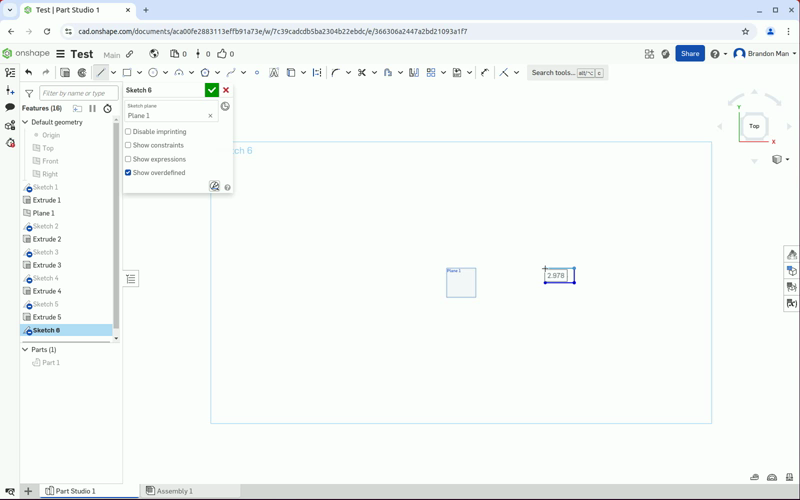
mouse_move(575, 268)
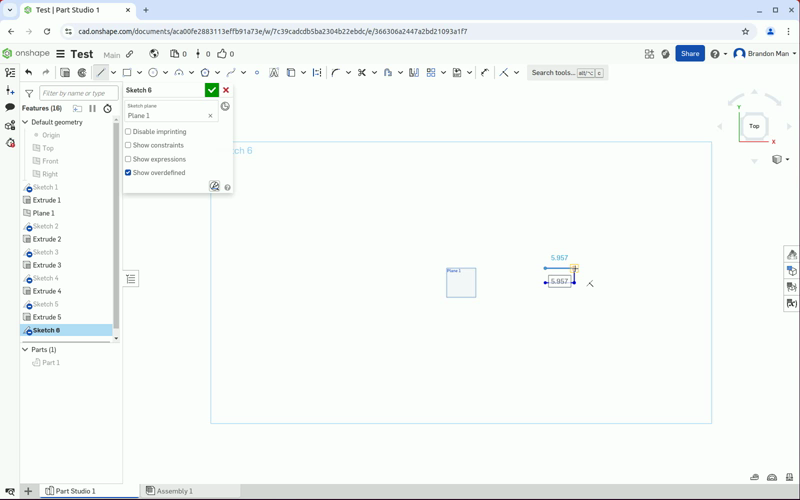
key_down(shift)
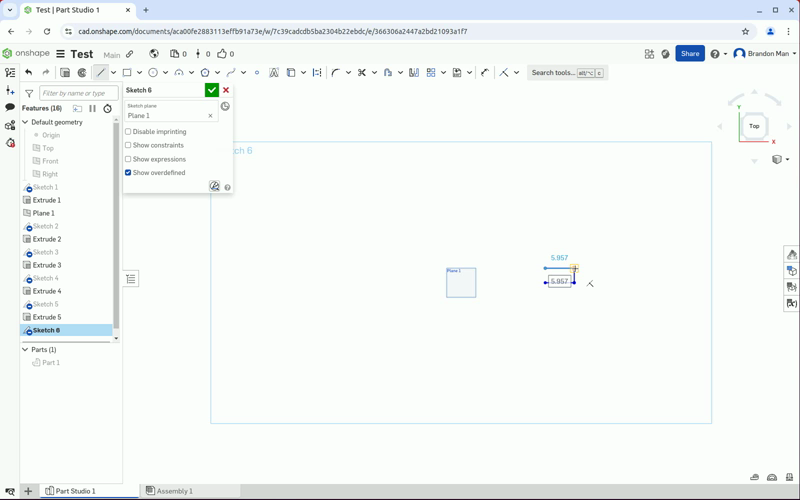
mouse_move(545, 282)
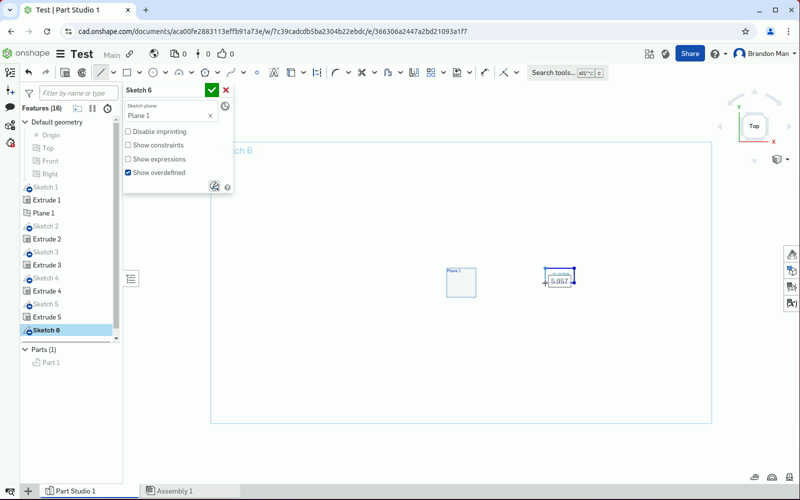
key_up(shift)
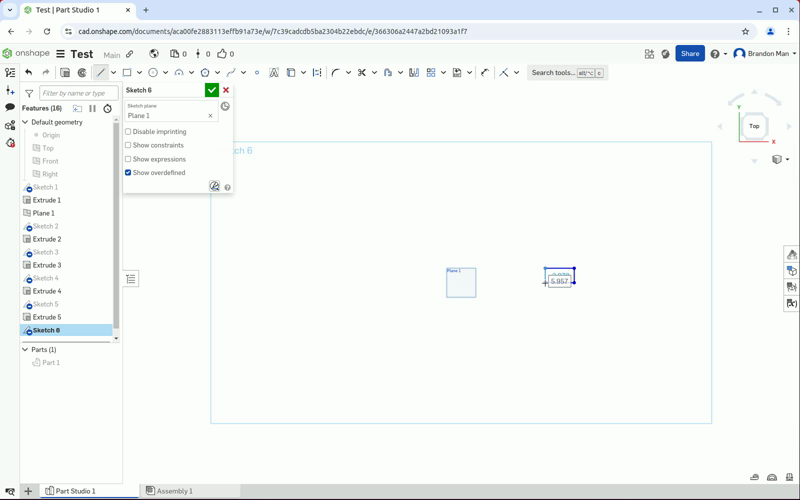
click(545, 282)
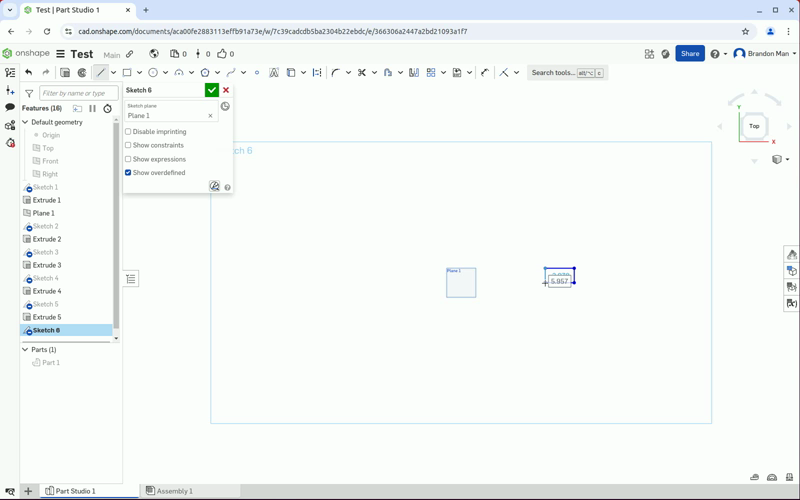
key(esc)
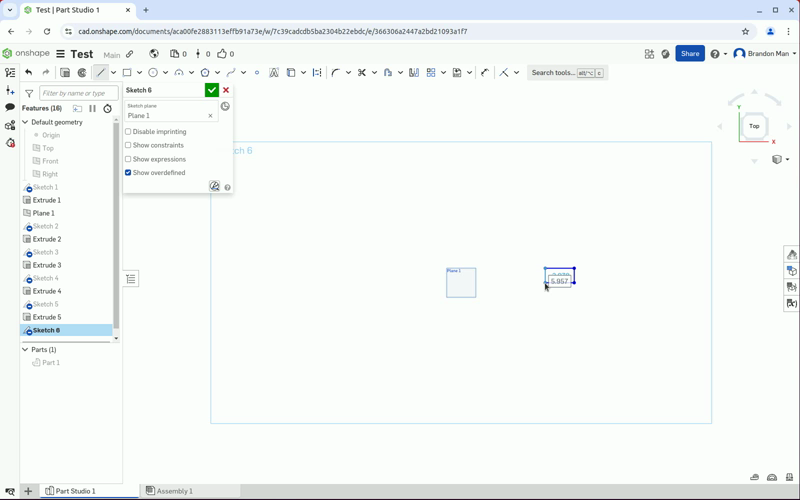
mouse_move(569, 274)
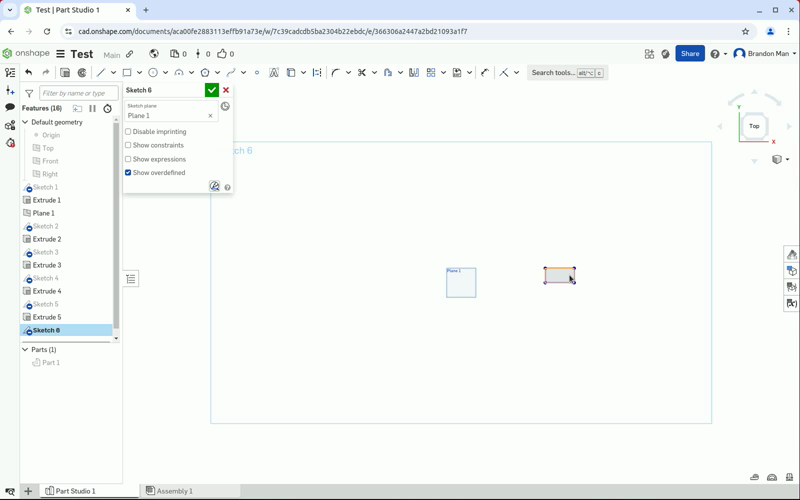
scroll(6)
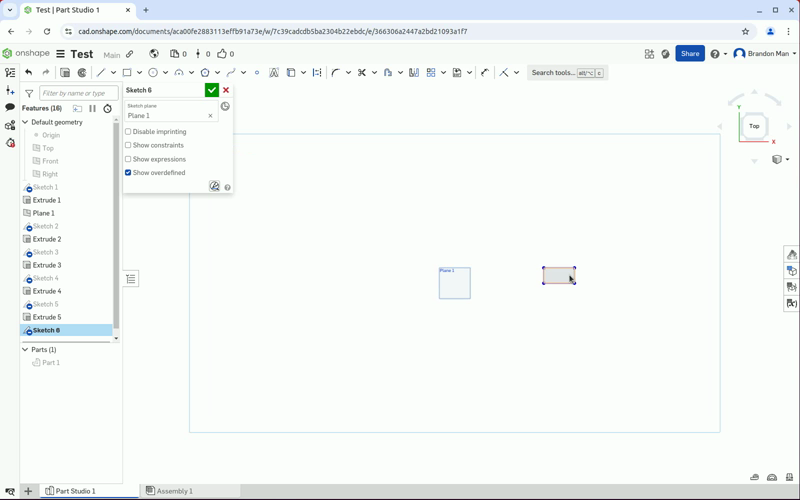
scroll(6)
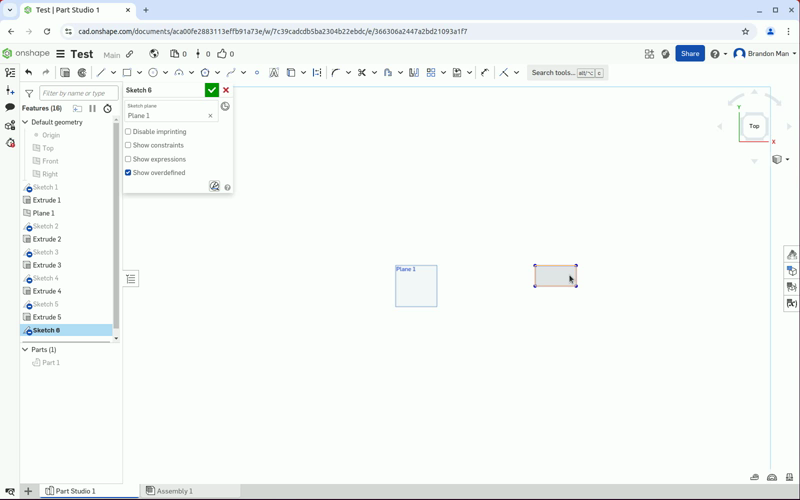
scroll(6)
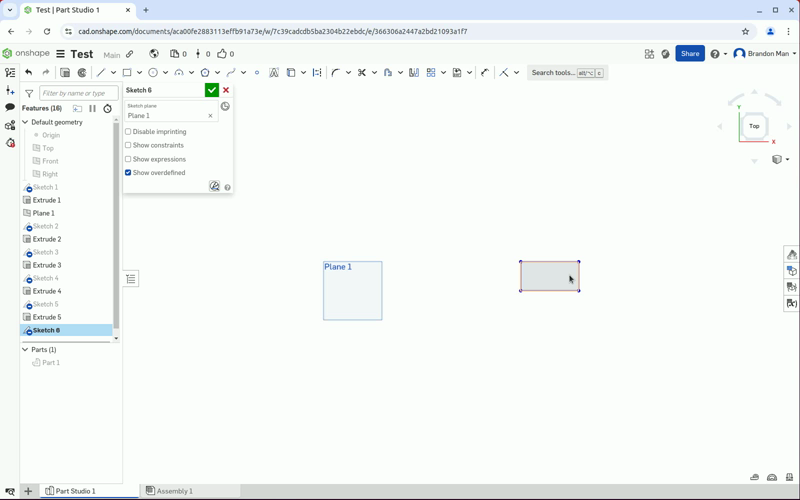
scroll(6)
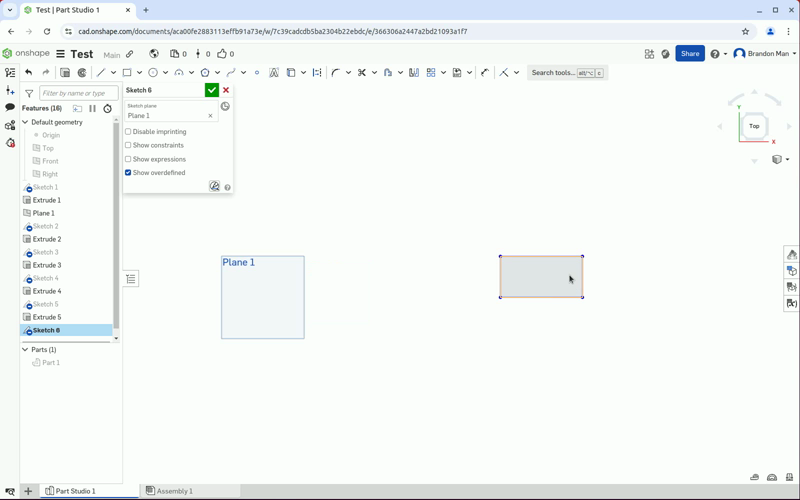
scroll(6)
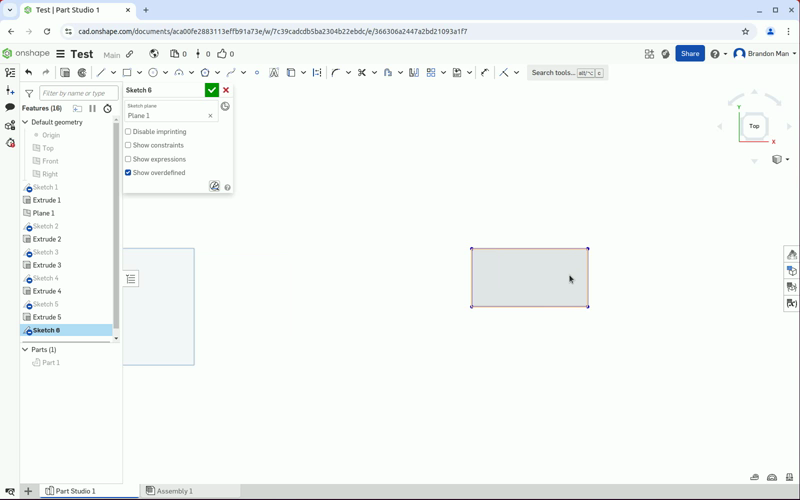
scroll(6)
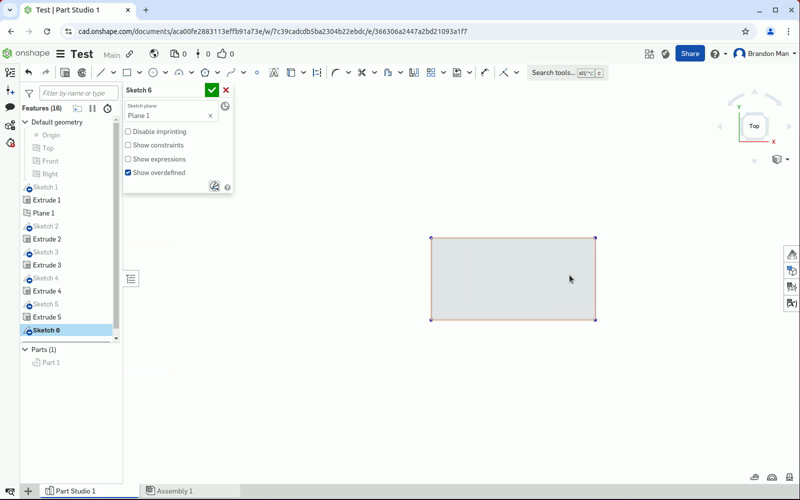
scroll(6)
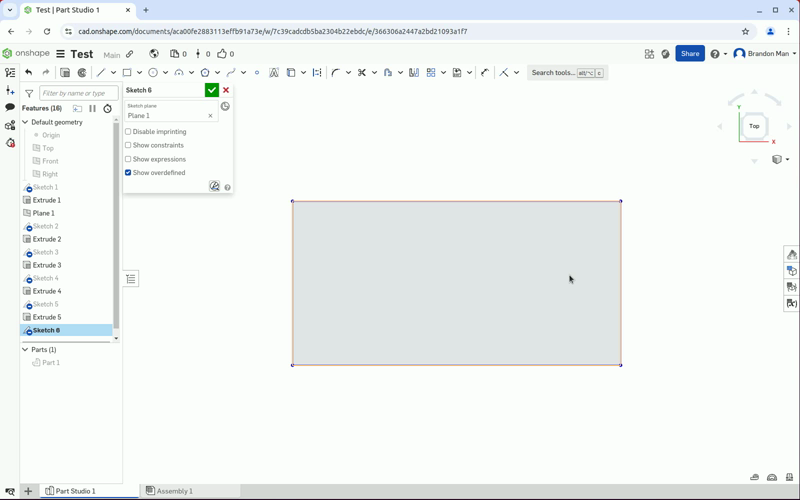
click(569, 274)
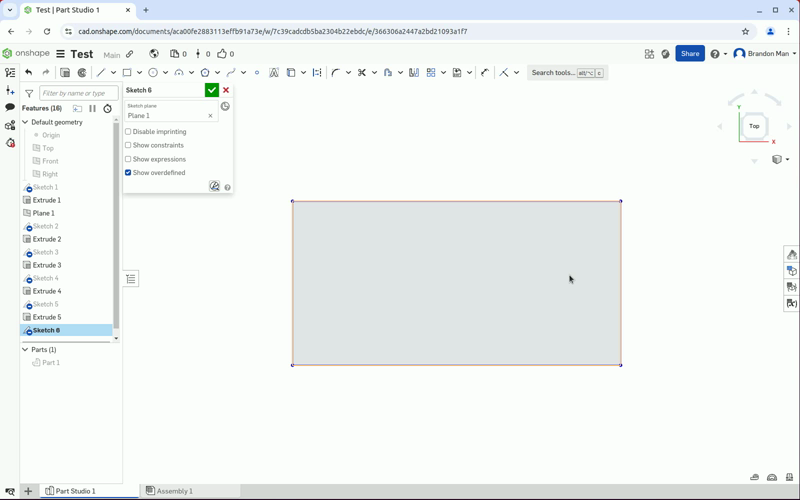
scroll(-6)
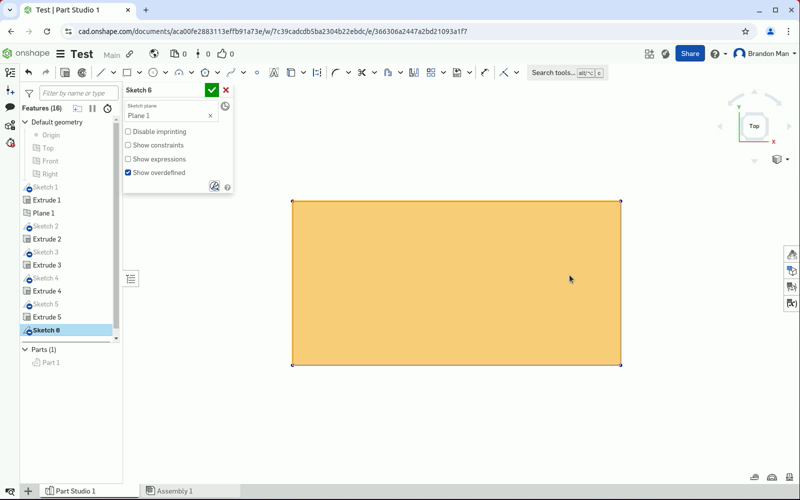
scroll(-6)
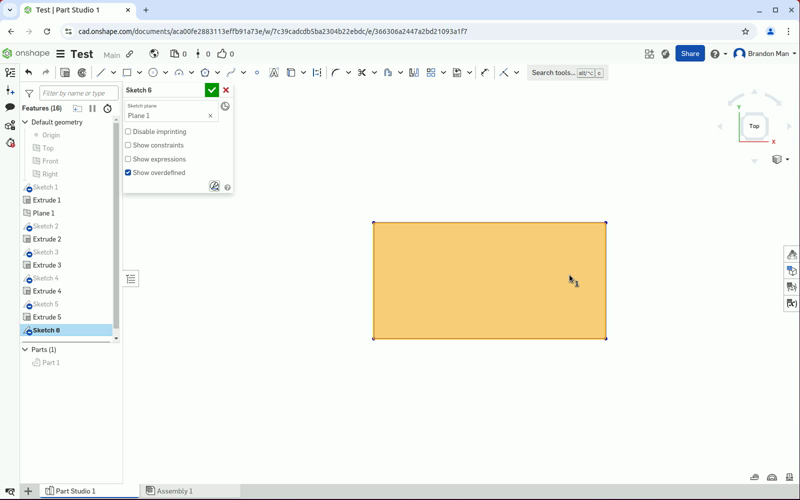
scroll(-6)
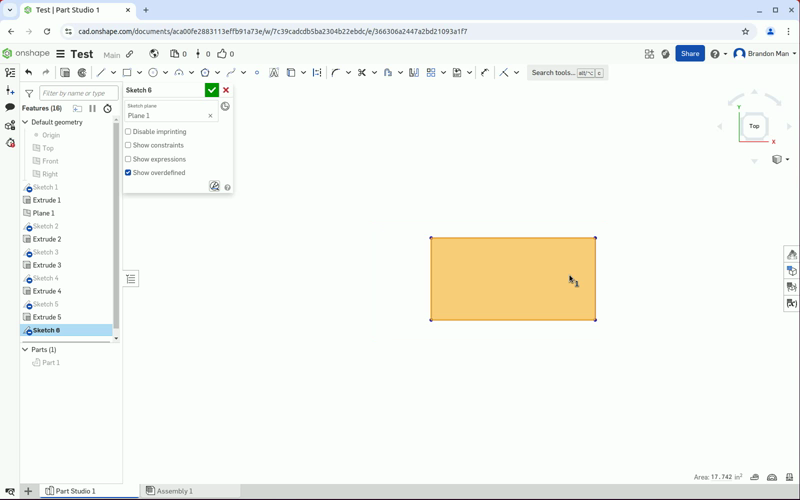
scroll(-6)
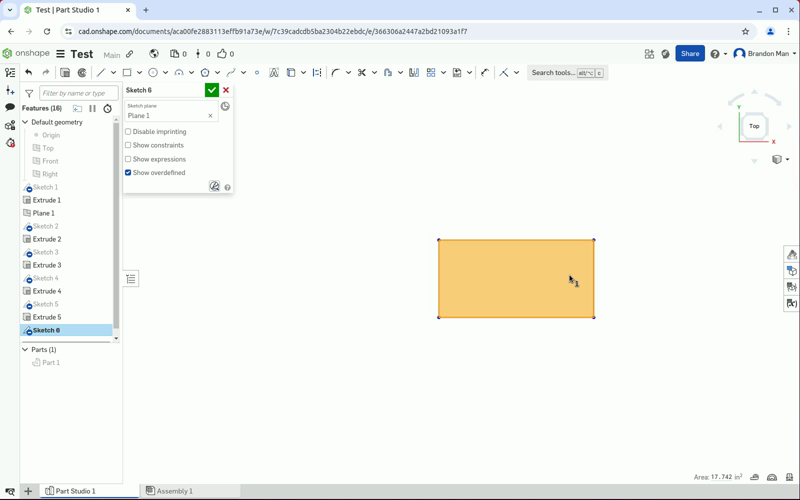
scroll(-6)
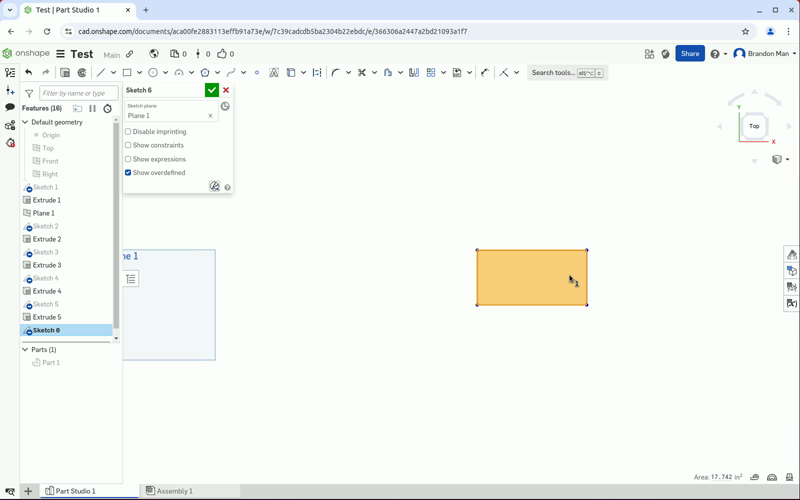
scroll(-6)
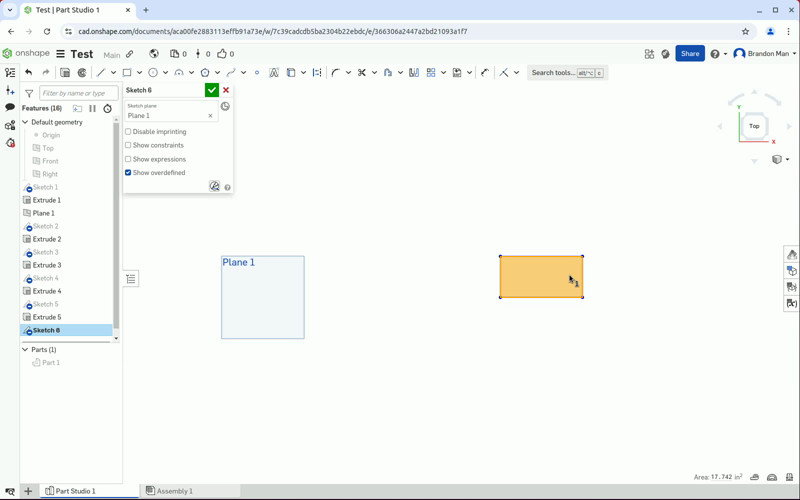
scroll(-6)
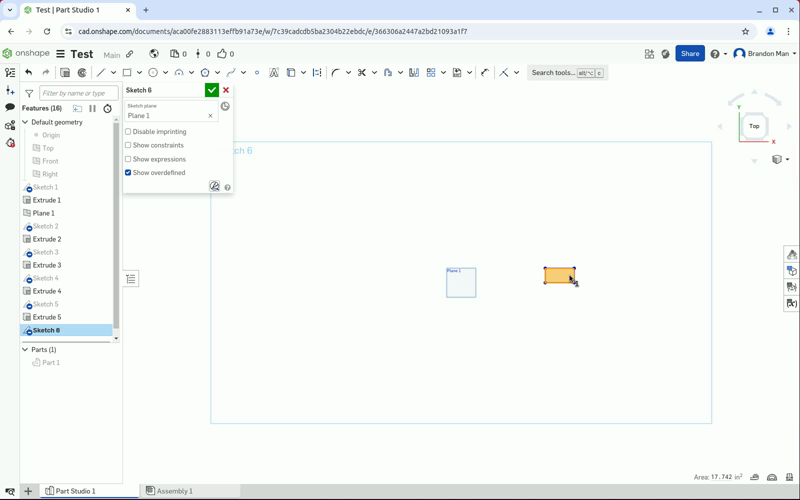
mouse_move(73, 352)
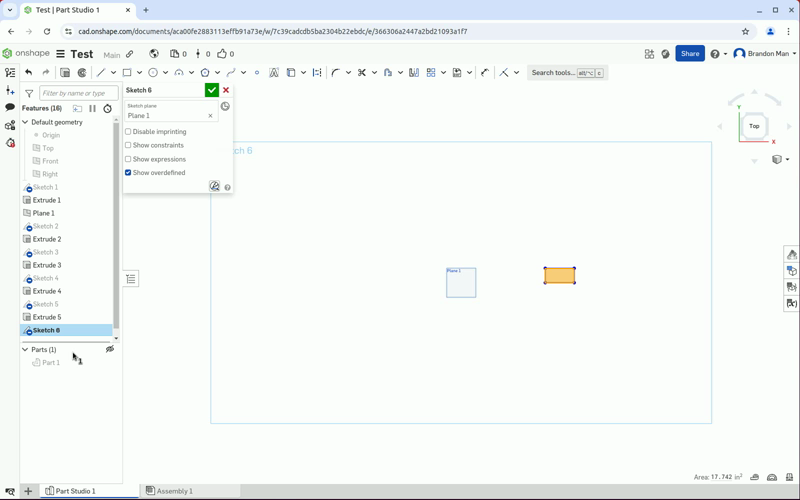
key(shift+y)
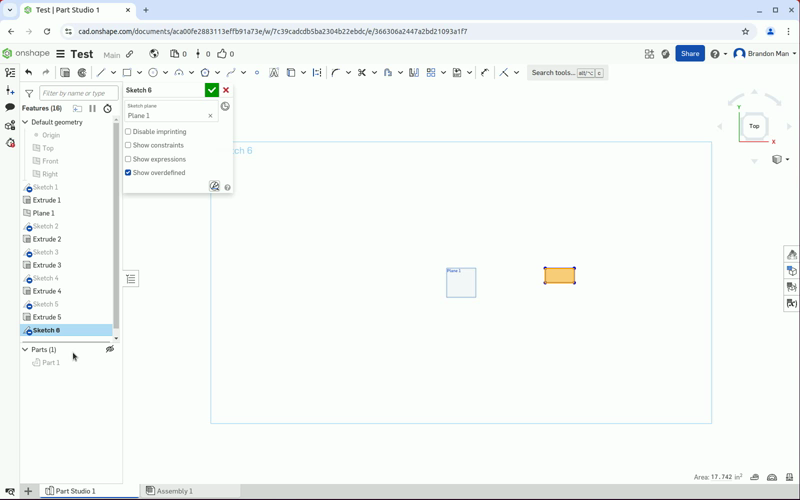
key(shift+e)
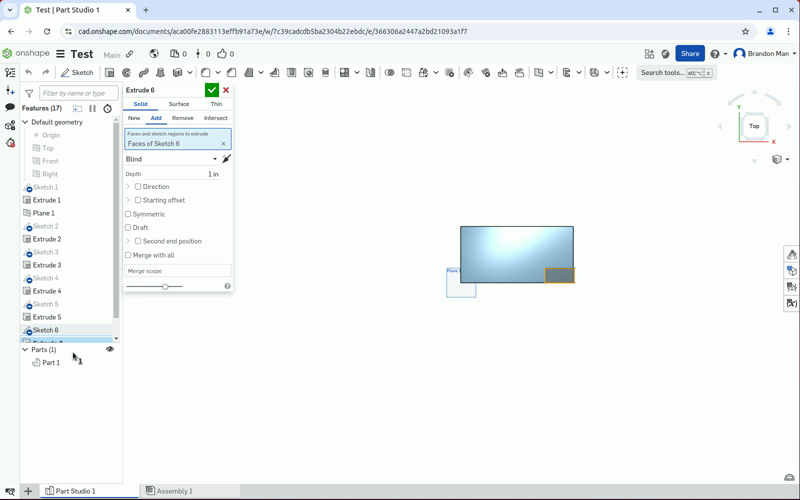
mouse_move(143, 106)
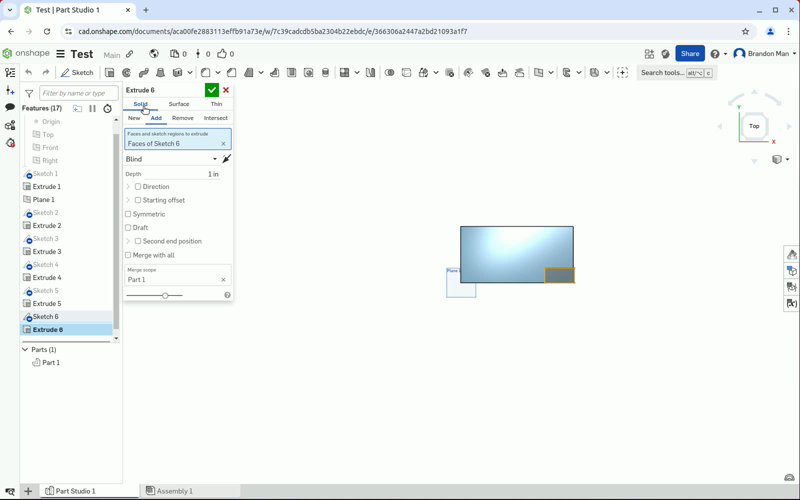
click(143, 106)
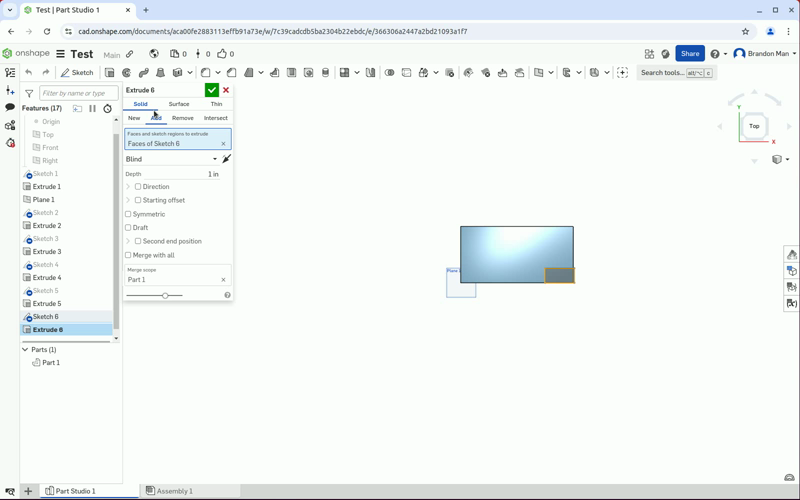
mouse_move(186, 120)
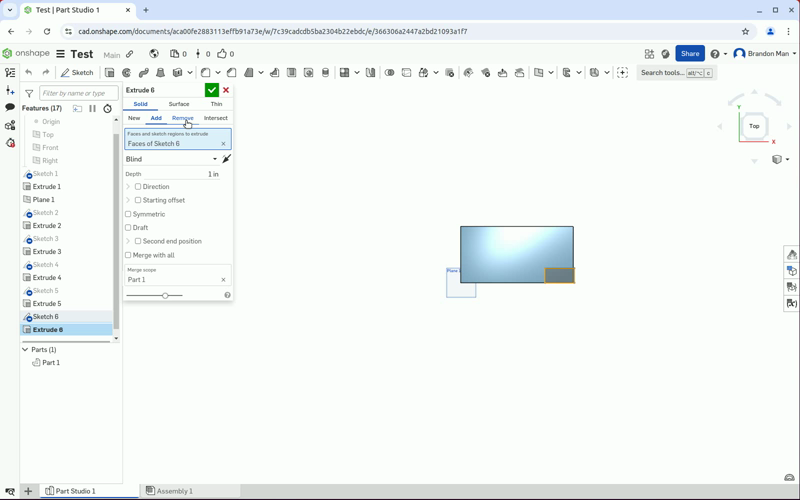
click(186, 120)
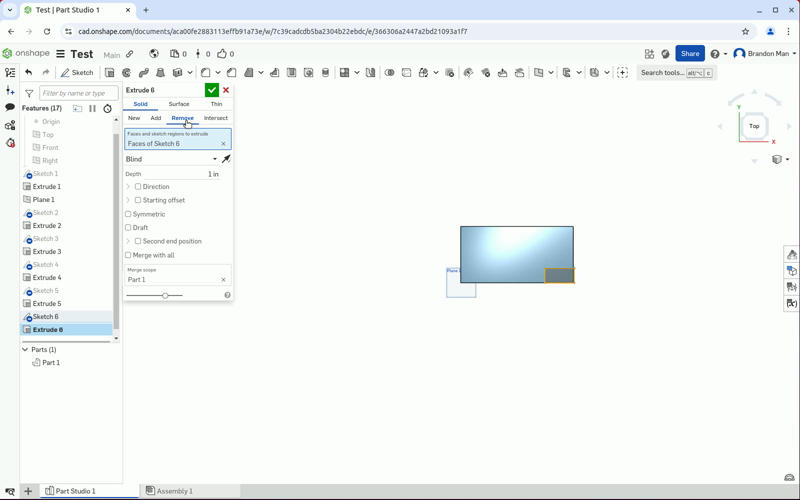
key(tab, 4)
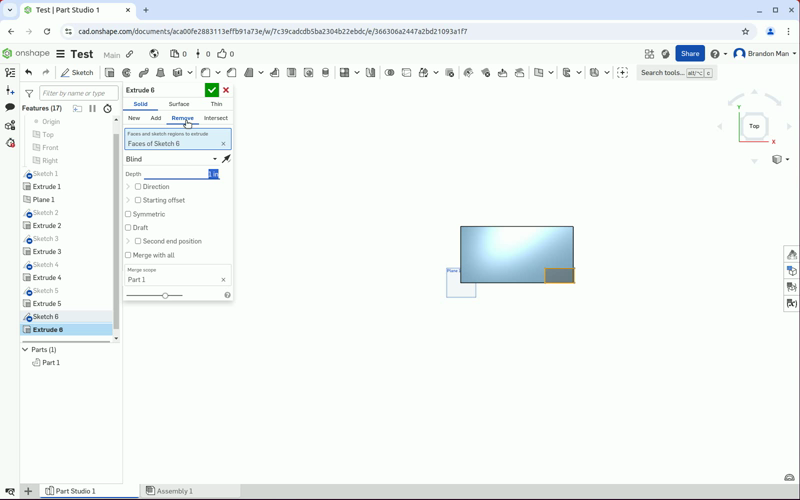
text(11.554)
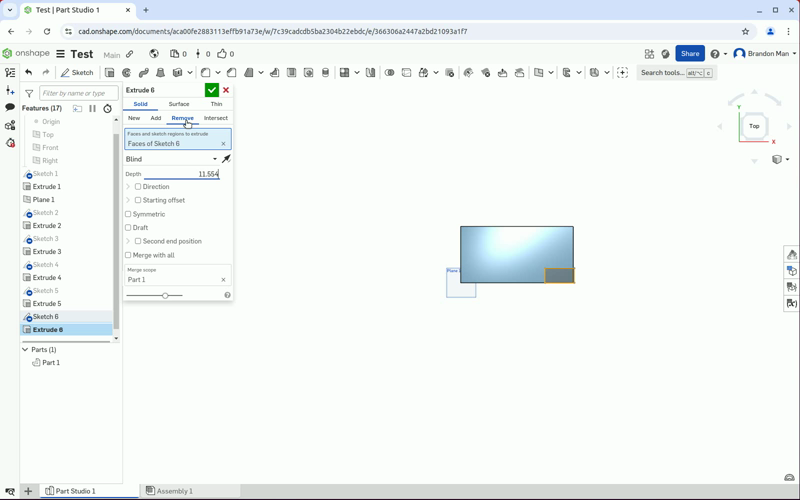
key(tab, 6)
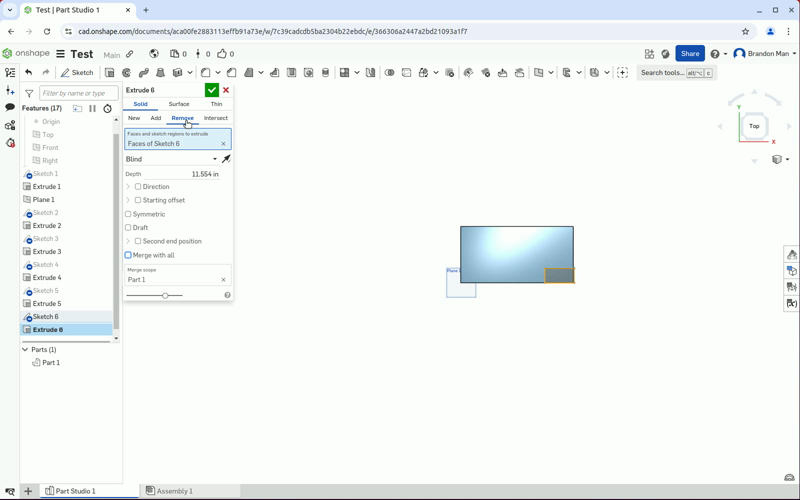
key(space)
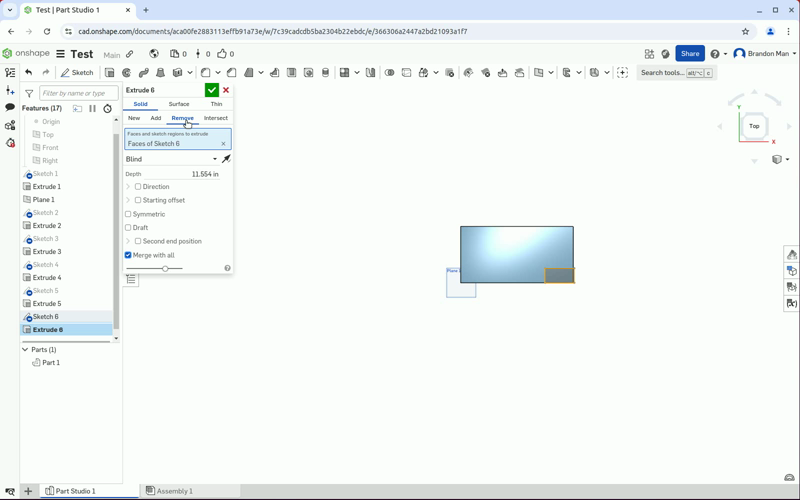
key(enter)
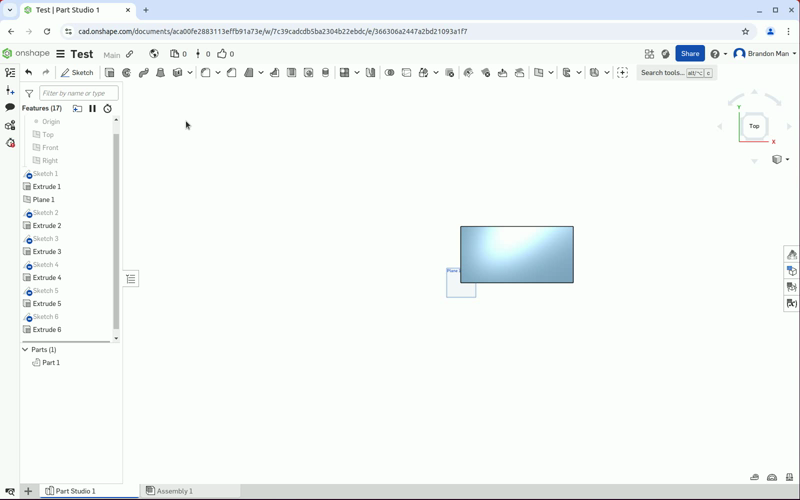
key(shift+h)
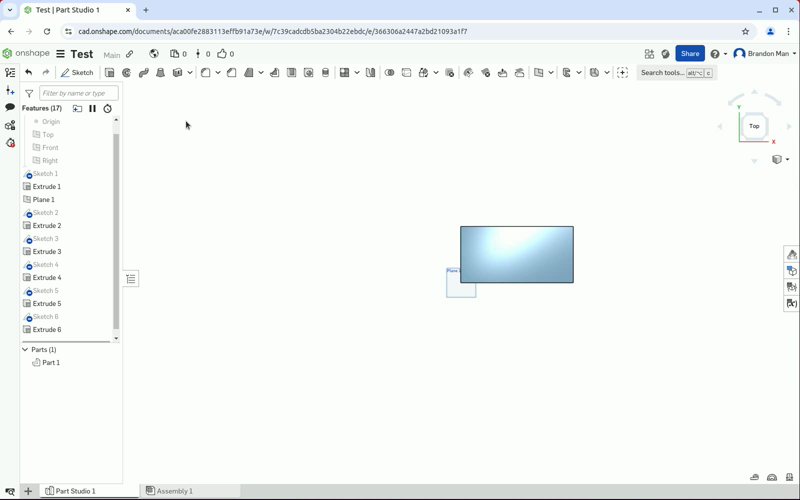
key(shift+h)
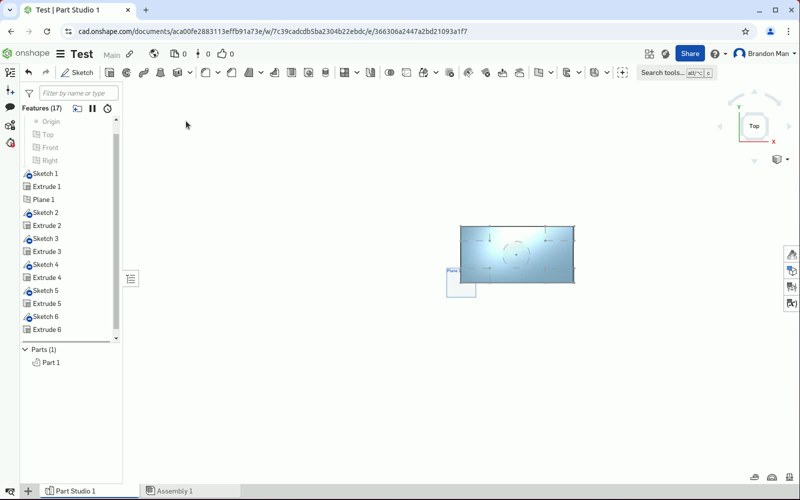
key(shift+7)
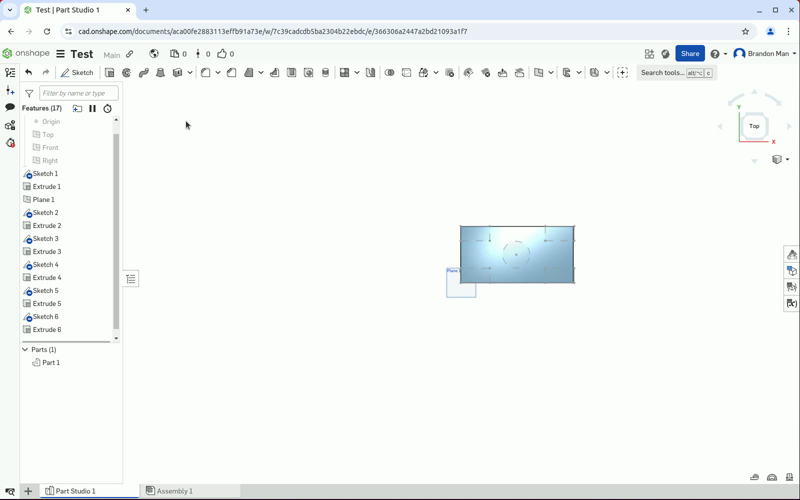
key(up, 3)
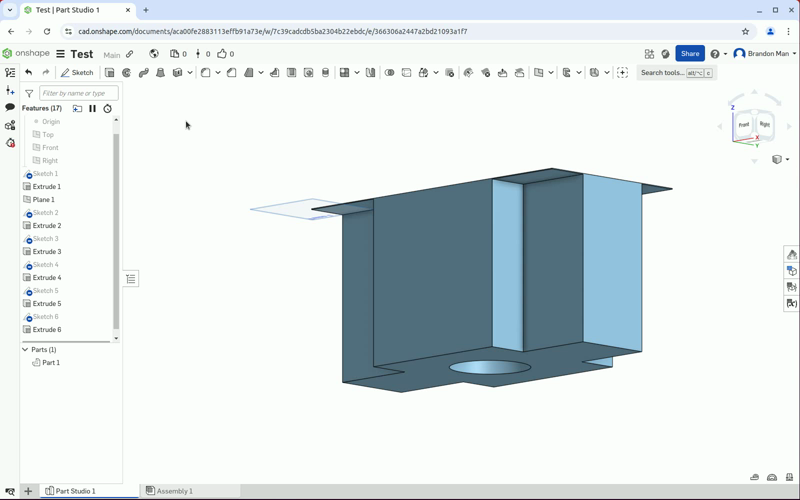
key(left, 3)
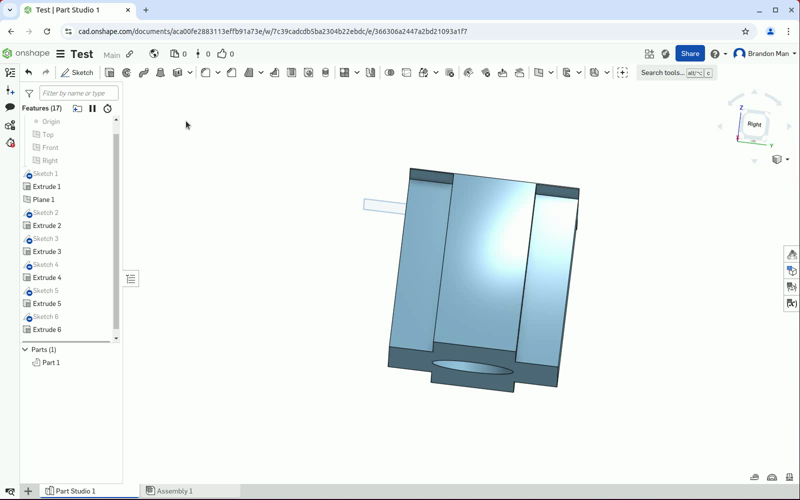
key(right, 3)
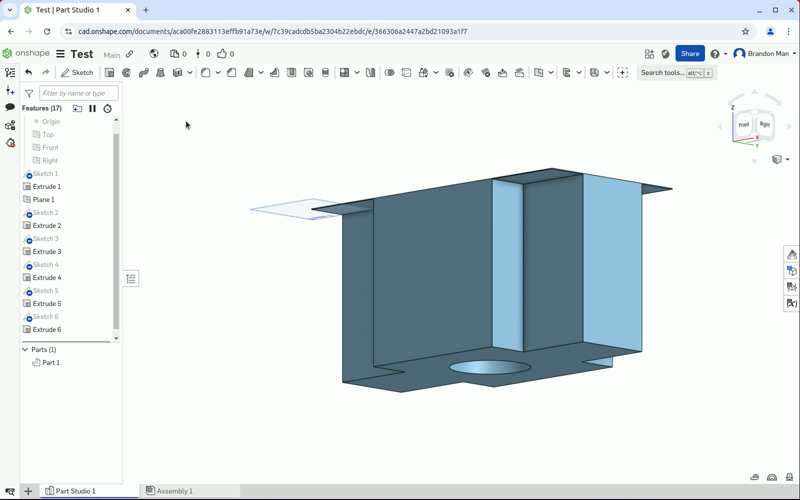
key(down, 3)
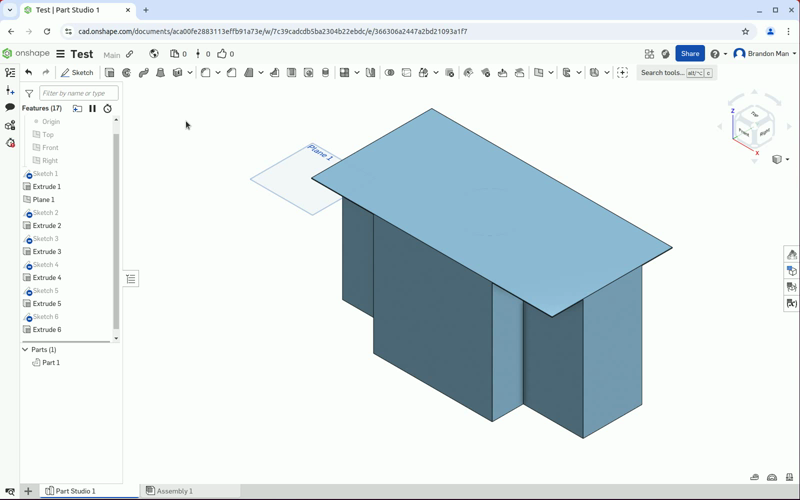
mouse_move(69, 176)
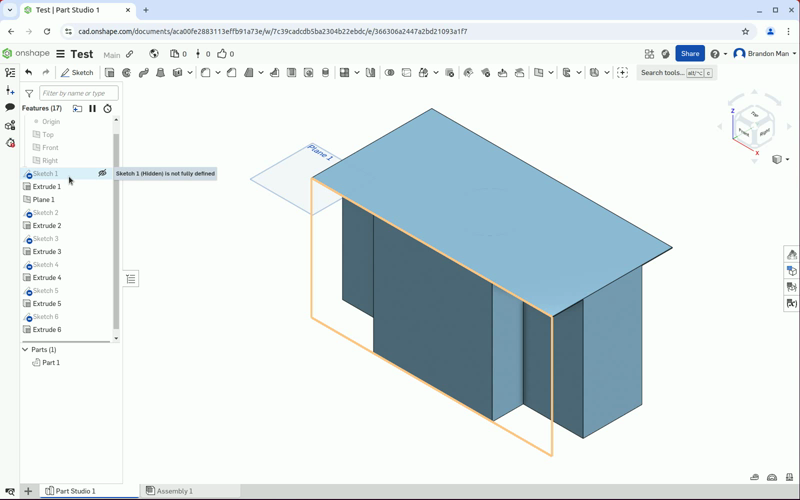
click(69, 176)